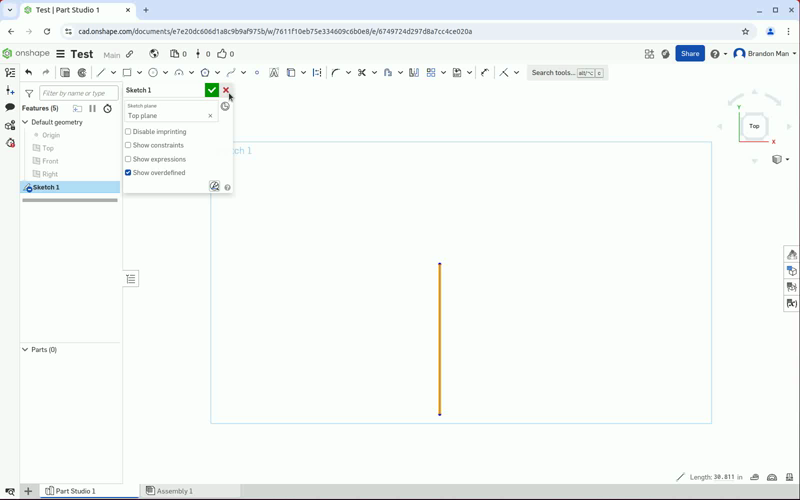
key(shift+h)
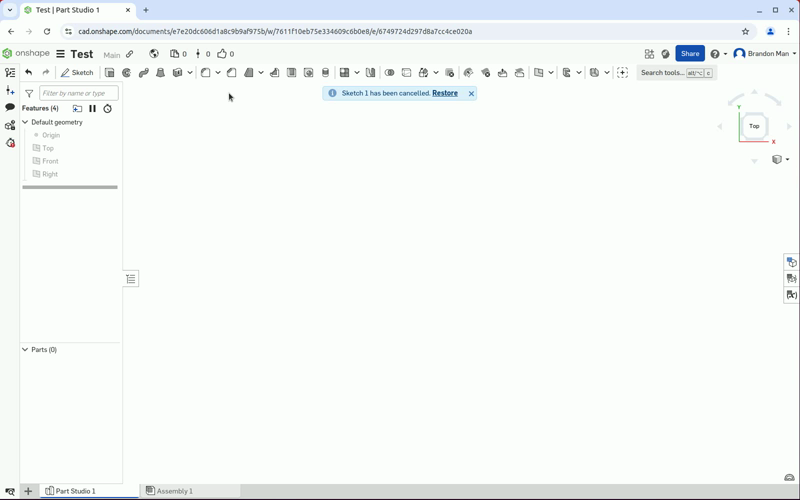
mouse_move(73, 352)
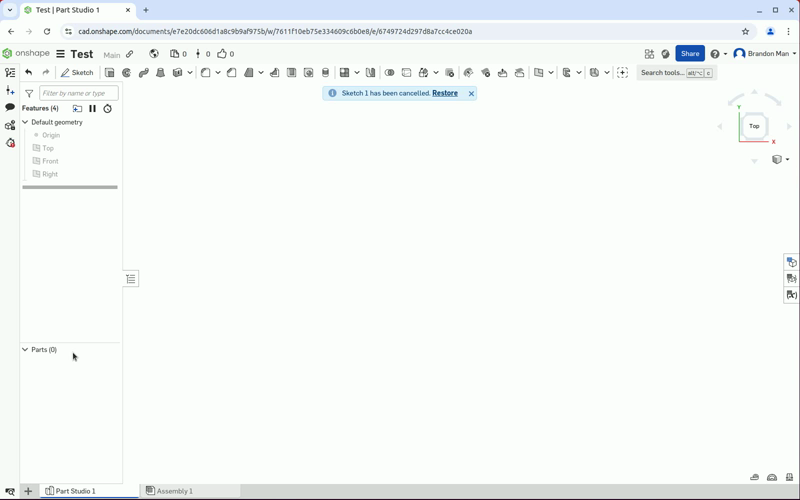
key(y)
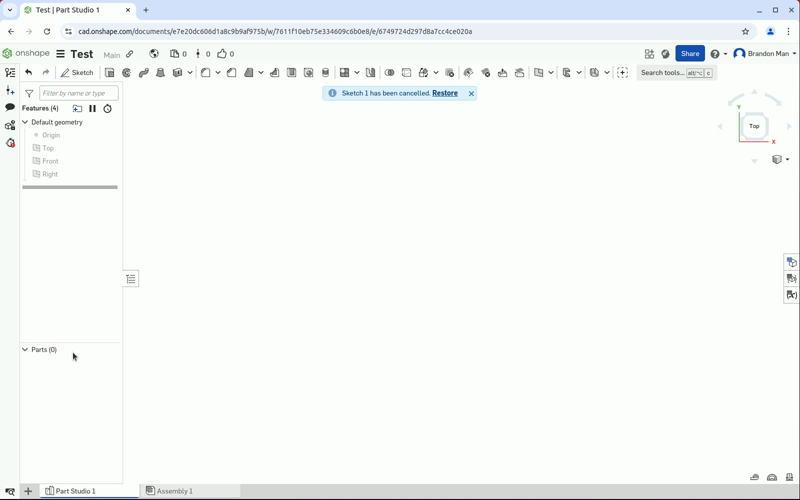
key(shift+p)
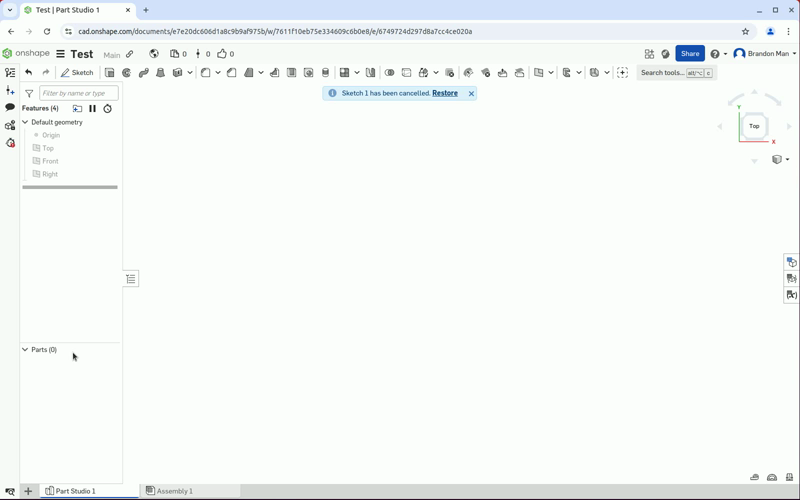
key(space)
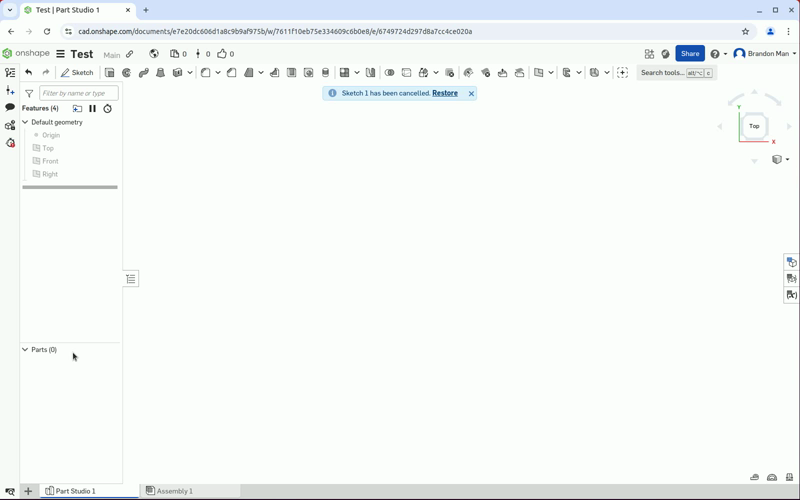
key_down(shift)
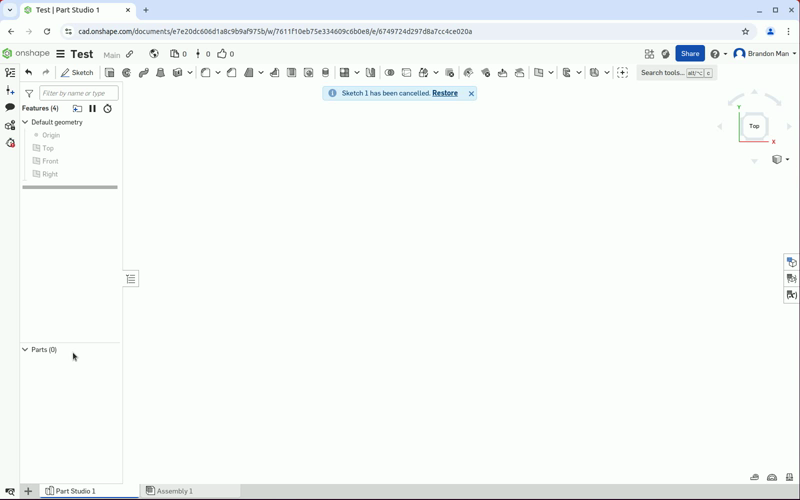
key(up)
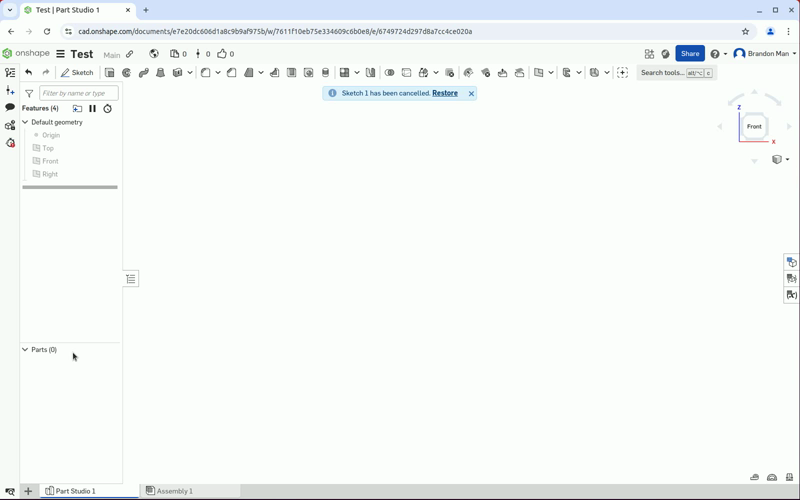
key_up(shift)
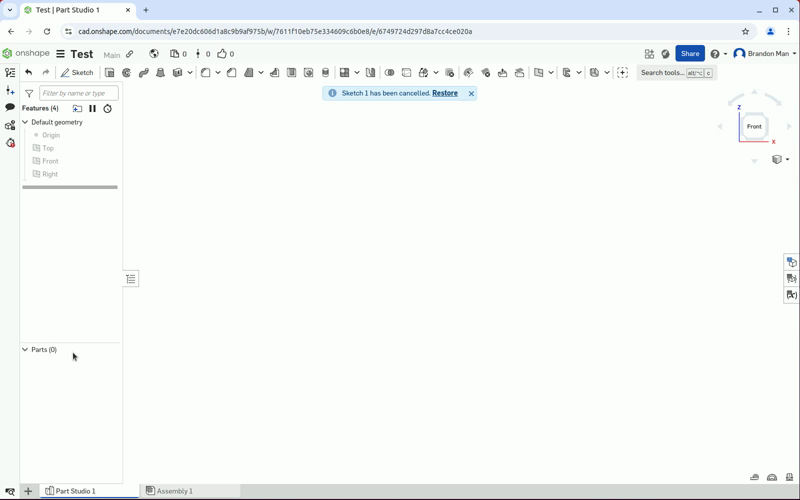
mouse_move(73, 352)
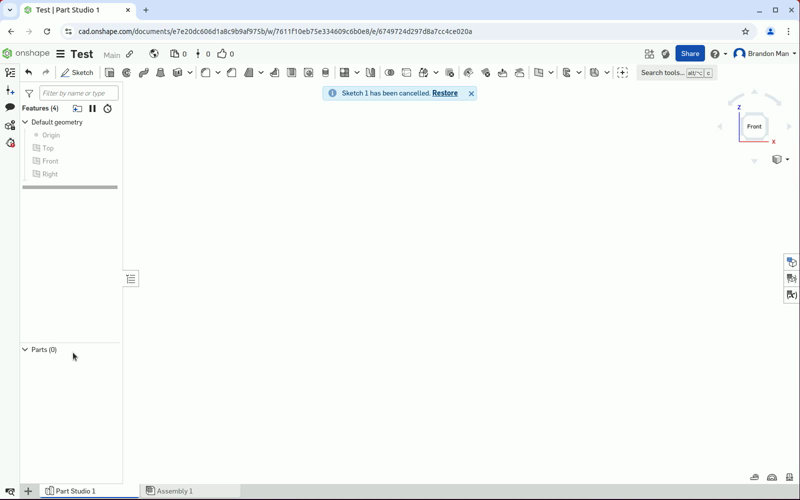
key(shift+y)
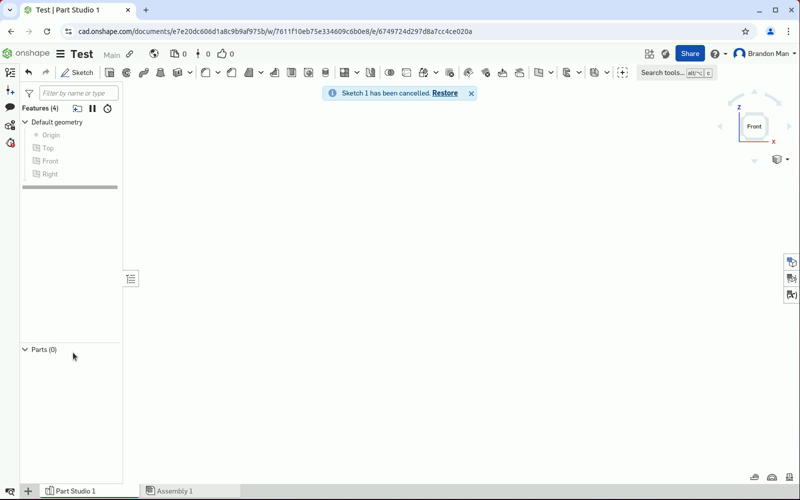
key(shift+s)
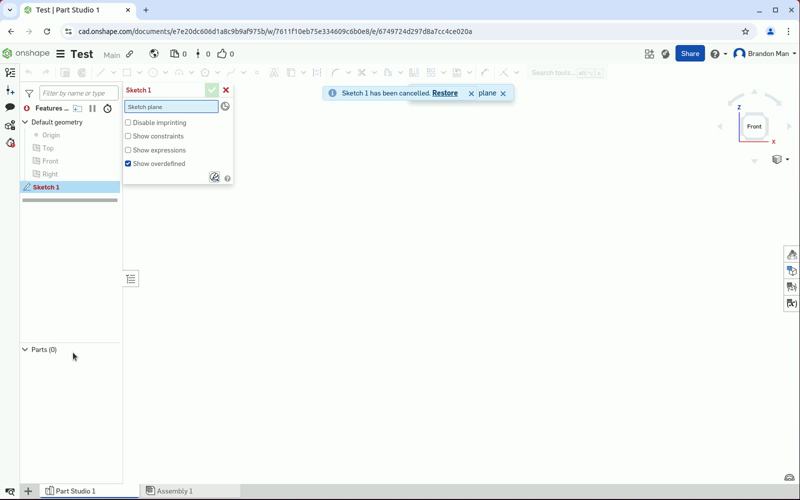
mouse_move(73, 163)
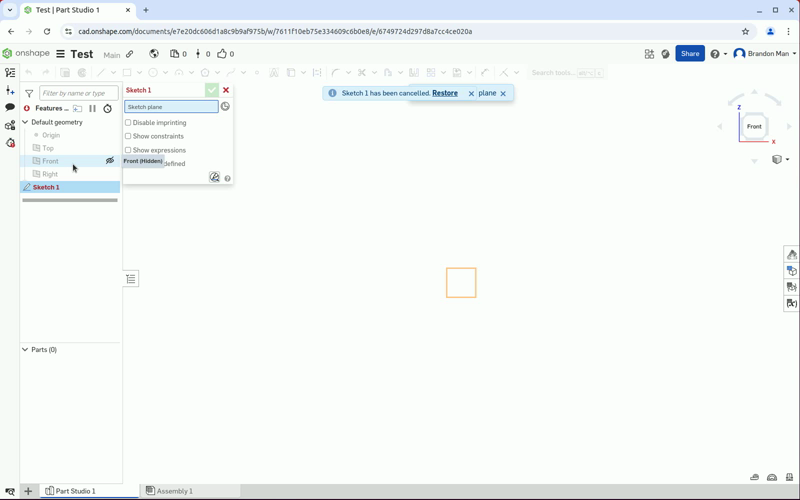
click(73, 163)
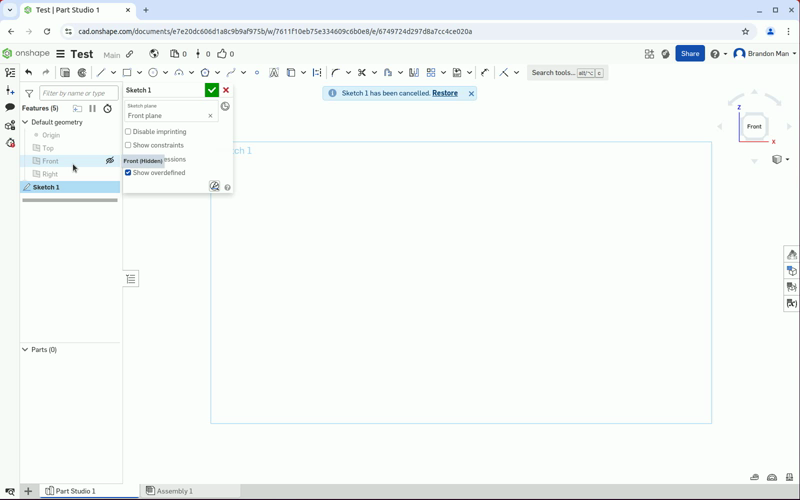
mouse_move(73, 352)
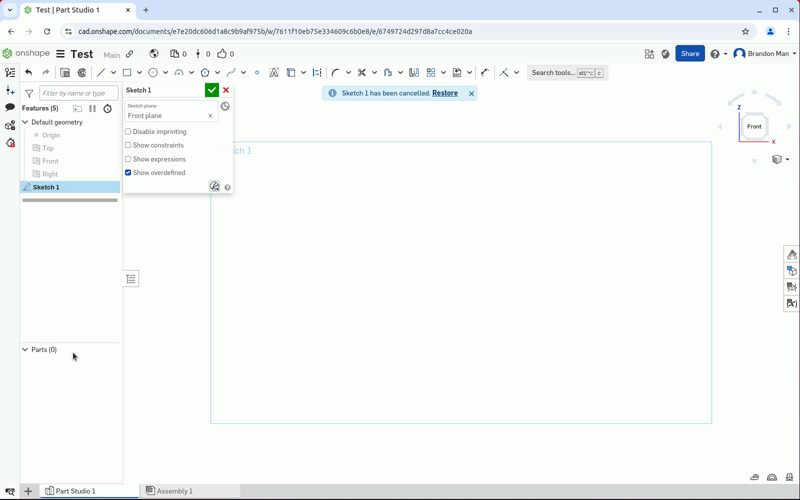
key(y)
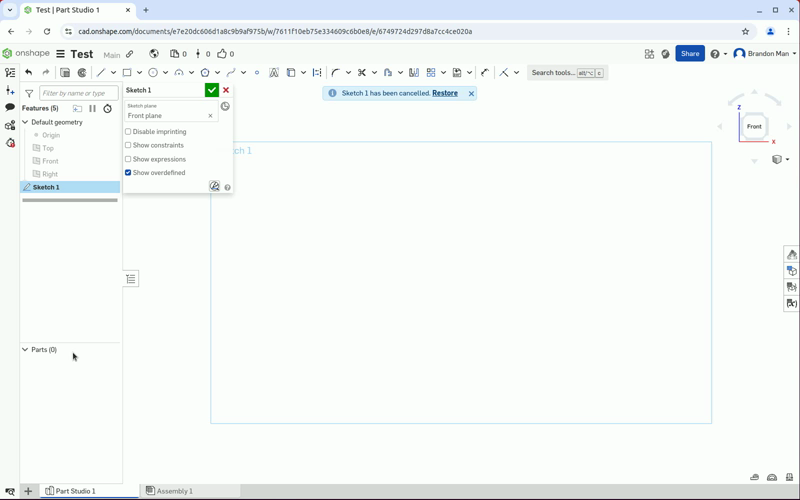
key(l)
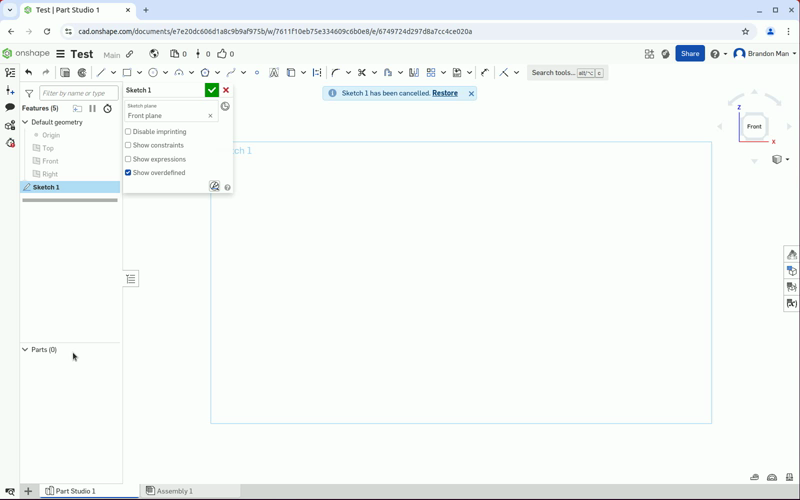
key_down(shift)
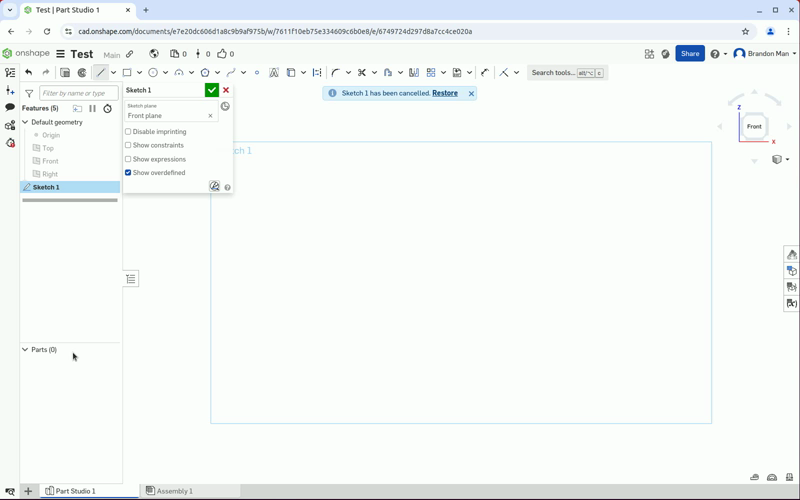
mouse_move(542, 282)
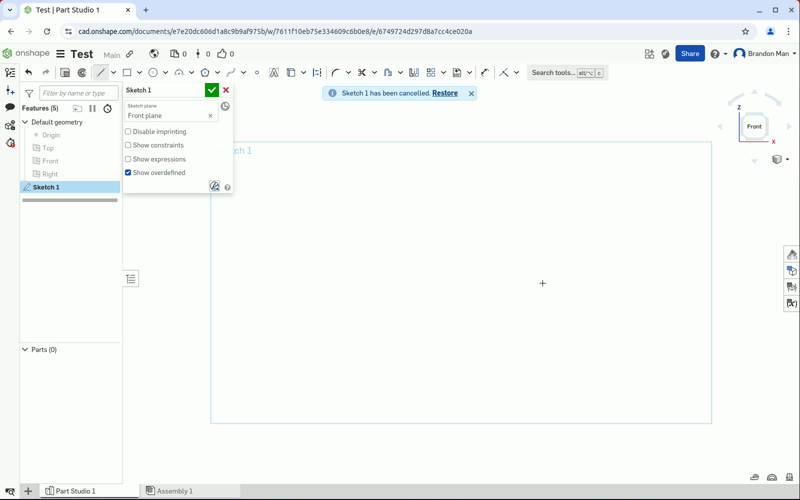
click(542, 282)
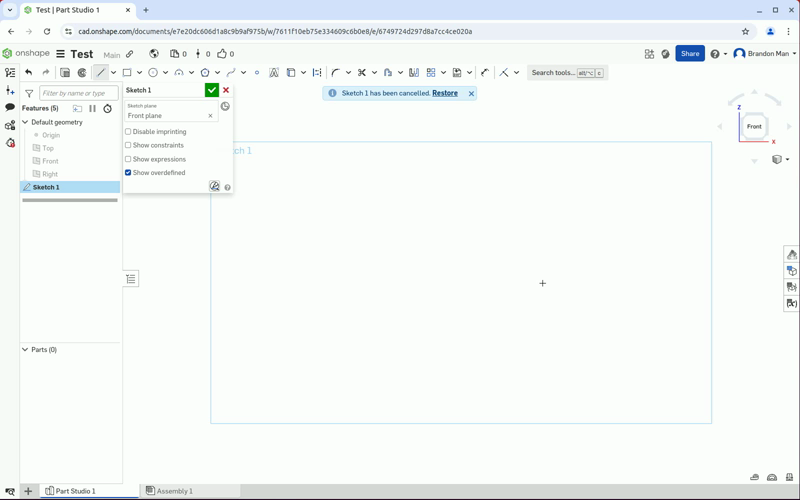
key_up(shift)
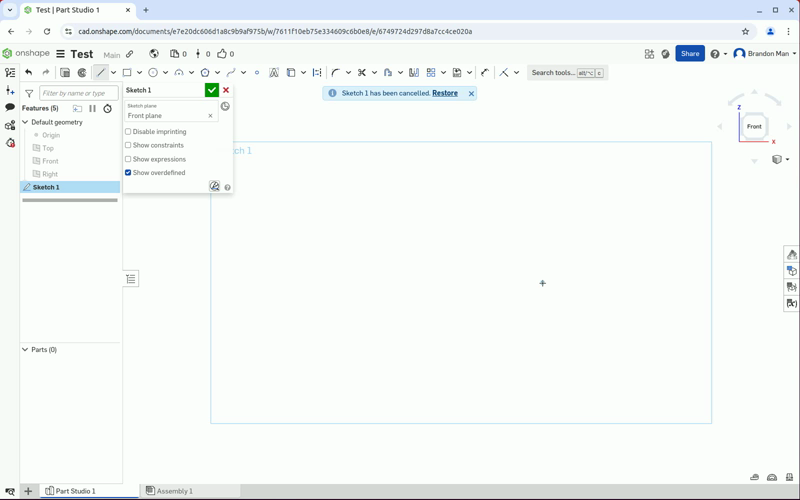
key_down(shift)
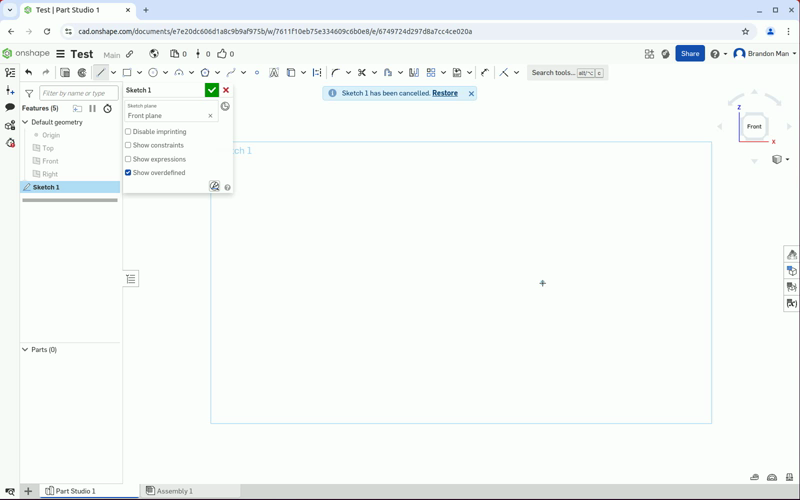
mouse_move(572, 282)
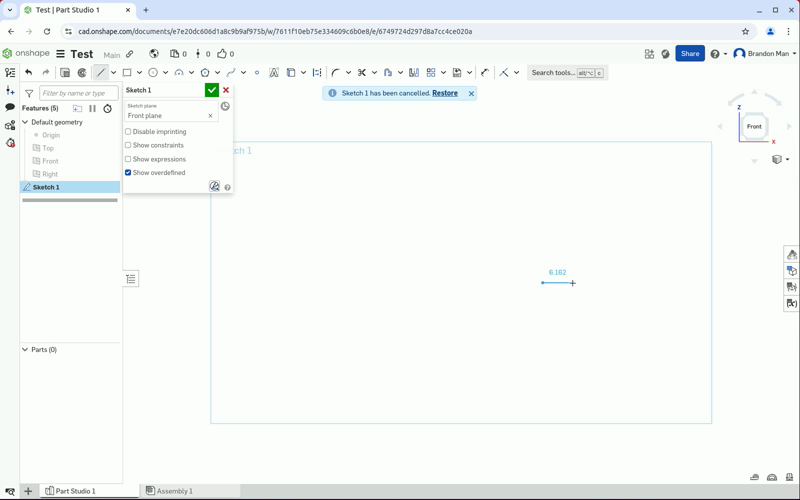
mouse_move(573, 282)
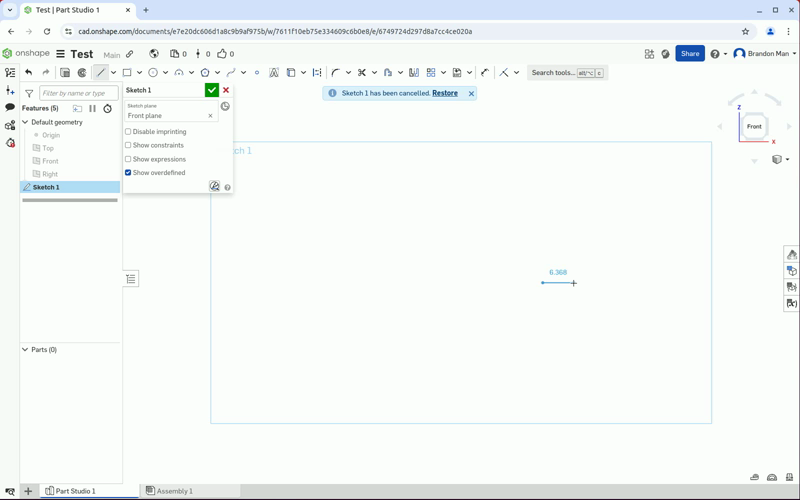
click(573, 282)
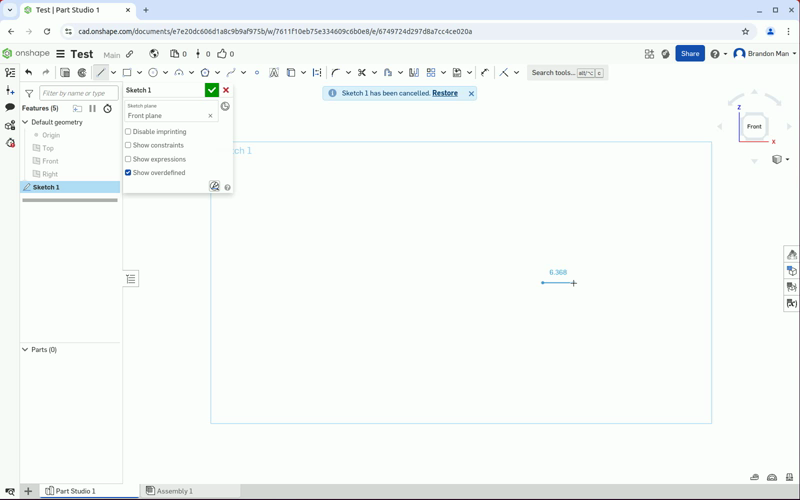
key_up(shift)
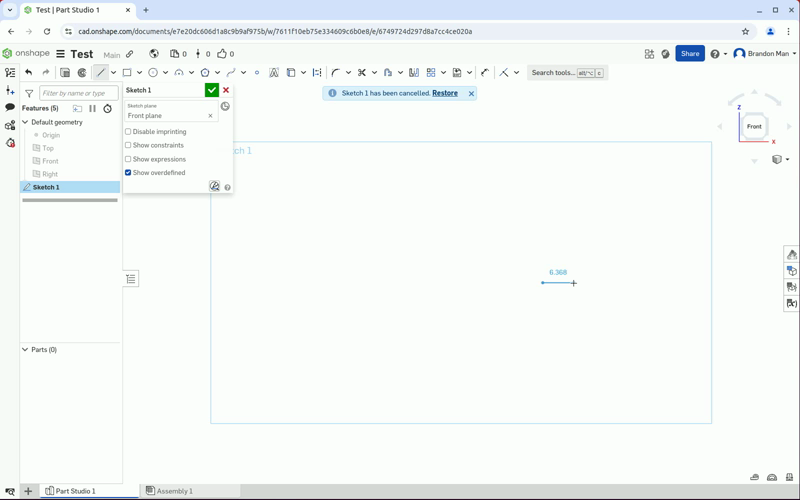
key_down(shift)
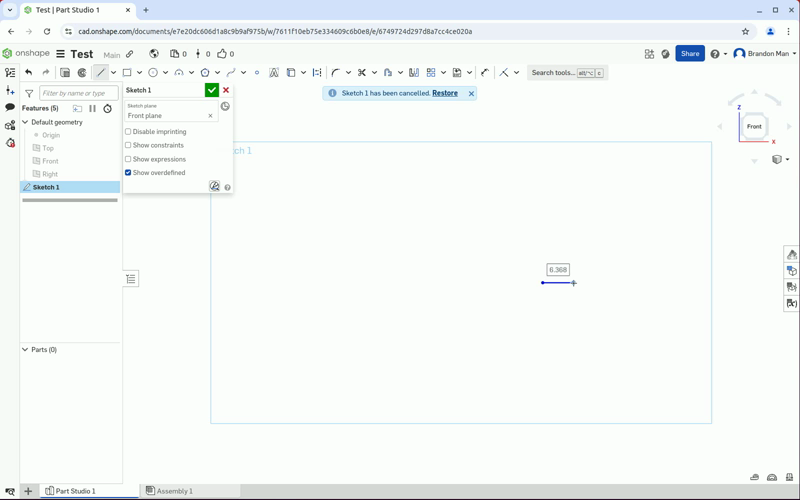
mouse_move(589, 282)
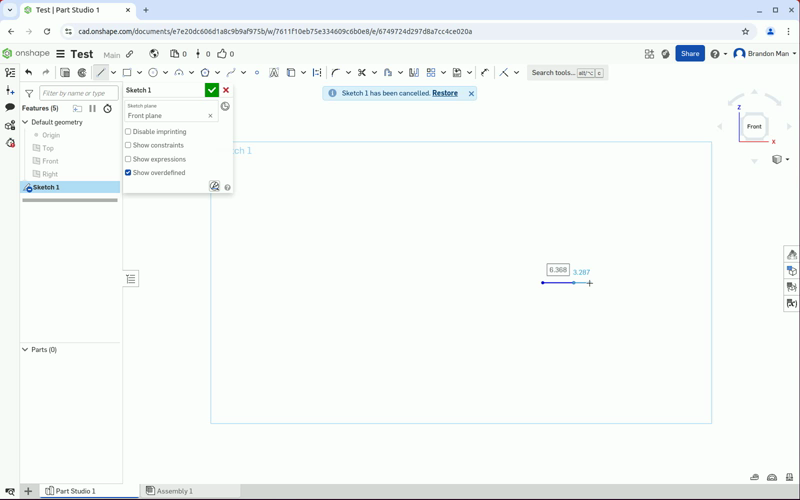
mouse_move(554, 251)
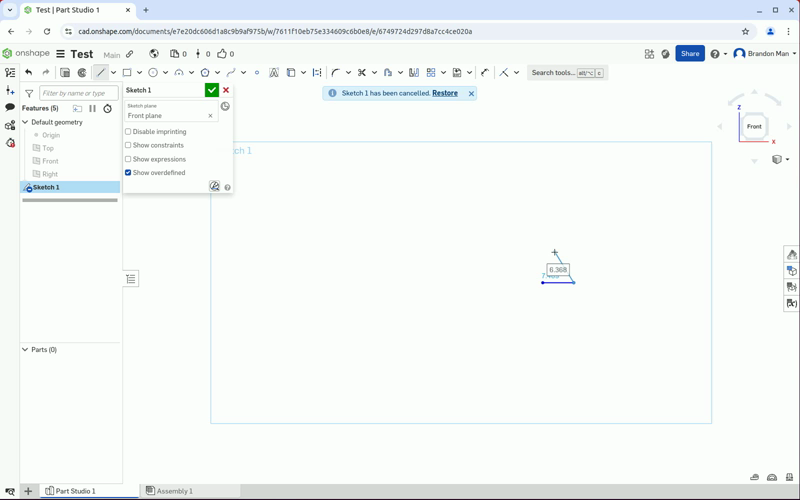
click(554, 251)
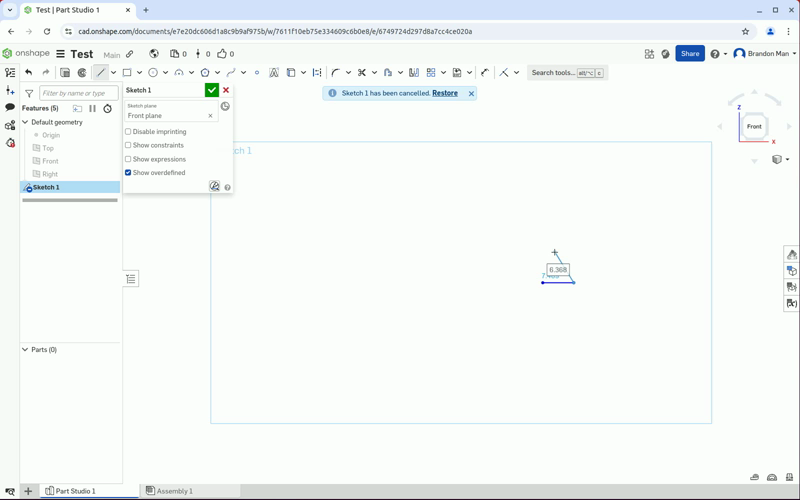
key_up(shift)
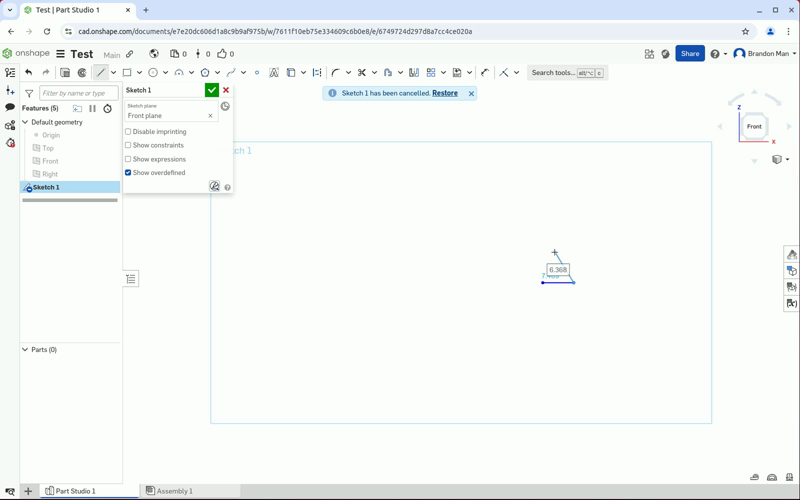
mouse_move(584, 251)
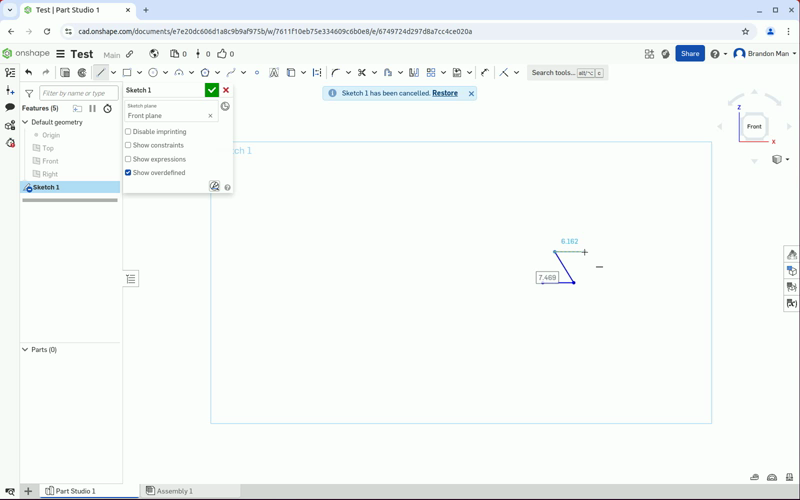
key_down(shift)
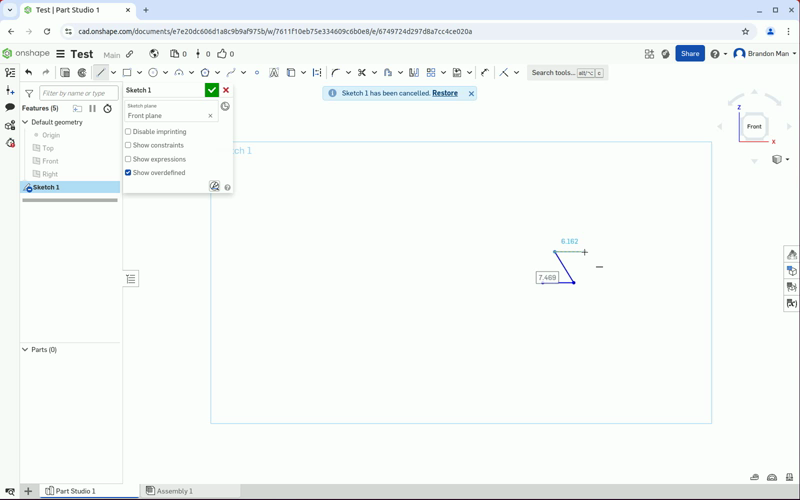
mouse_move(542, 282)
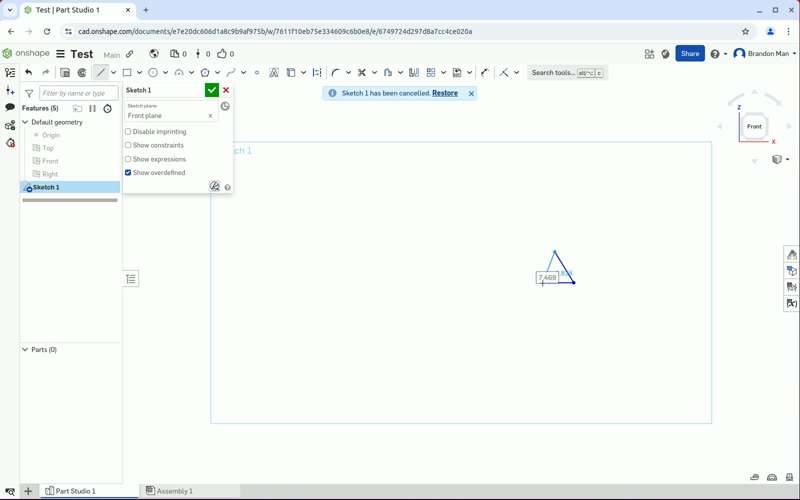
key_up(shift)
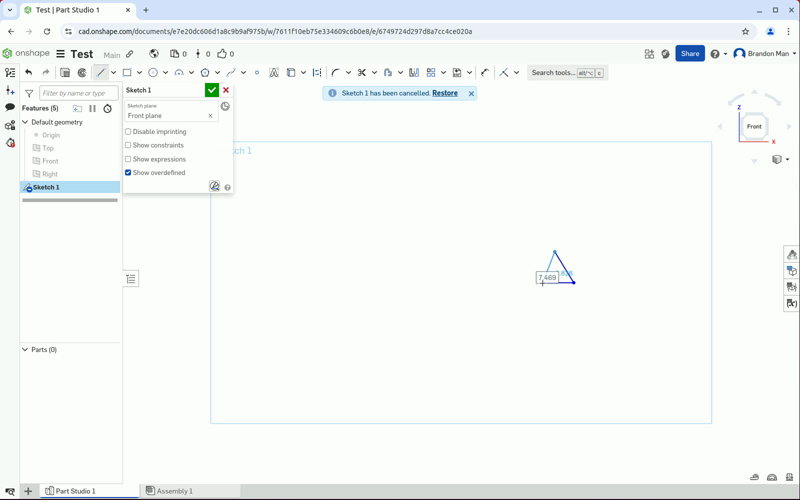
click(542, 282)
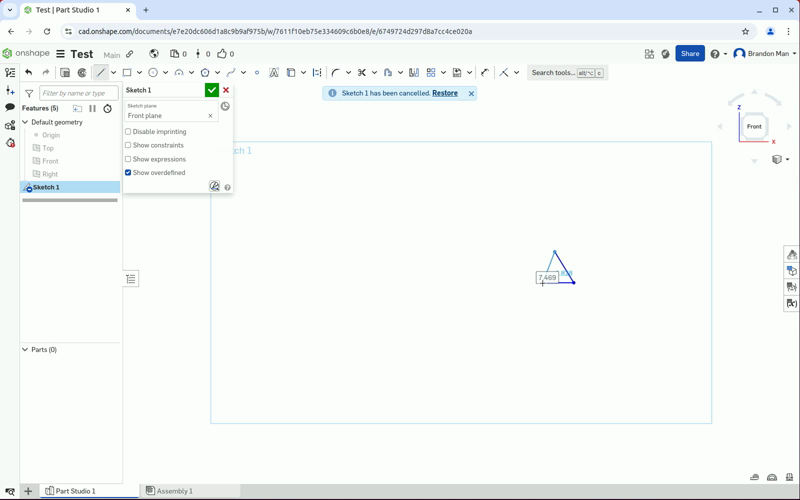
key(esc)
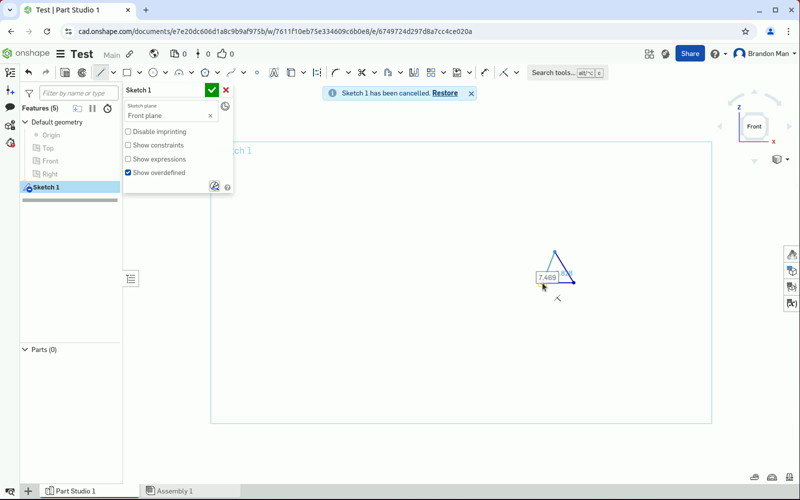
mouse_move(549, 272)
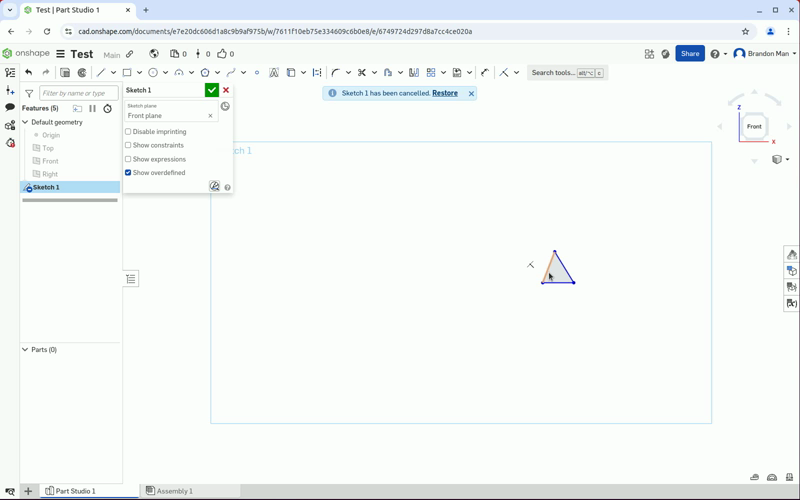
scroll(6)
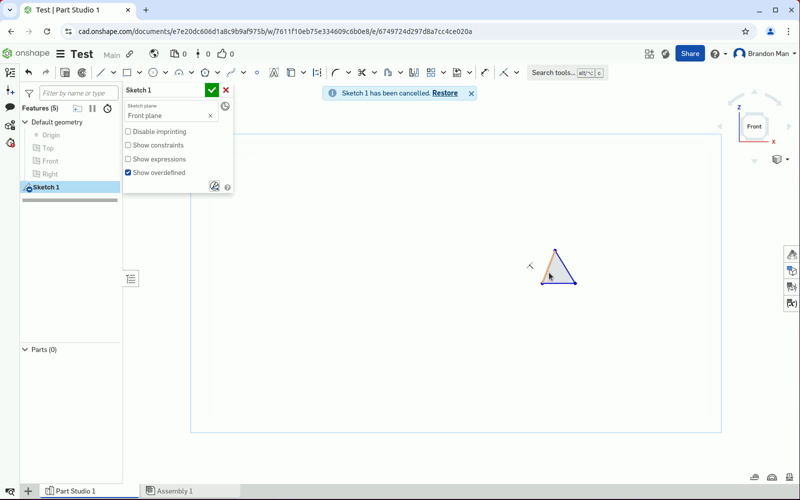
scroll(6)
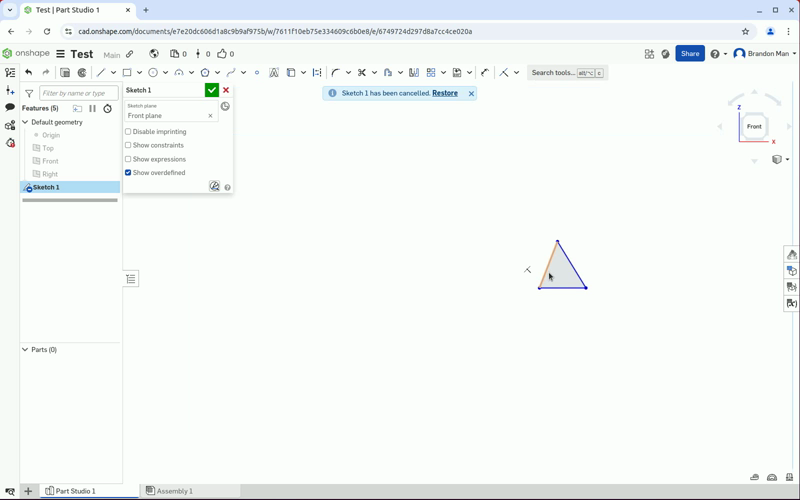
scroll(6)
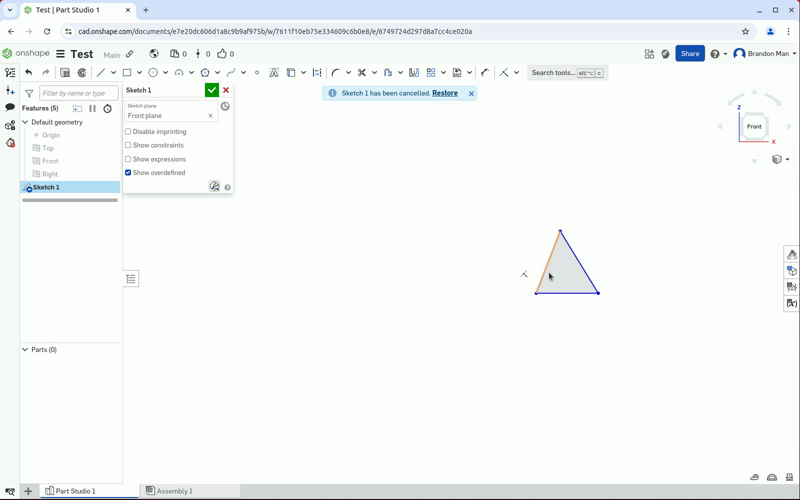
scroll(6)
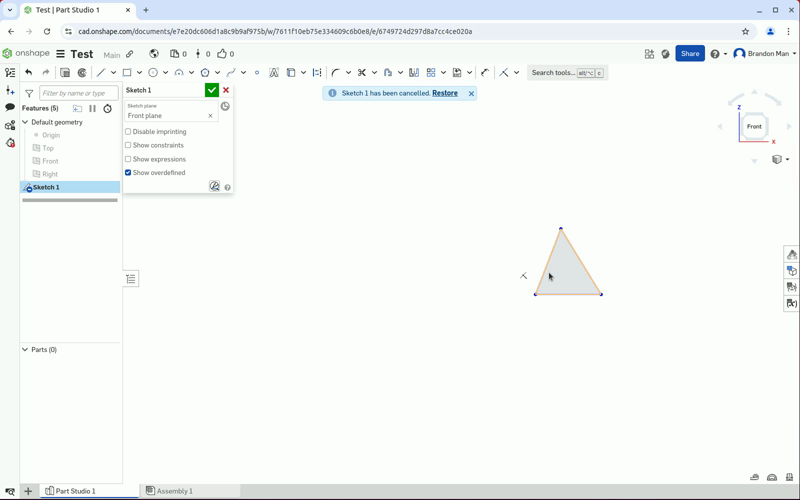
scroll(6)
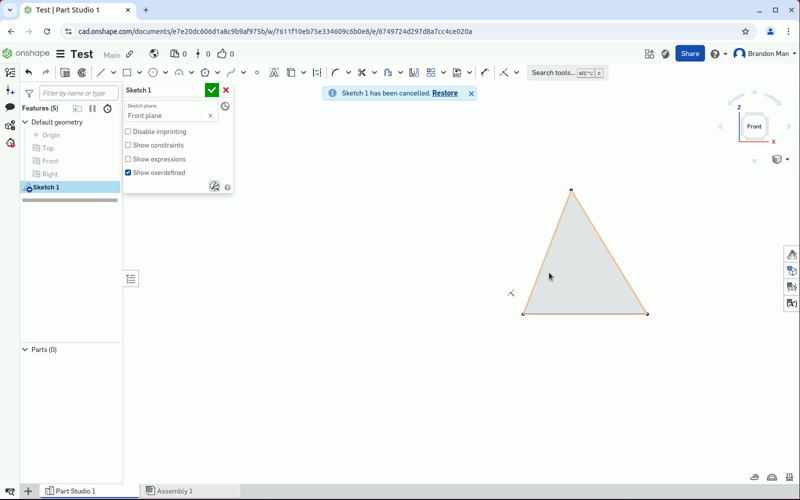
scroll(6)
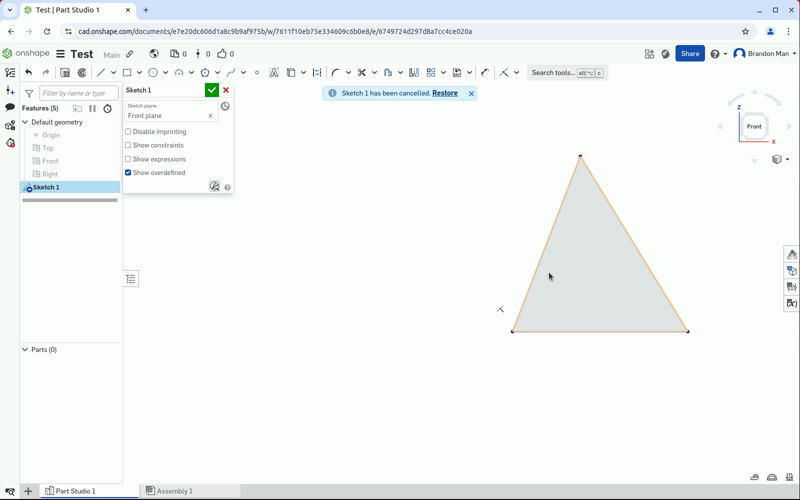
scroll(6)
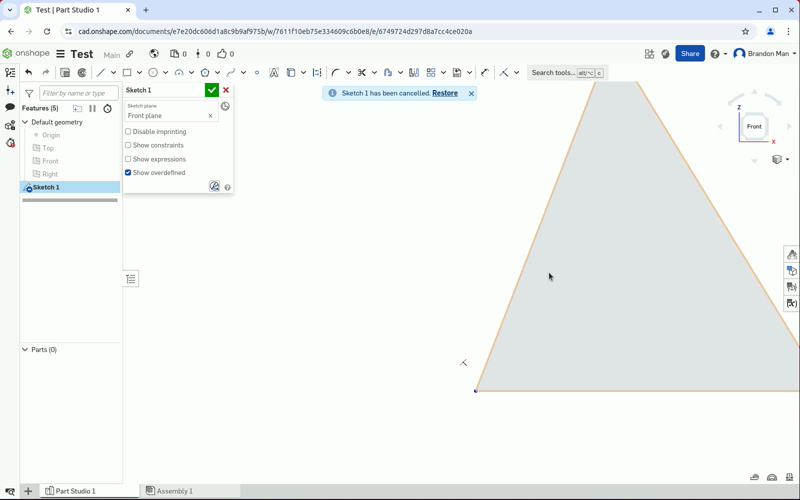
click(549, 272)
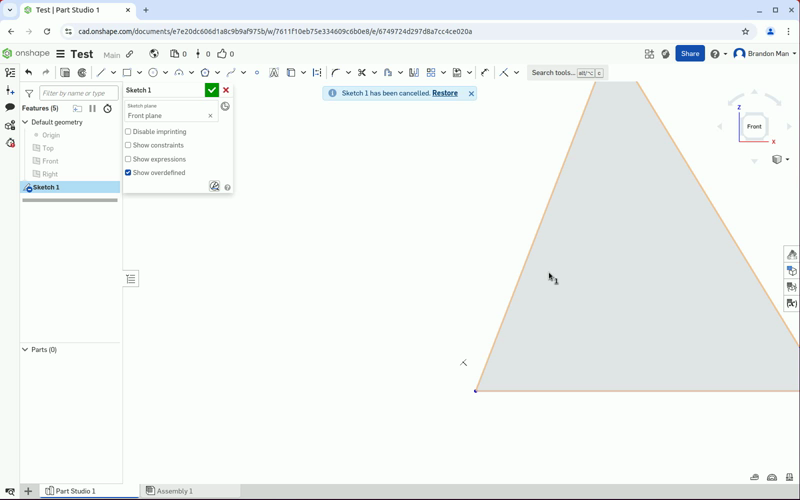
scroll(-6)
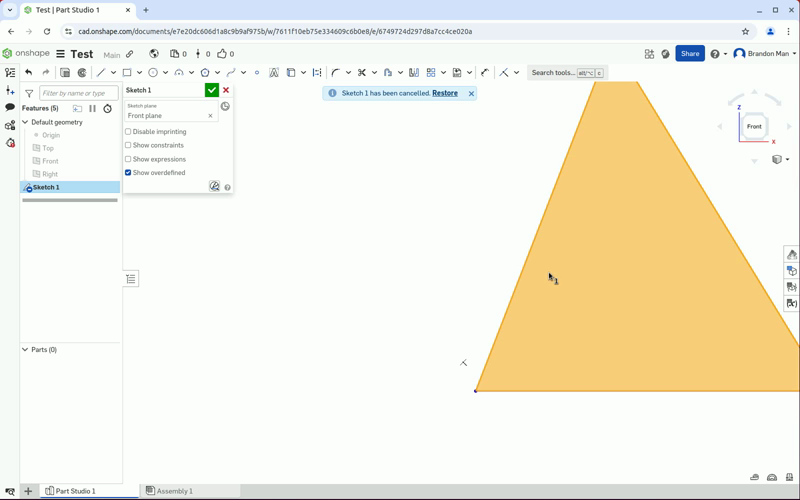
scroll(-6)
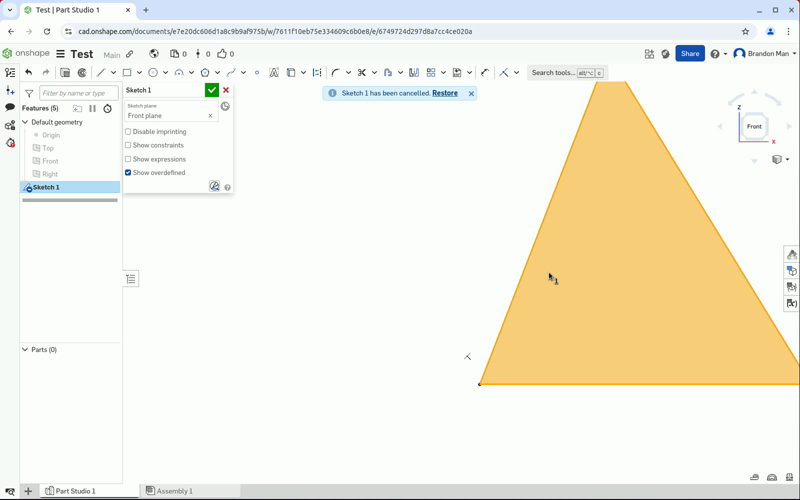
scroll(-6)
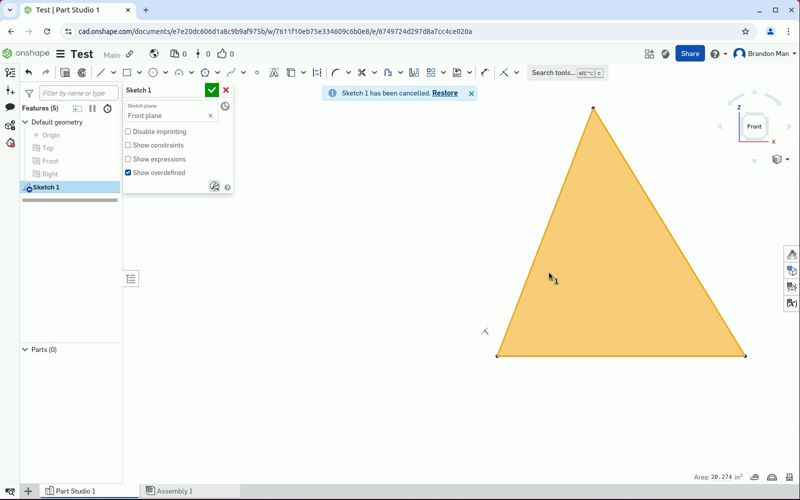
scroll(-6)
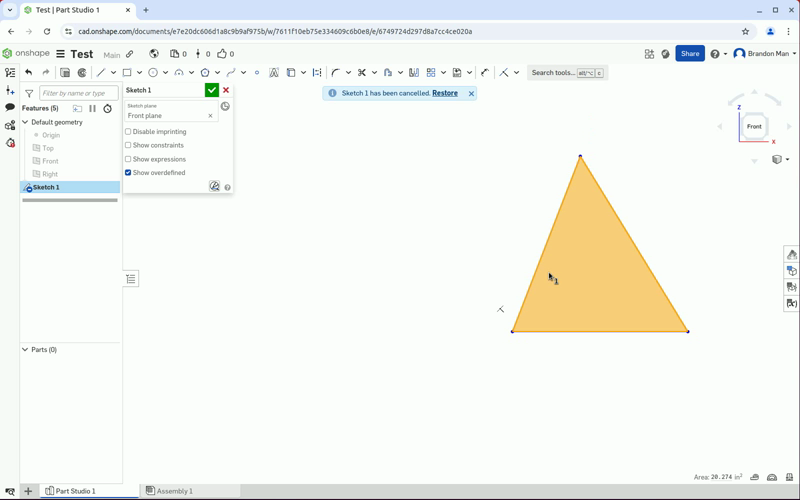
scroll(-6)
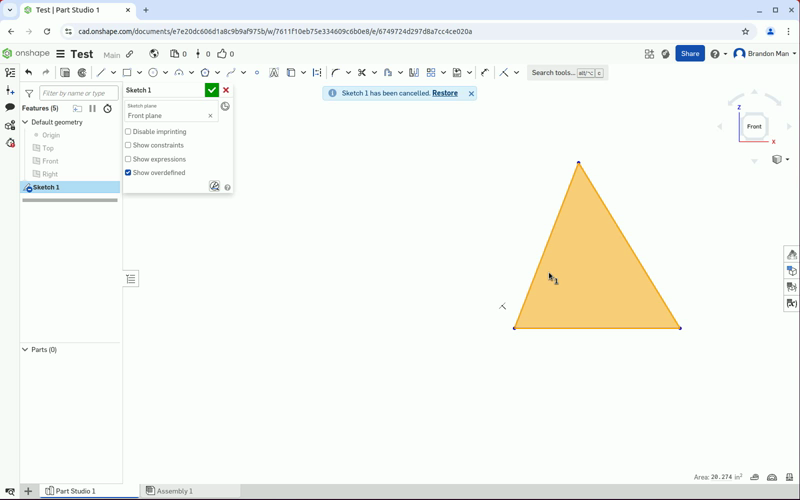
scroll(-6)
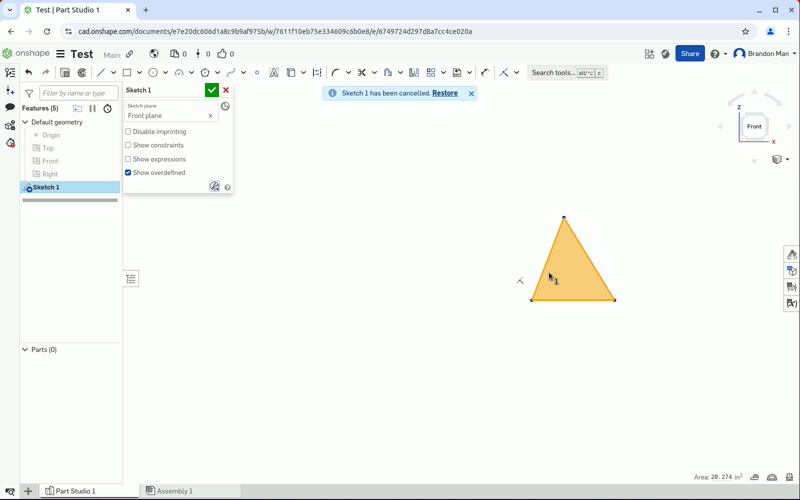
scroll(-6)
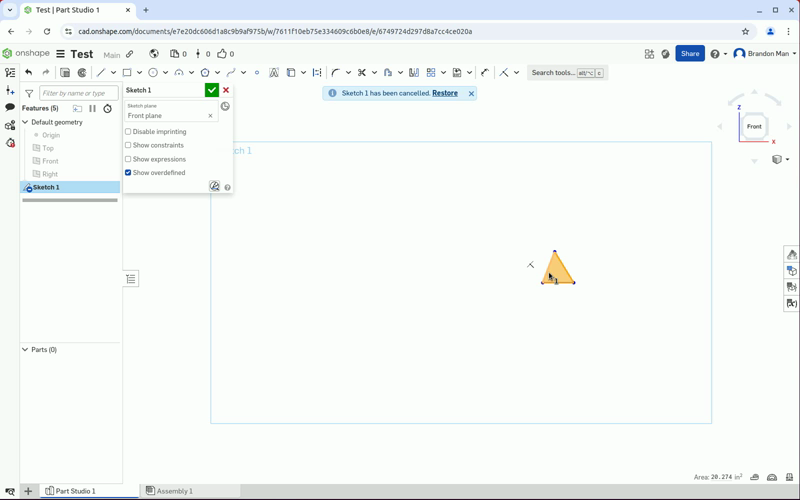
mouse_move(73, 352)
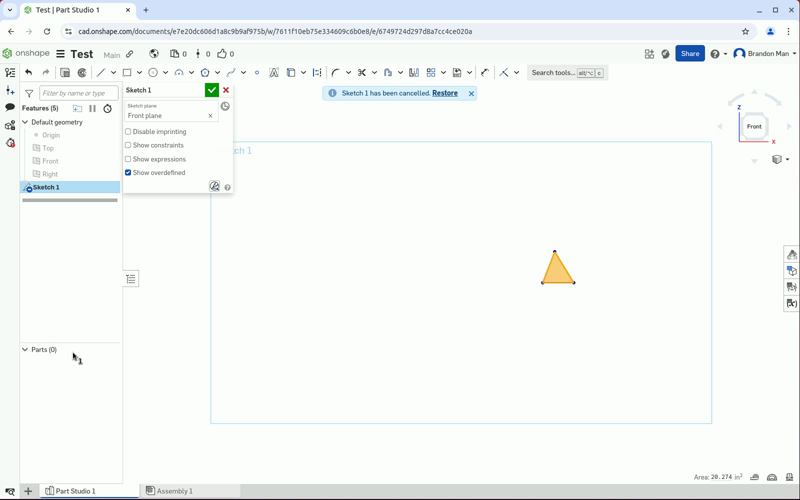
key(shift+y)
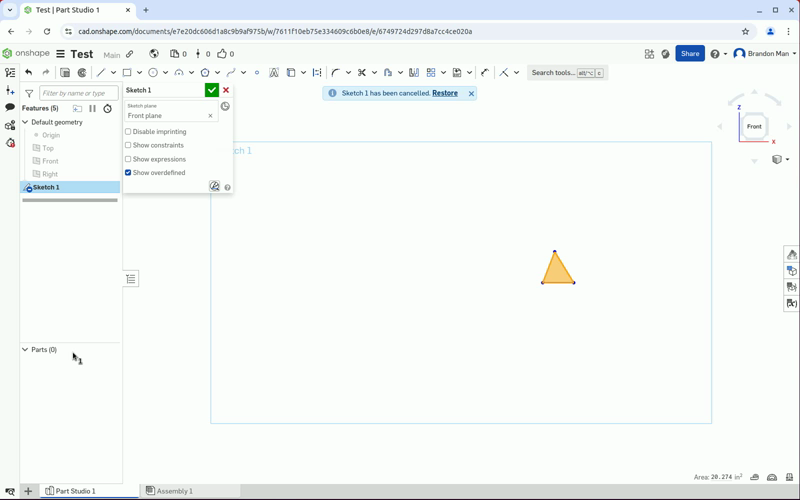
key(shift+e)
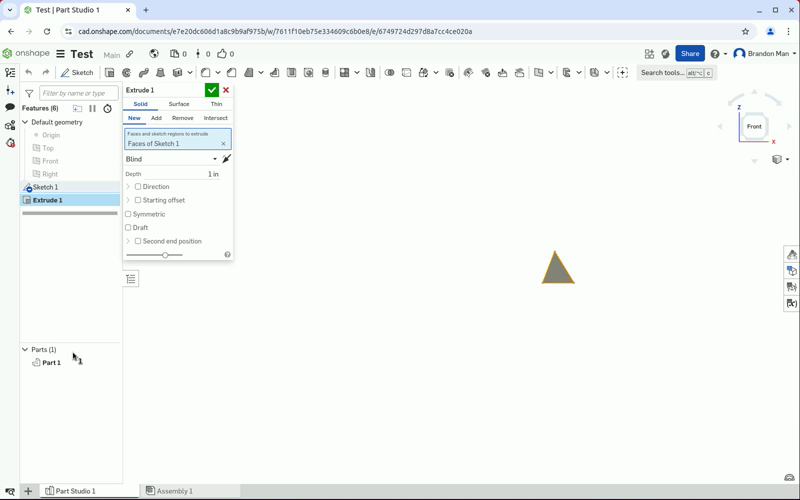
mouse_move(143, 106)
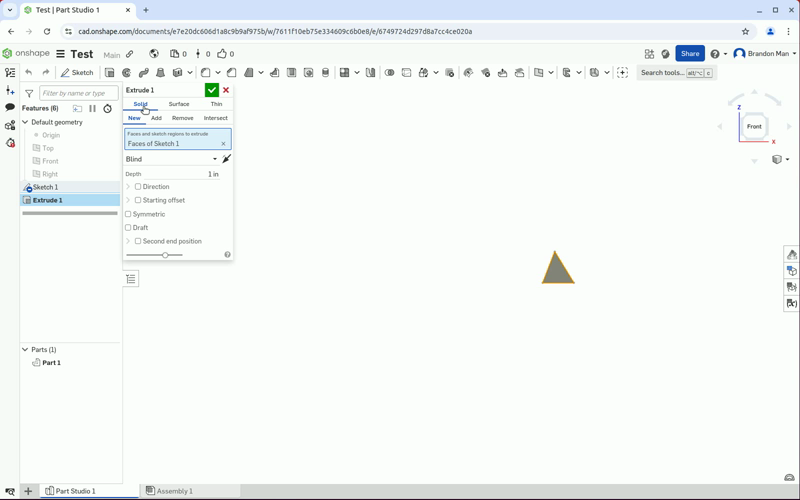
click(143, 106)
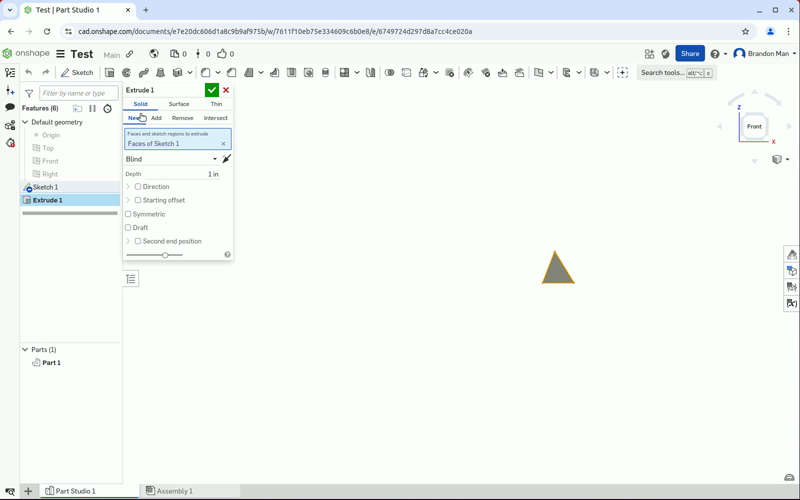
mouse_move(137, 120)
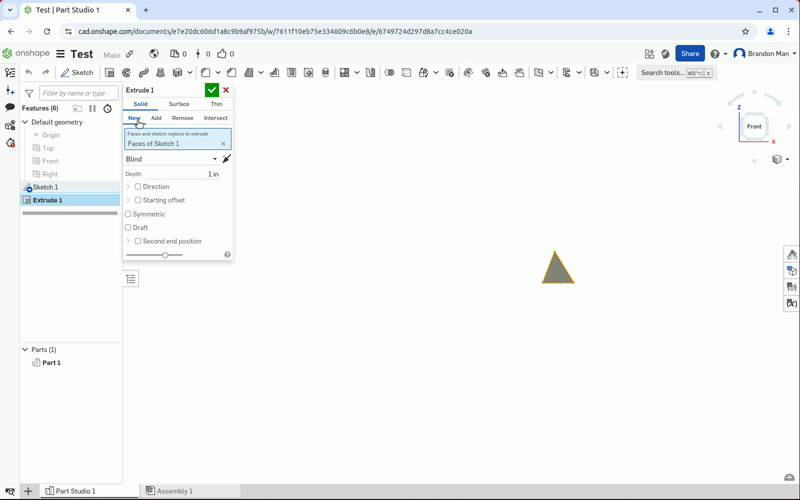
click(137, 120)
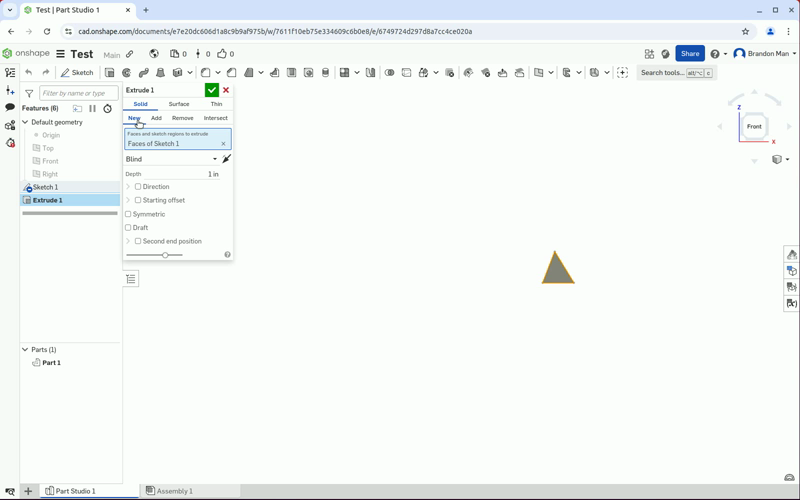
key(tab, 4)
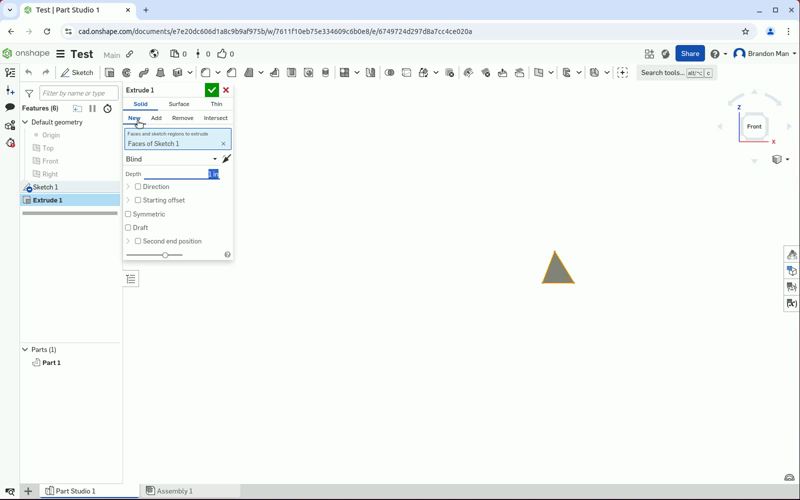
text(7.703)
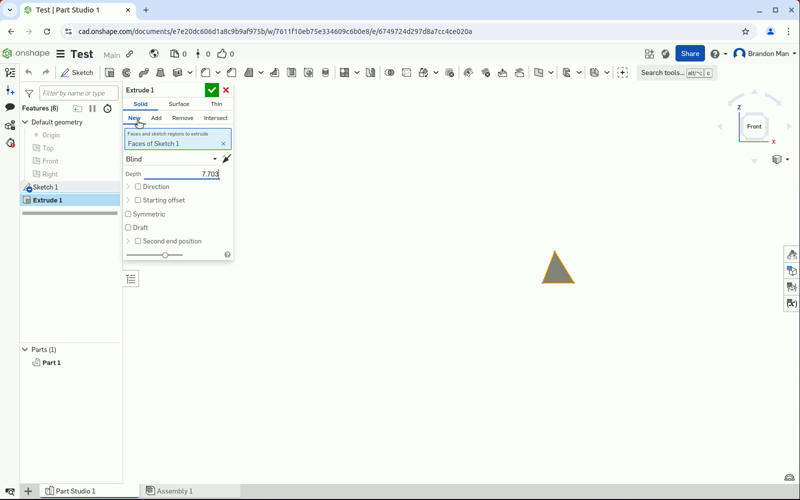
key(enter)
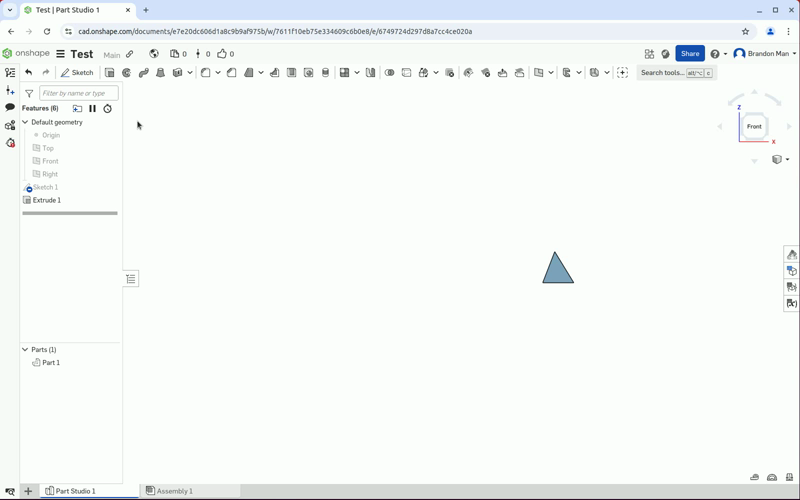
key(shift+h)
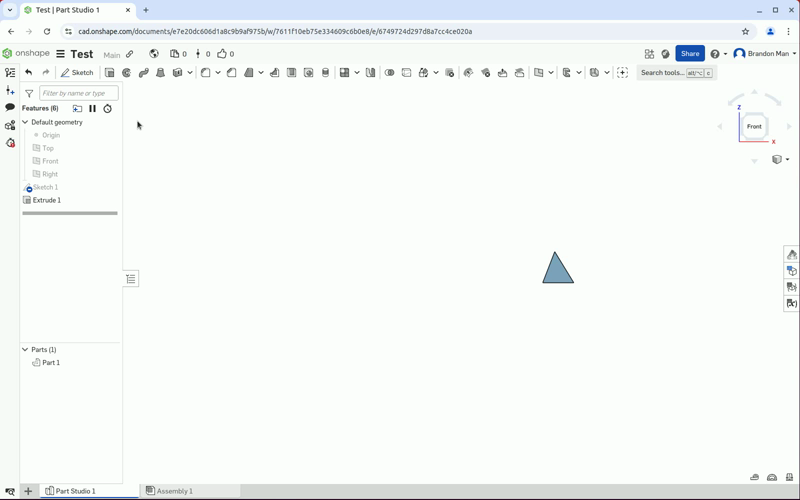
key(shift+h)
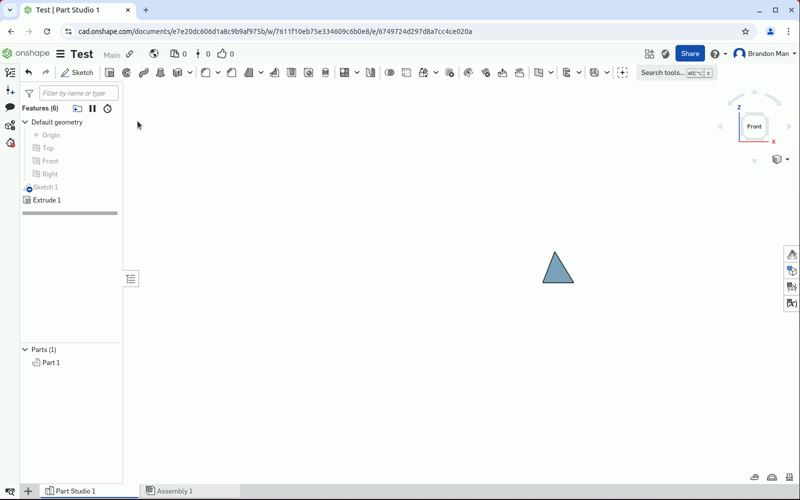
mouse_move(73, 189)
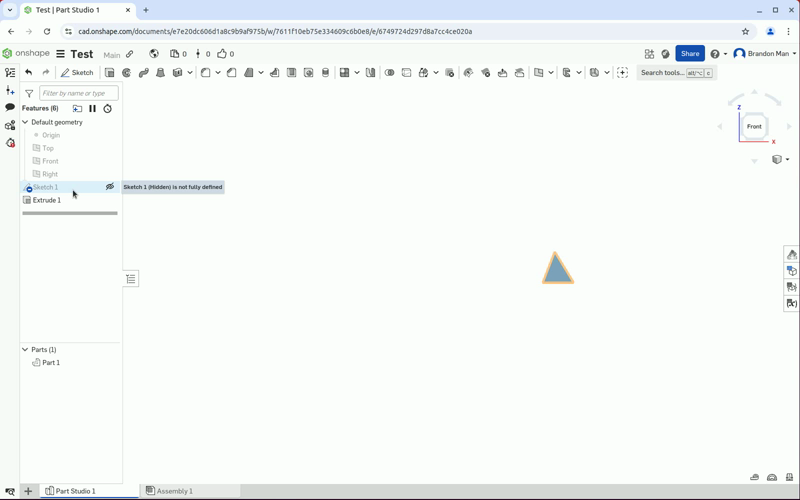
click(73, 189)
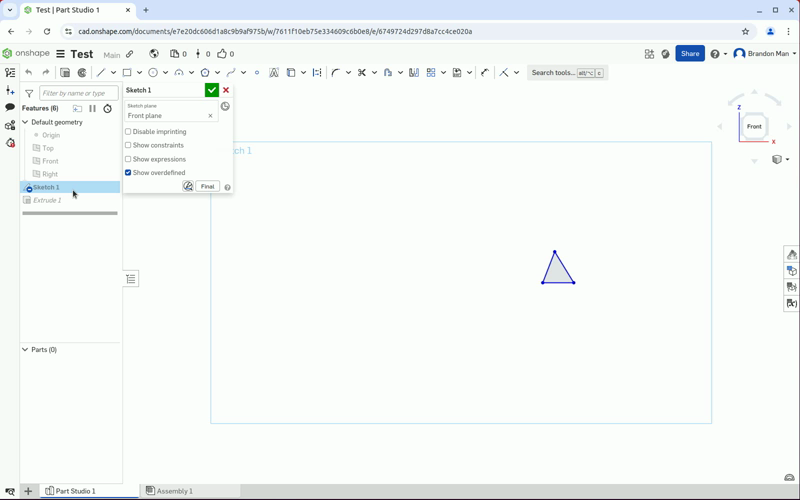
mouse_move(229, 92)
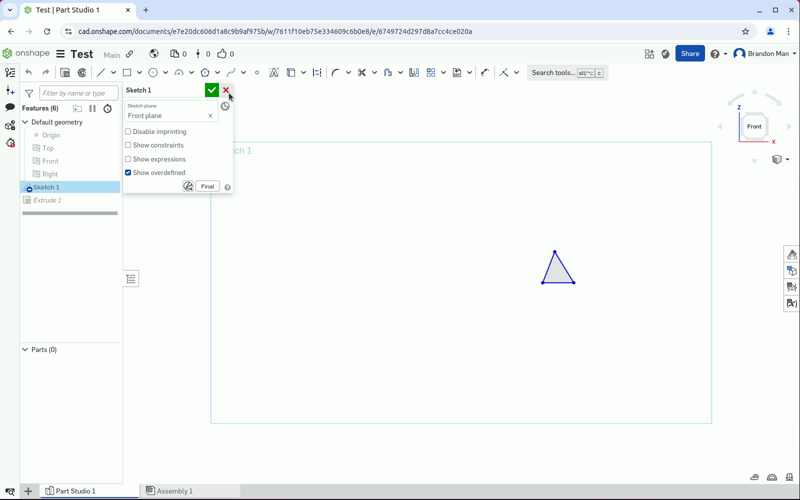
click(229, 92)
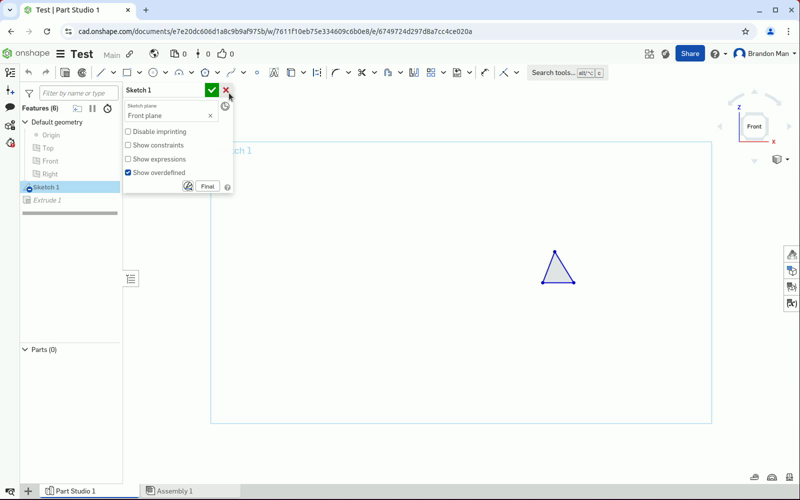
key(shift+s)
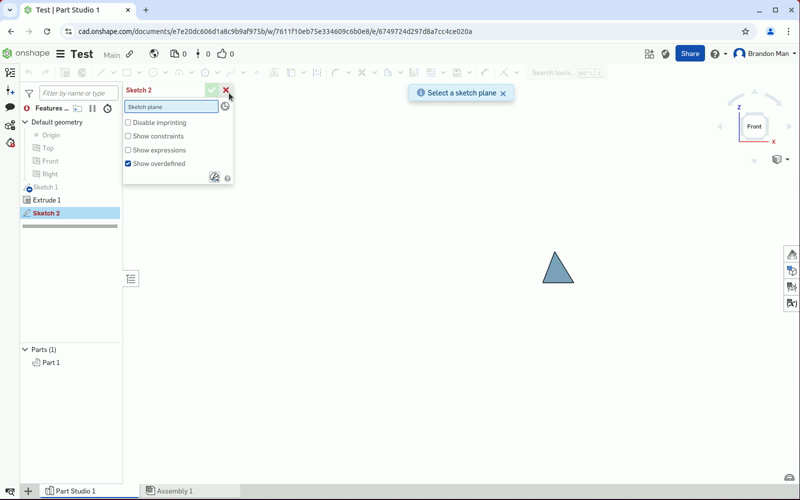
mouse_move(73, 163)
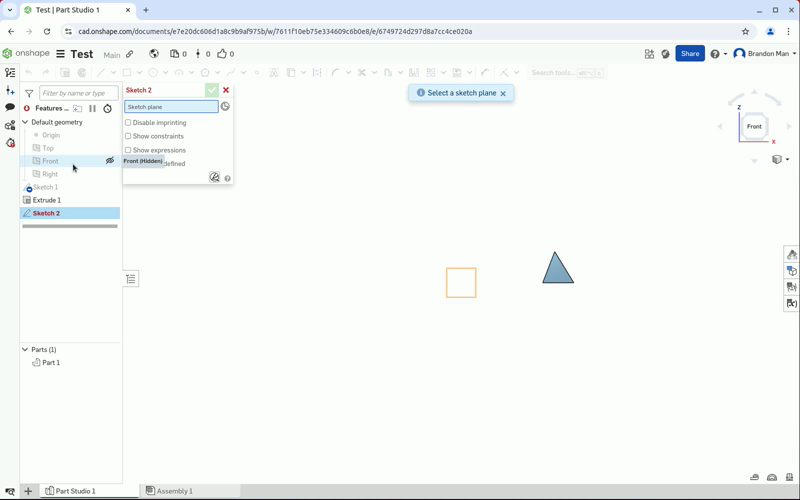
click(73, 163)
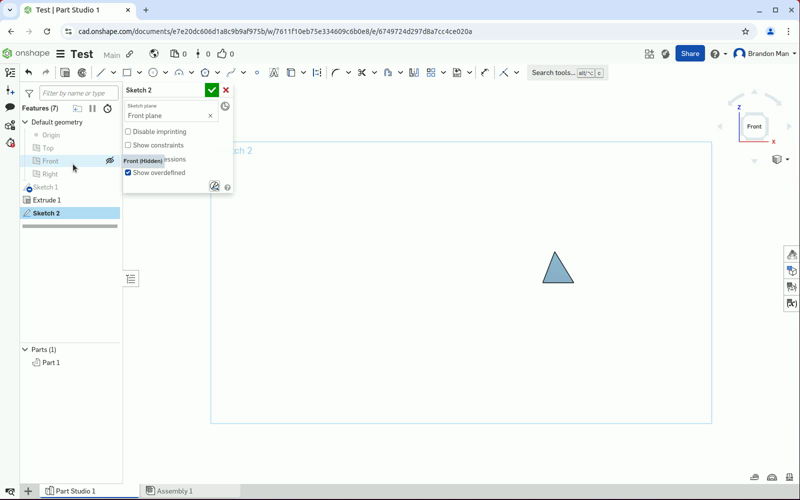
mouse_move(73, 352)
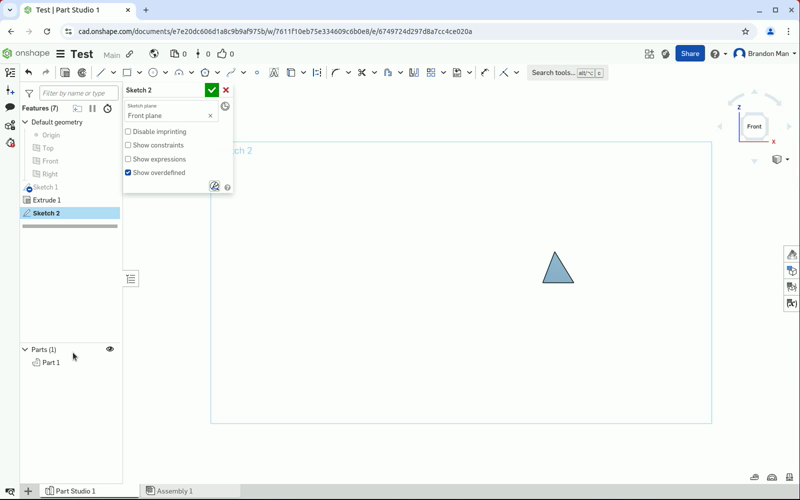
key(y)
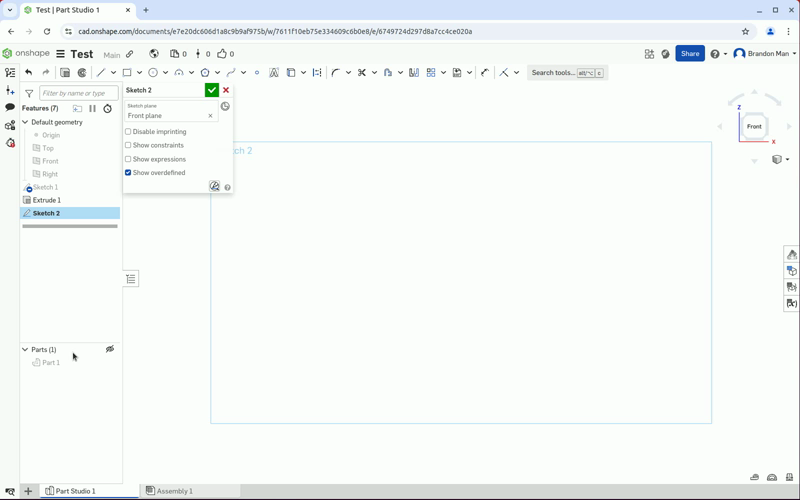
key(l)
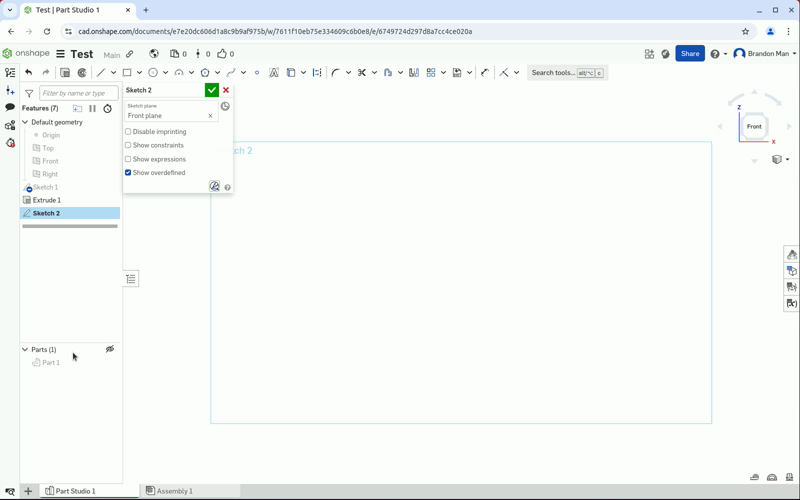
key_down(shift)
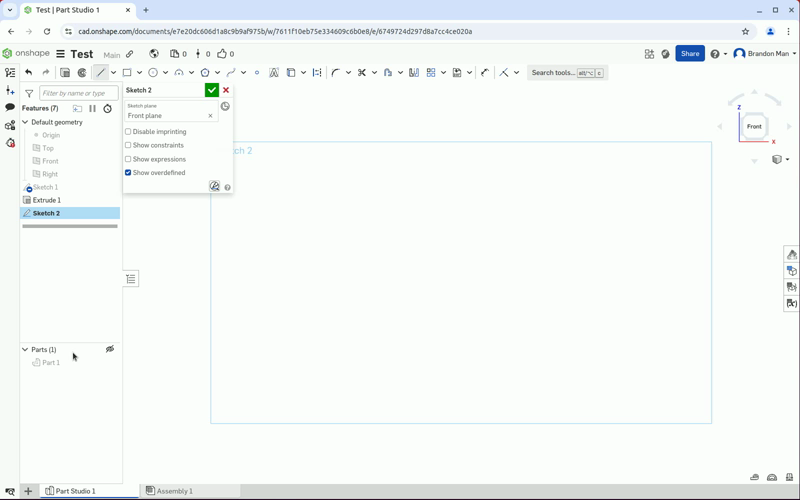
mouse_move(512, 252)
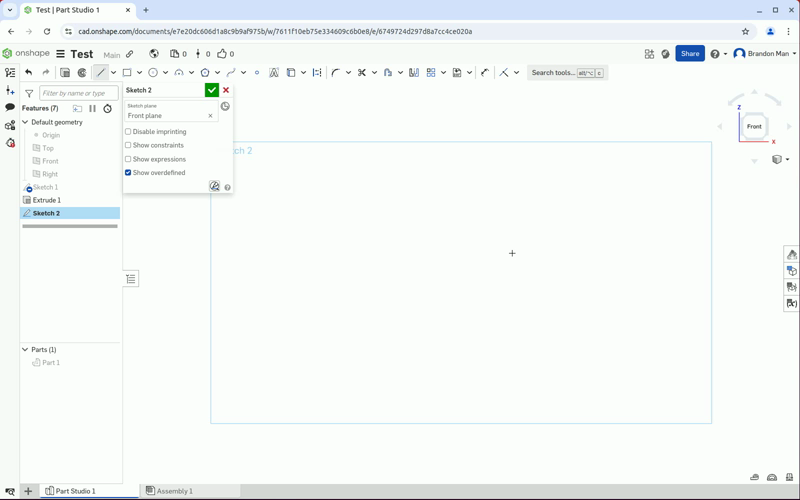
click(512, 252)
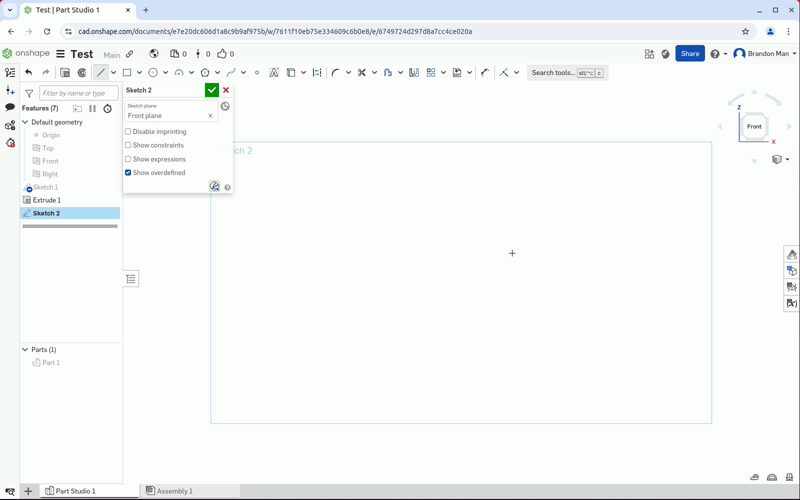
key_up(shift)
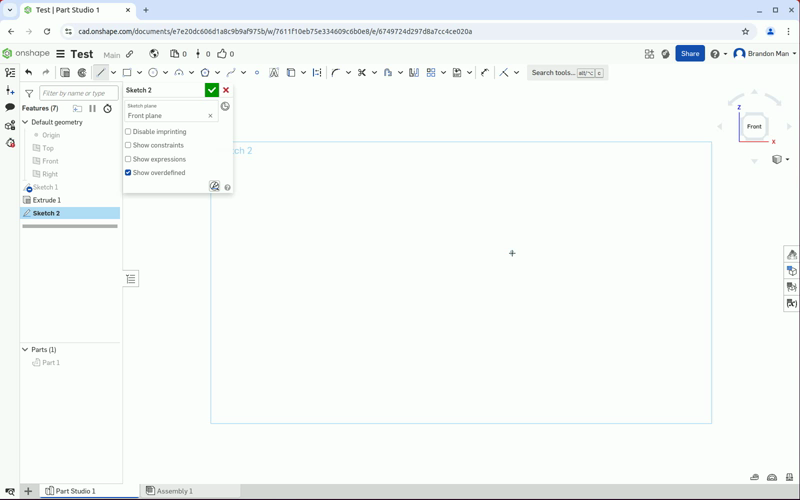
key_down(shift)
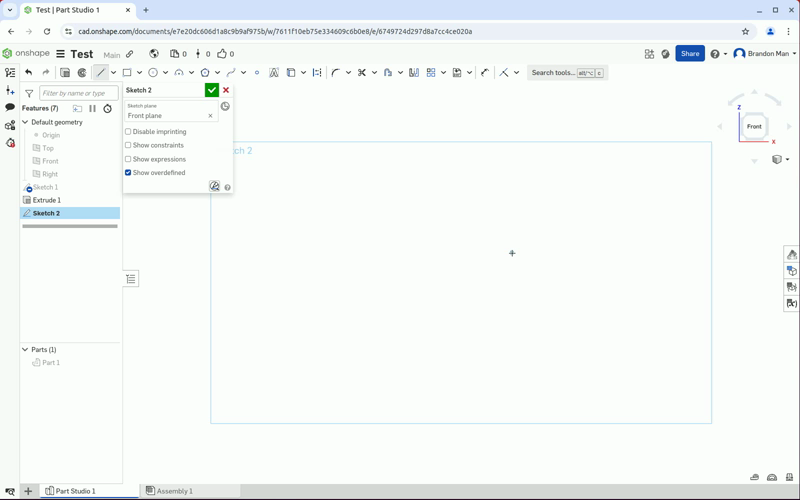
mouse_move(542, 252)
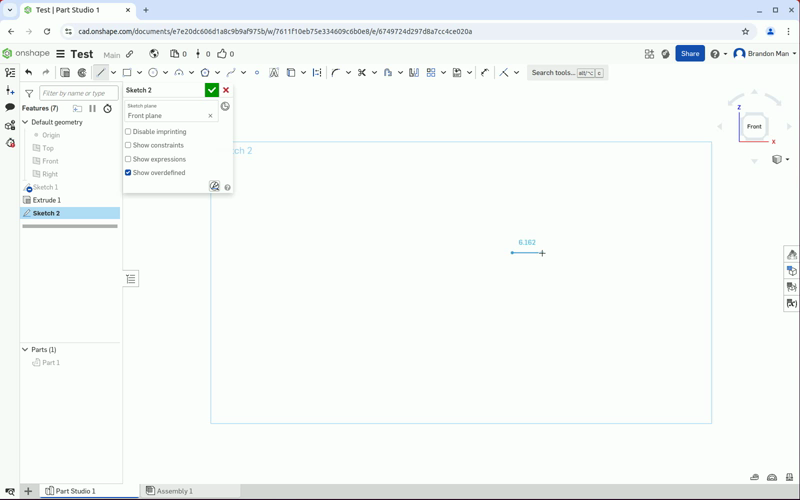
mouse_move(543, 284)
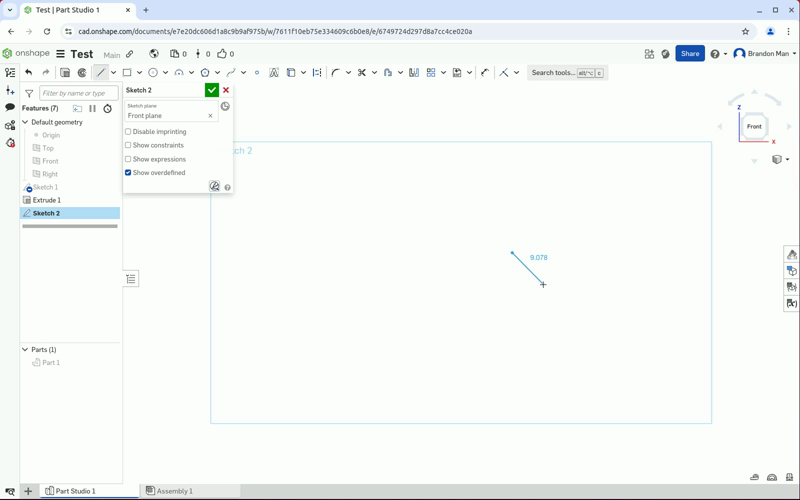
click(543, 284)
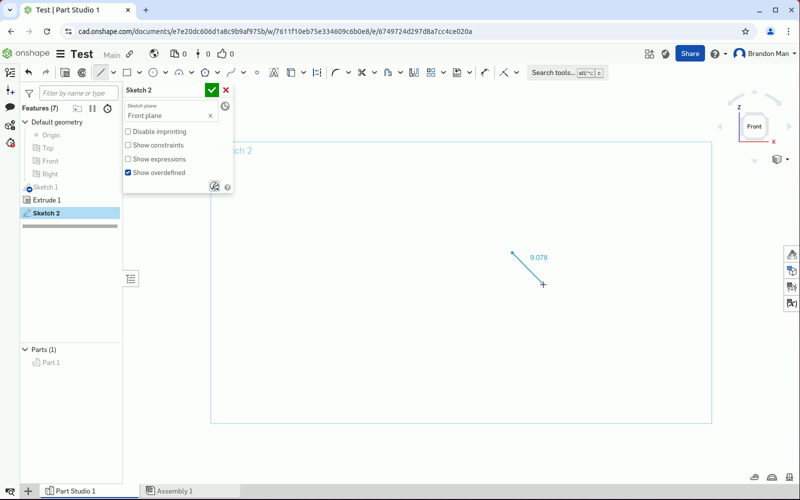
key_up(shift)
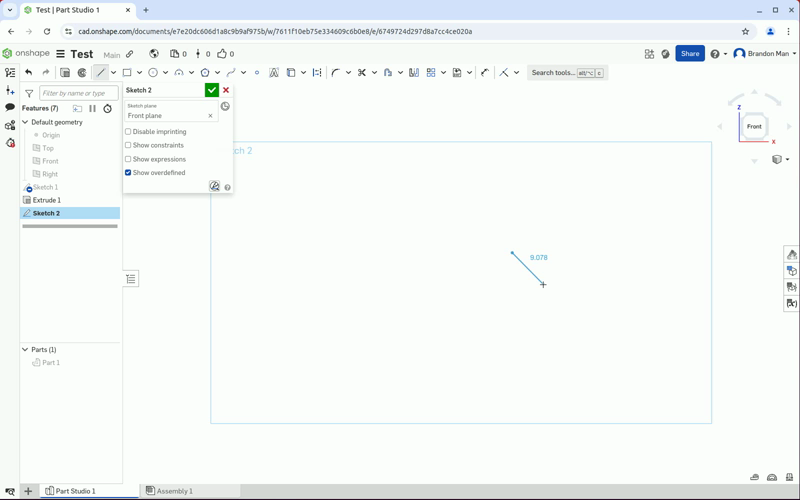
key_down(shift)
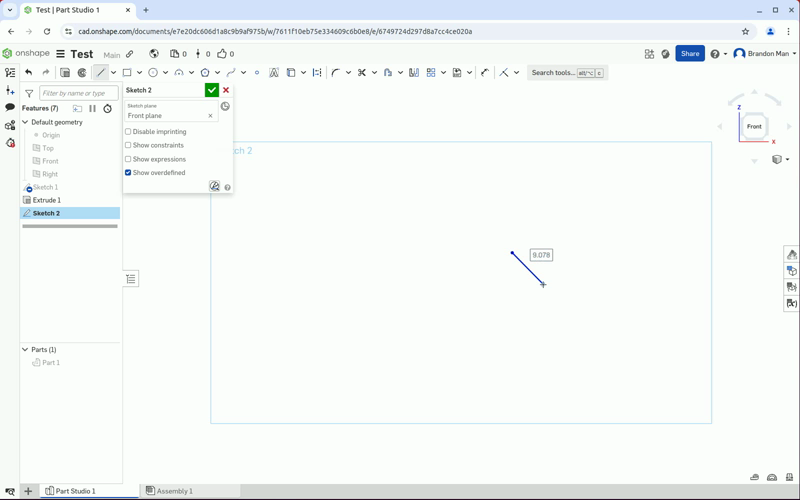
mouse_move(573, 284)
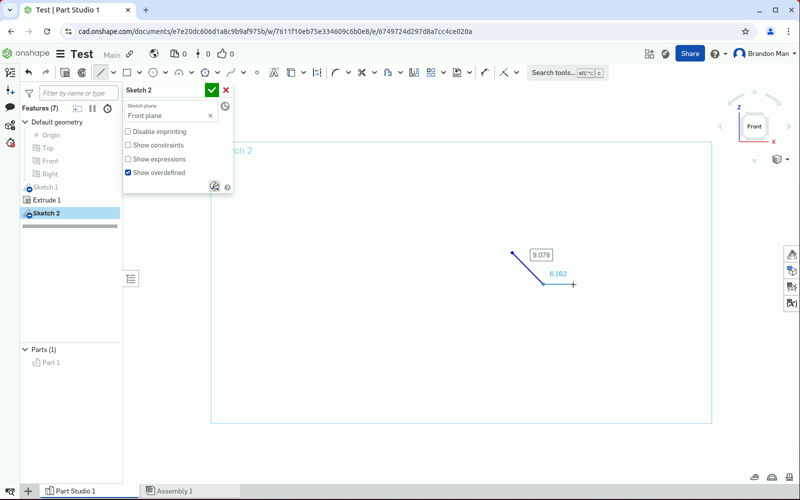
mouse_move(555, 252)
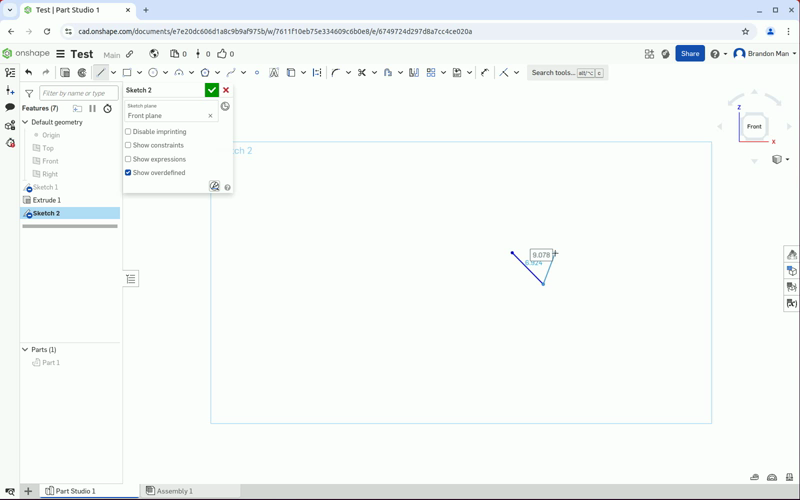
click(555, 252)
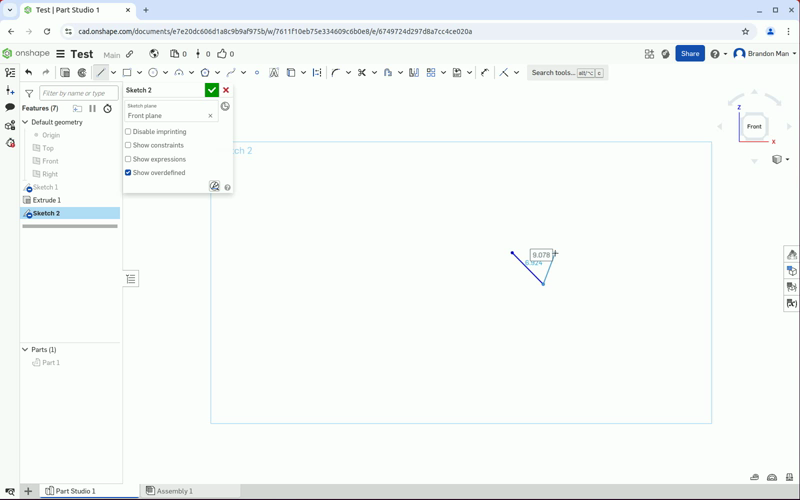
key_up(shift)
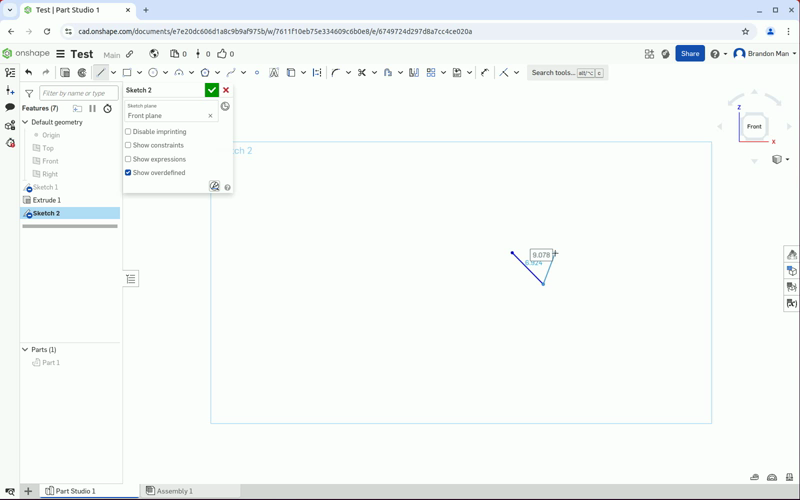
mouse_move(585, 252)
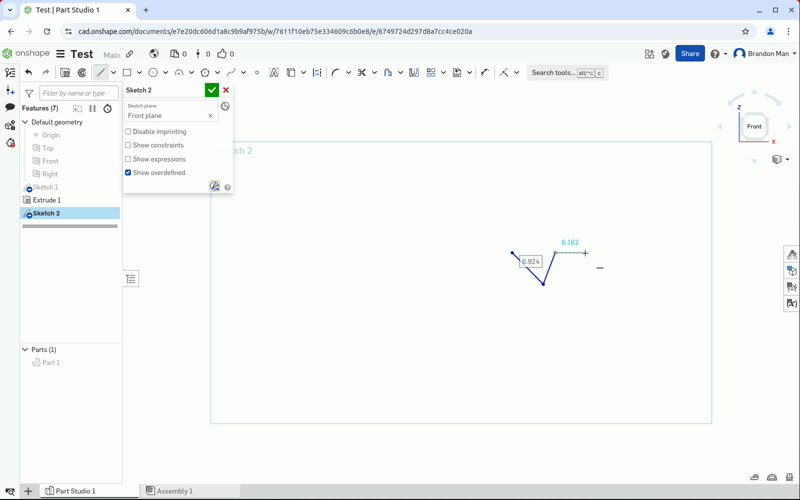
key_down(shift)
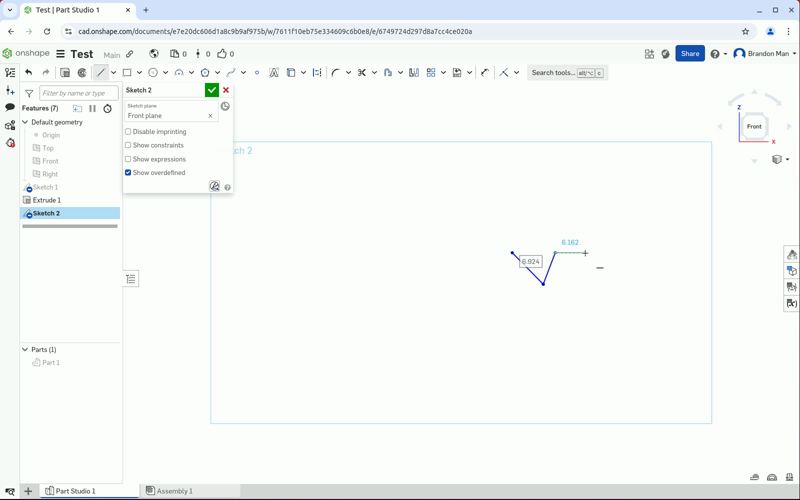
mouse_move(512, 252)
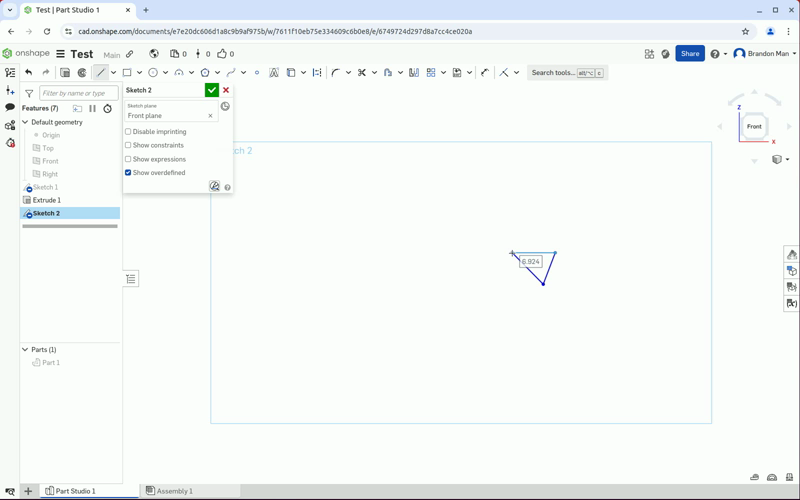
key_up(shift)
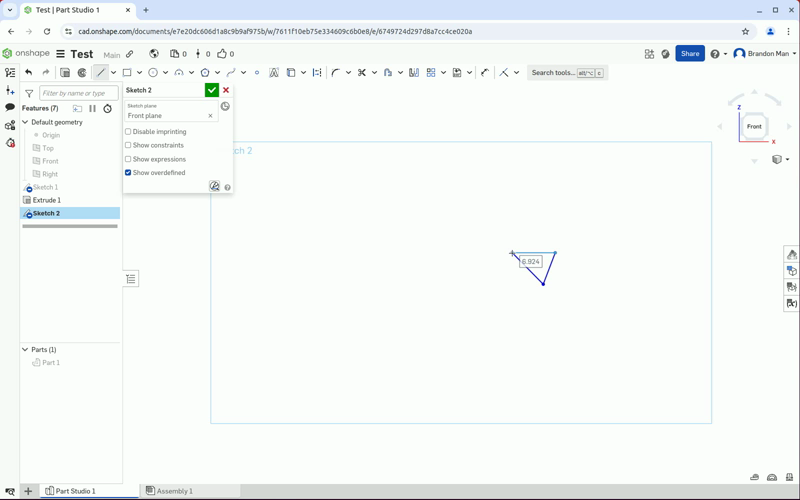
click(512, 252)
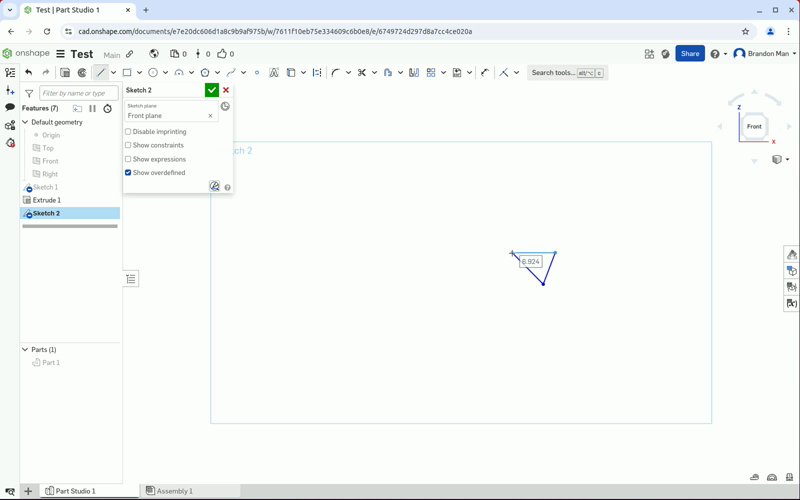
key(esc)
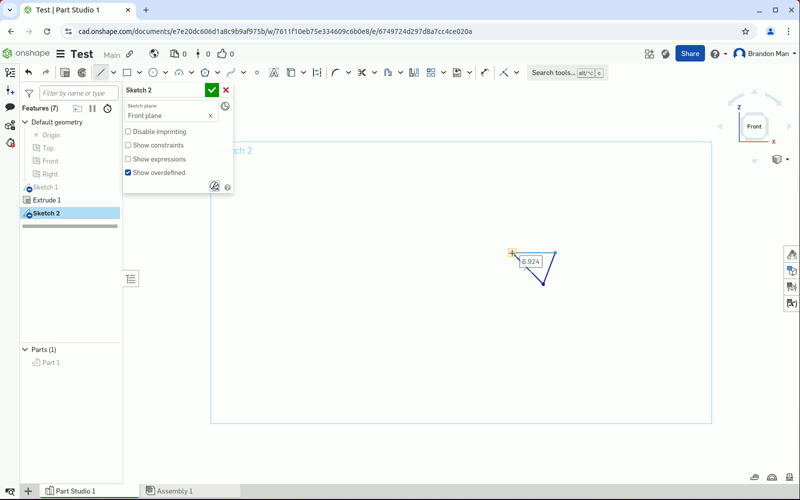
mouse_move(534, 267)
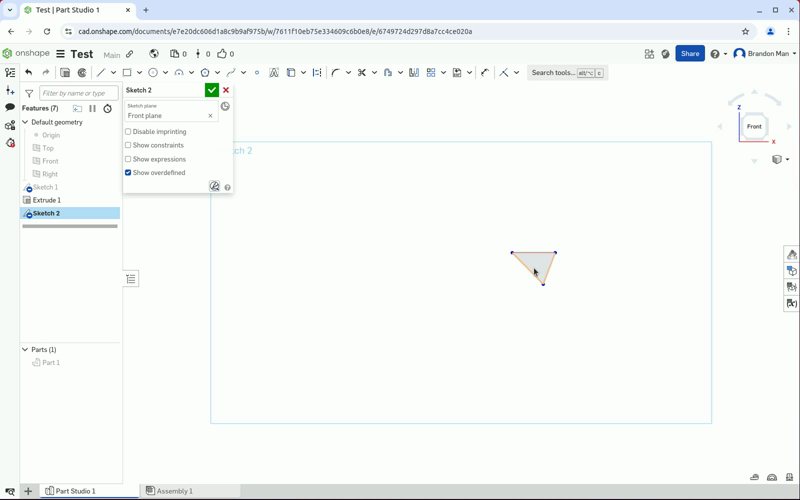
scroll(6)
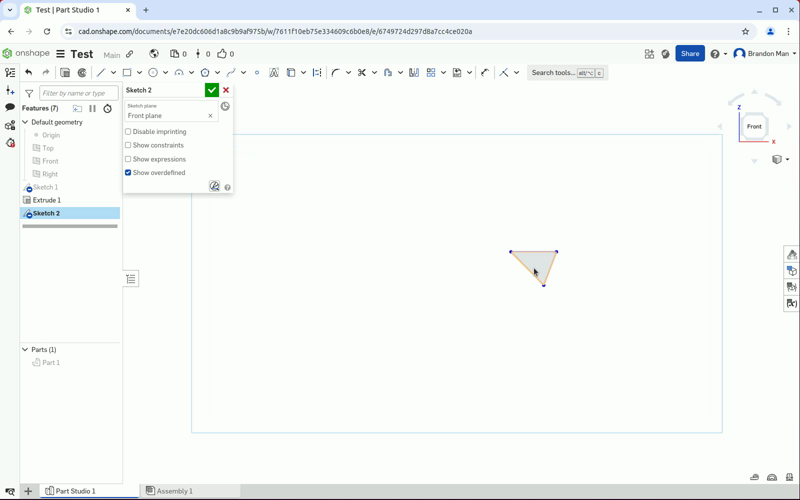
scroll(6)
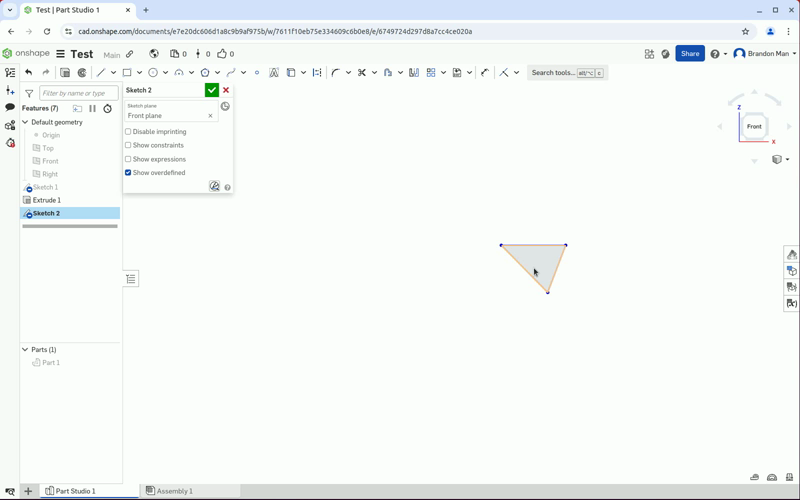
scroll(6)
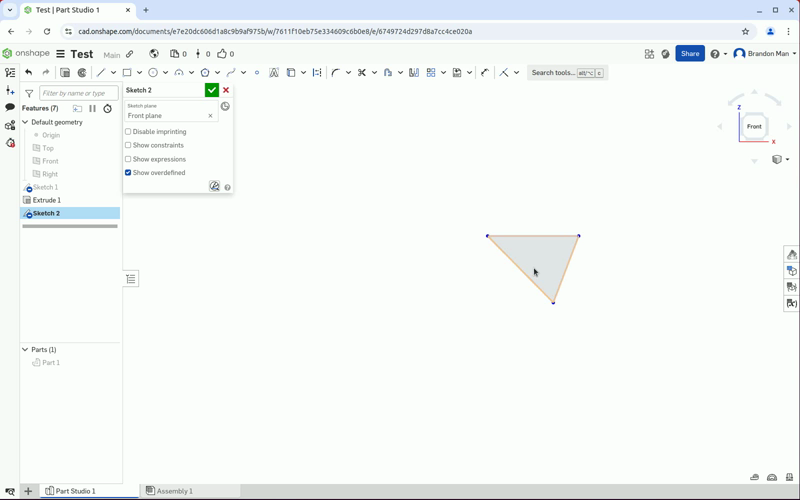
scroll(6)
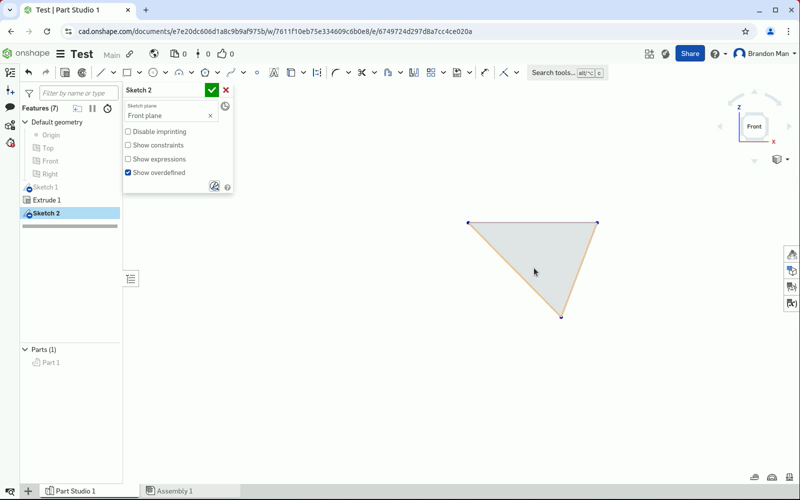
scroll(6)
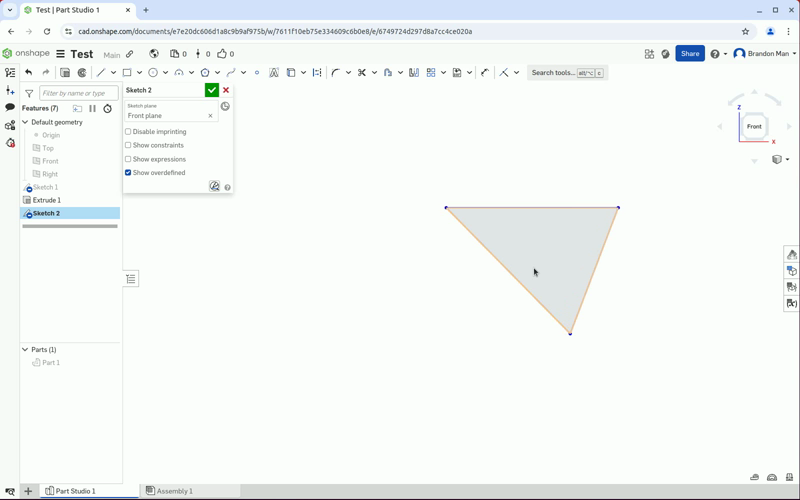
scroll(6)
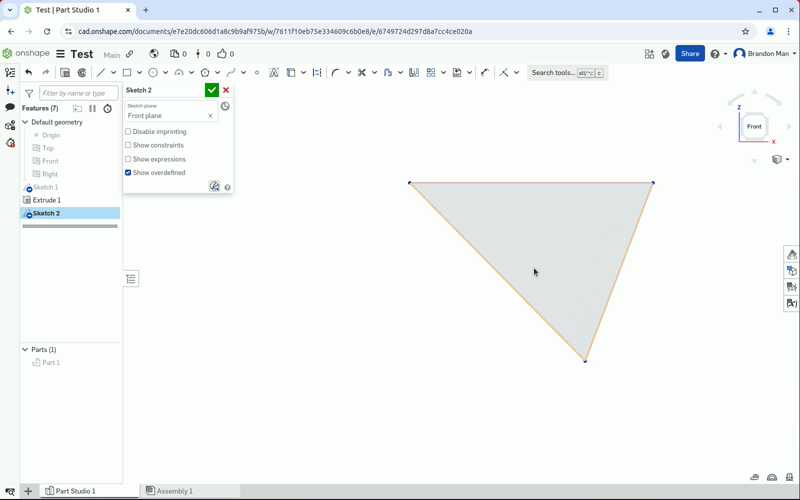
scroll(6)
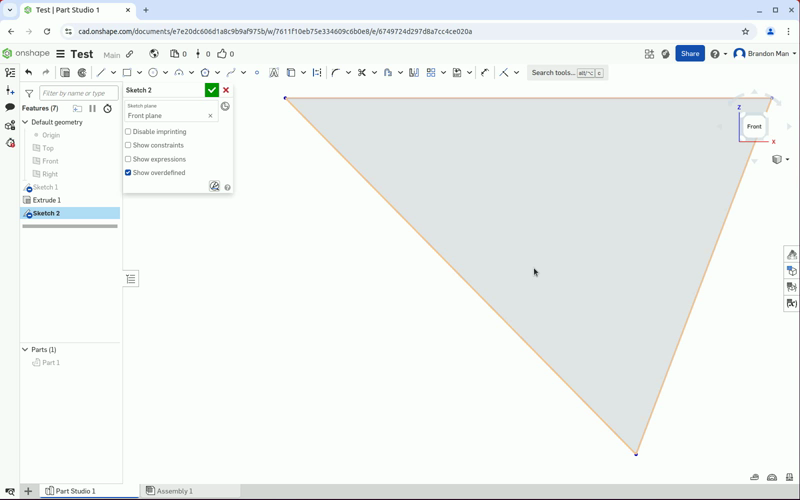
click(534, 267)
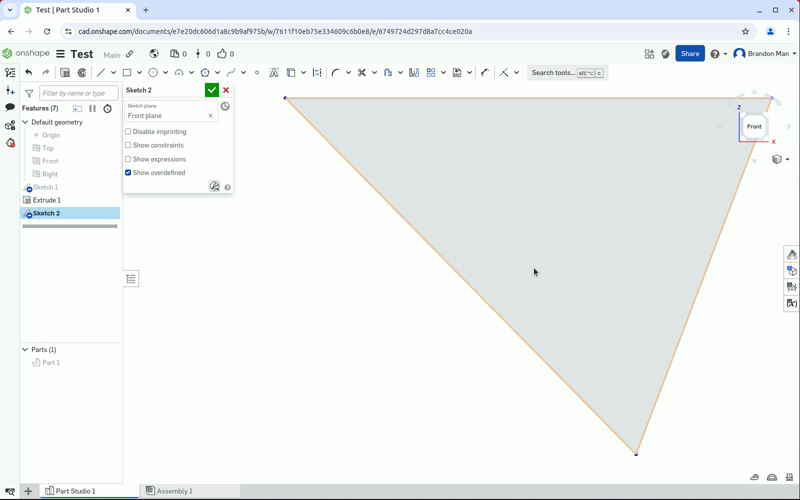
scroll(-6)
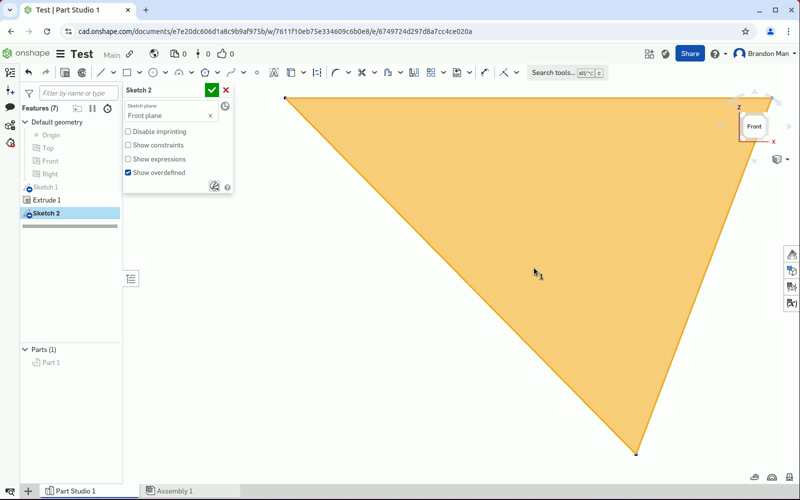
scroll(-6)
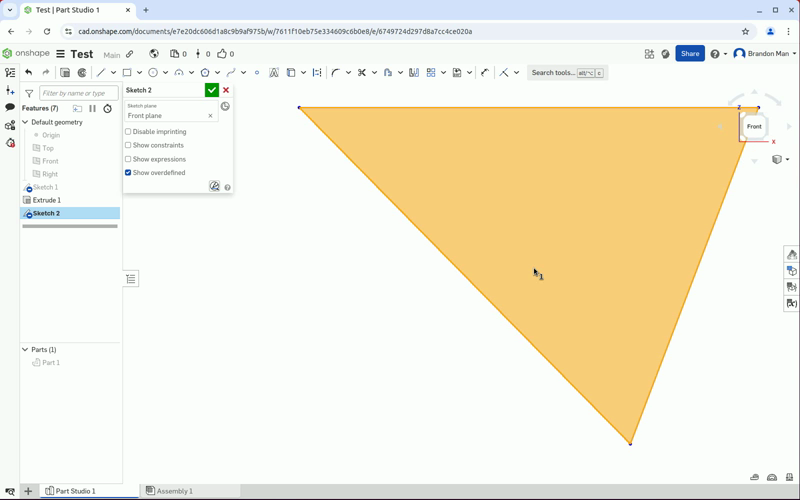
scroll(-6)
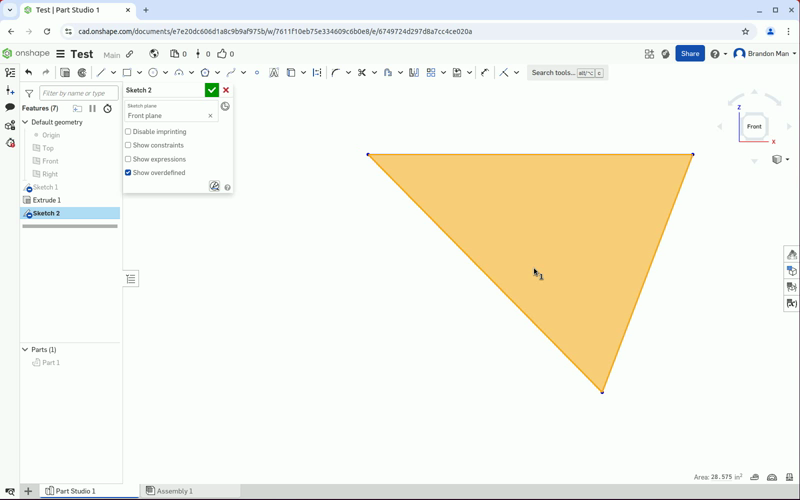
scroll(-6)
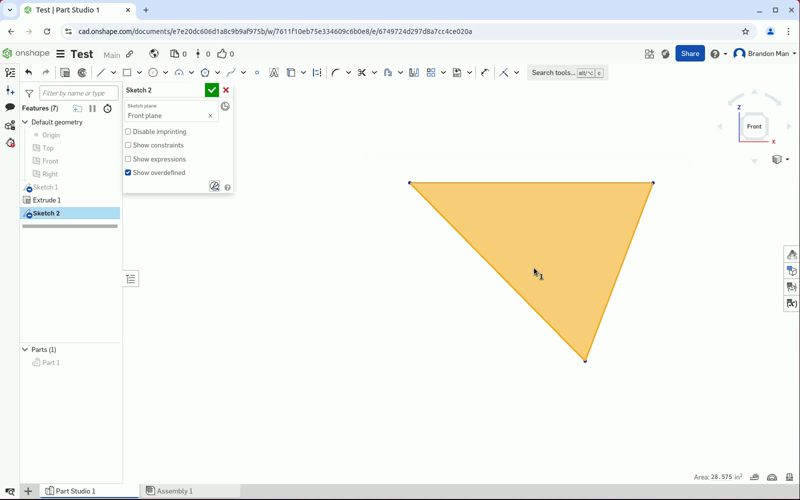
scroll(-6)
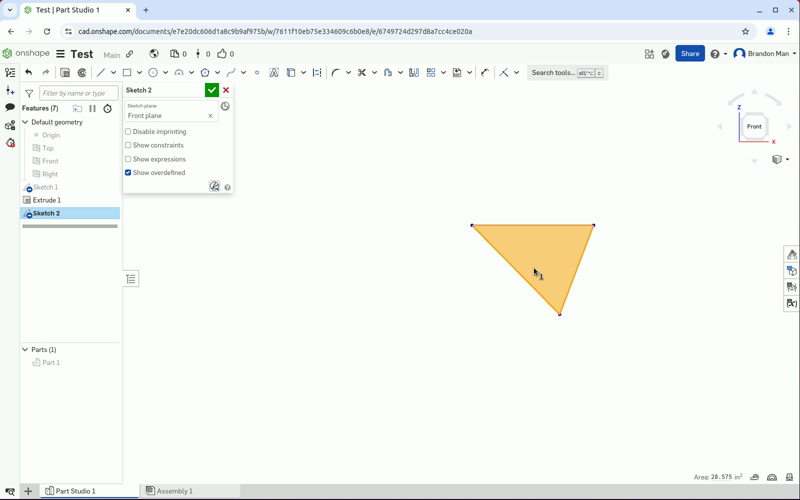
scroll(-6)
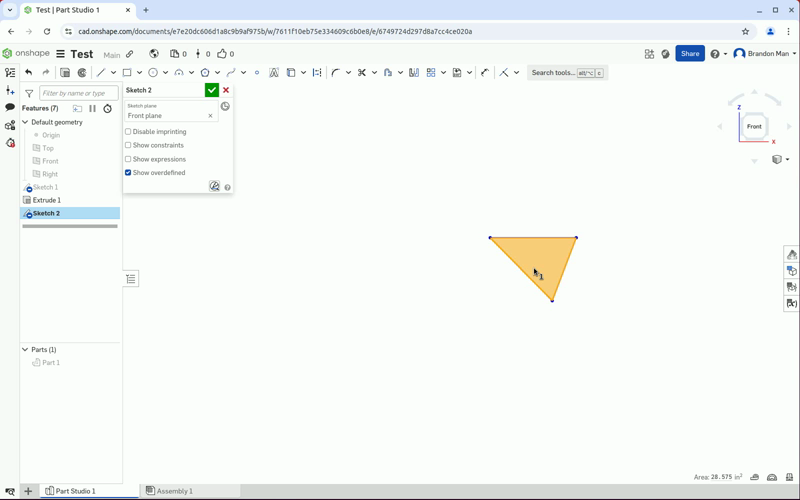
scroll(-6)
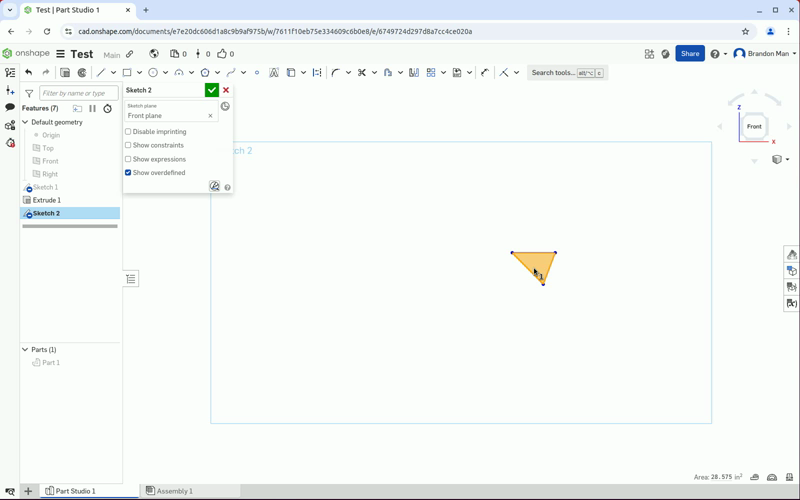
mouse_move(73, 352)
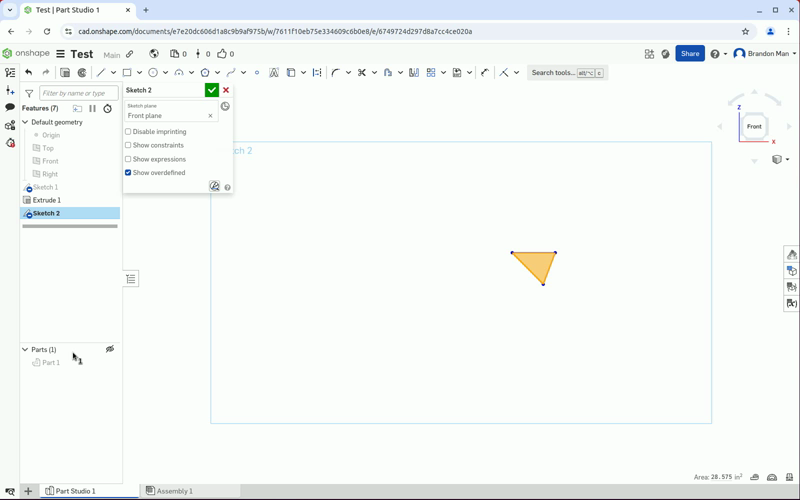
key(shift+y)
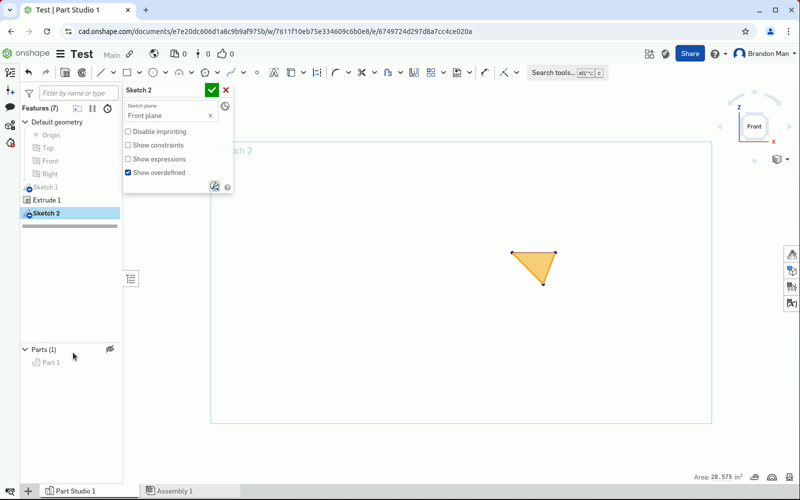
key(shift+e)
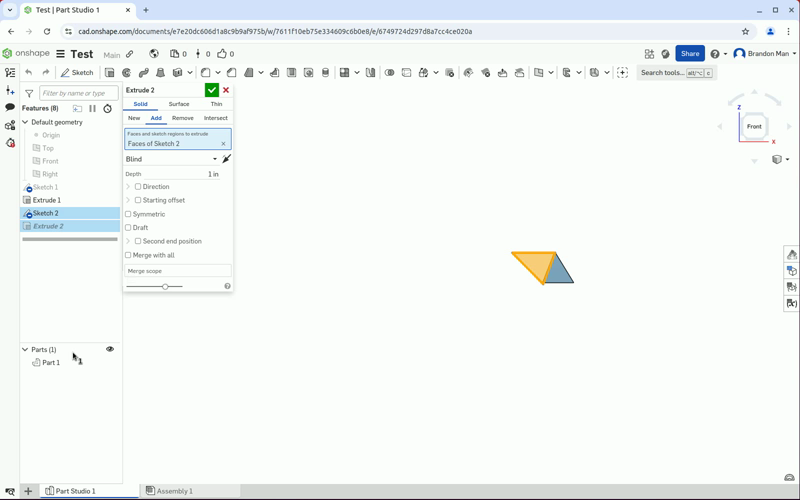
mouse_move(143, 106)
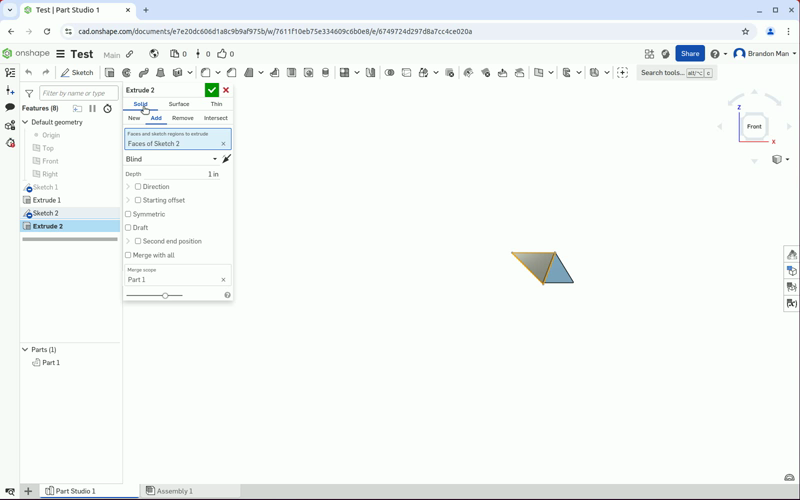
click(143, 106)
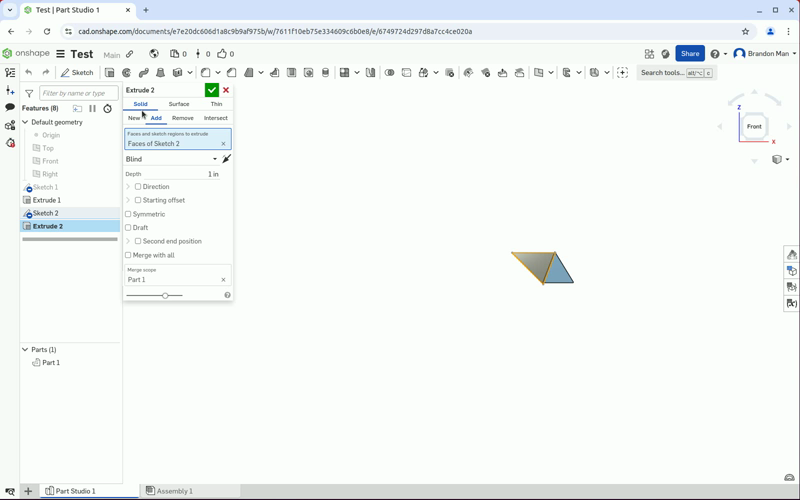
mouse_move(137, 120)
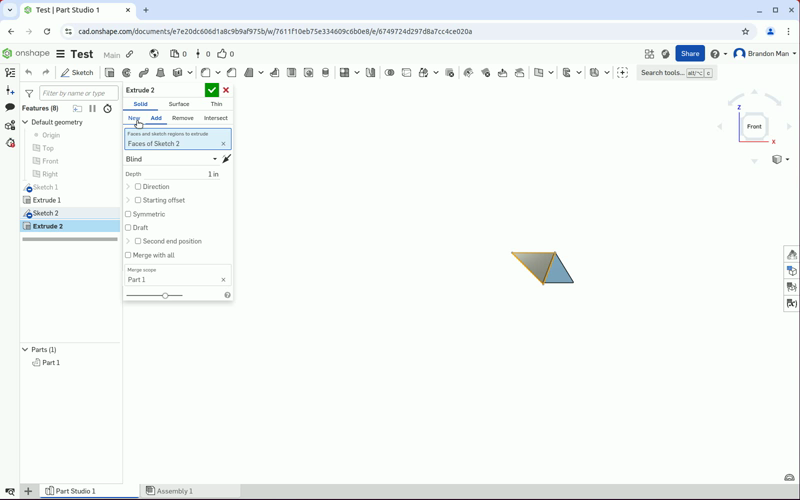
click(137, 120)
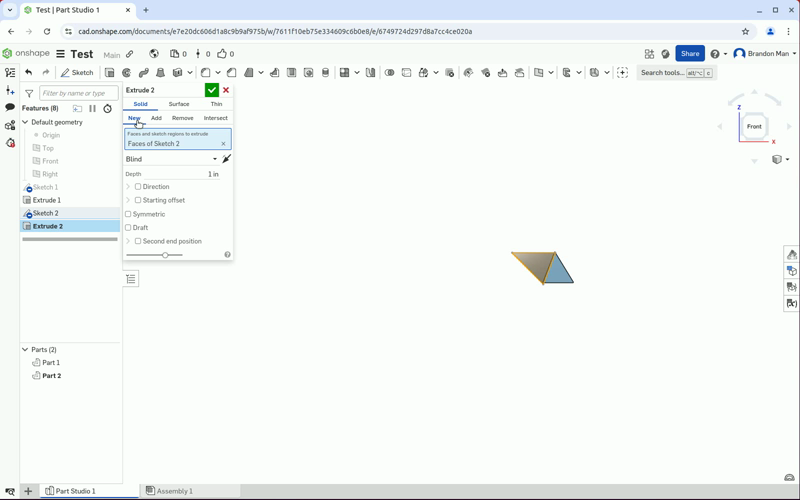
key(tab, 4)
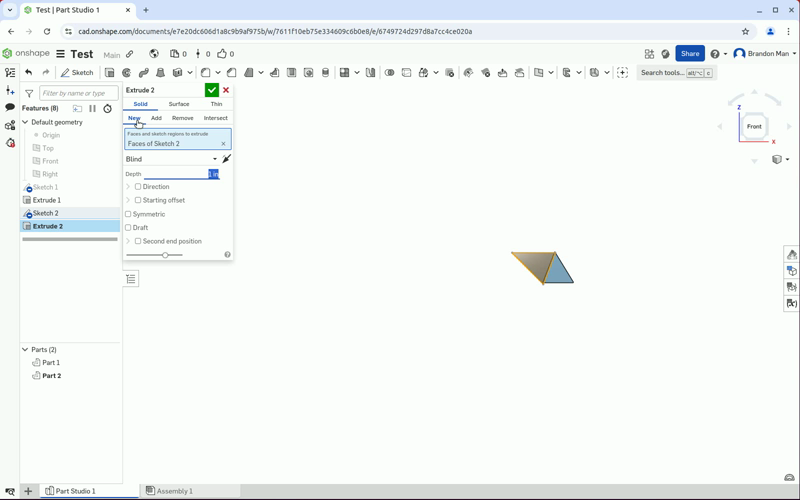
text(7.703)
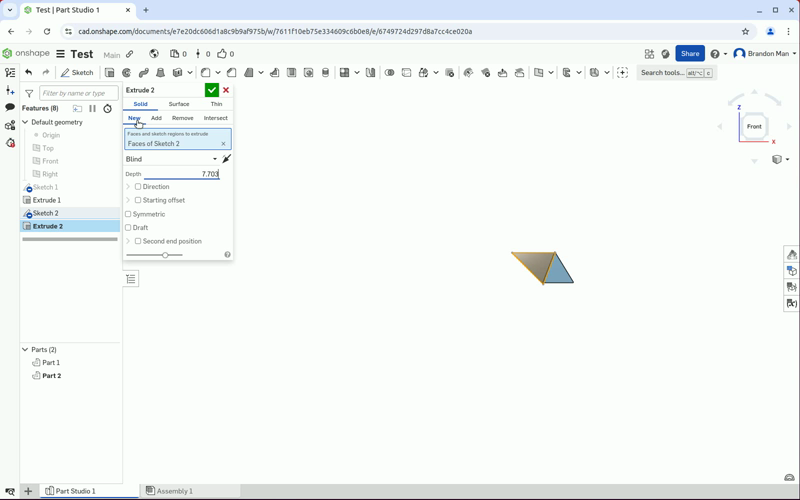
key(enter)
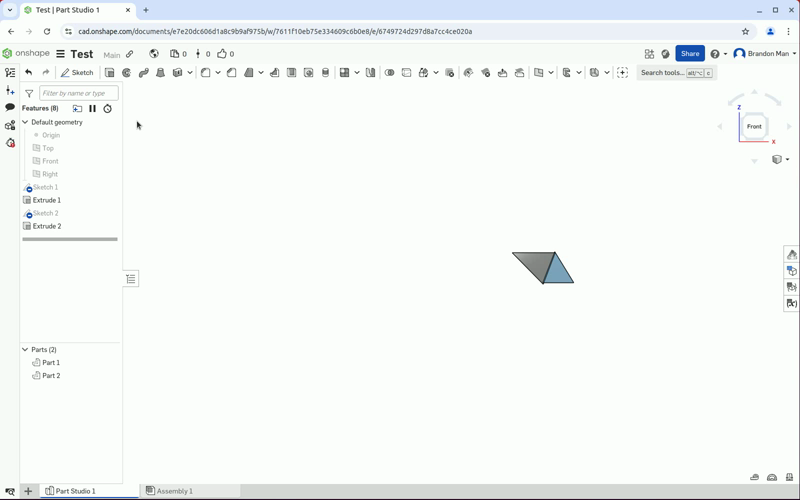
key(shift+h)
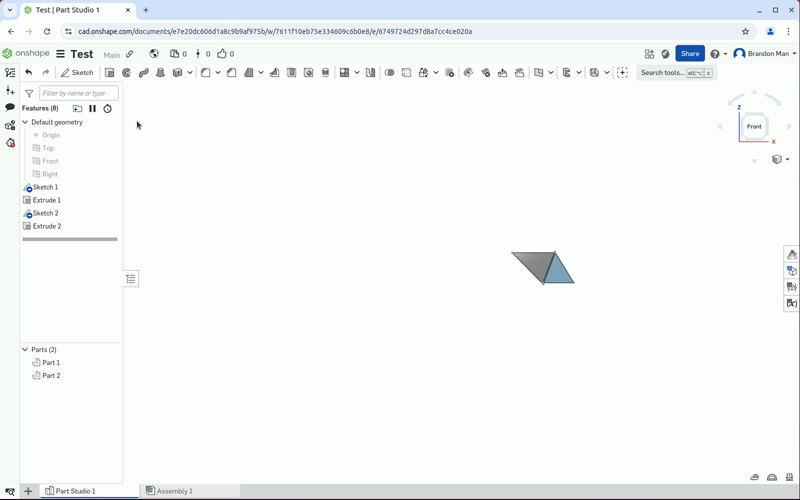
key(shift+h)
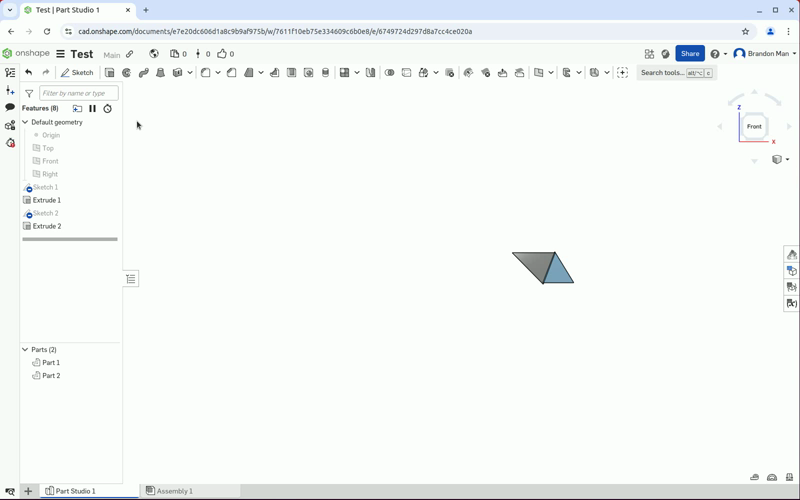
mouse_move(73, 189)
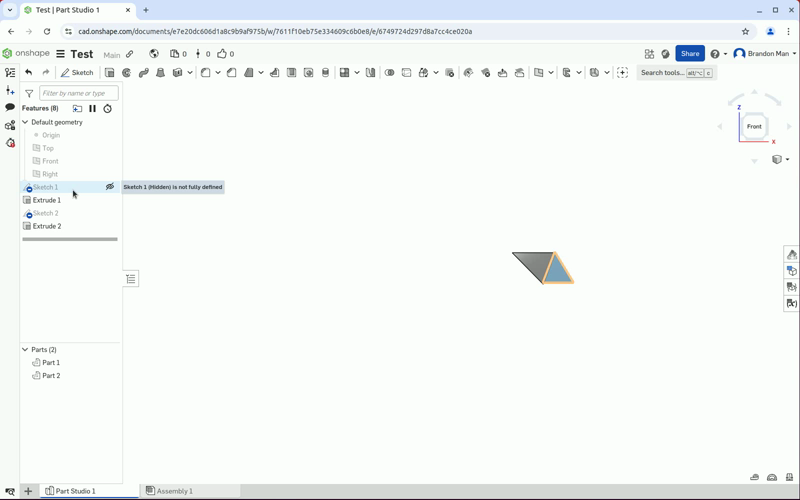
click(73, 189)
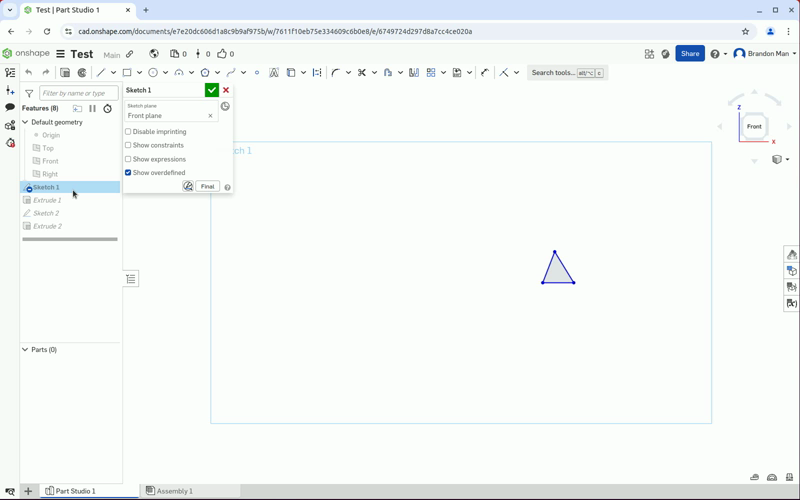
mouse_move(229, 92)
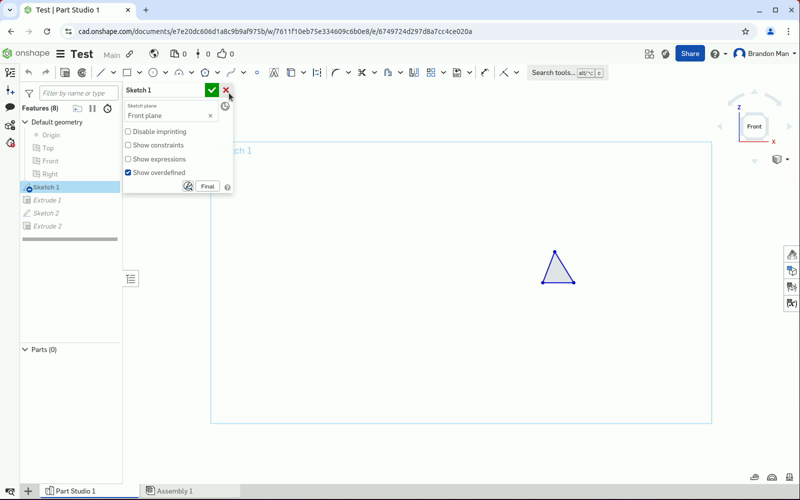
click(229, 92)
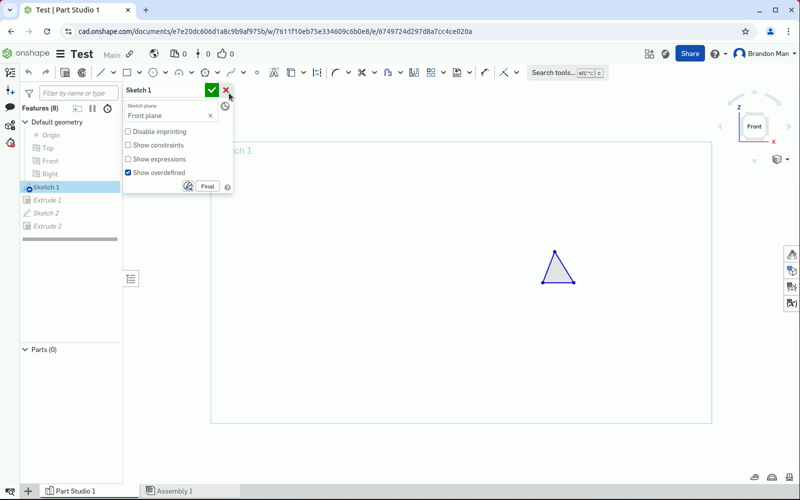
key(shift+s)
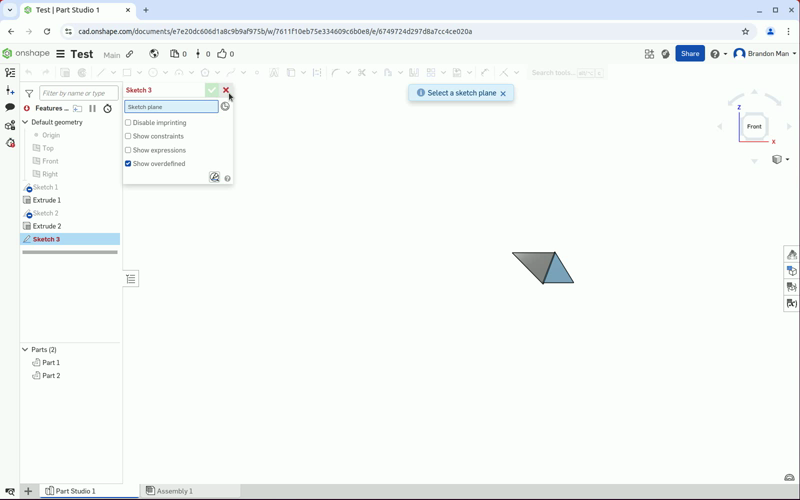
mouse_move(73, 163)
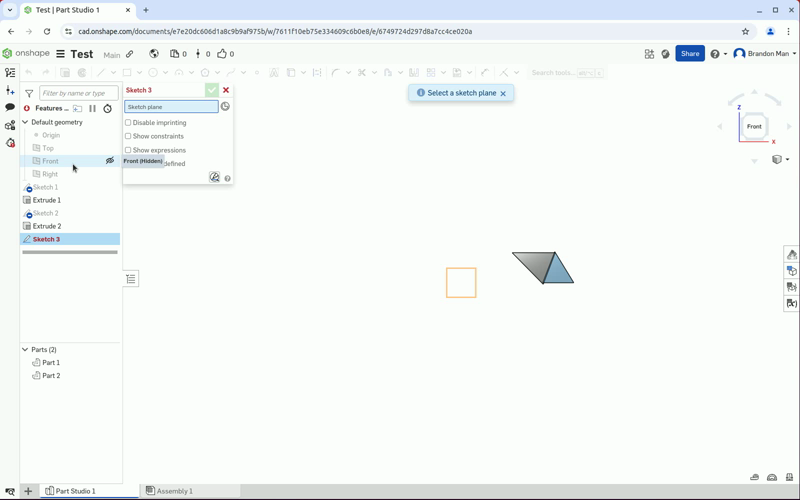
click(73, 163)
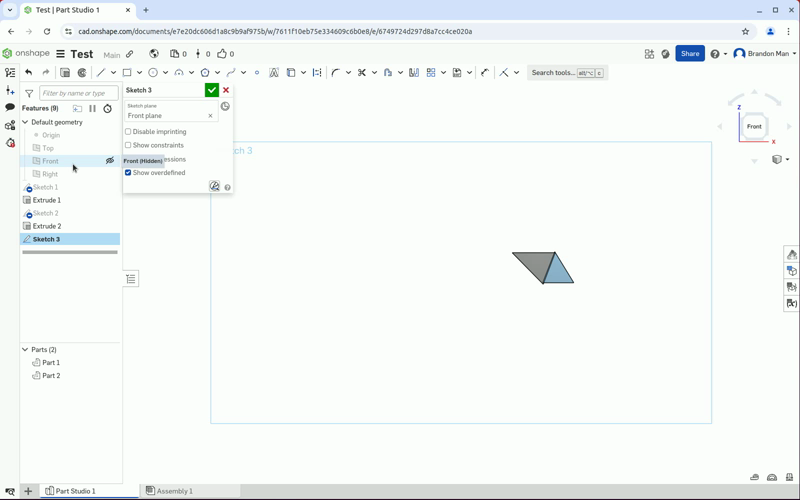
mouse_move(73, 352)
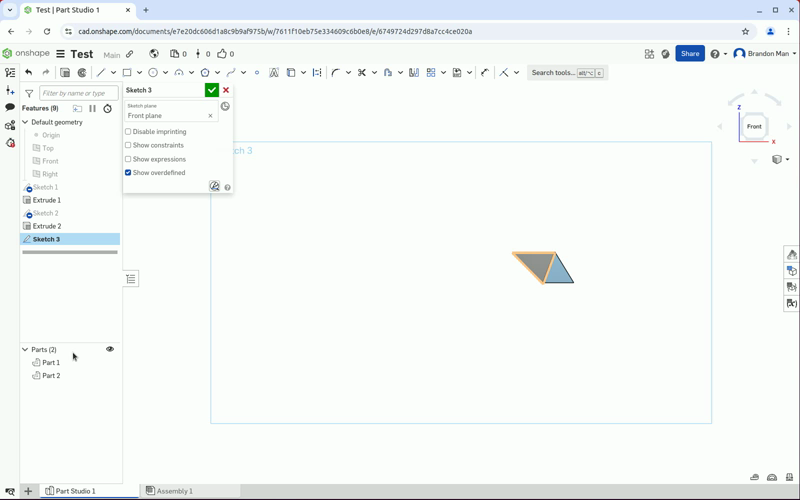
key(y)
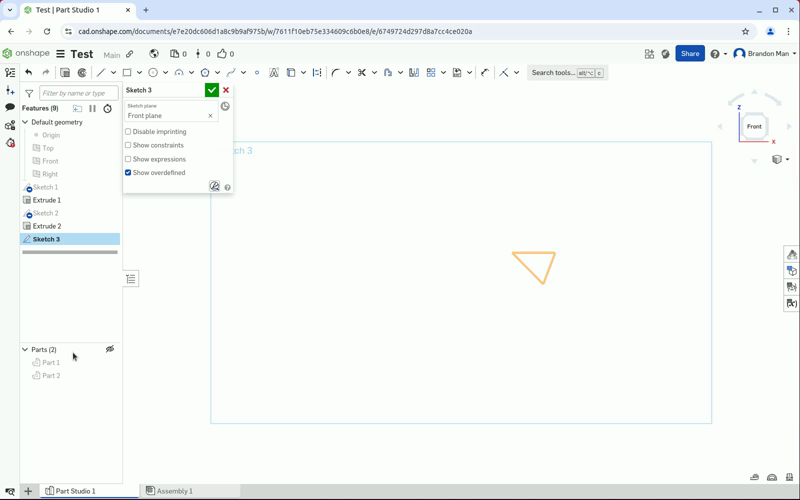
key(l)
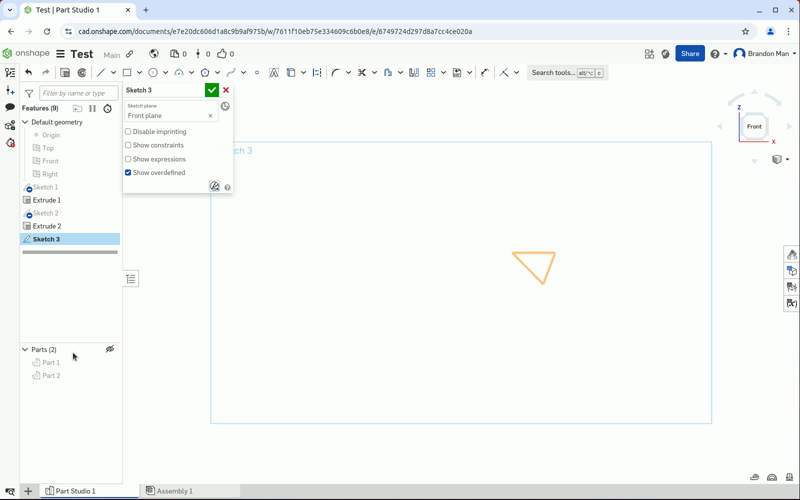
key_down(shift)
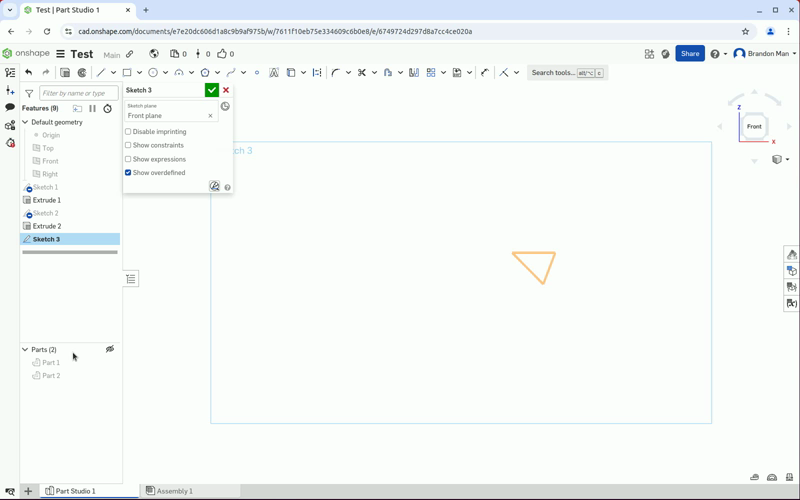
mouse_move(477, 252)
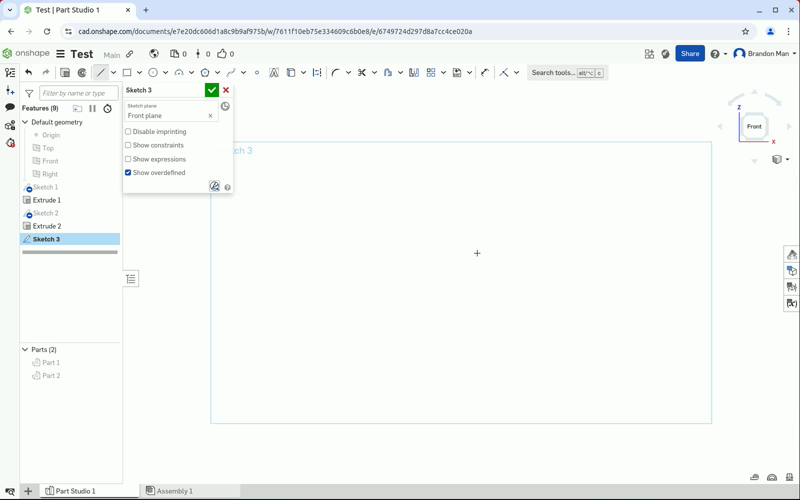
click(477, 252)
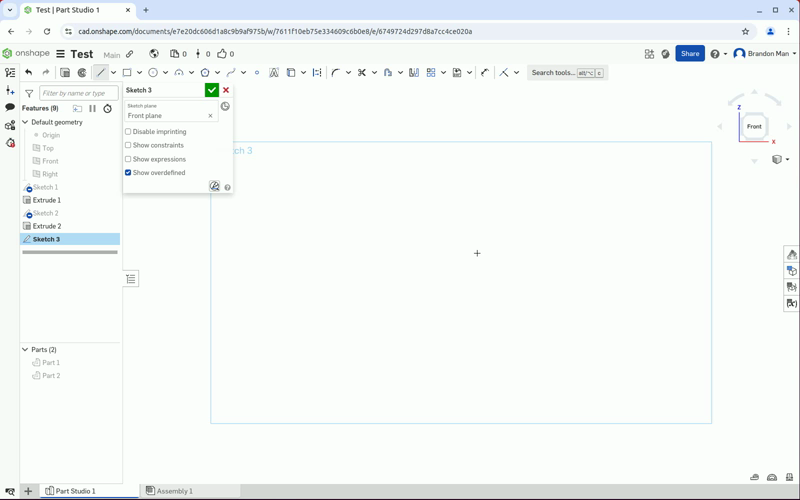
key_up(shift)
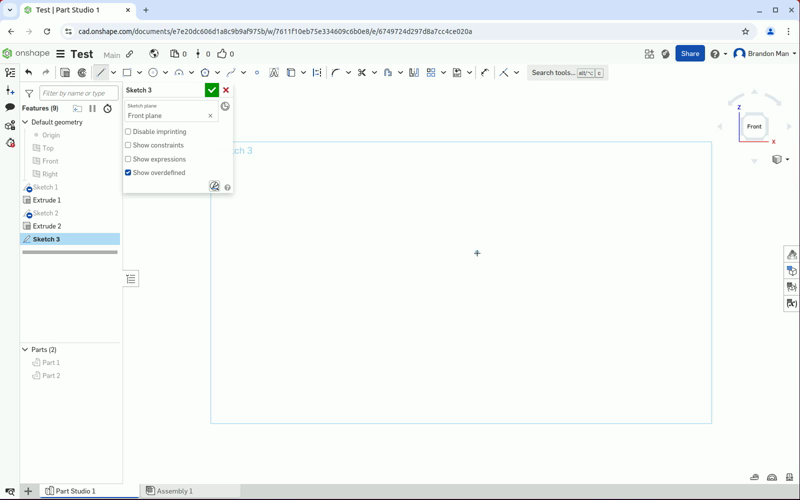
key_down(shift)
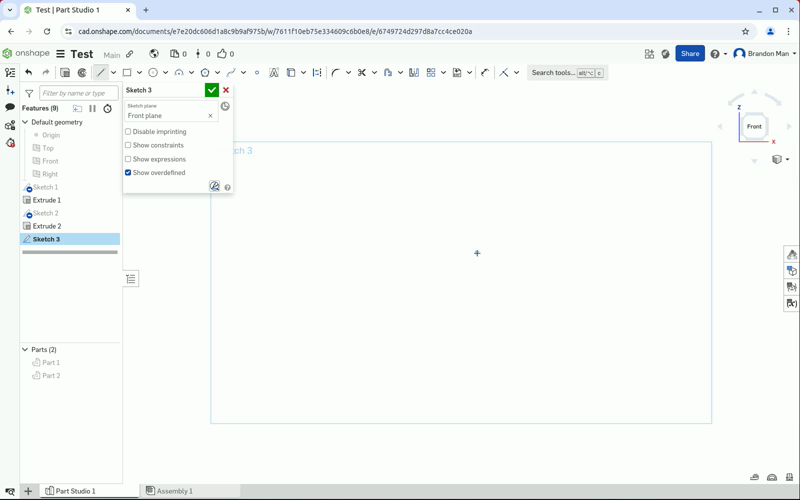
mouse_move(507, 252)
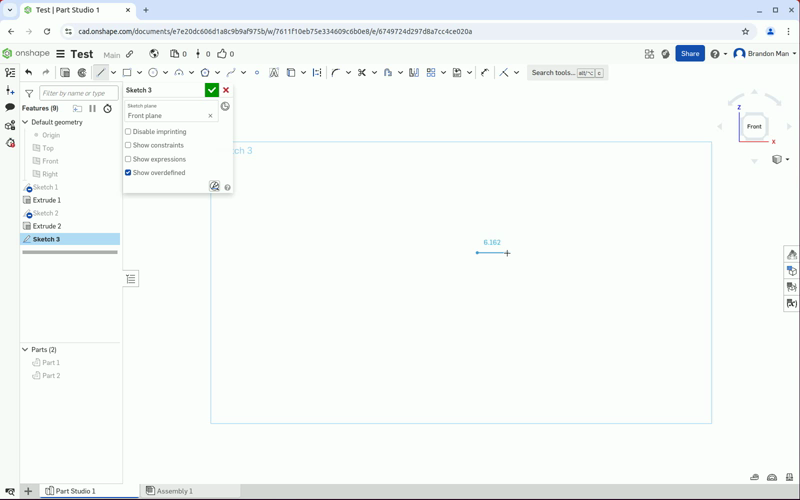
mouse_move(489, 283)
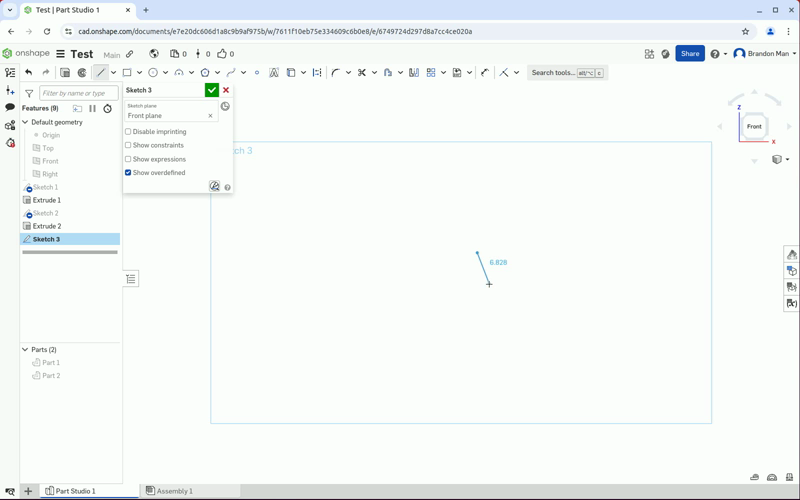
click(489, 283)
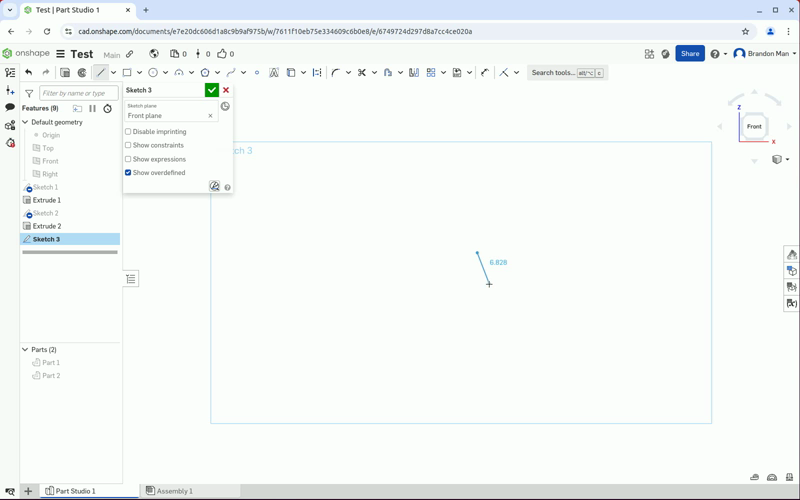
key_up(shift)
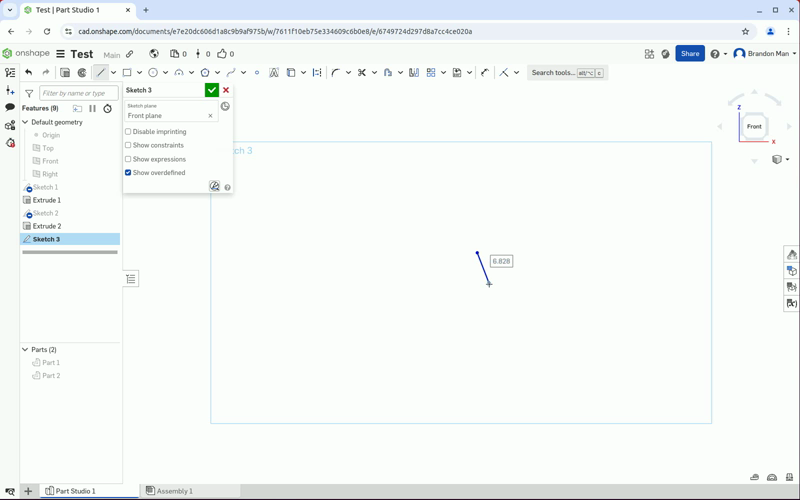
key_down(shift)
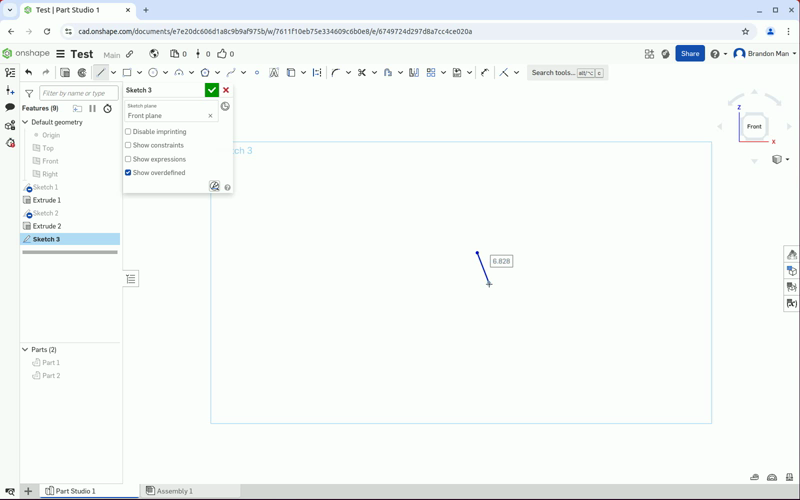
mouse_move(519, 283)
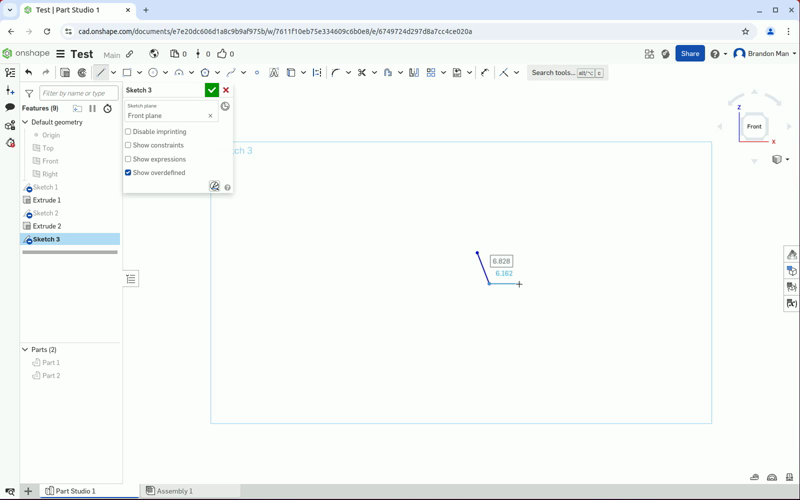
mouse_move(513, 252)
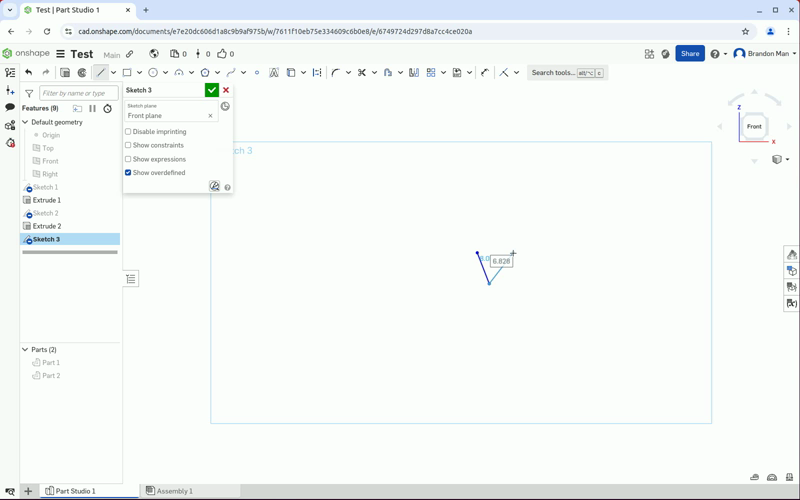
click(513, 252)
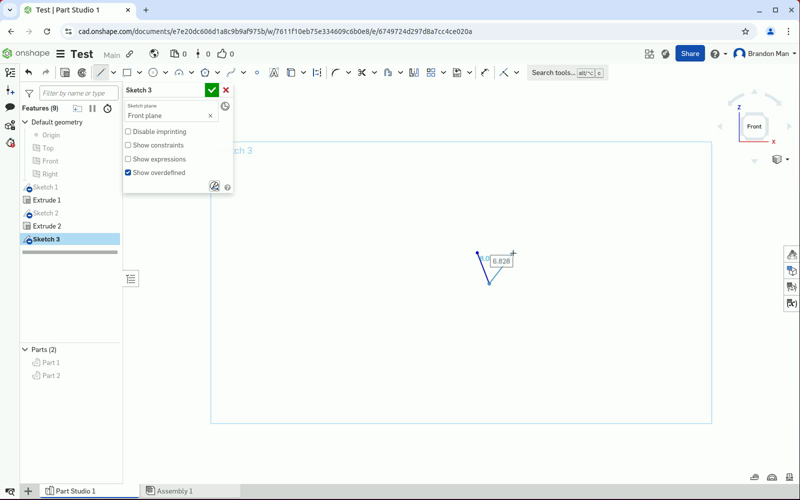
key_up(shift)
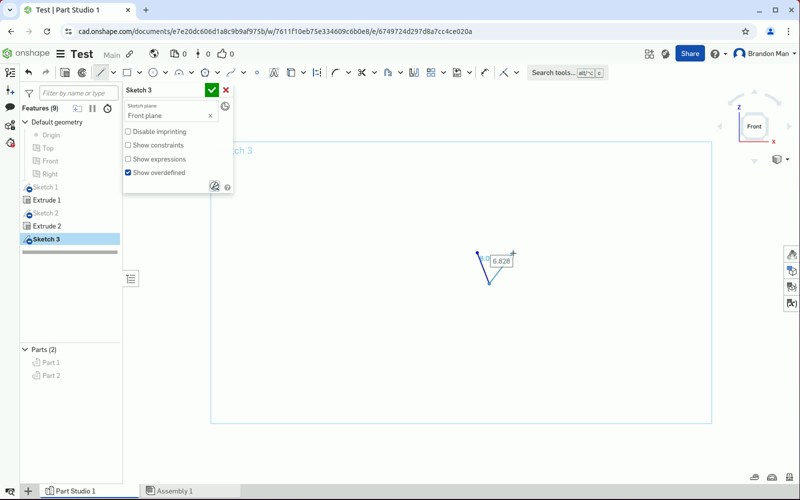
key_down(shift)
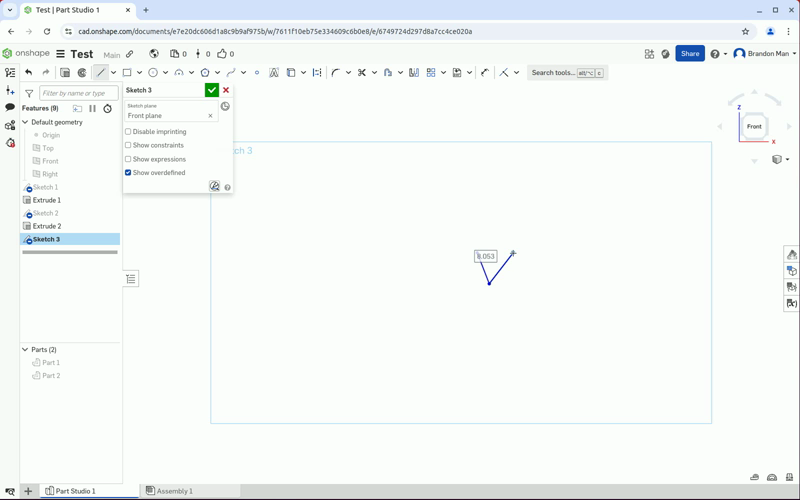
mouse_move(543, 252)
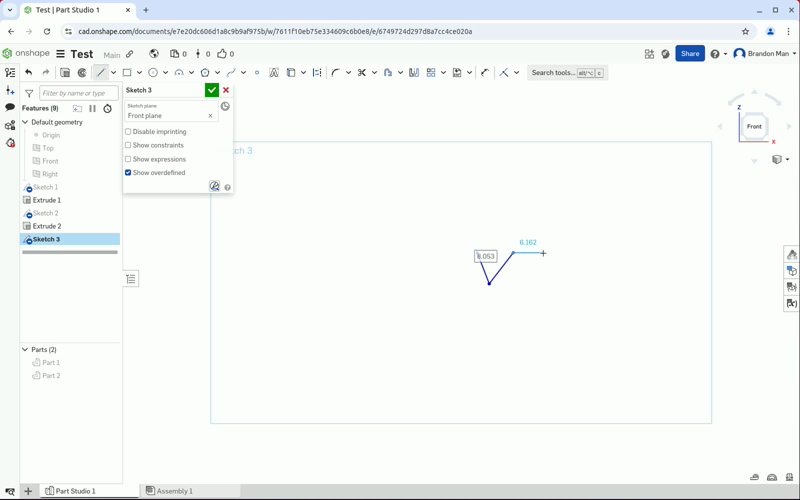
mouse_move(485, 252)
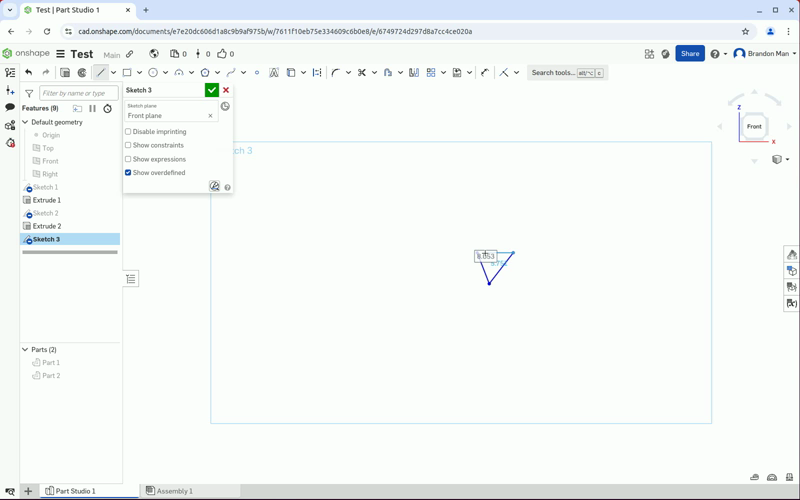
click(485, 252)
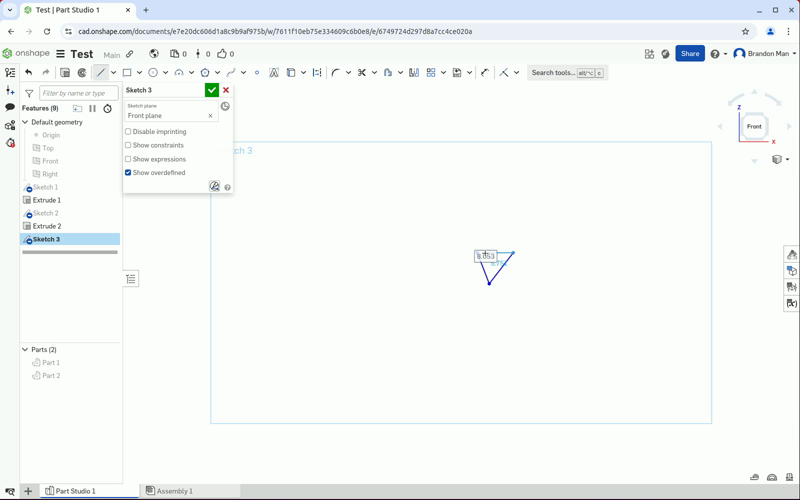
key_up(shift)
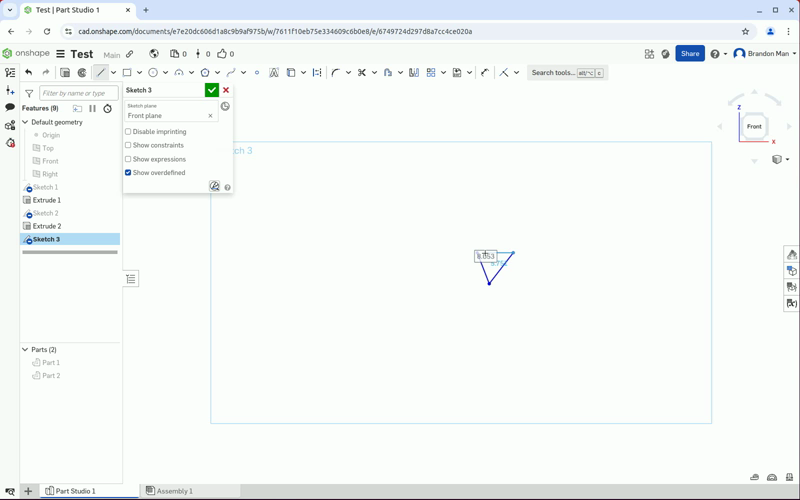
mouse_move(515, 252)
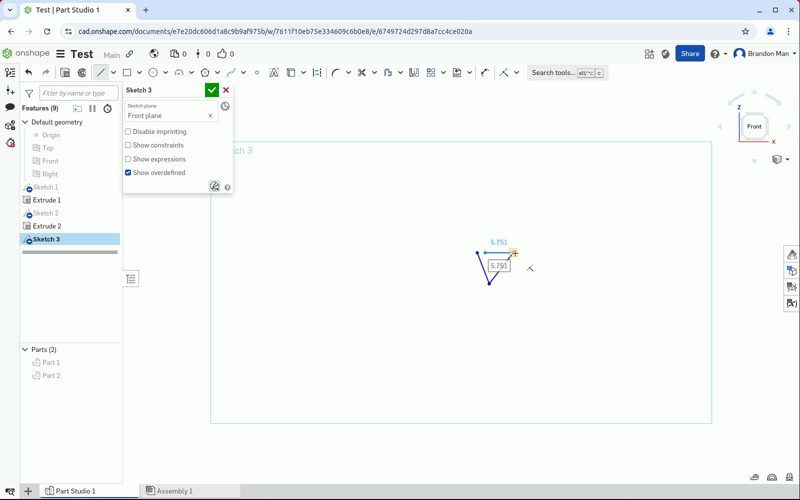
key_down(shift)
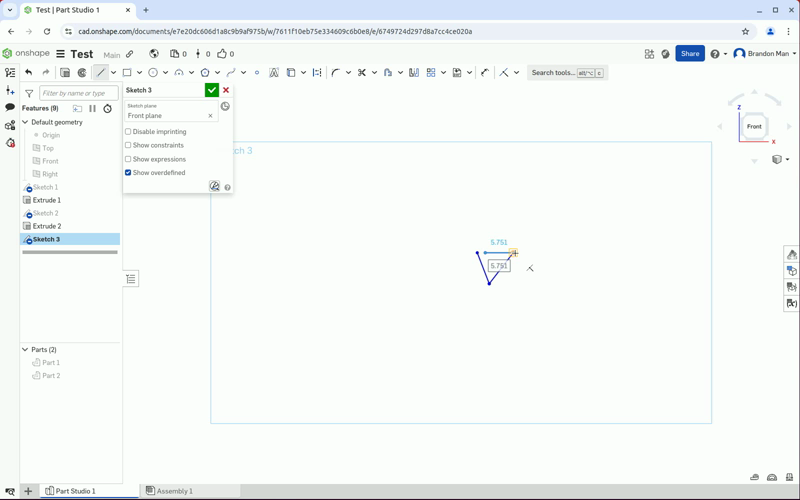
mouse_move(477, 252)
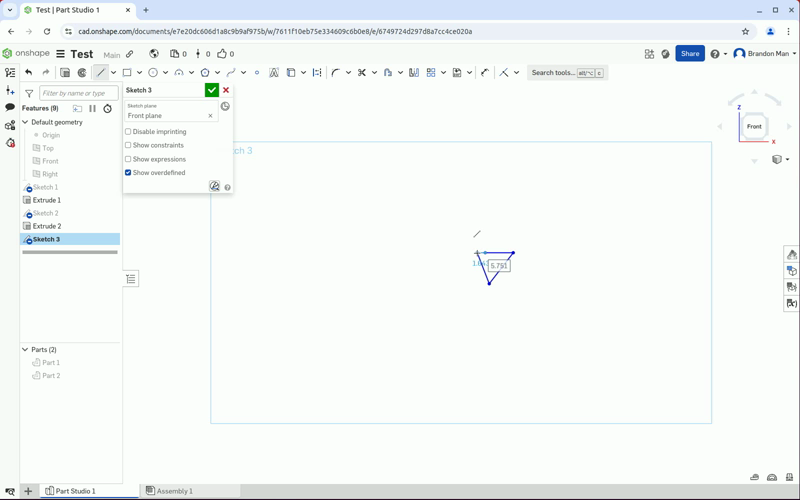
key_up(shift)
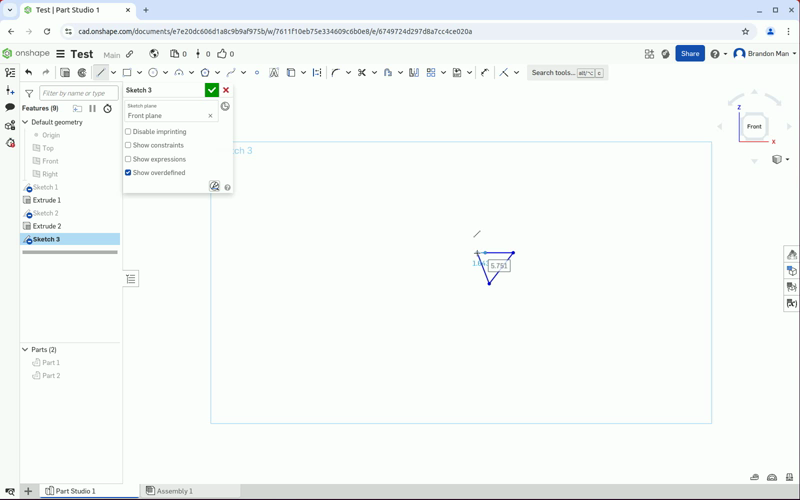
click(477, 252)
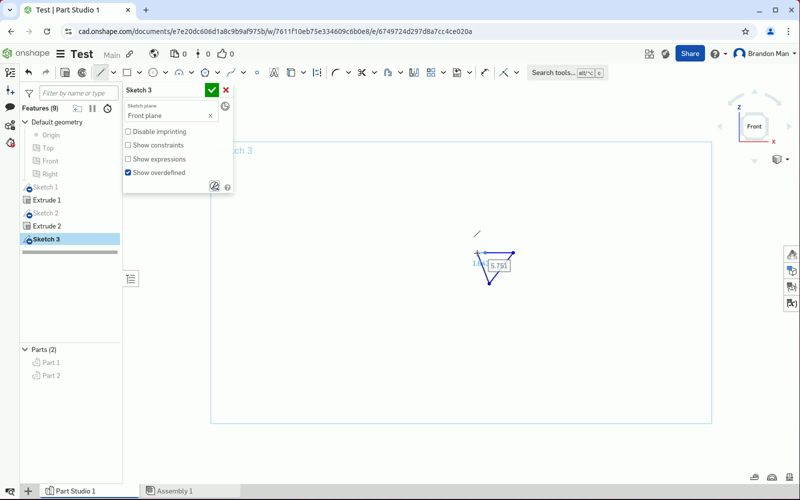
key(esc)
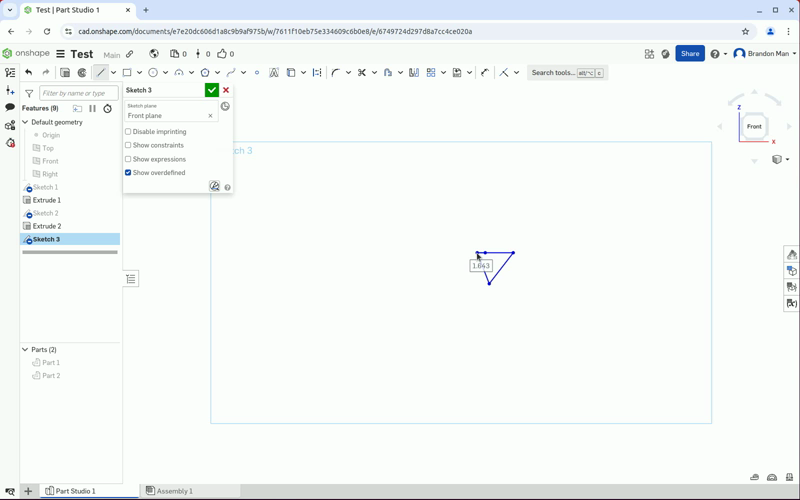
mouse_move(484, 263)
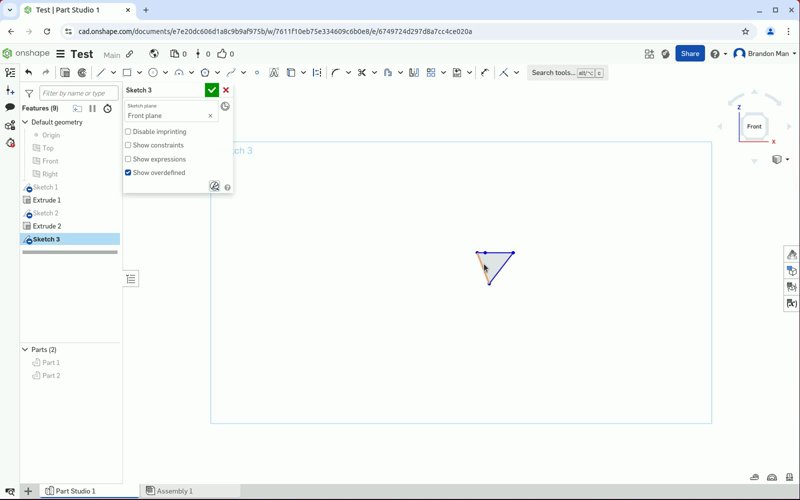
scroll(6)
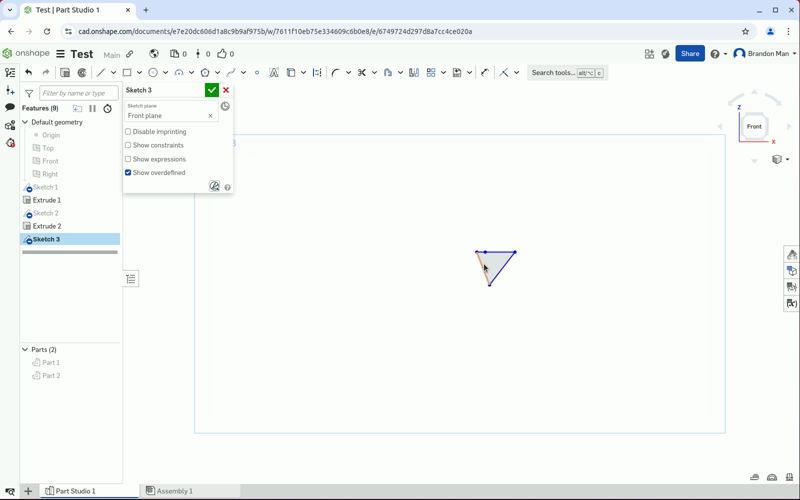
scroll(6)
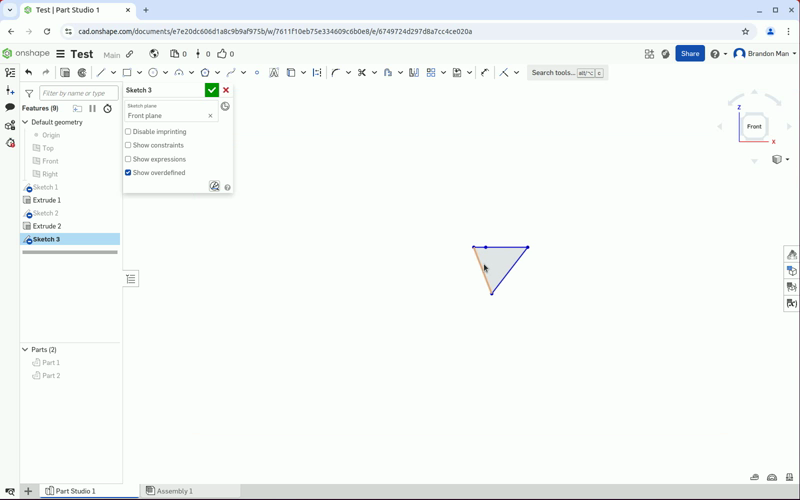
scroll(6)
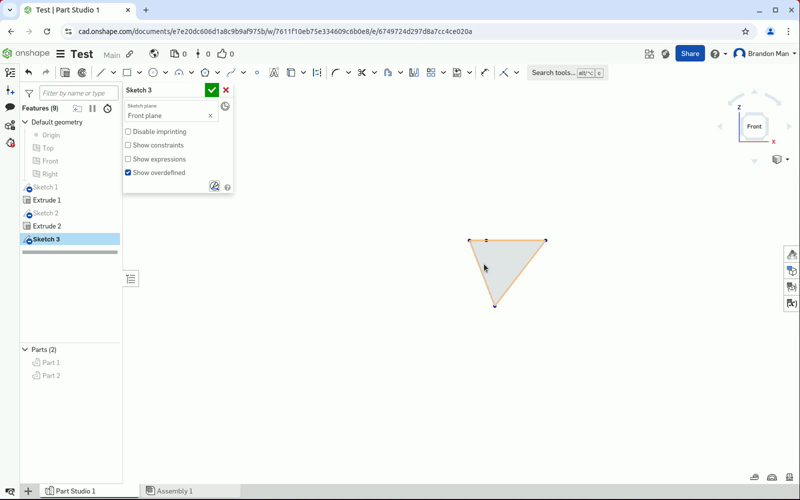
scroll(6)
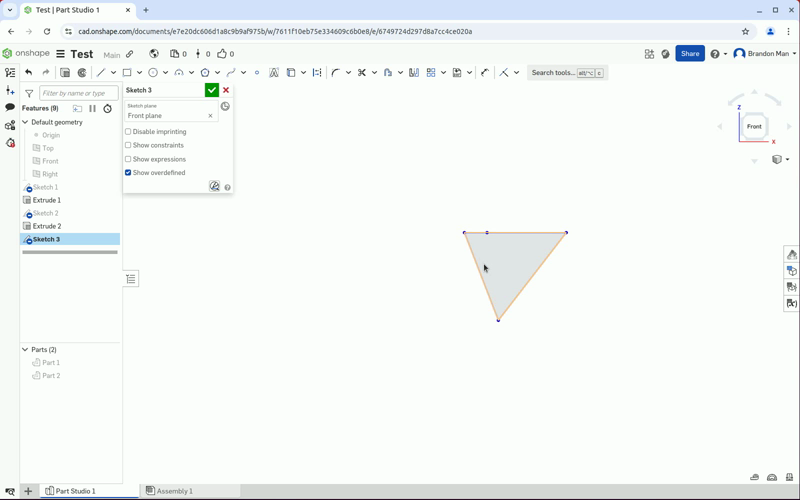
scroll(6)
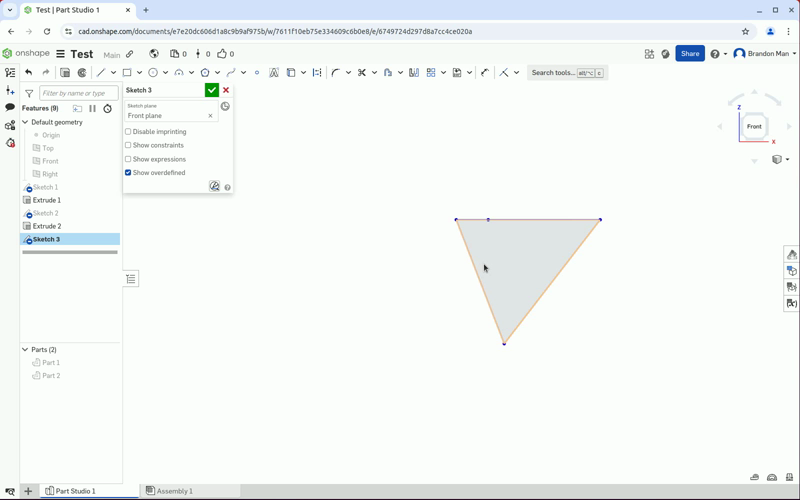
scroll(6)
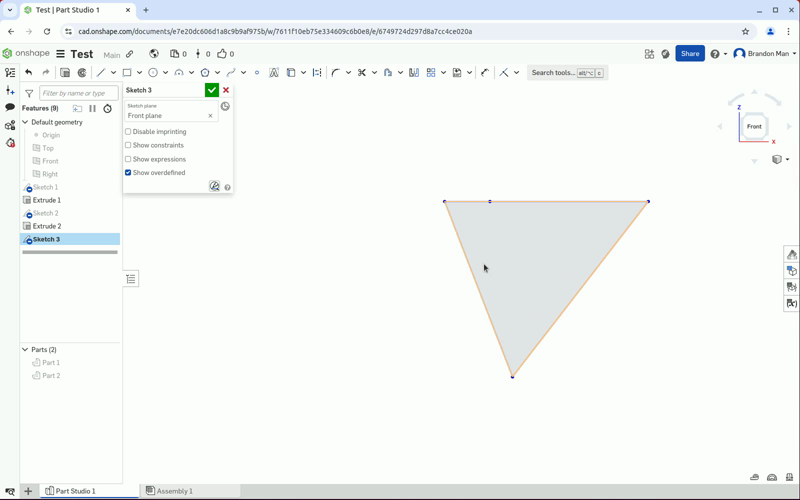
scroll(6)
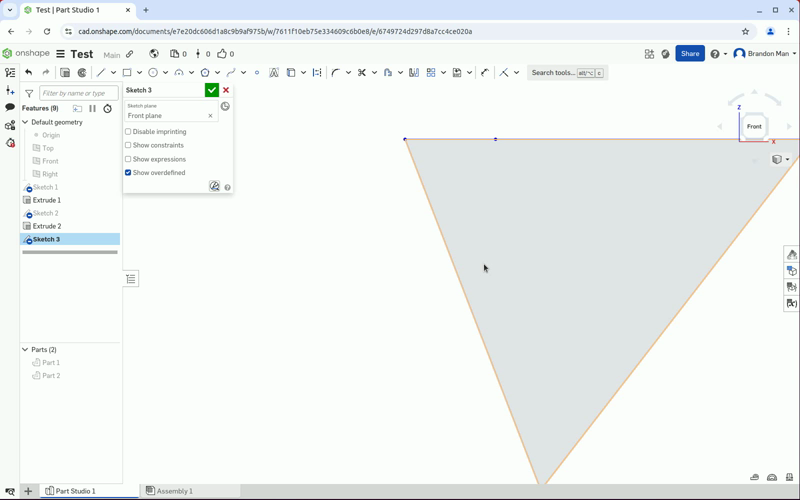
click(484, 263)
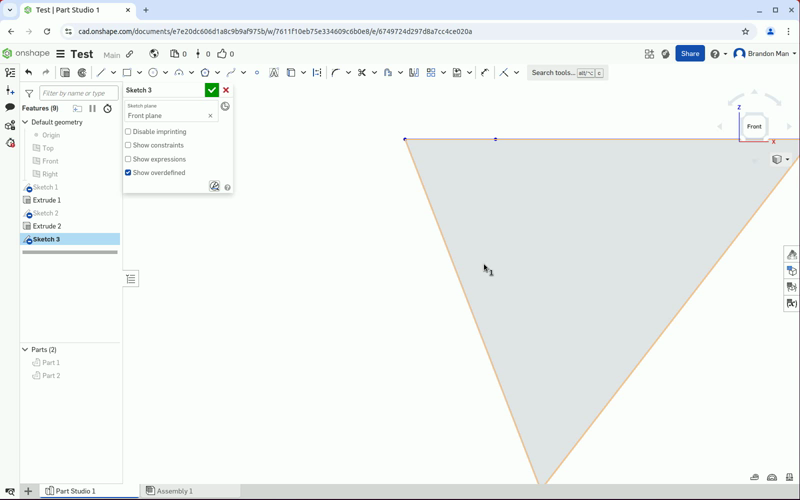
scroll(-6)
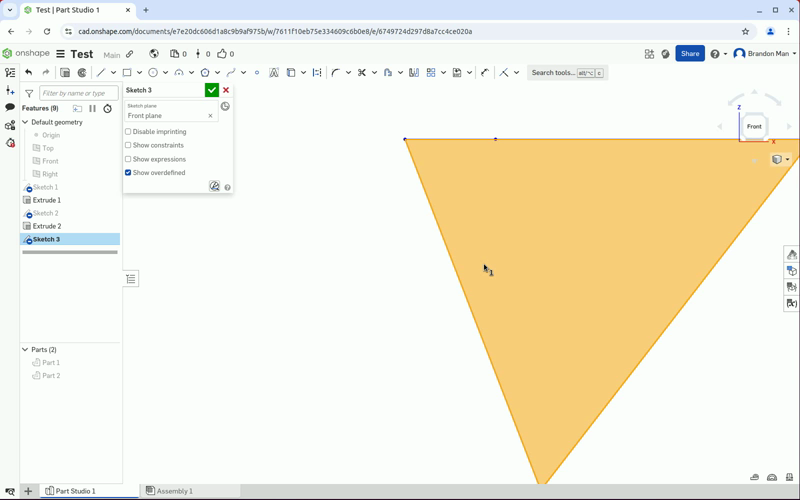
scroll(-6)
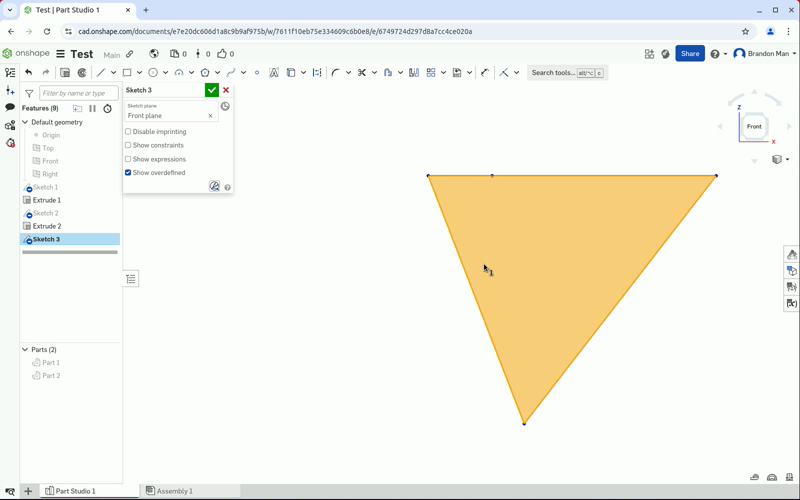
scroll(-6)
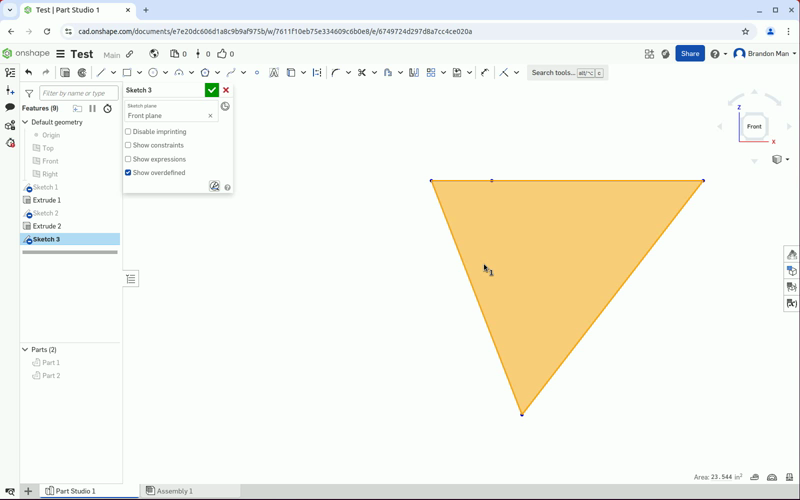
scroll(-6)
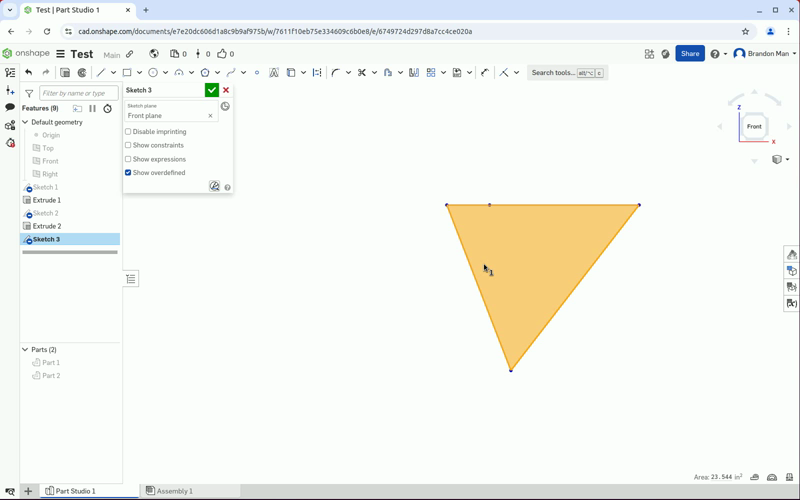
scroll(-6)
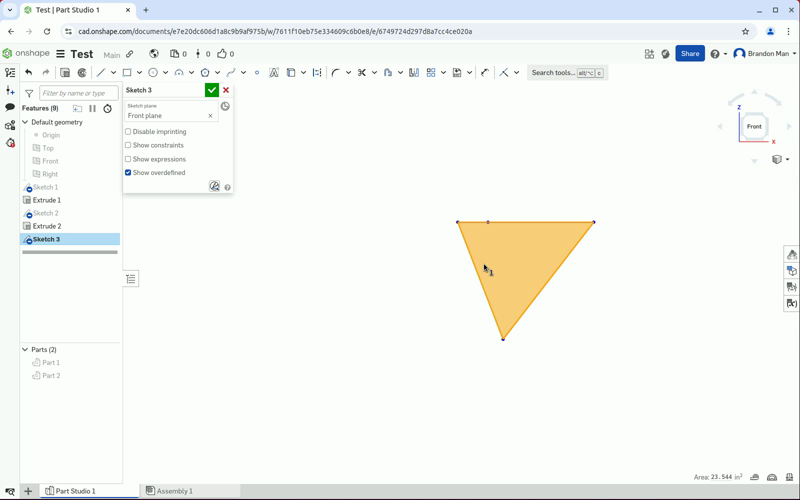
scroll(-6)
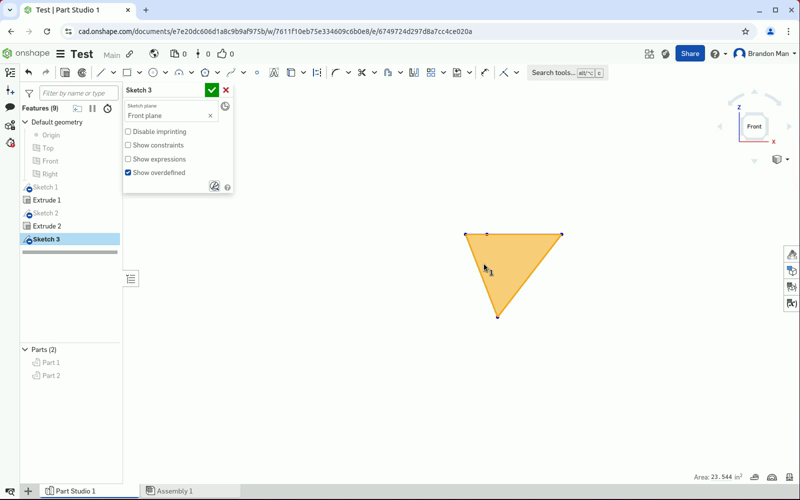
scroll(-6)
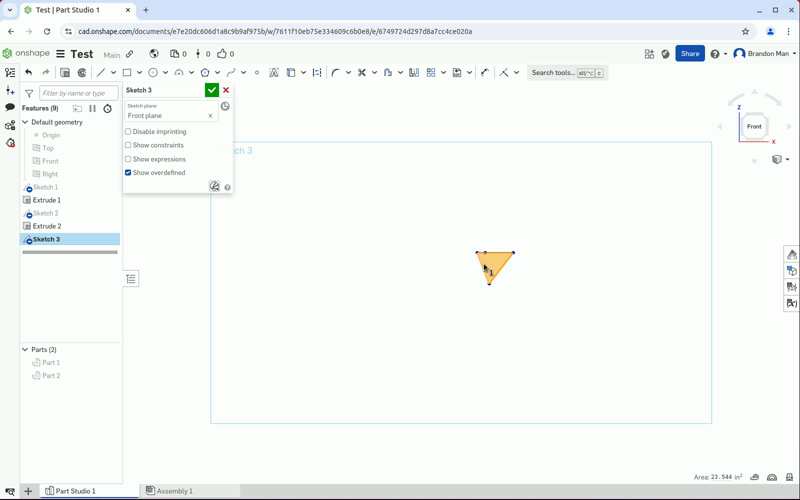
mouse_move(73, 352)
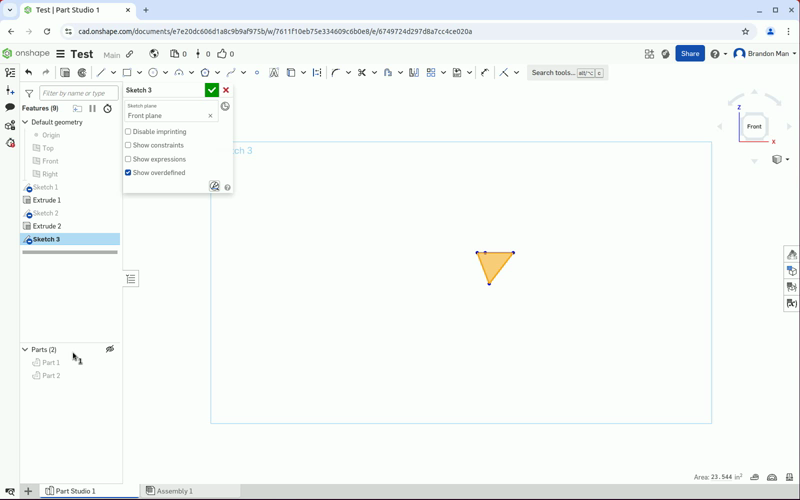
key(shift+y)
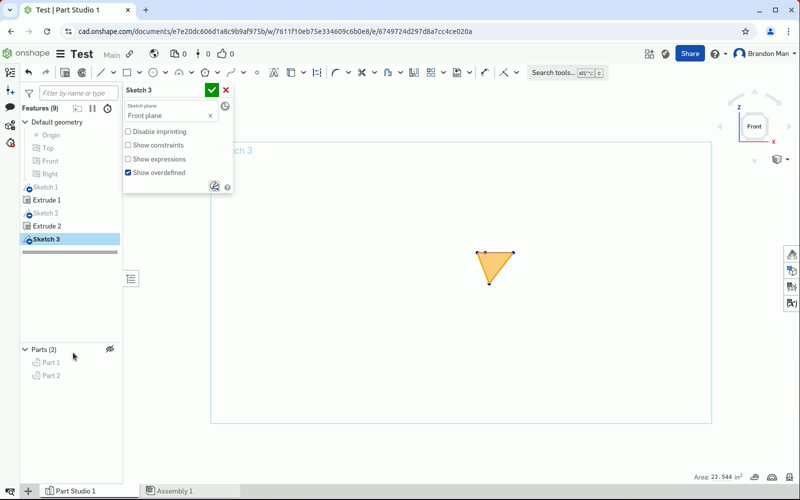
key(shift+e)
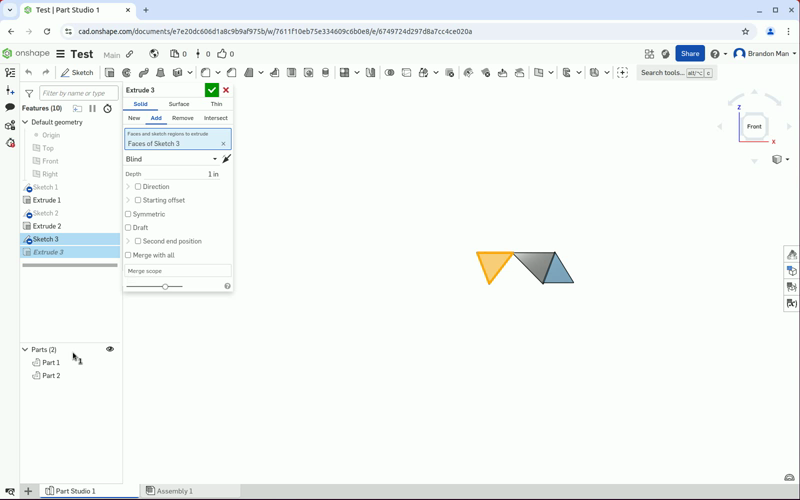
mouse_move(143, 106)
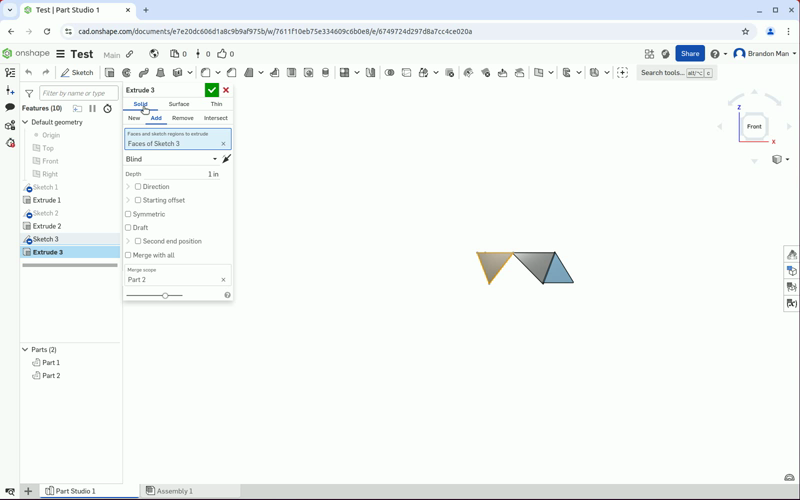
click(143, 106)
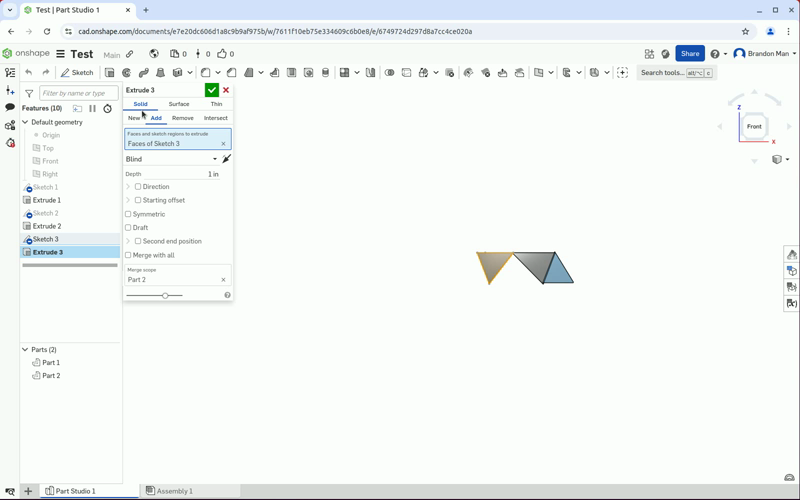
mouse_move(137, 120)
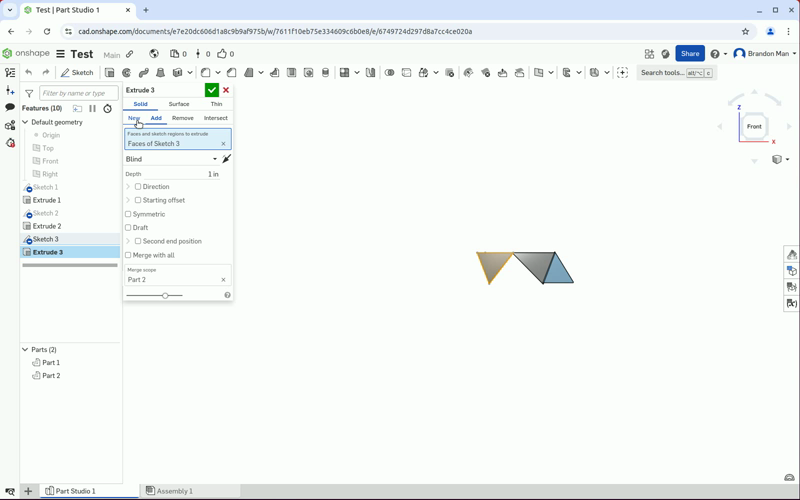
click(137, 120)
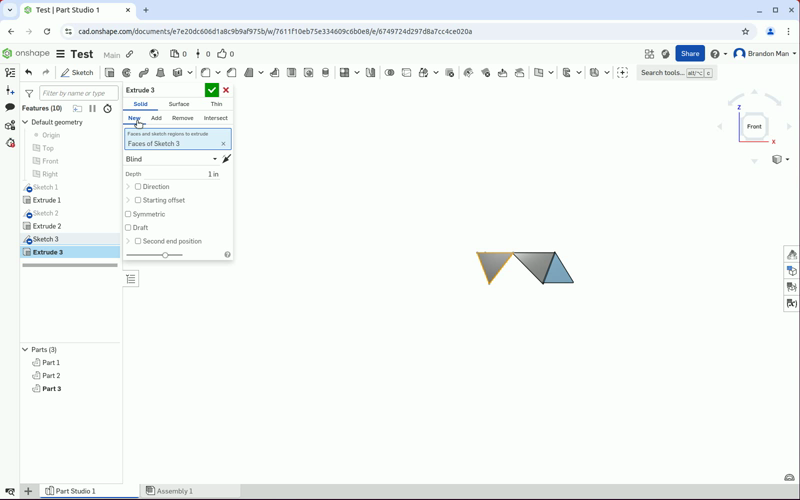
key(tab, 4)
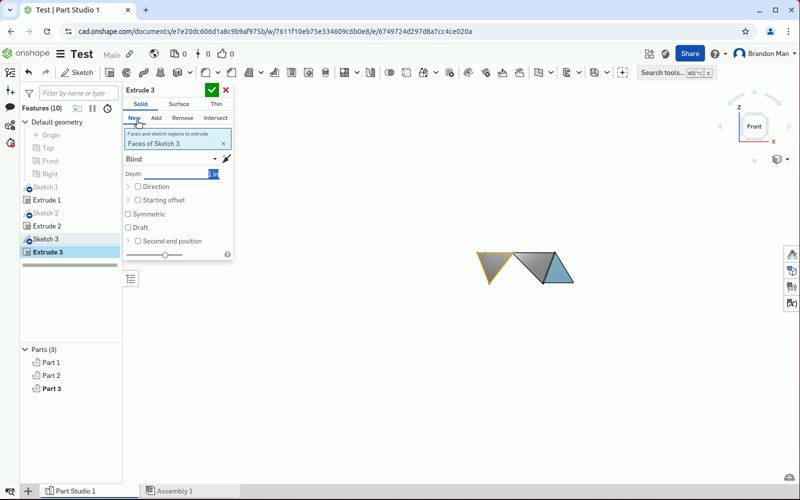
text(7.703)
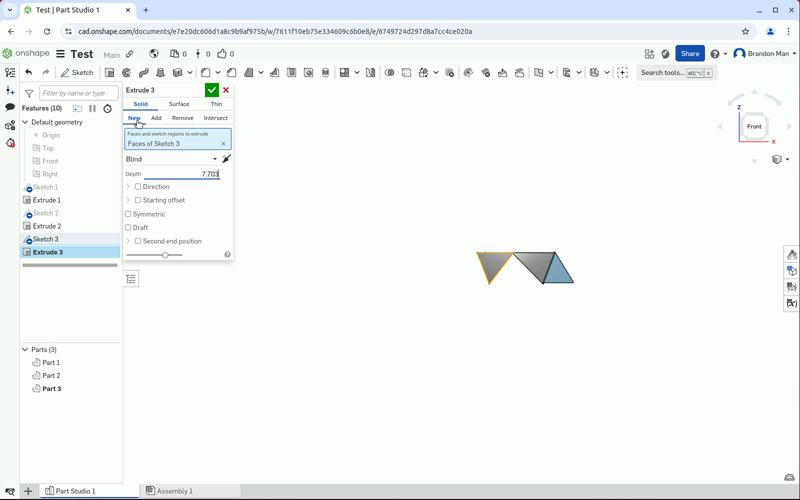
key(enter)
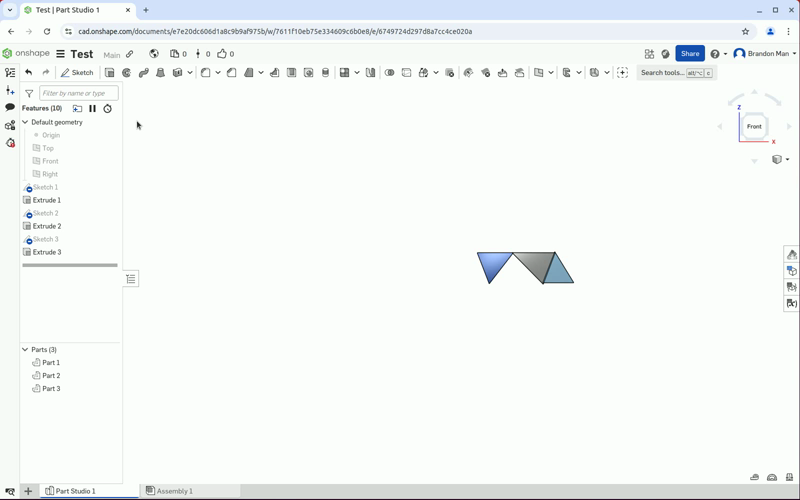
key(shift+h)
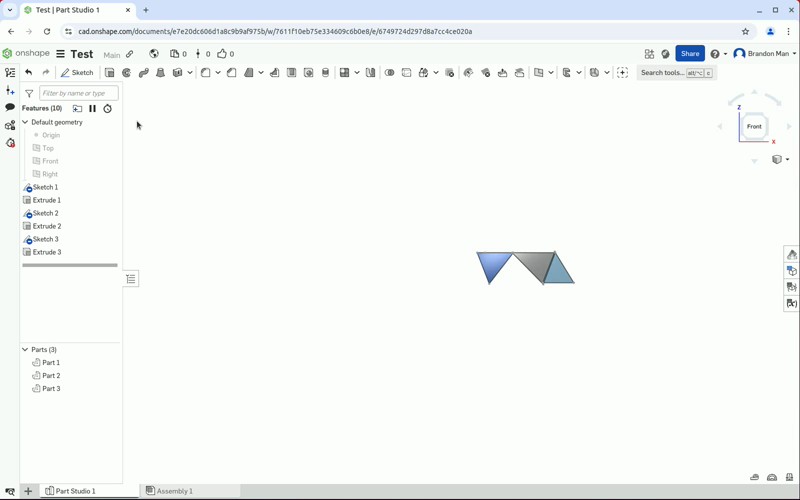
key(shift+h)
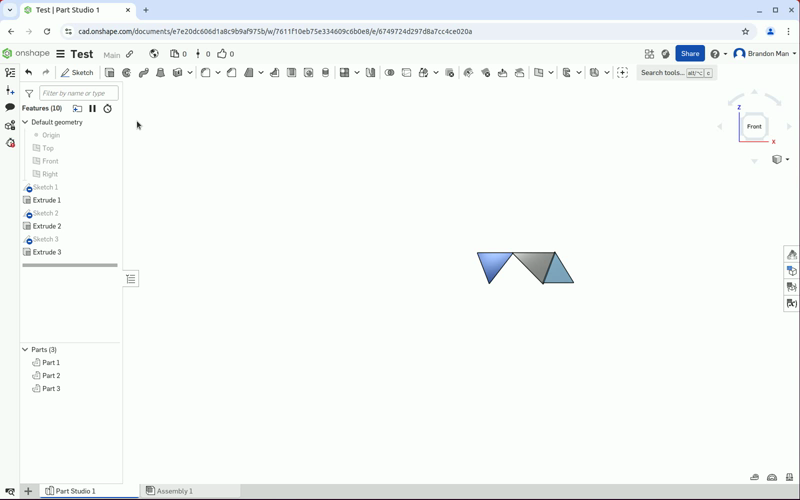
mouse_move(73, 189)
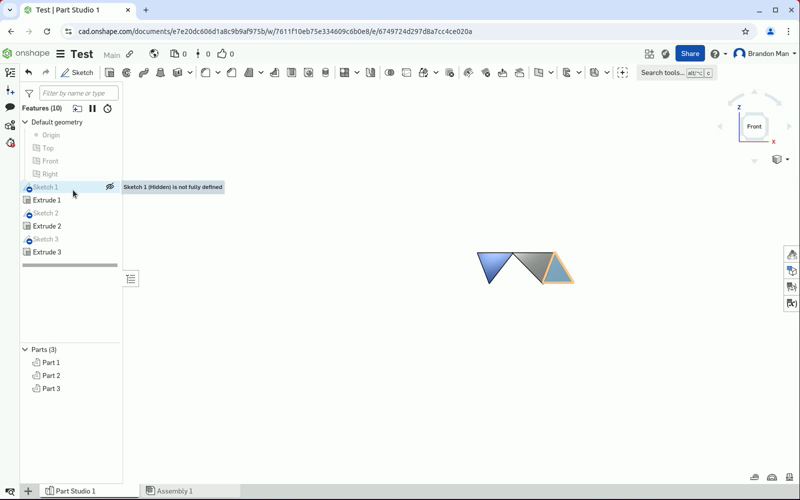
click(73, 189)
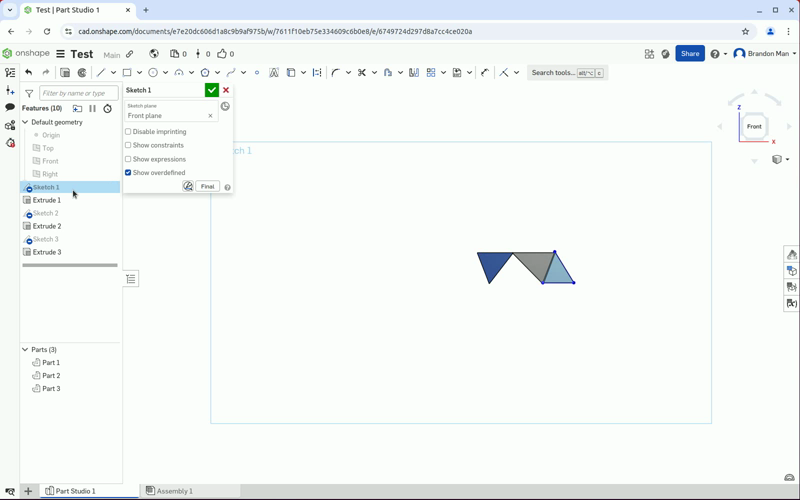
mouse_move(229, 92)
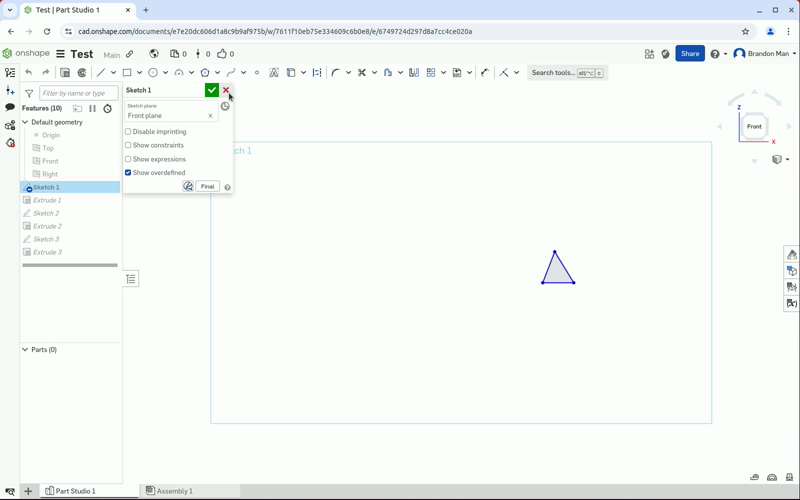
click(229, 92)
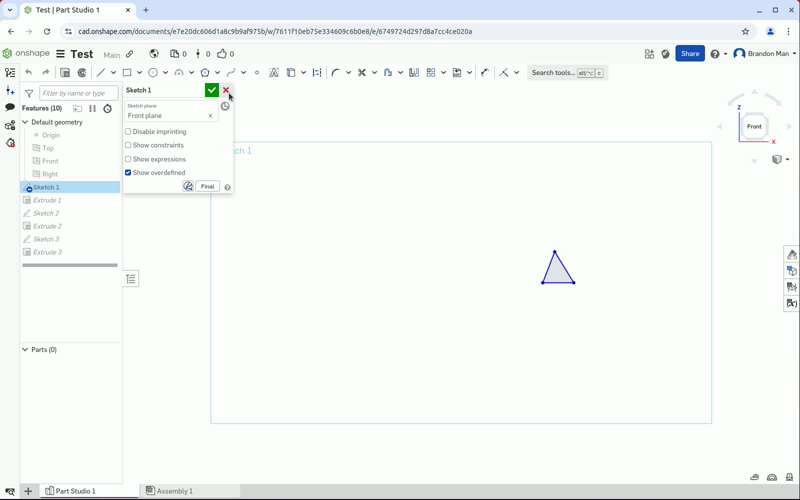
key(shift+s)
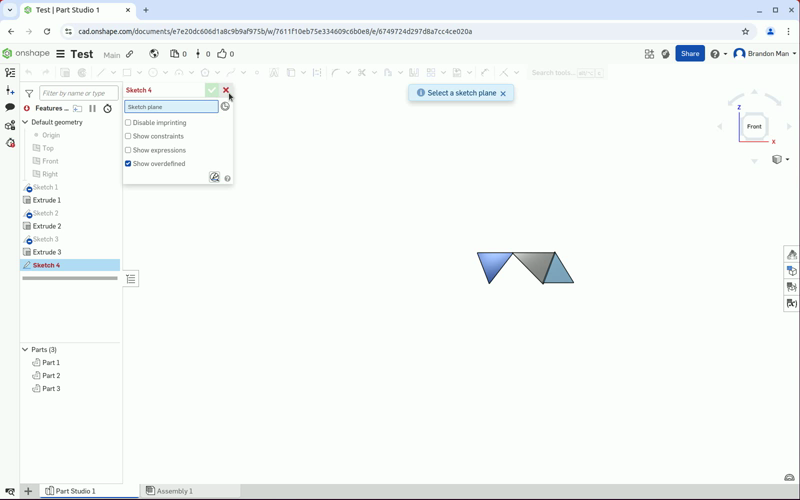
mouse_move(73, 163)
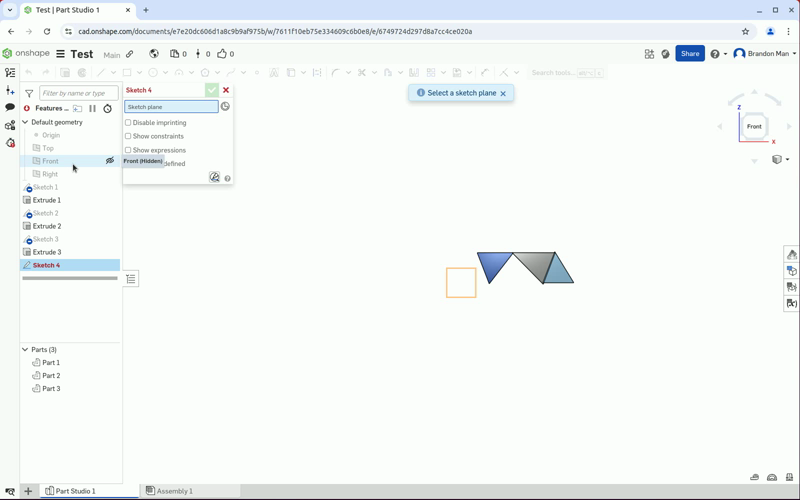
click(73, 163)
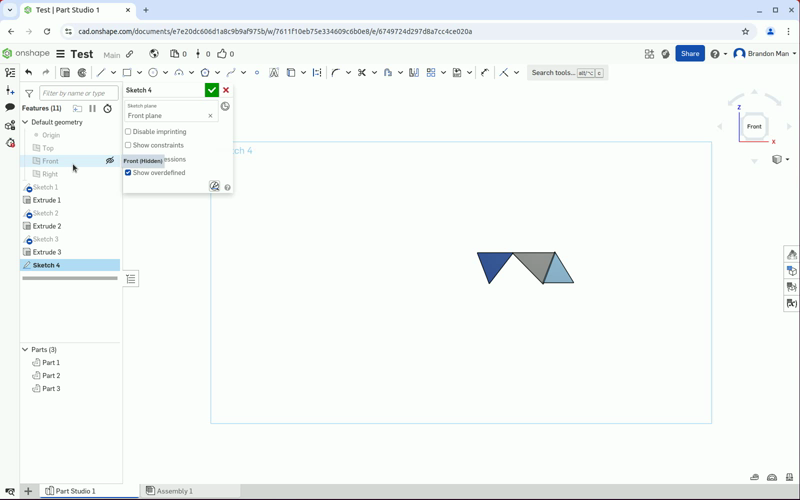
mouse_move(73, 352)
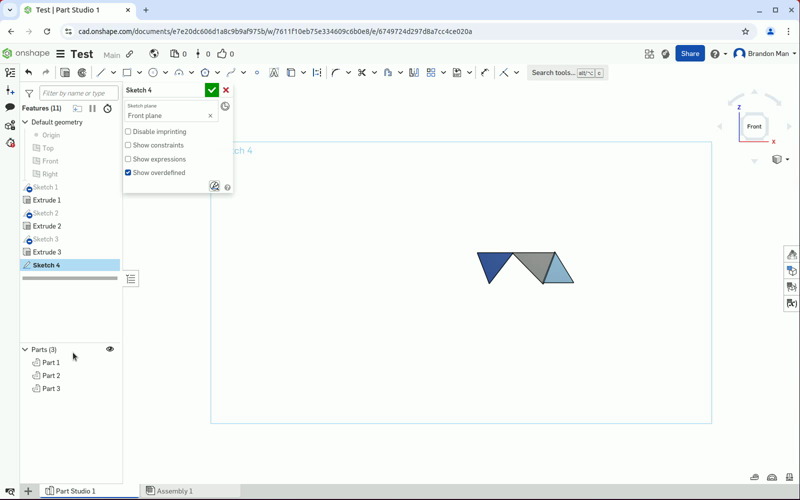
key(y)
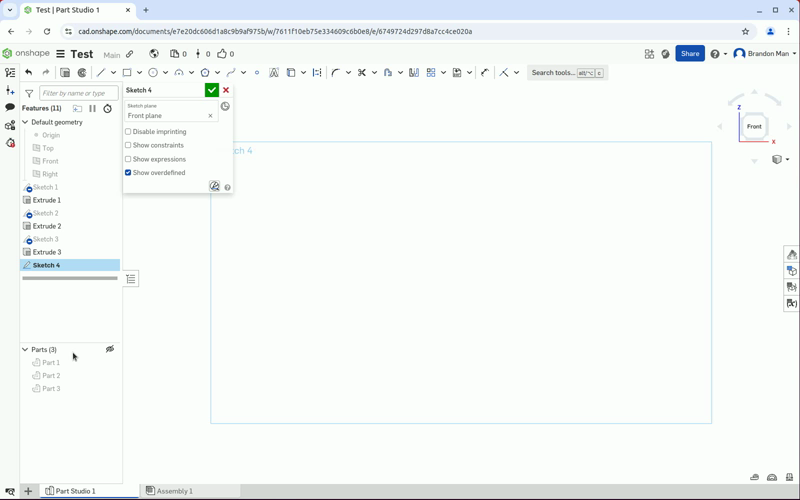
key(l)
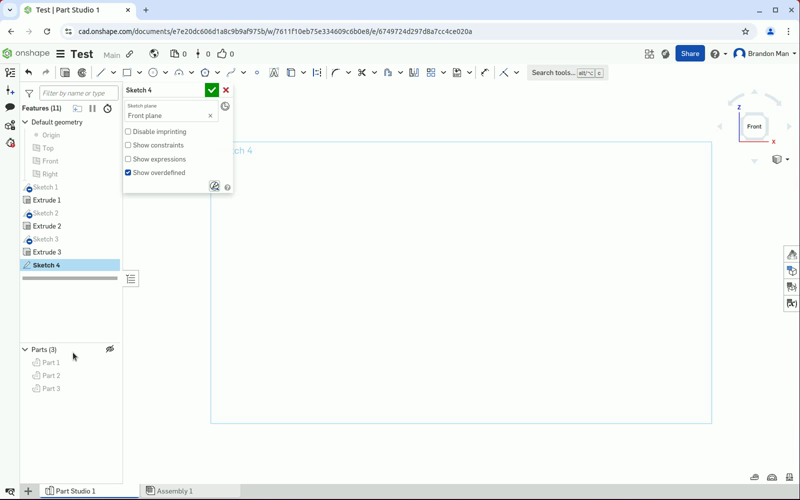
key_down(shift)
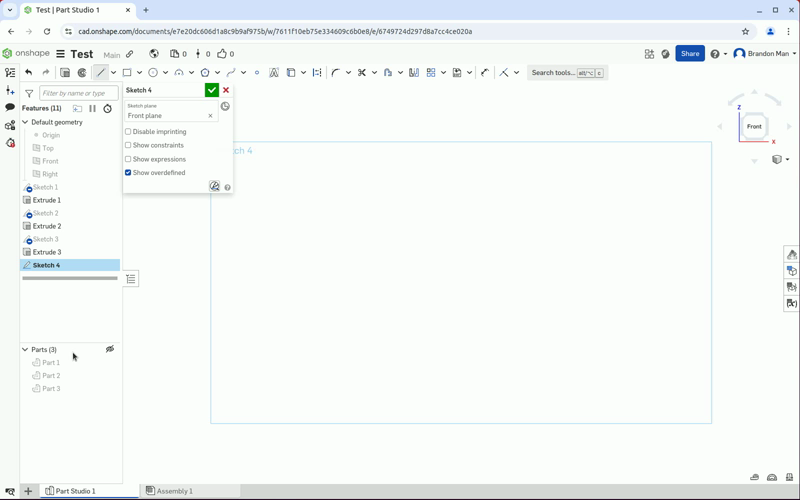
mouse_move(460, 282)
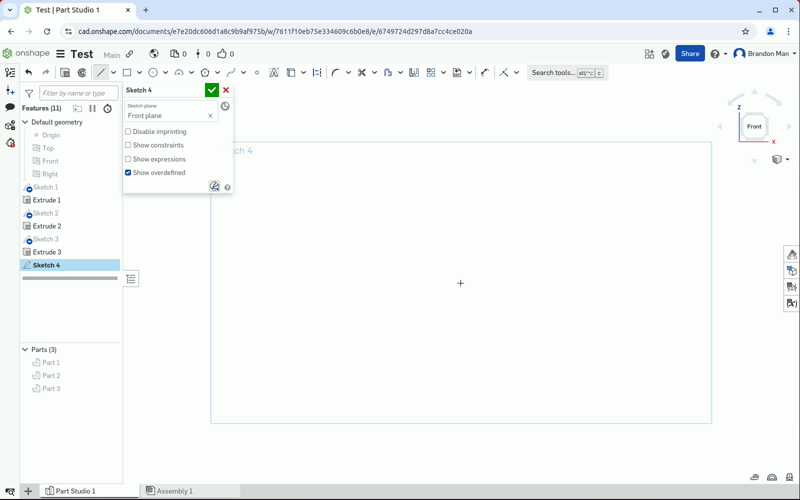
click(460, 282)
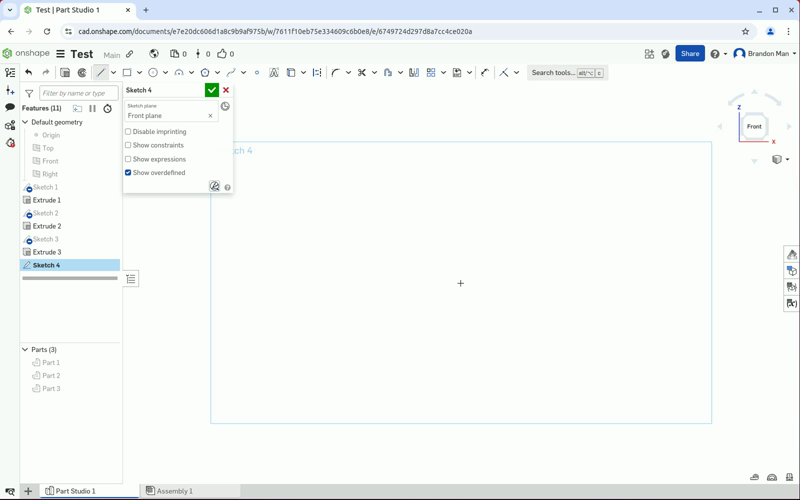
key_up(shift)
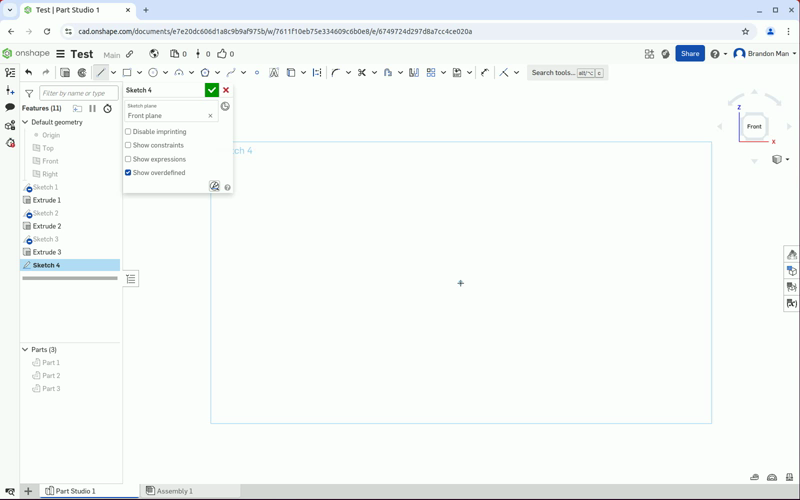
key_down(shift)
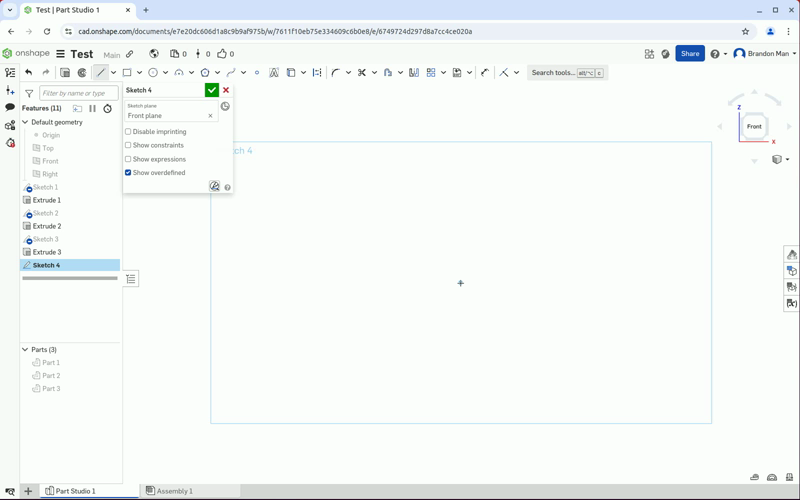
mouse_move(490, 282)
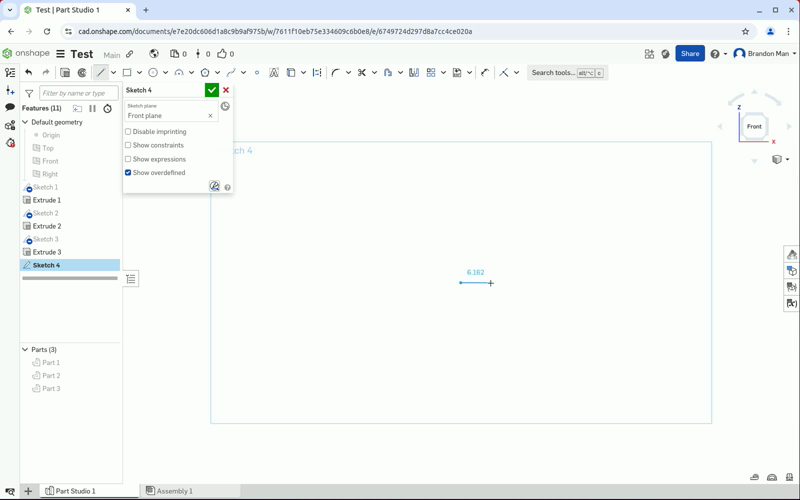
mouse_move(489, 282)
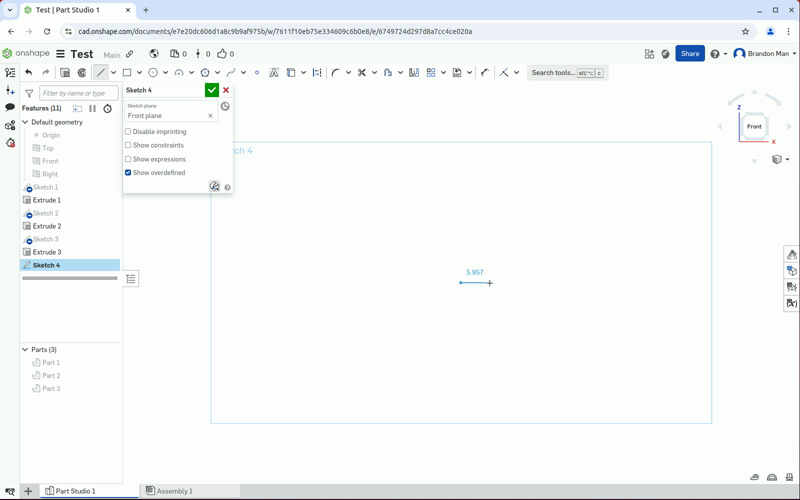
click(489, 282)
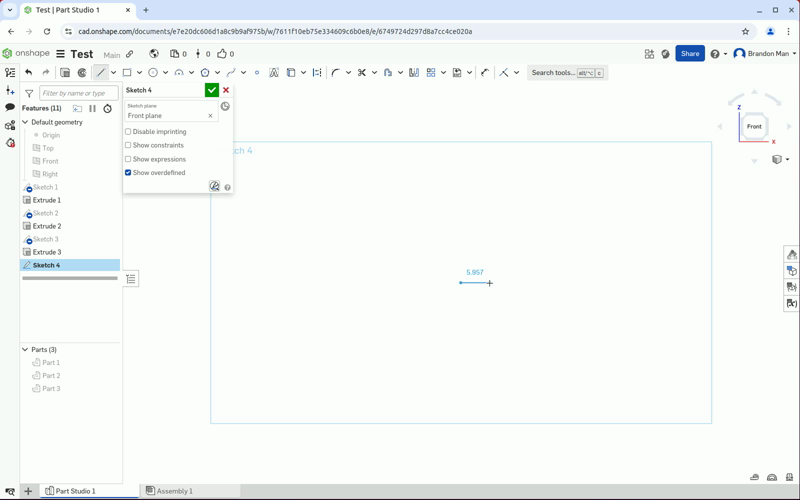
key_up(shift)
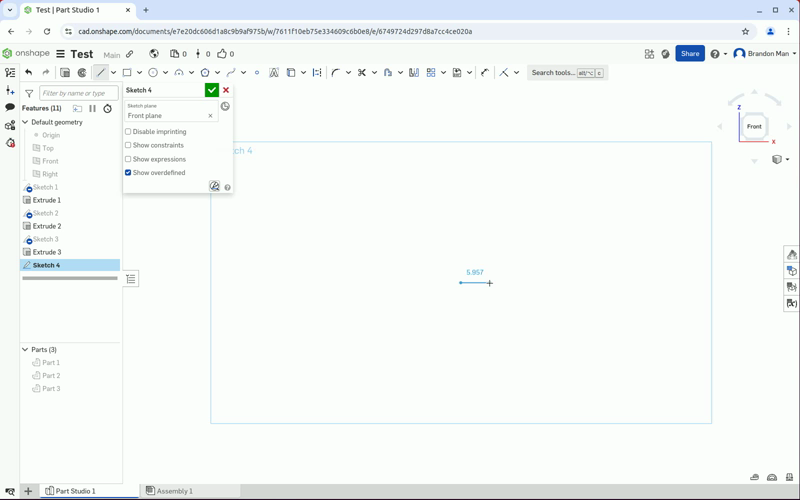
key_down(shift)
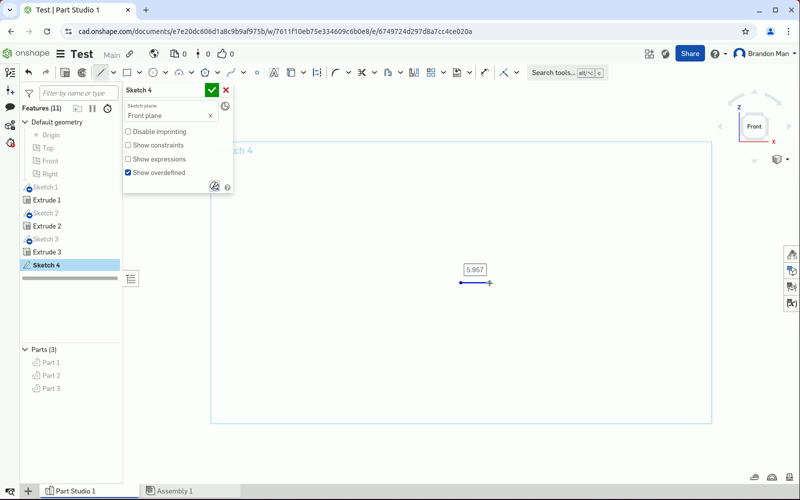
mouse_move(519, 282)
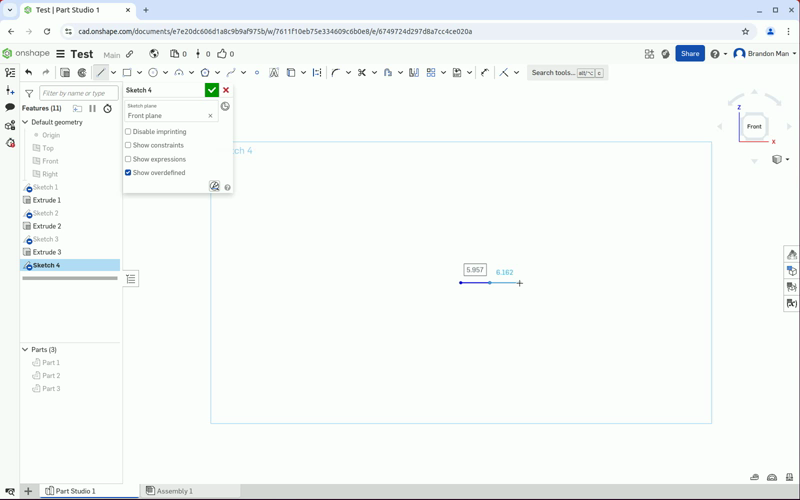
mouse_move(477, 251)
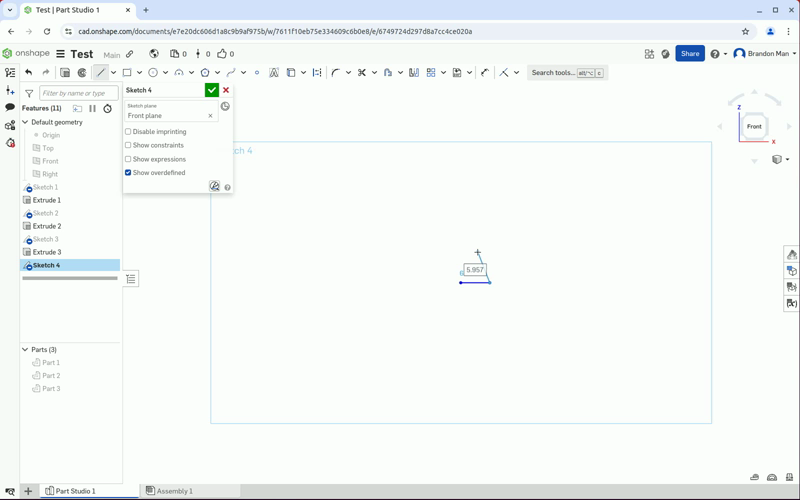
click(477, 251)
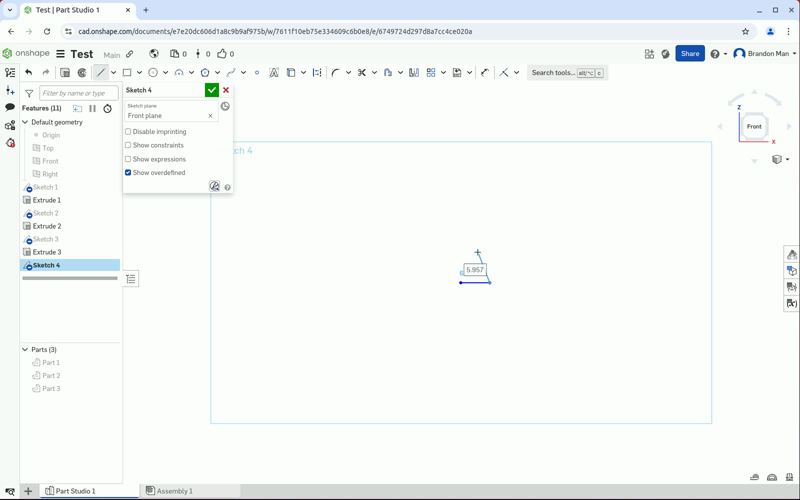
key_up(shift)
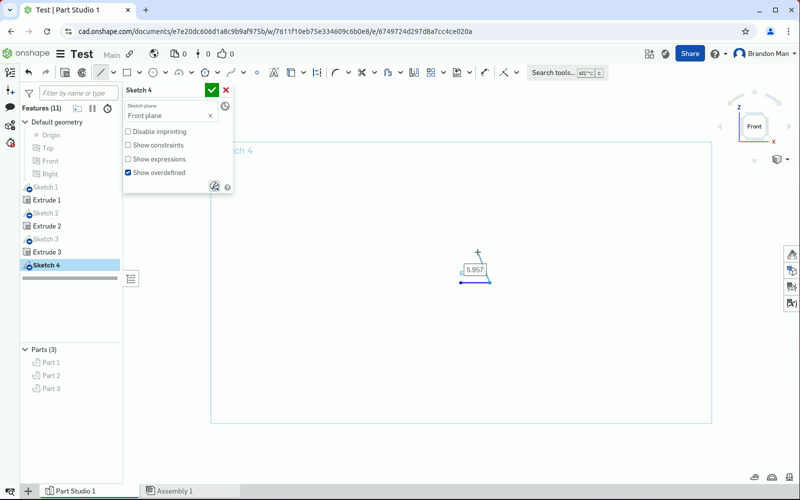
mouse_move(507, 251)
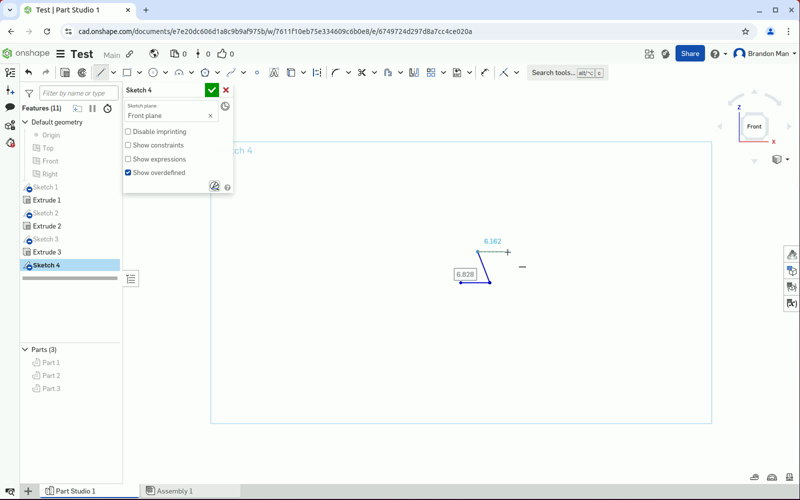
key_down(shift)
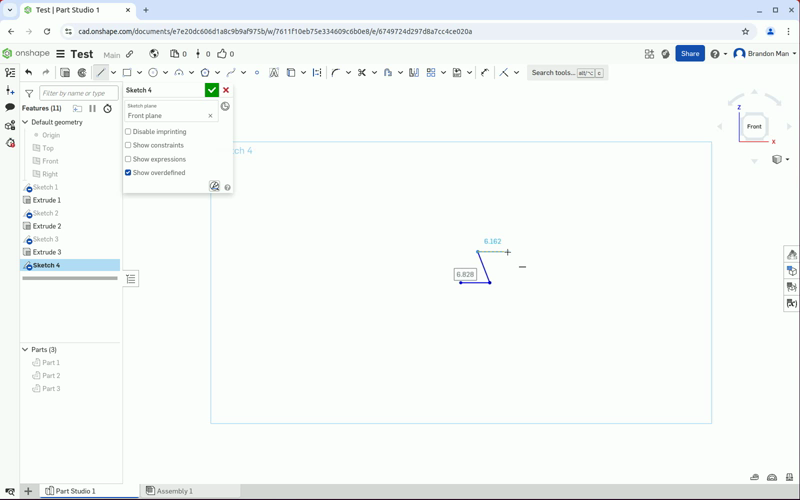
mouse_move(460, 282)
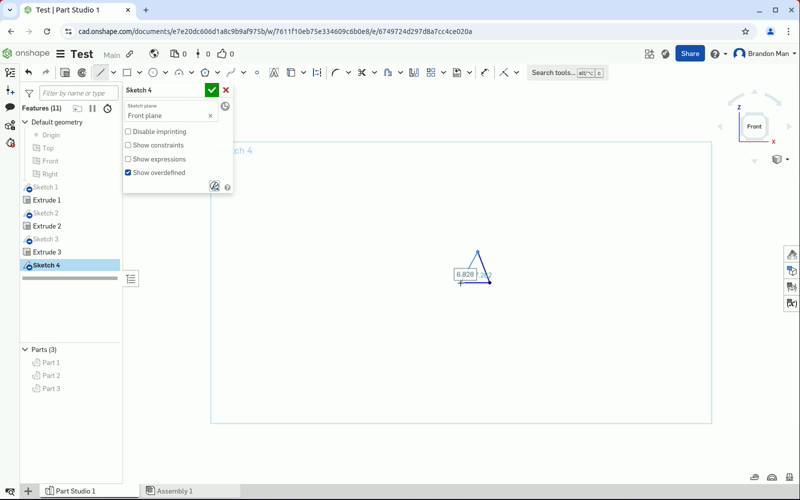
key_up(shift)
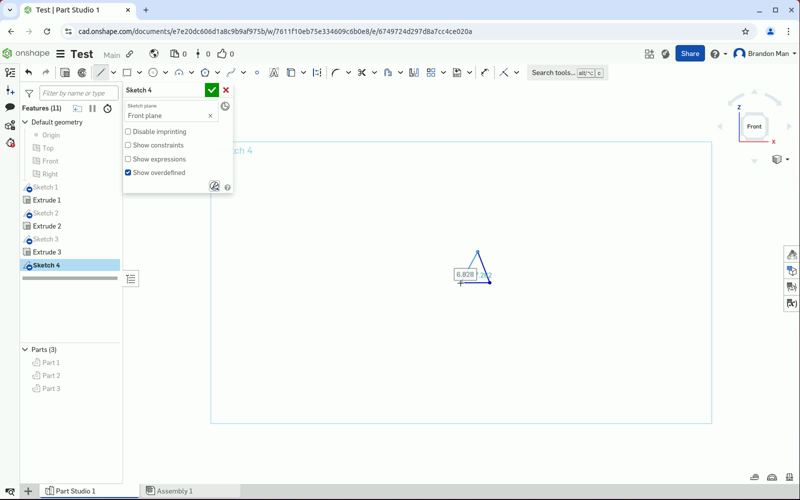
click(460, 282)
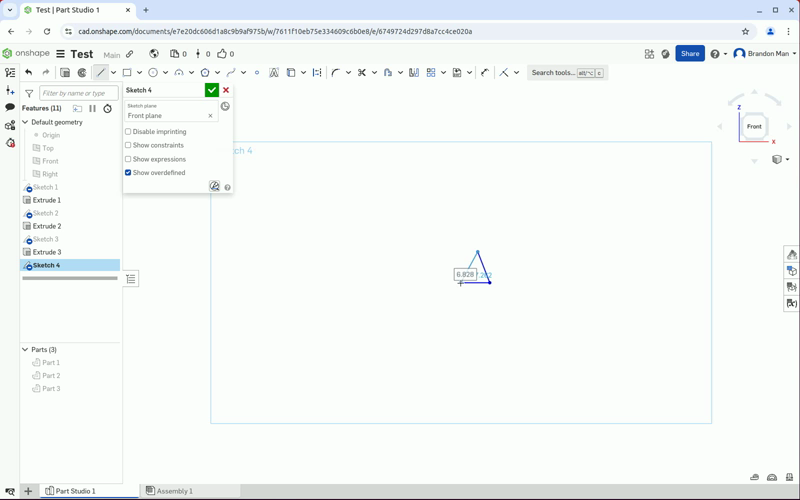
key(esc)
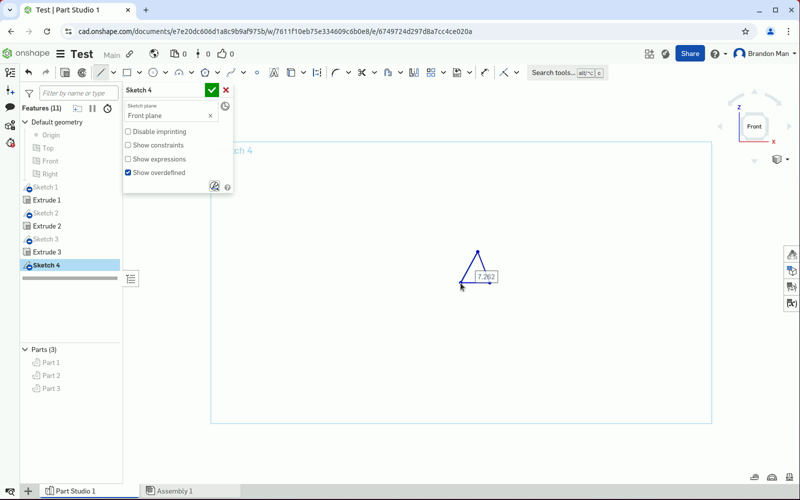
mouse_move(466, 280)
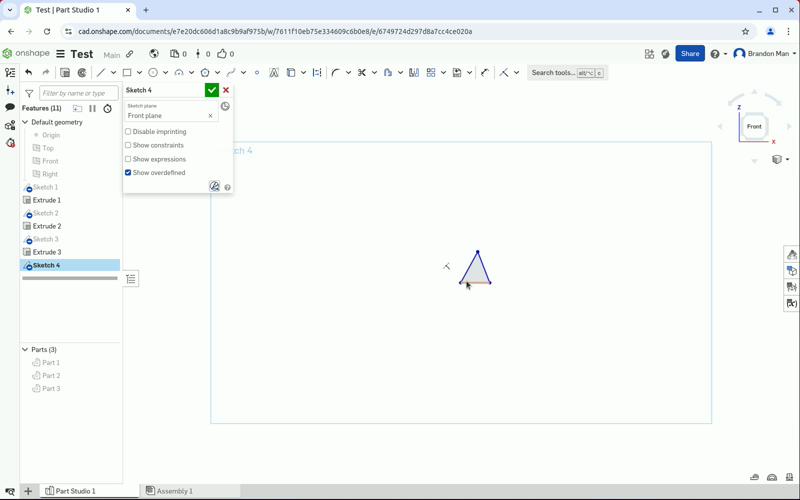
scroll(6)
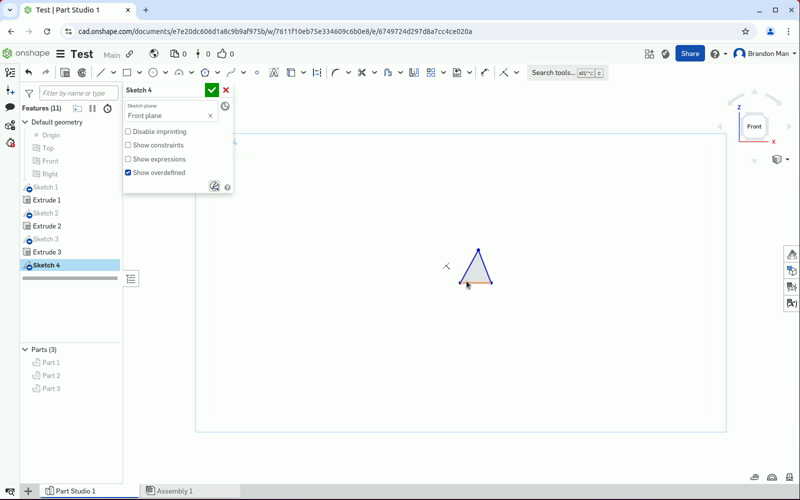
scroll(6)
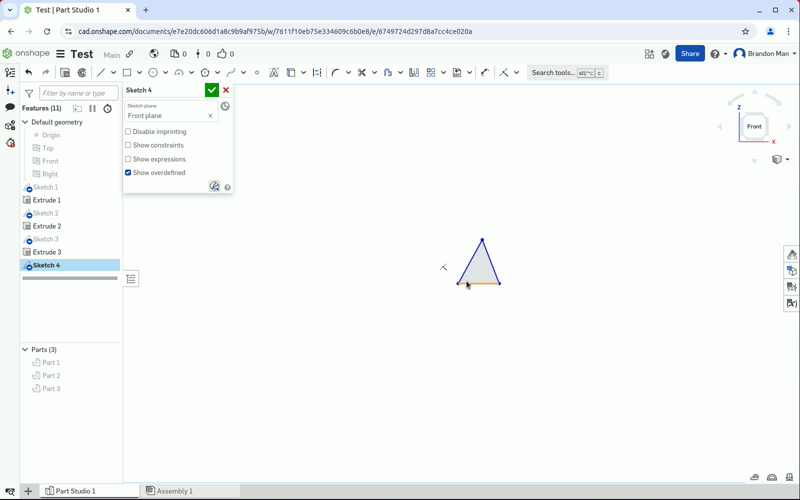
scroll(6)
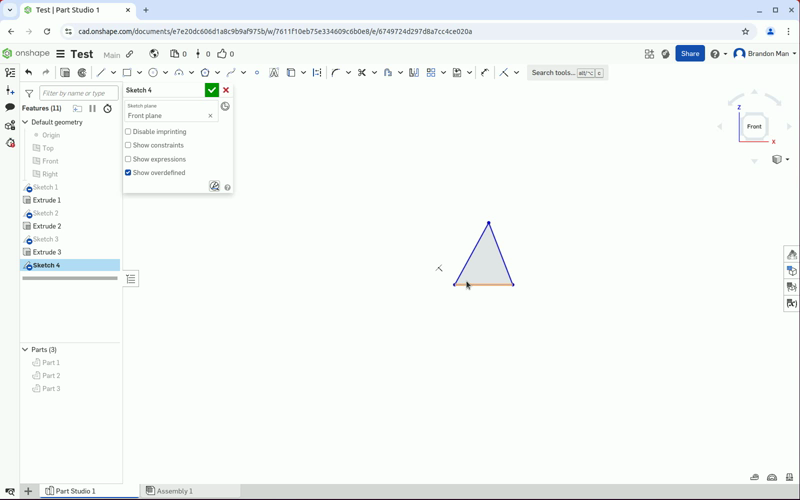
scroll(6)
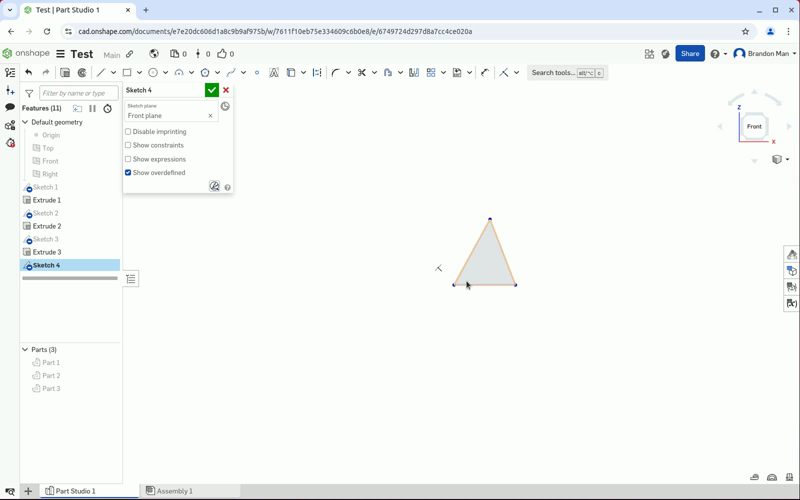
scroll(6)
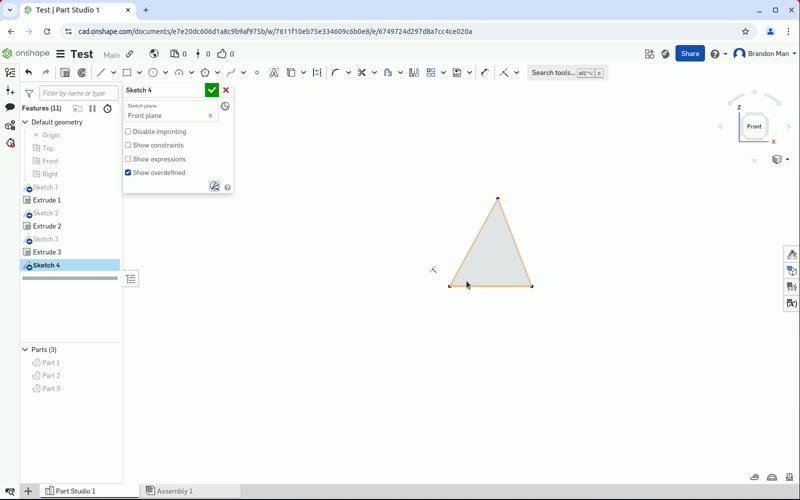
scroll(6)
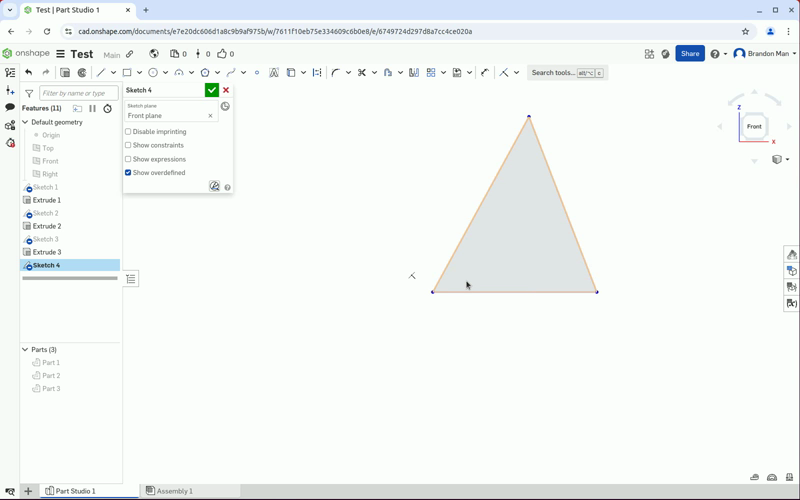
scroll(6)
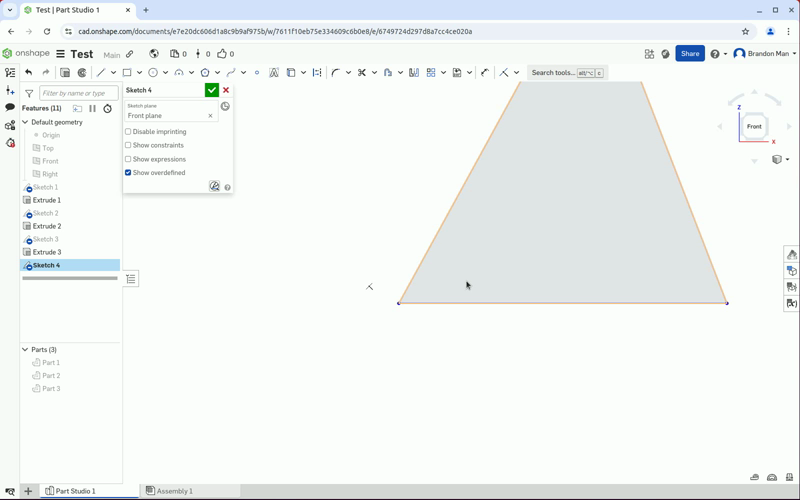
click(466, 280)
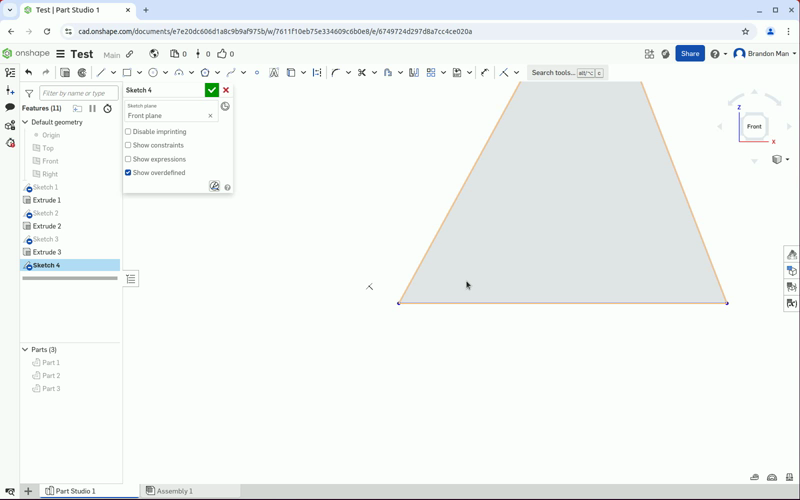
scroll(-6)
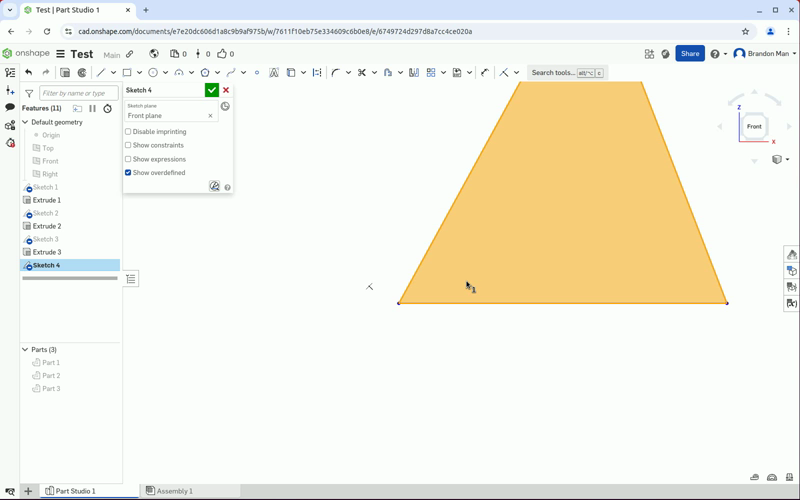
scroll(-6)
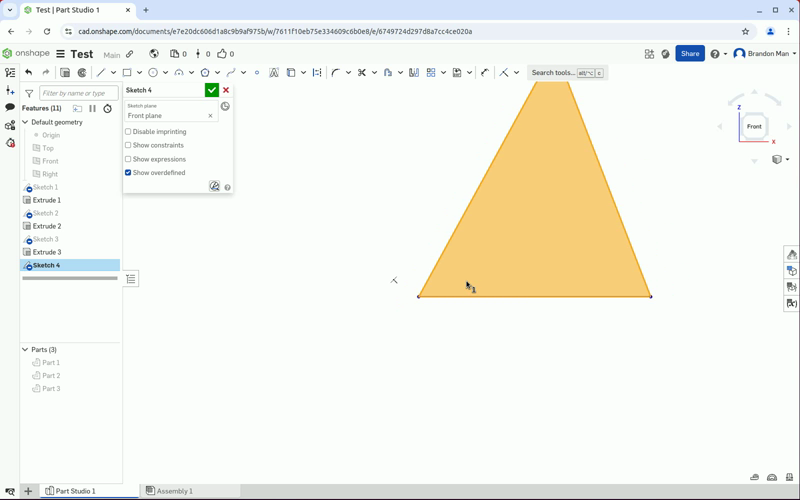
scroll(-6)
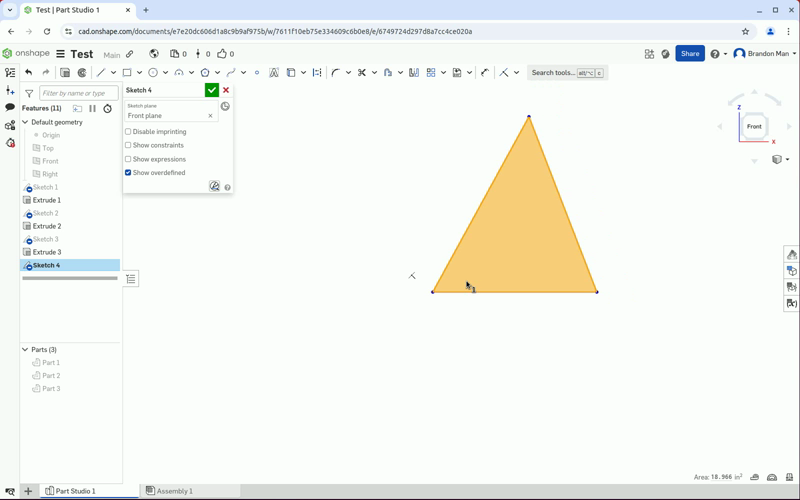
scroll(-6)
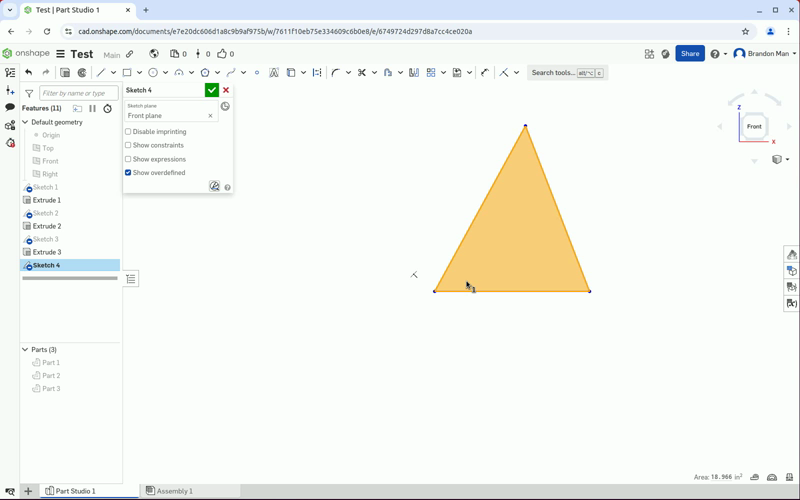
scroll(-6)
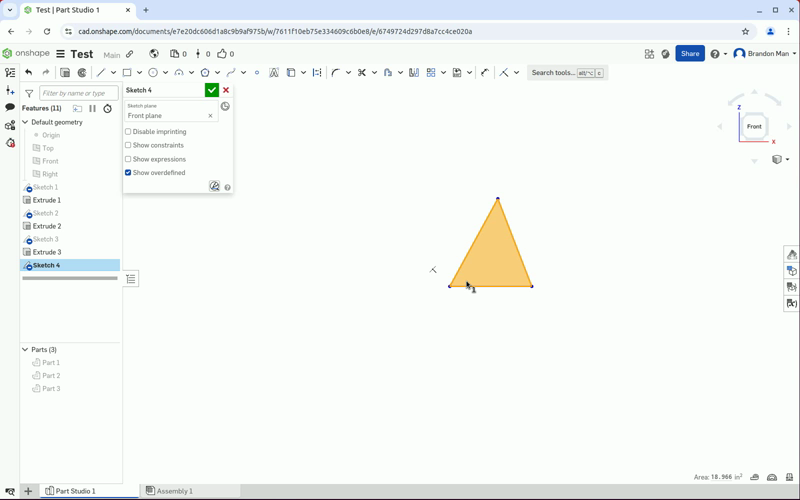
scroll(-6)
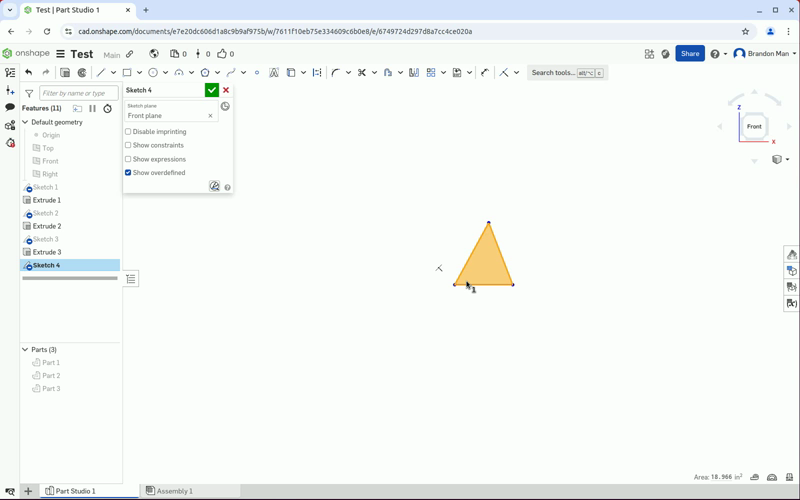
scroll(-6)
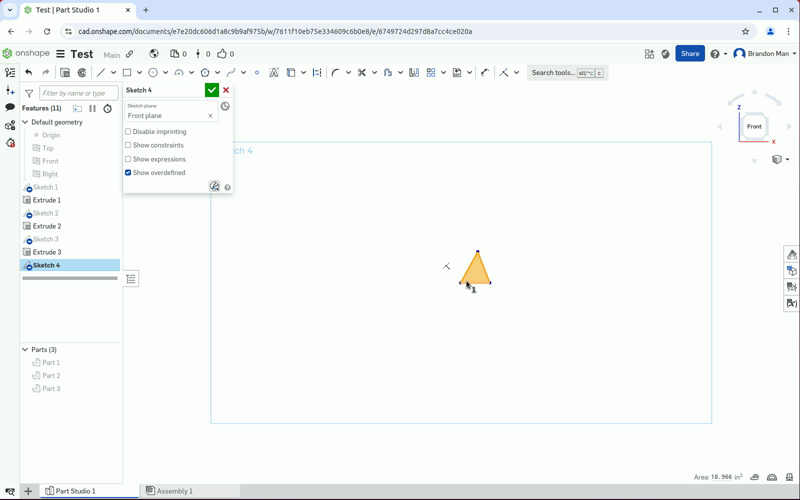
mouse_move(73, 352)
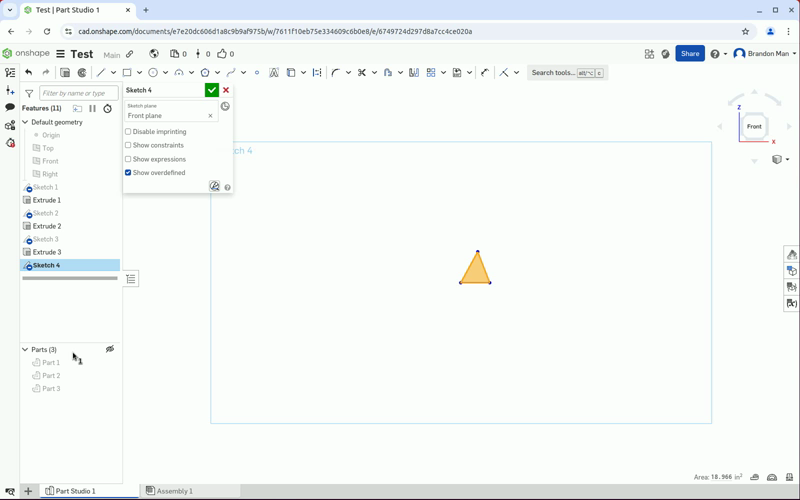
key(shift+y)
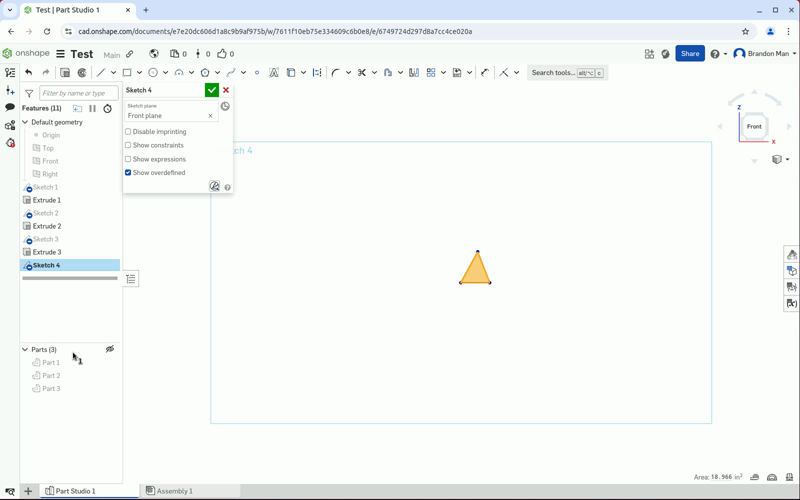
key(shift+e)
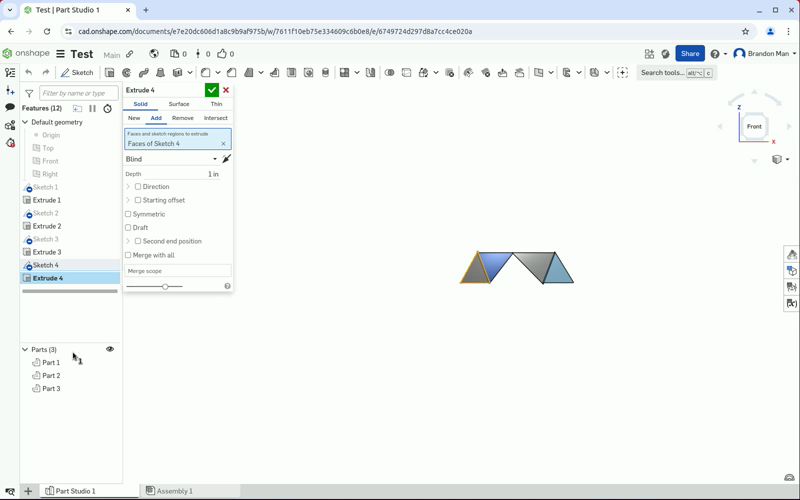
mouse_move(143, 106)
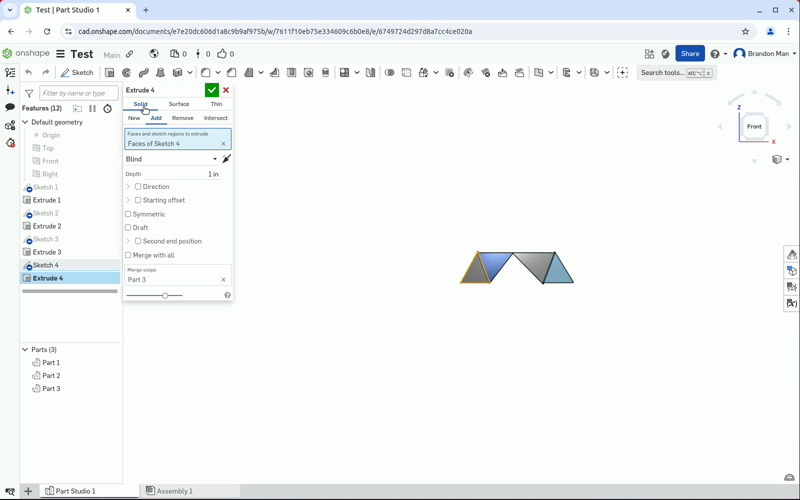
click(143, 106)
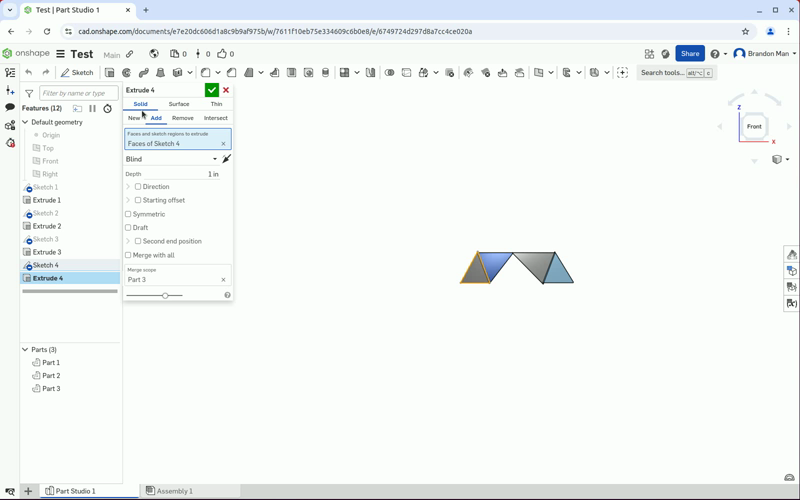
mouse_move(137, 120)
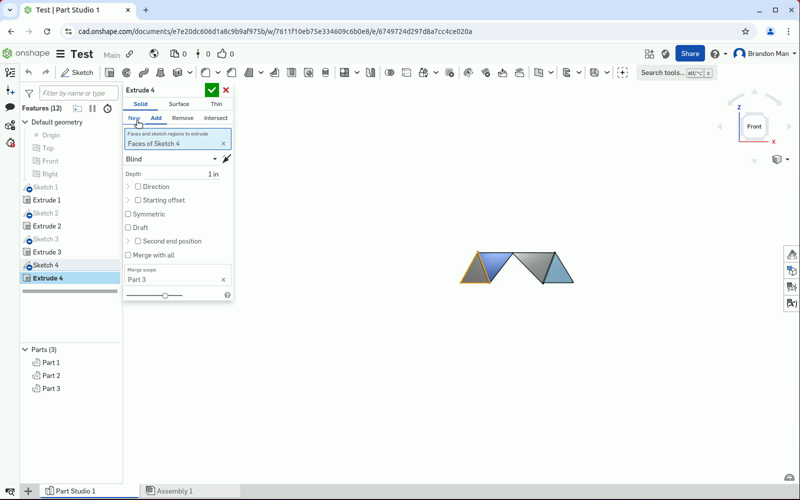
click(137, 120)
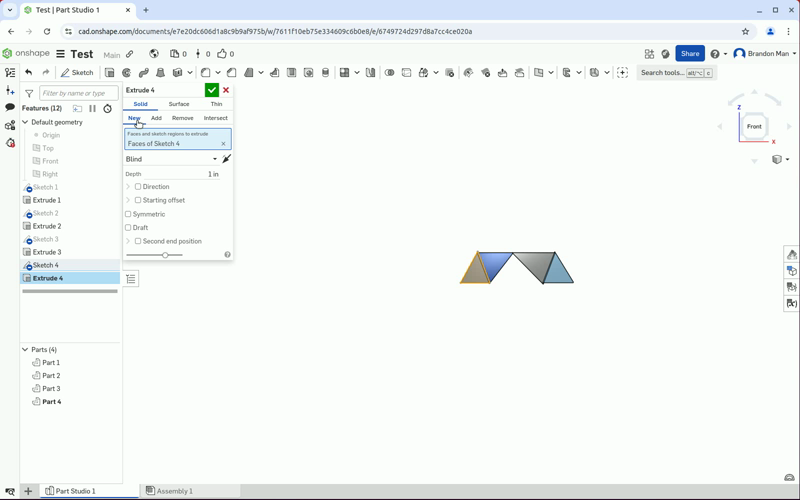
key(tab, 4)
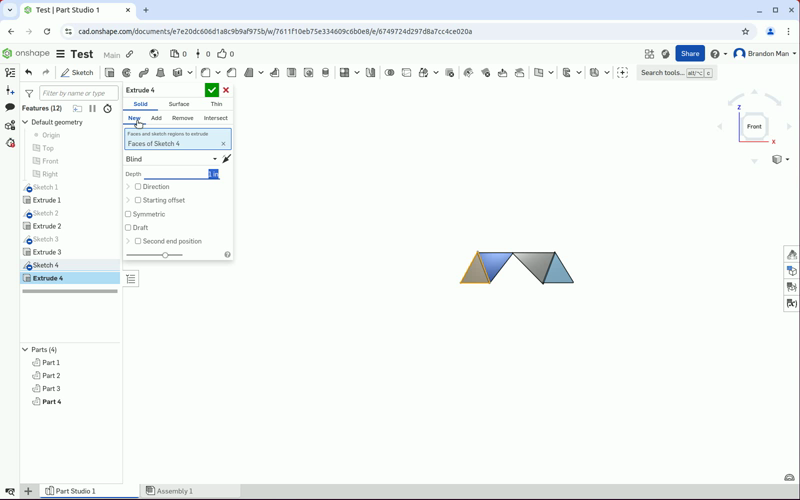
text(7.703)
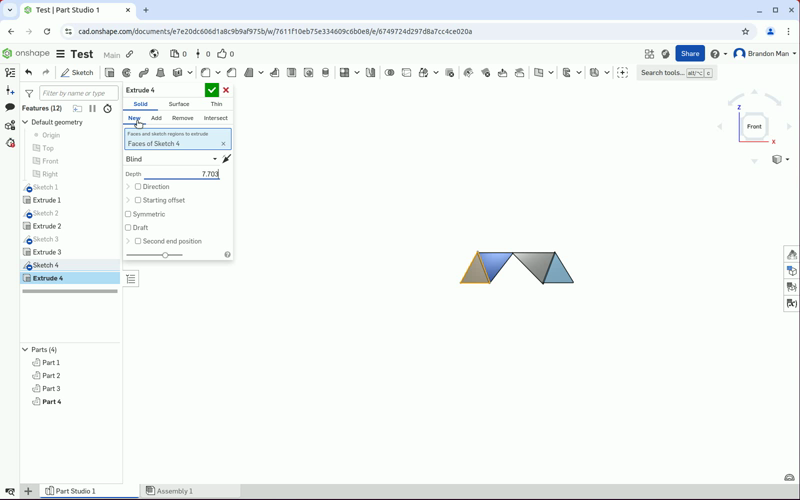
key(enter)
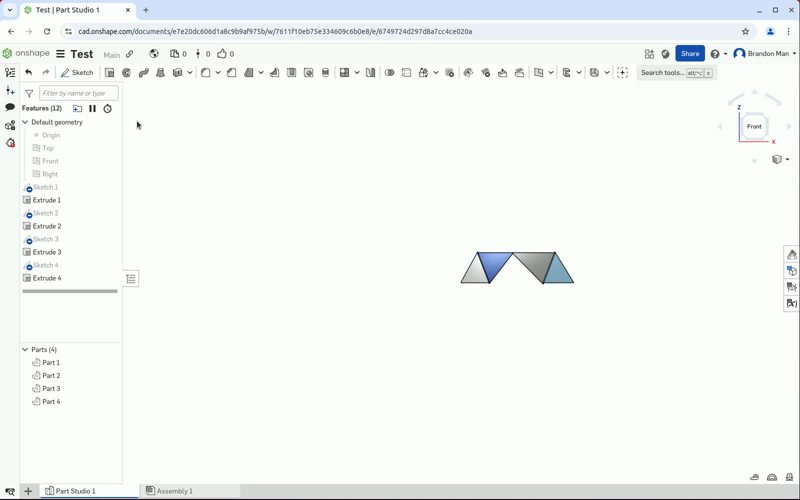
key(shift+h)
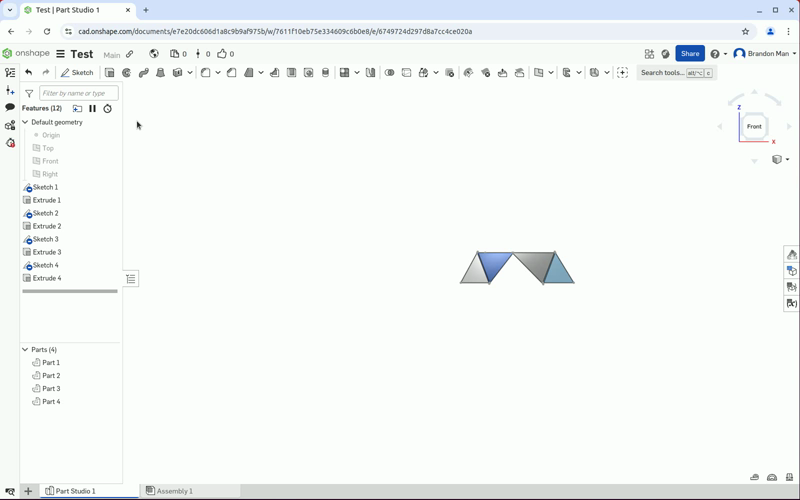
key(shift+h)
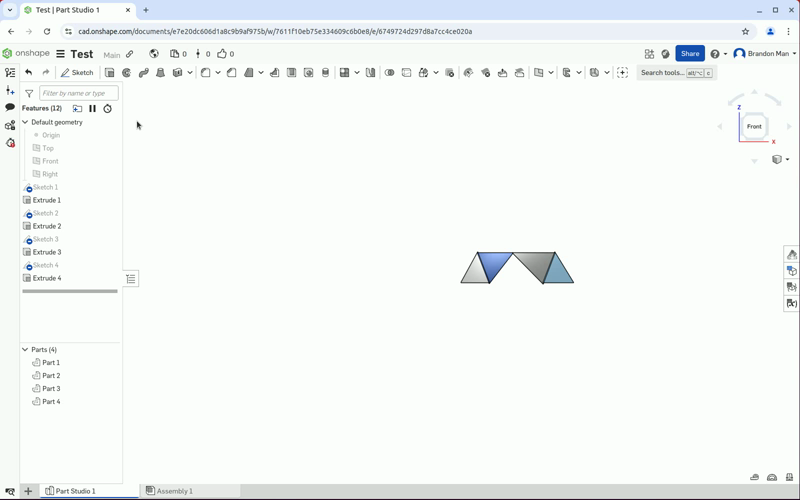
mouse_move(73, 189)
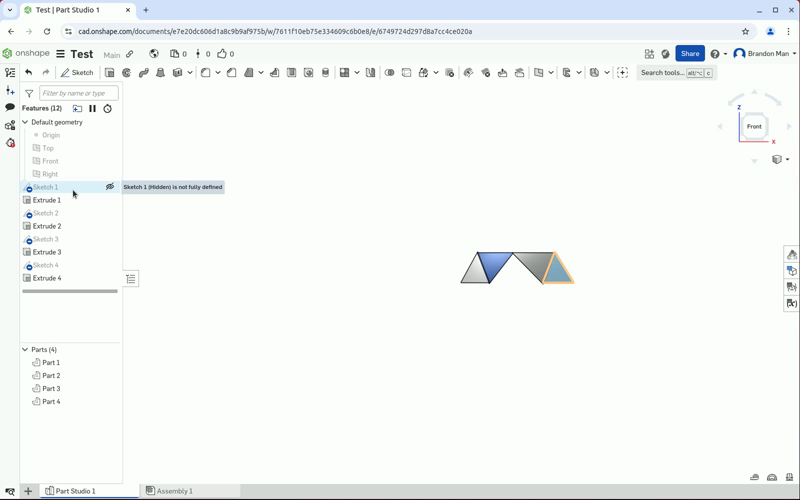
click(73, 189)
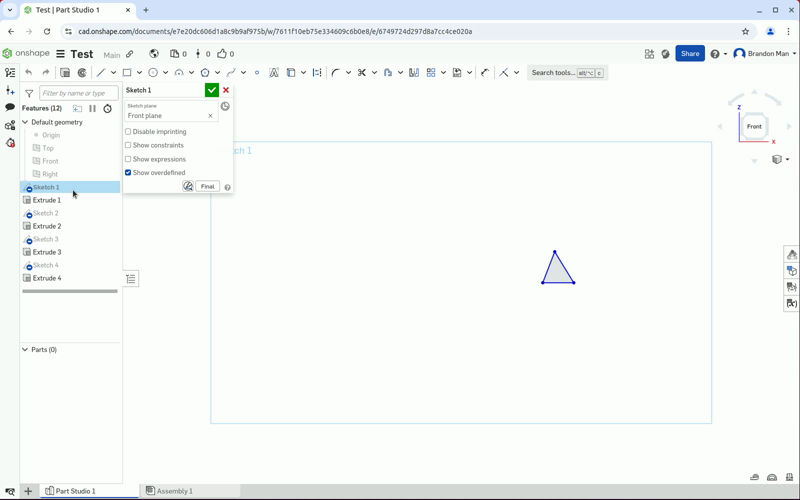
mouse_move(229, 92)
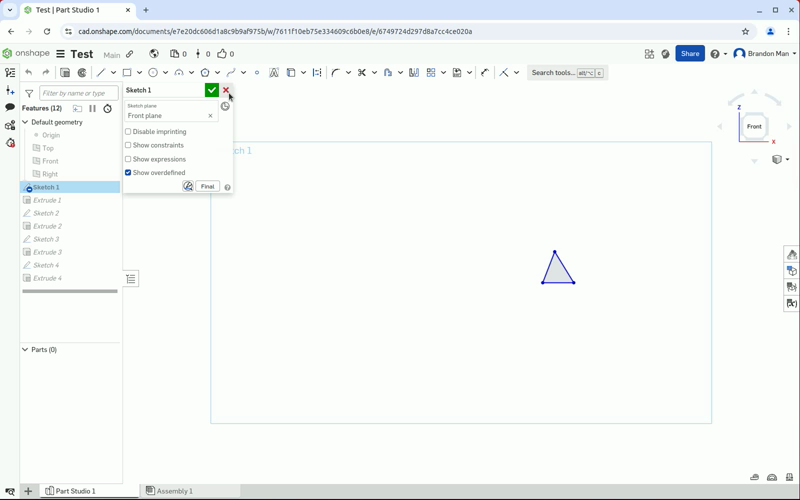
click(229, 92)
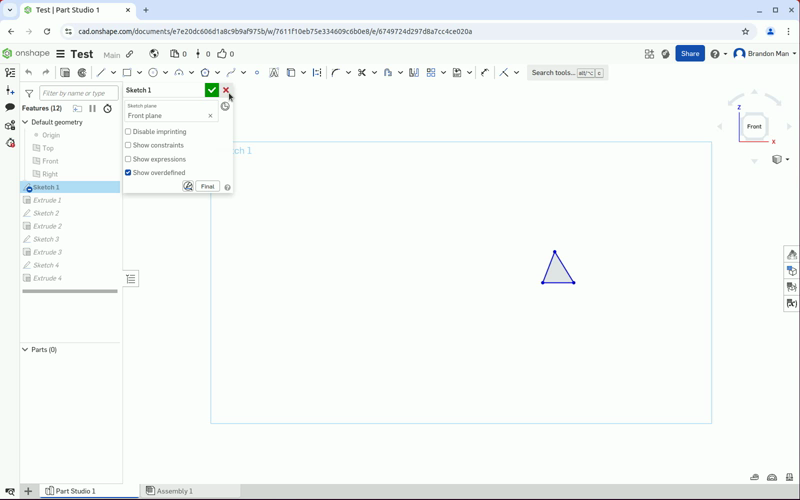
key(shift+s)
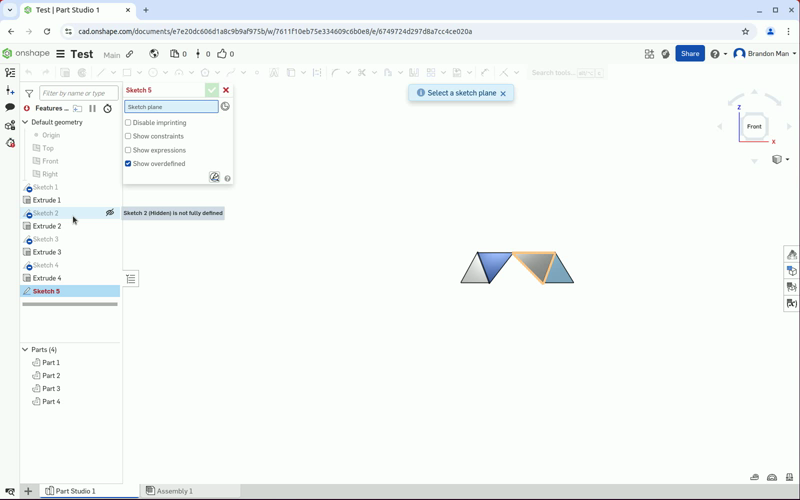
scroll(3)
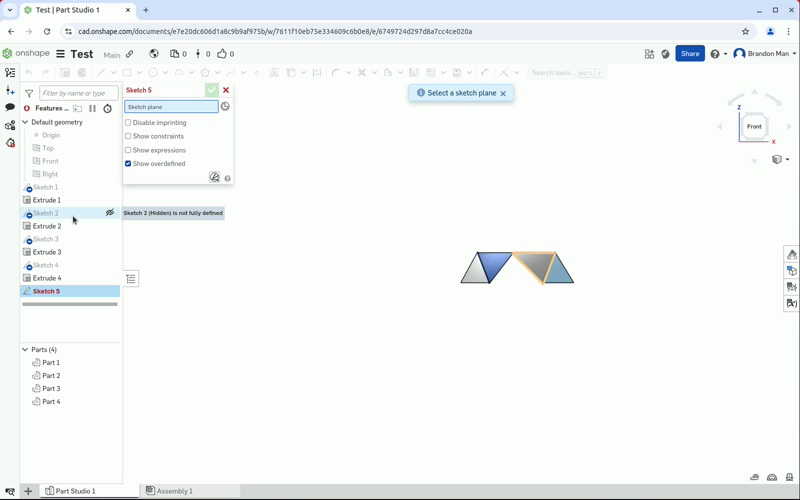
mouse_move(73, 163)
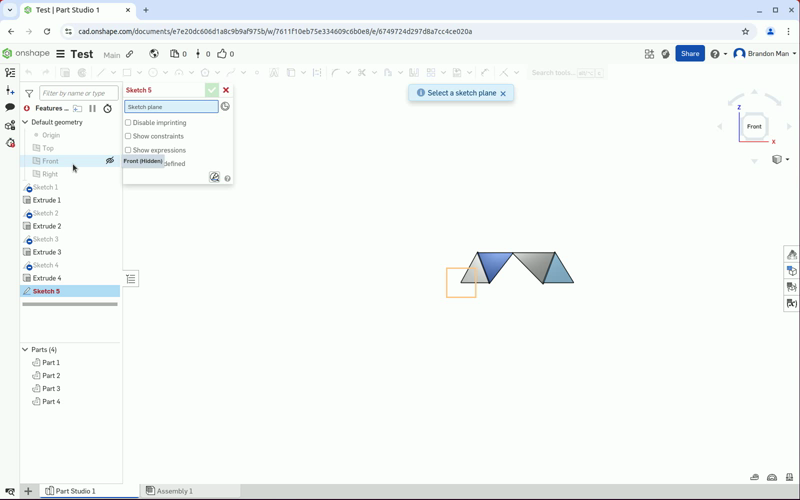
click(73, 163)
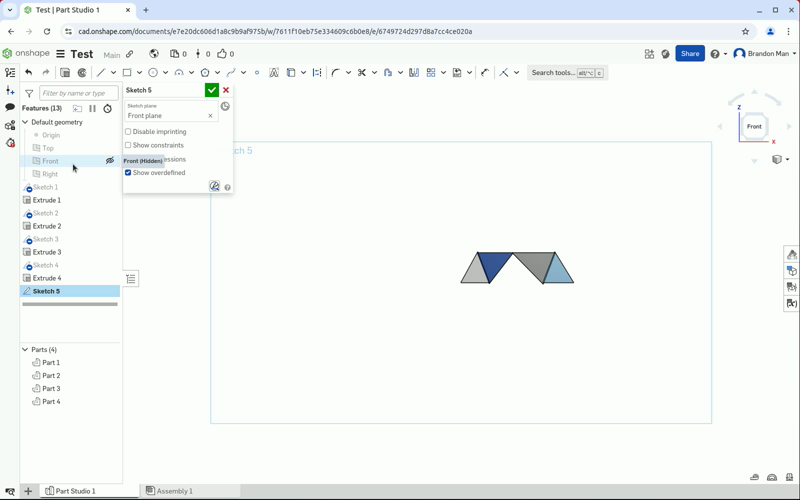
mouse_move(73, 352)
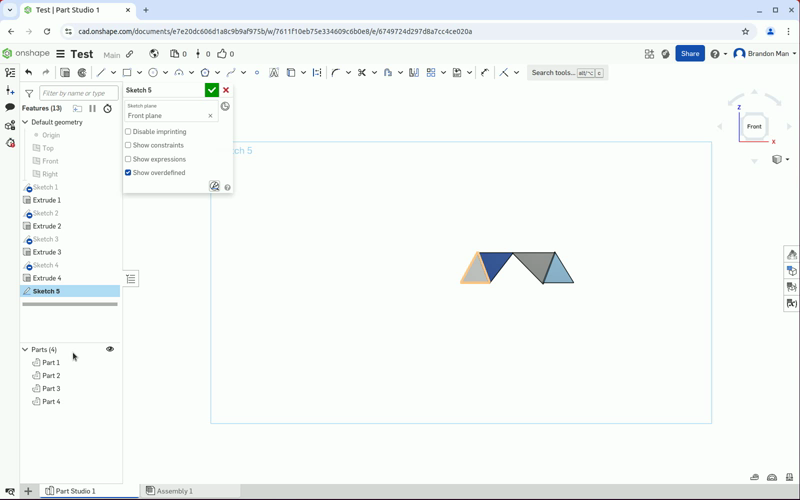
key(y)
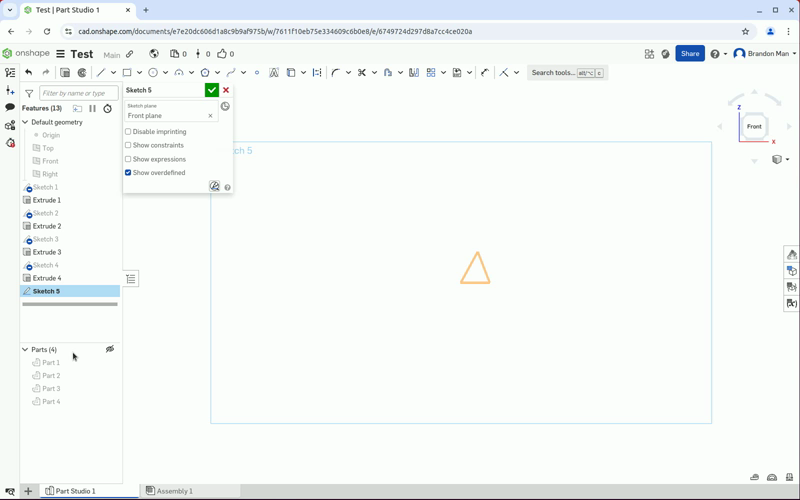
key(l)
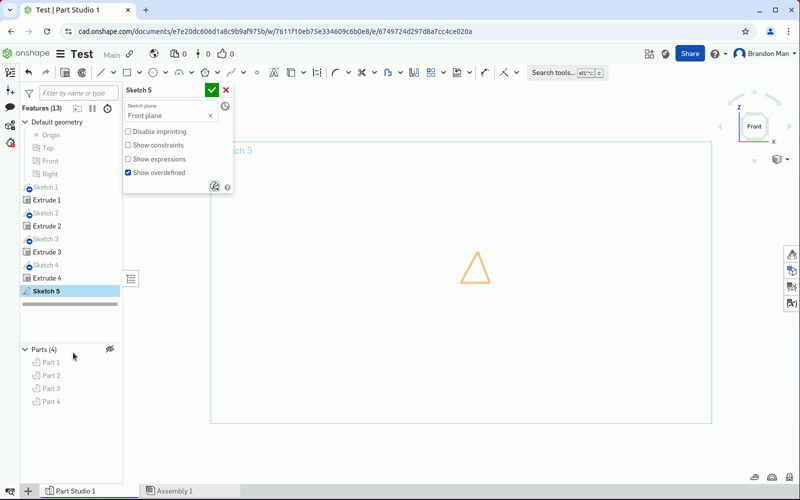
key_down(shift)
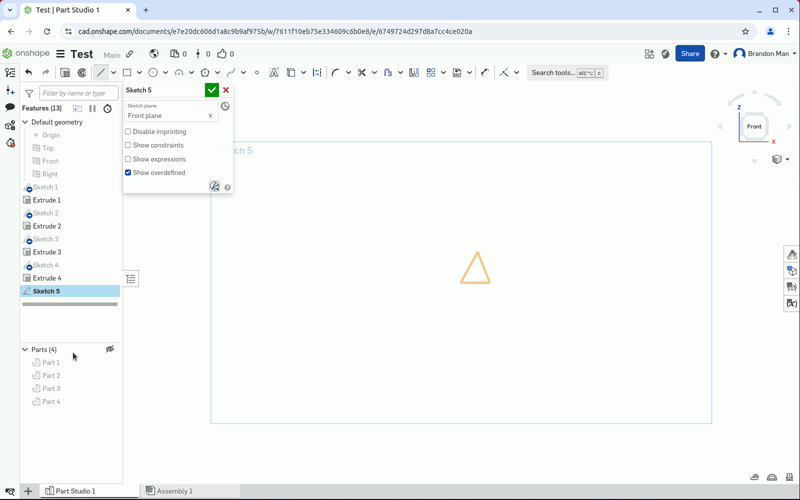
mouse_move(460, 282)
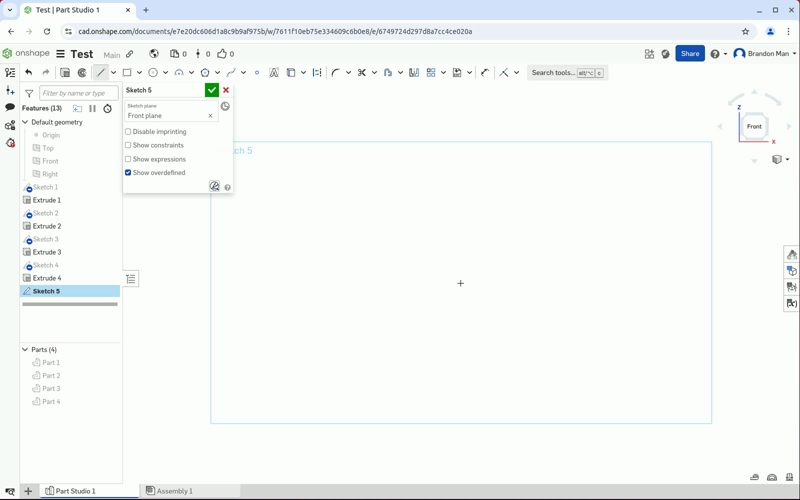
click(460, 282)
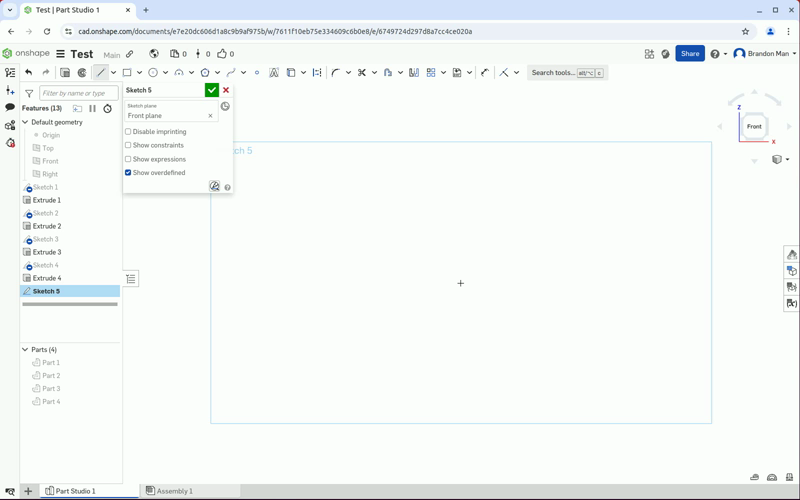
key_up(shift)
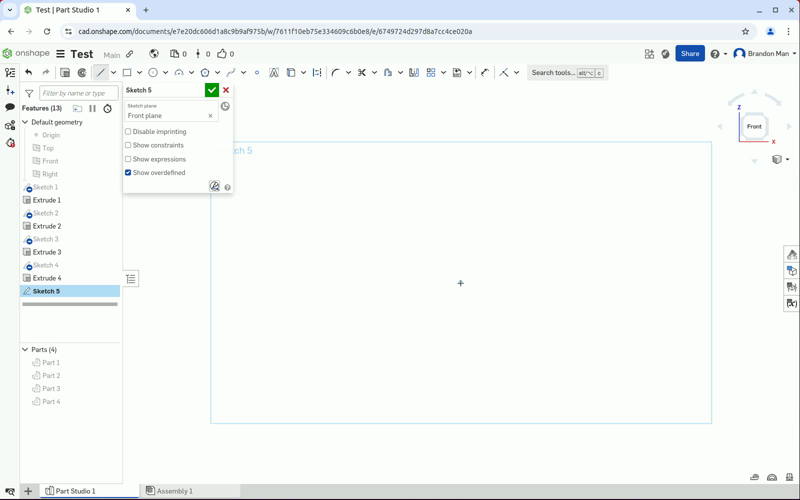
key_down(shift)
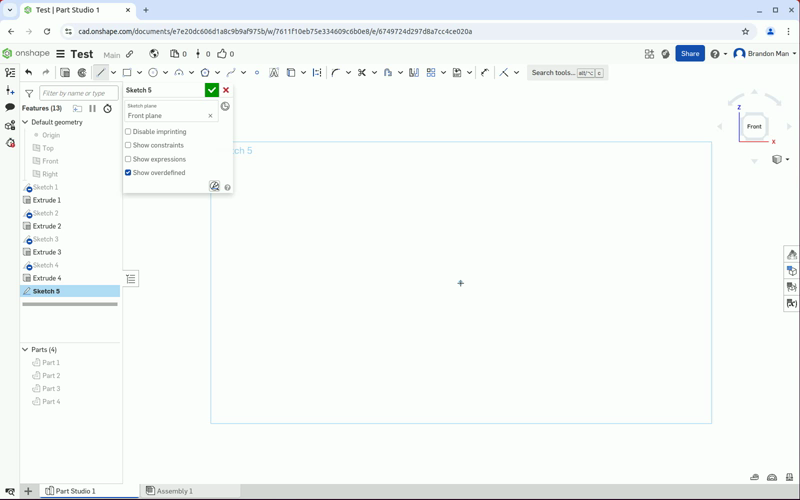
mouse_move(516, 353)
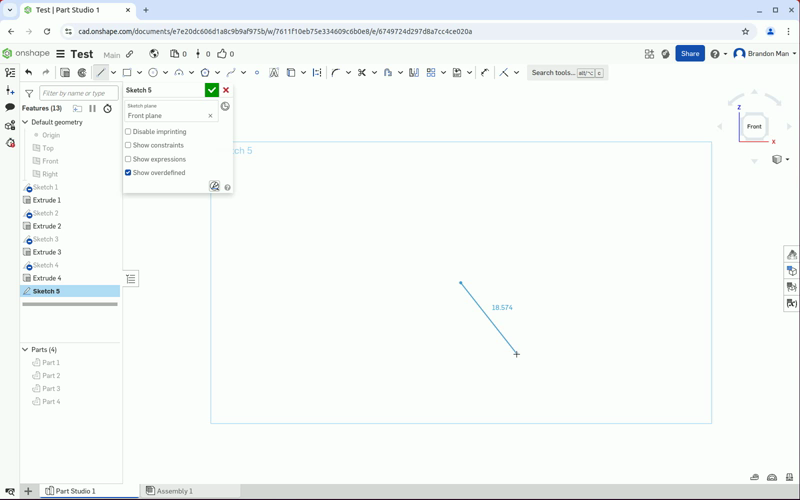
click(516, 353)
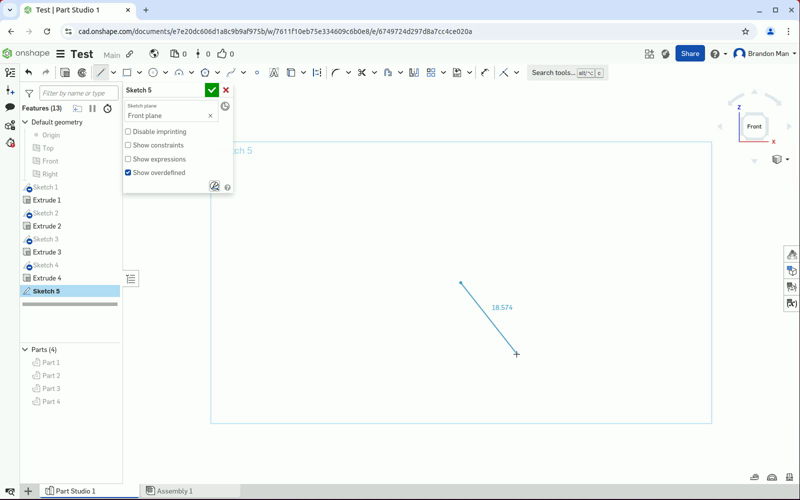
key_up(shift)
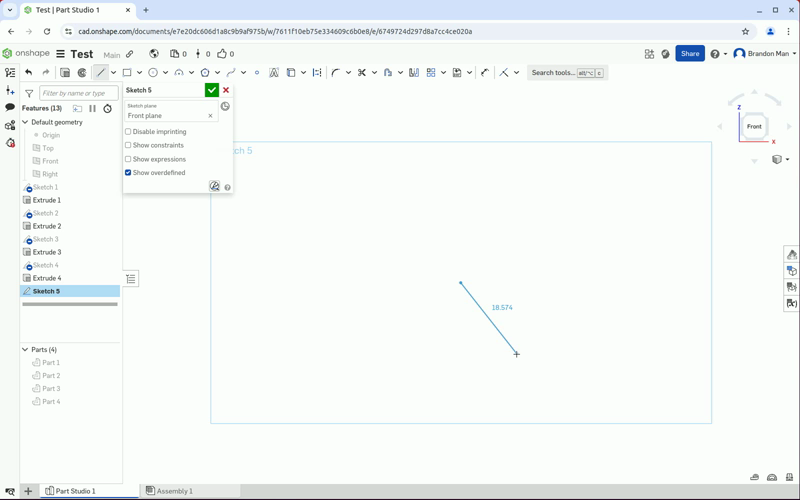
key_down(shift)
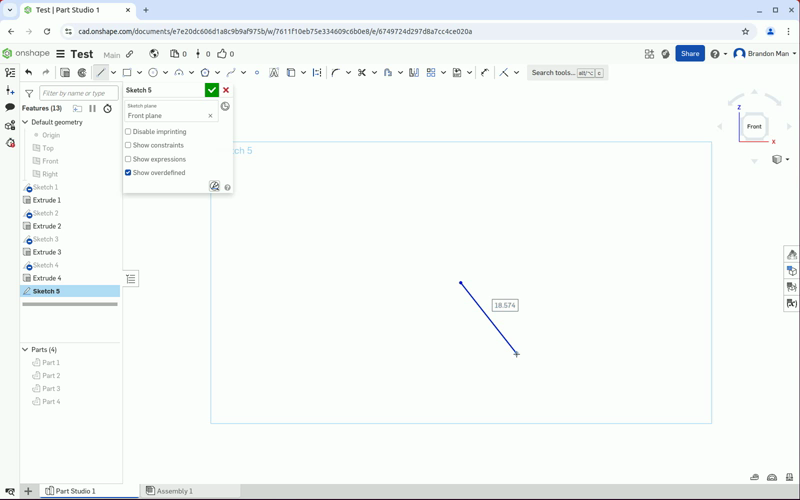
mouse_move(489, 282)
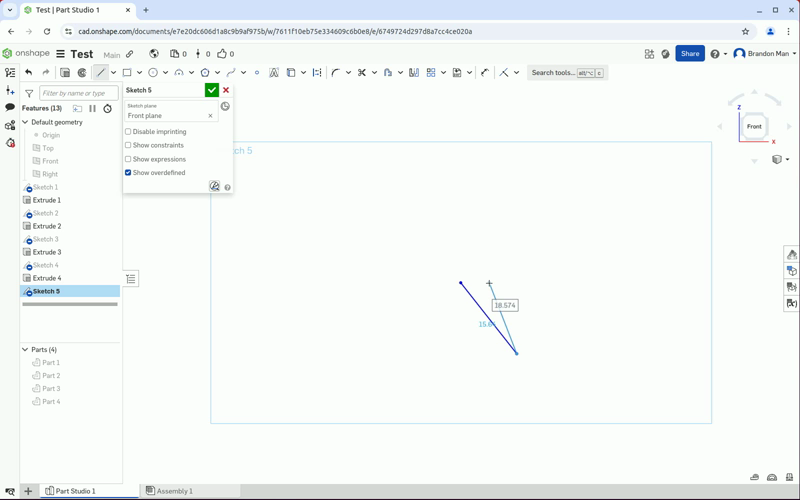
click(489, 282)
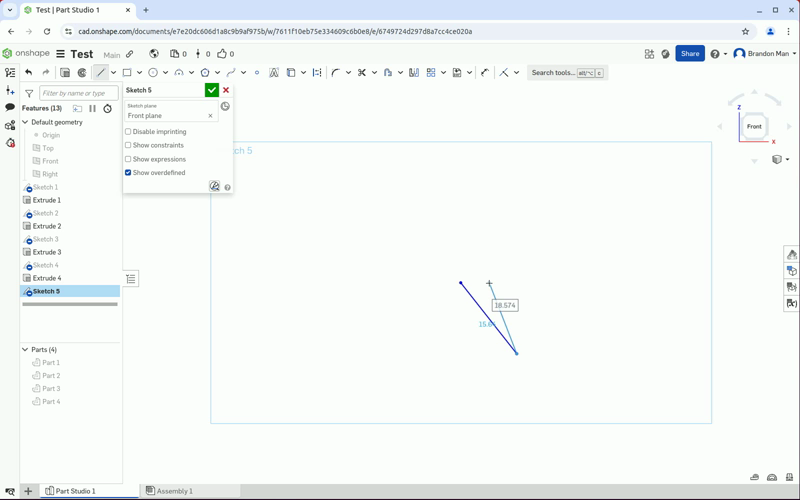
key_up(shift)
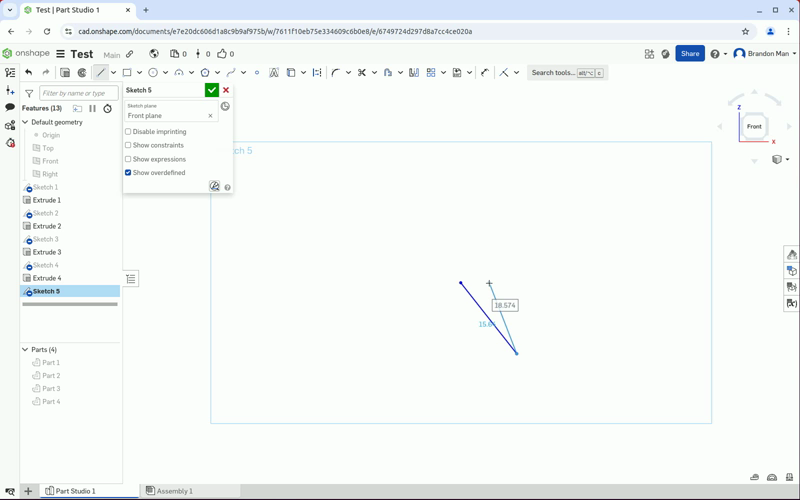
mouse_move(519, 282)
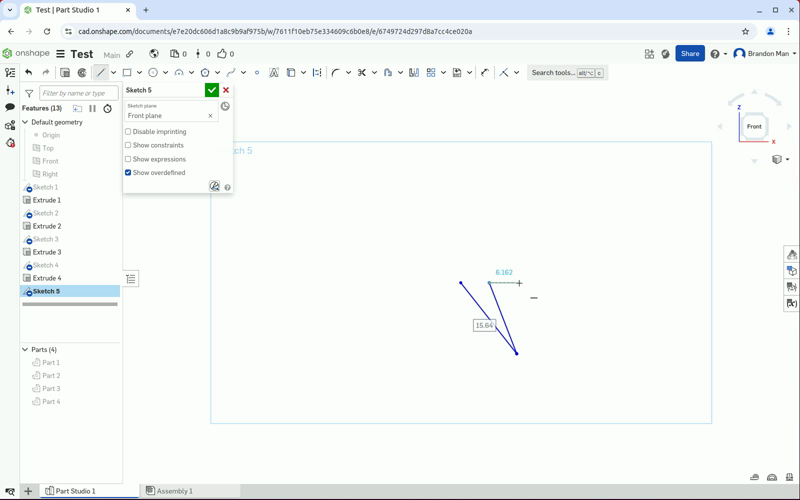
key_down(shift)
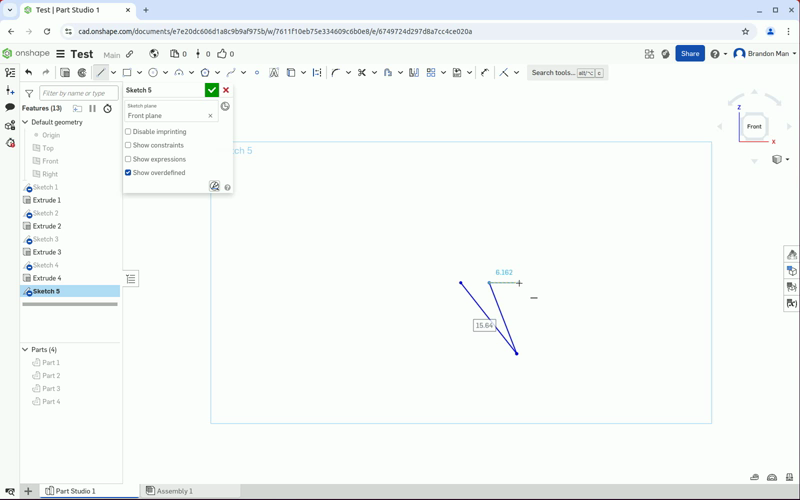
mouse_move(460, 282)
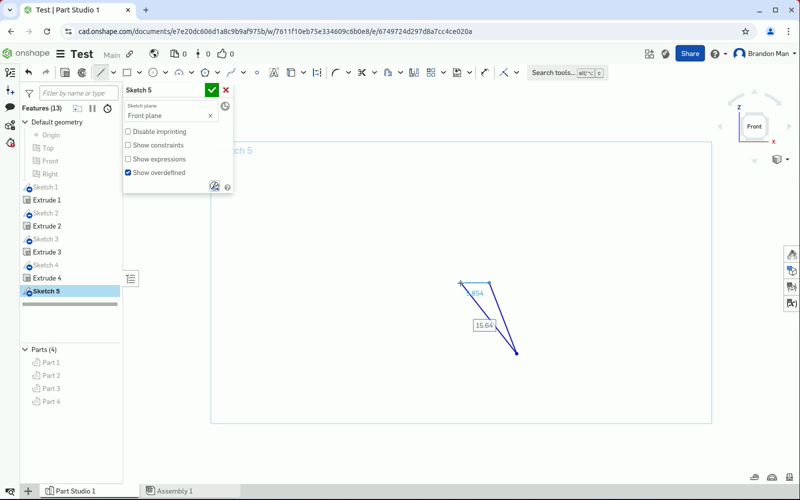
key_up(shift)
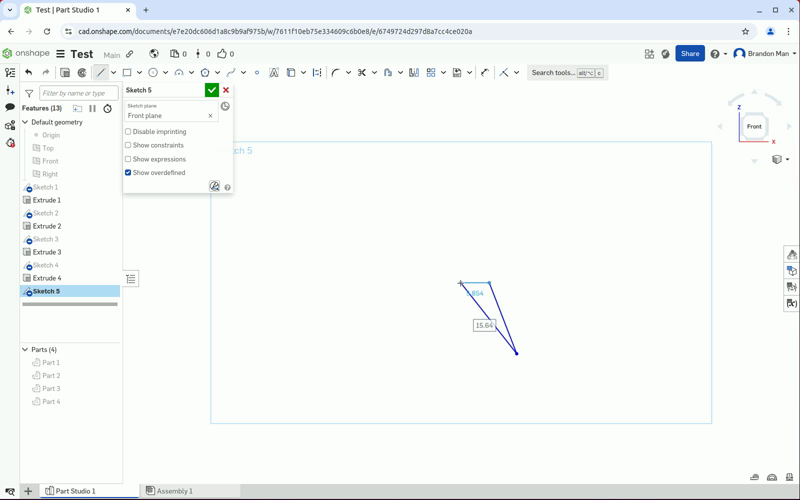
click(460, 282)
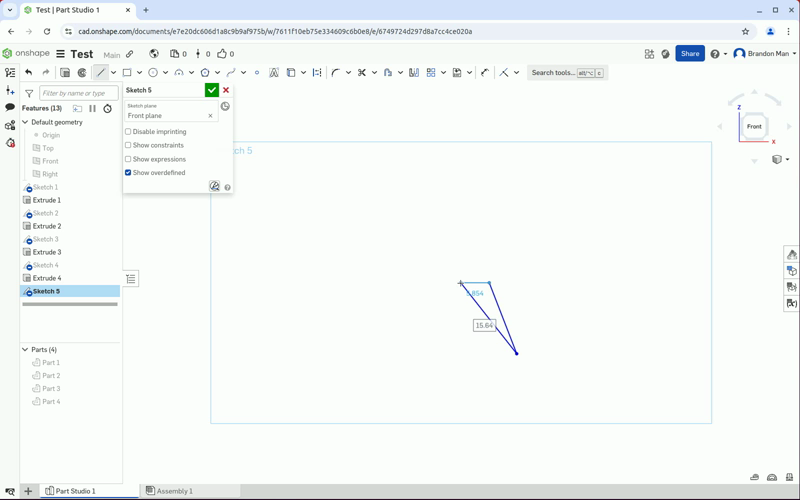
key(esc)
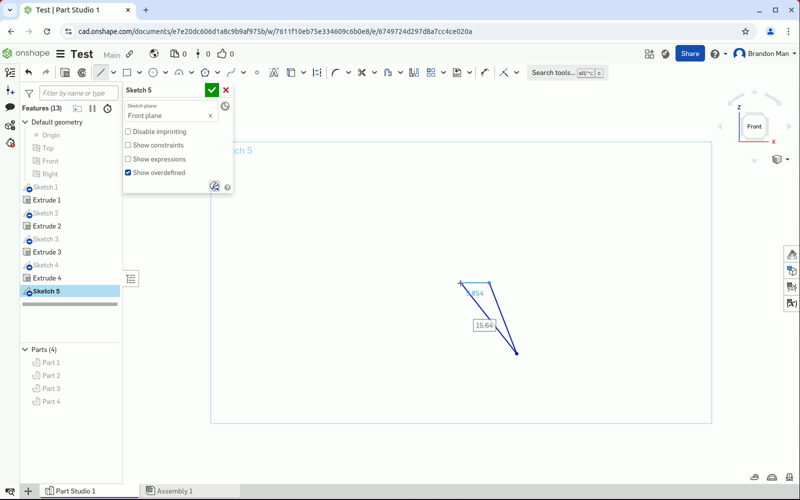
mouse_move(492, 319)
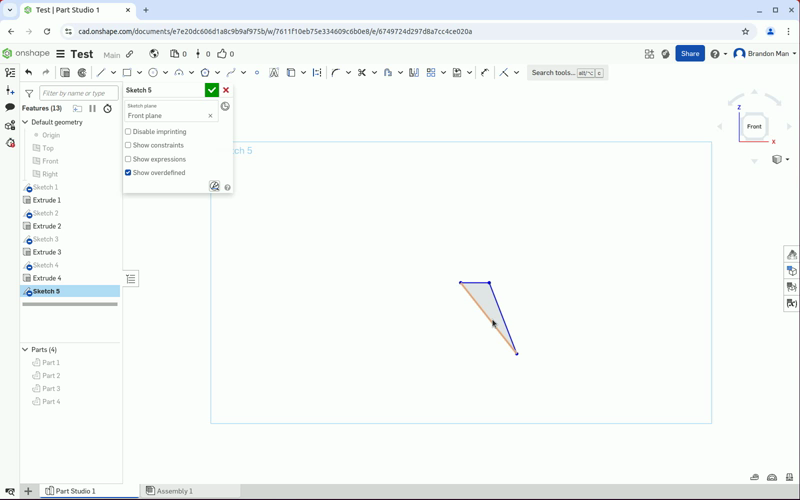
scroll(6)
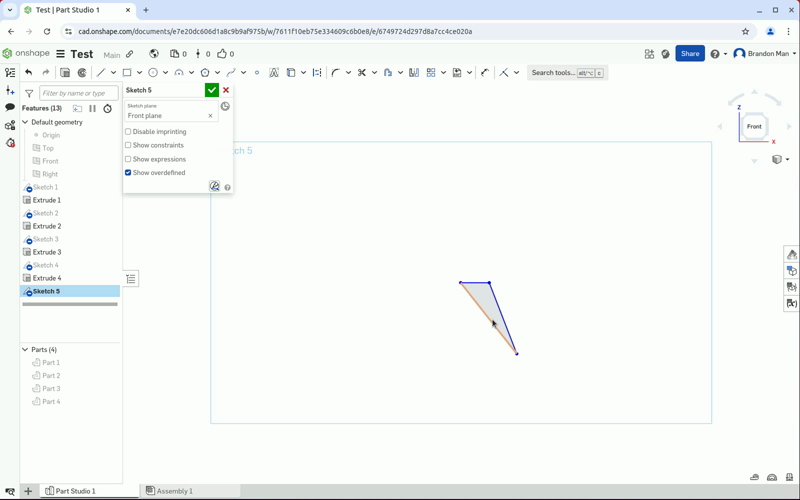
scroll(6)
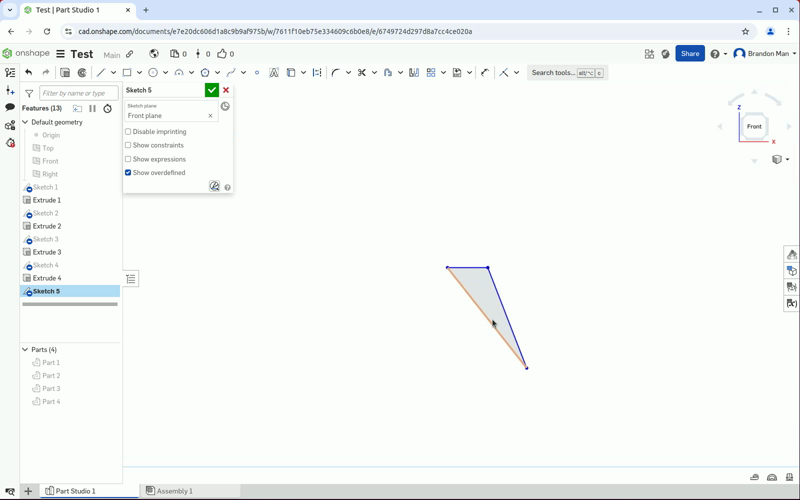
scroll(6)
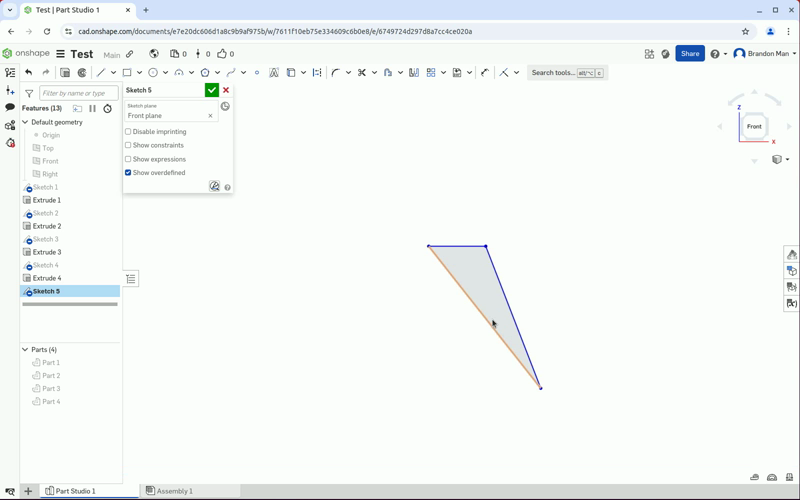
scroll(6)
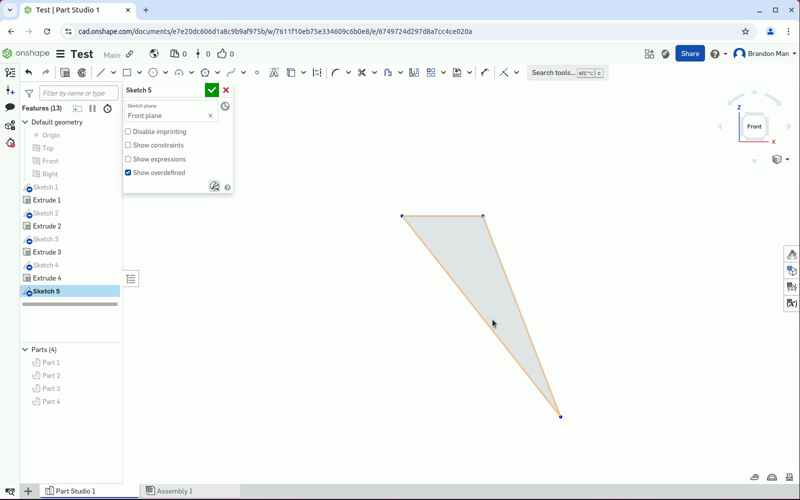
scroll(6)
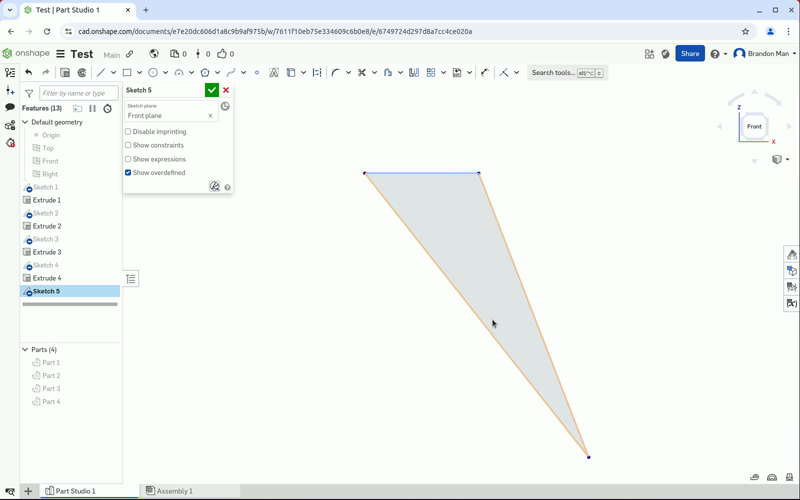
scroll(6)
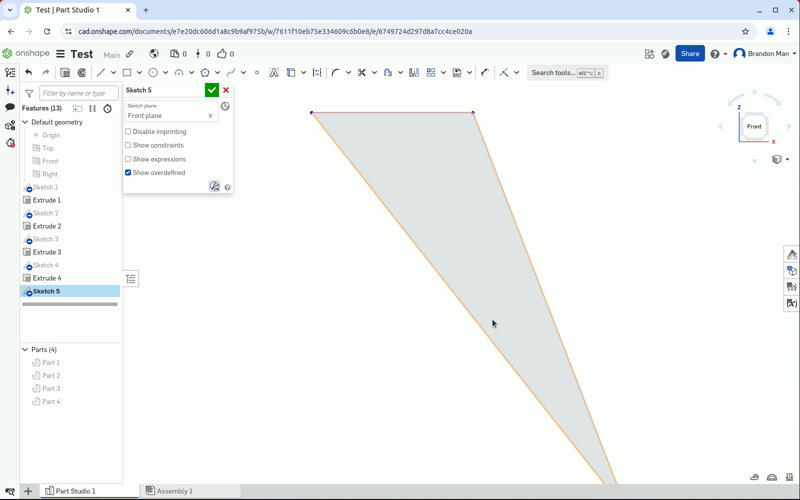
scroll(6)
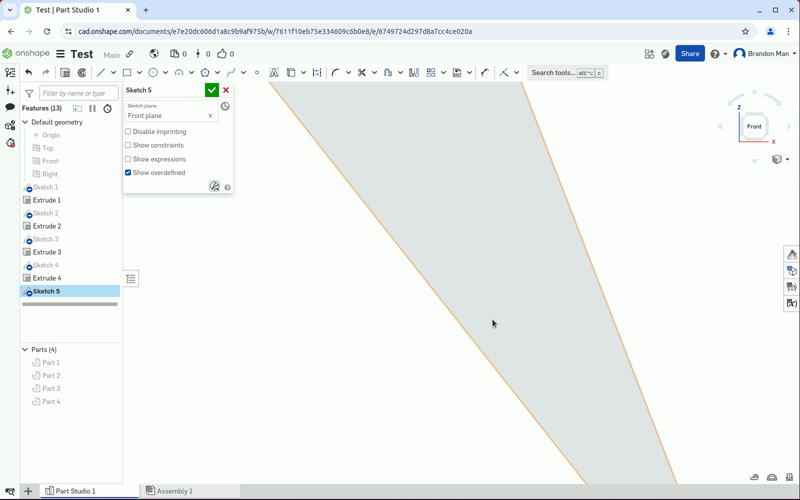
click(492, 319)
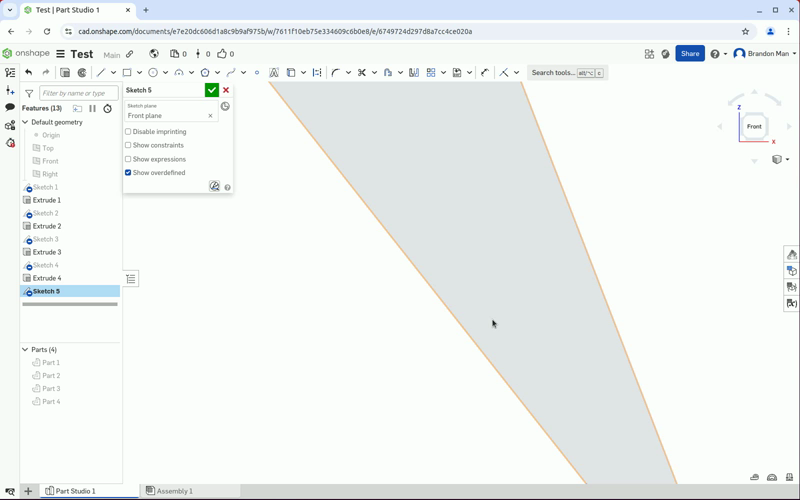
scroll(-6)
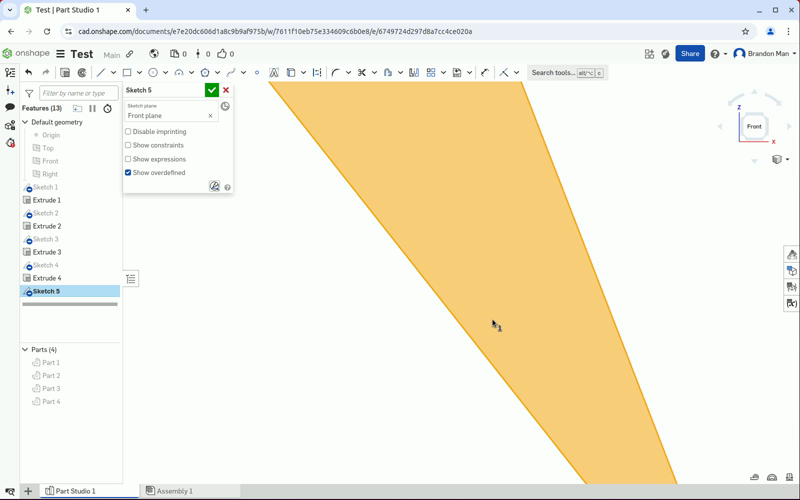
scroll(-6)
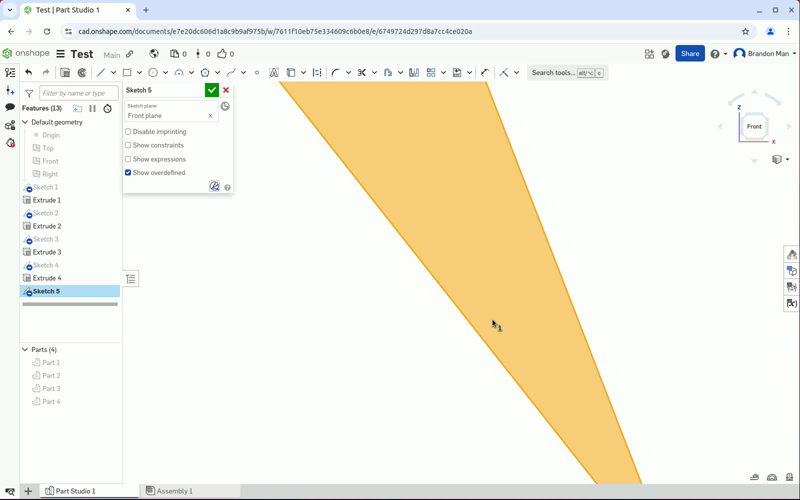
scroll(-6)
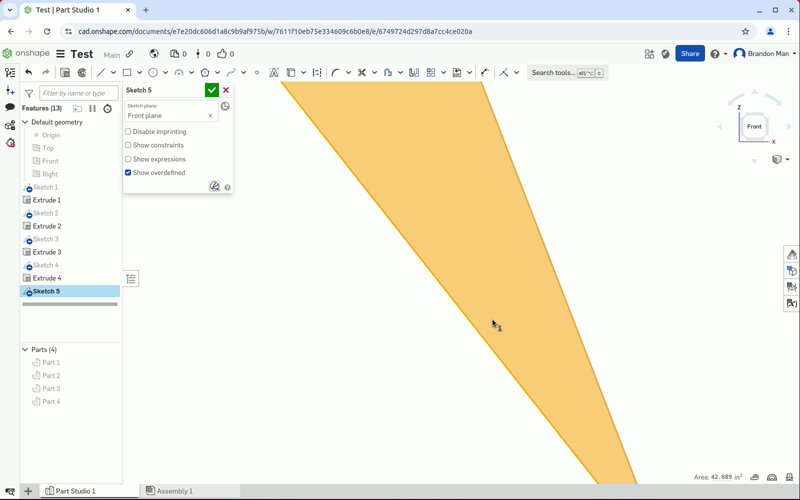
scroll(-6)
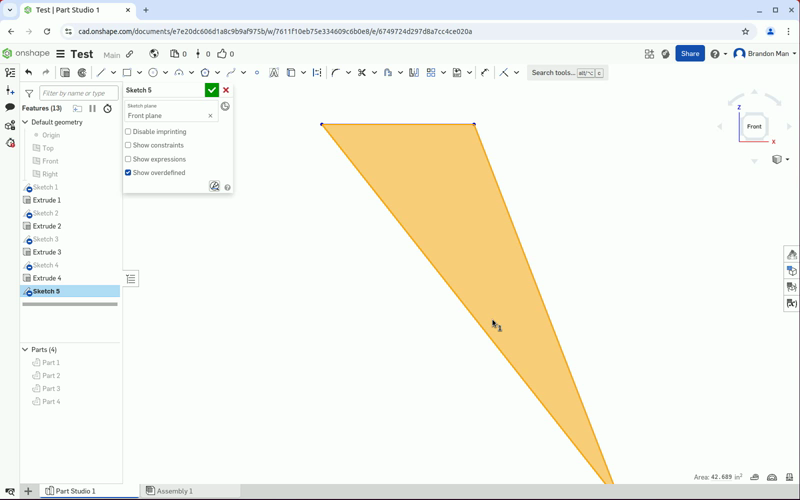
scroll(-6)
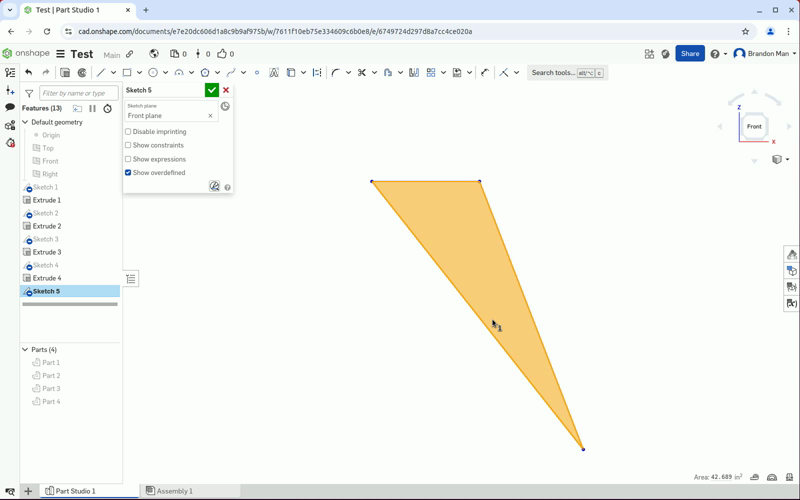
scroll(-6)
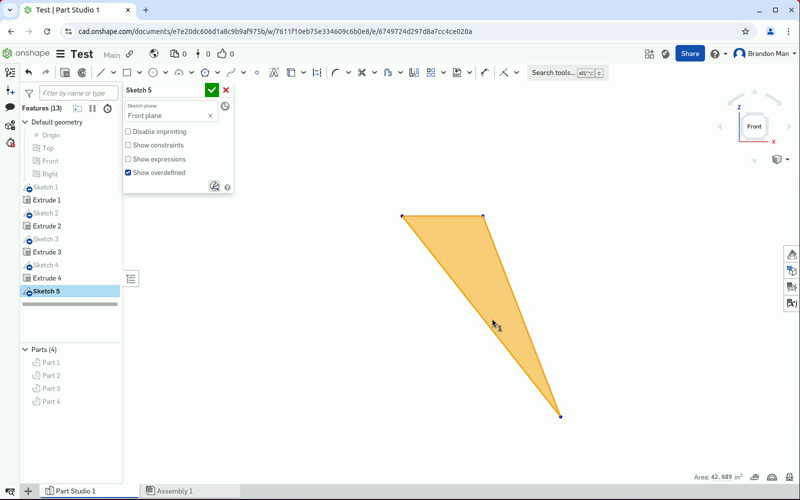
scroll(-6)
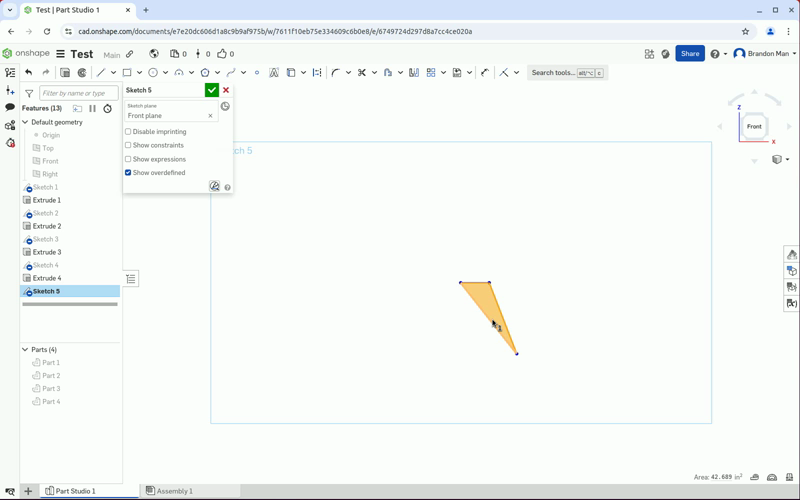
mouse_move(73, 352)
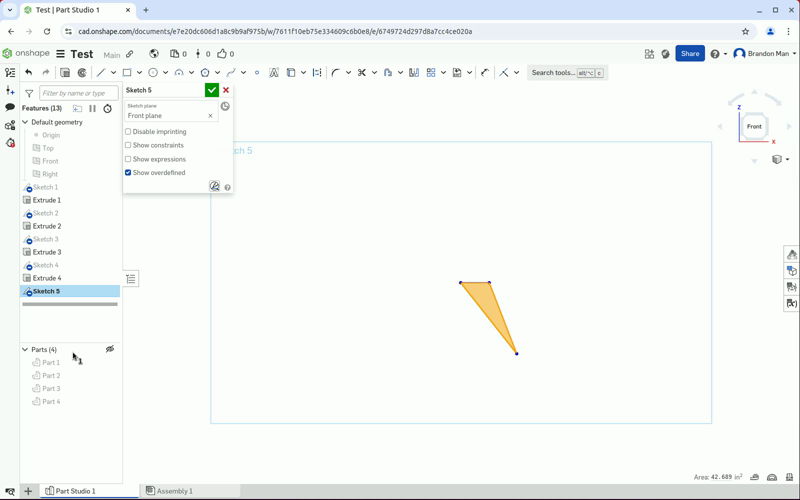
key(shift+y)
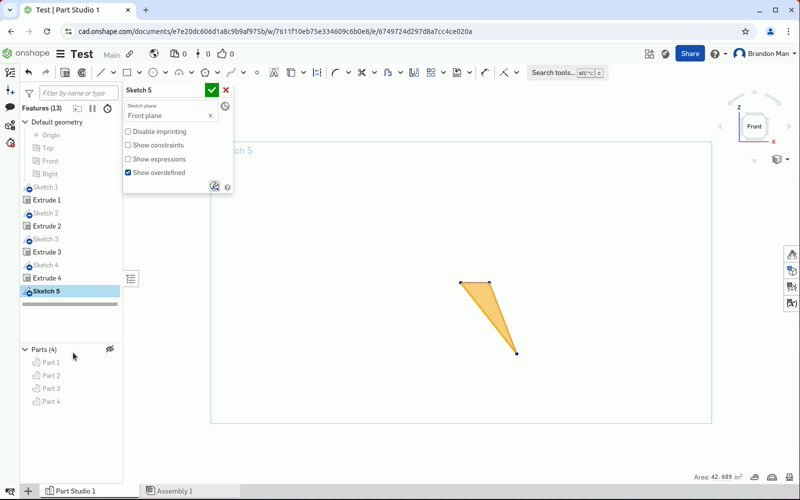
key(shift+e)
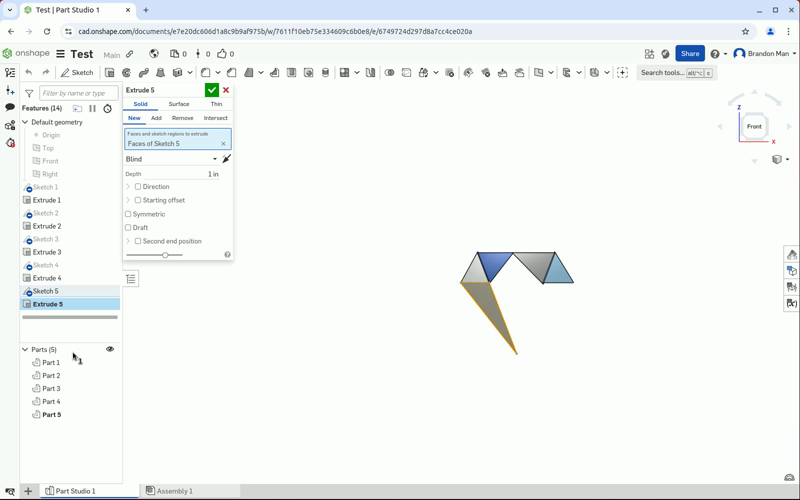
mouse_move(143, 106)
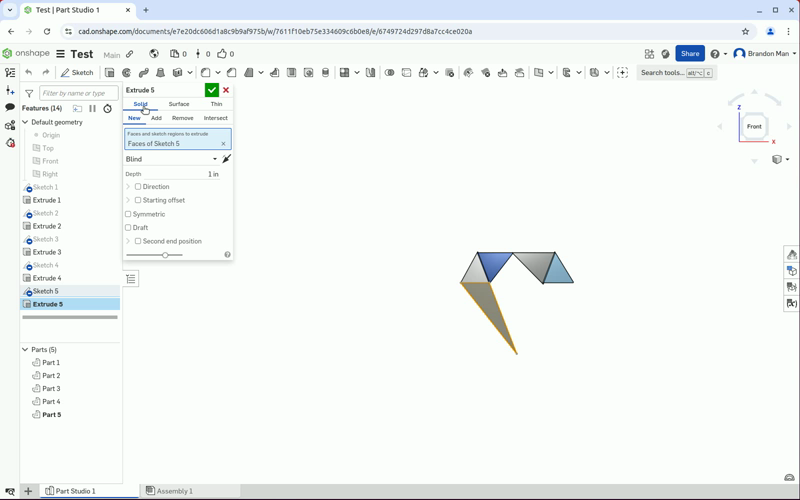
click(143, 106)
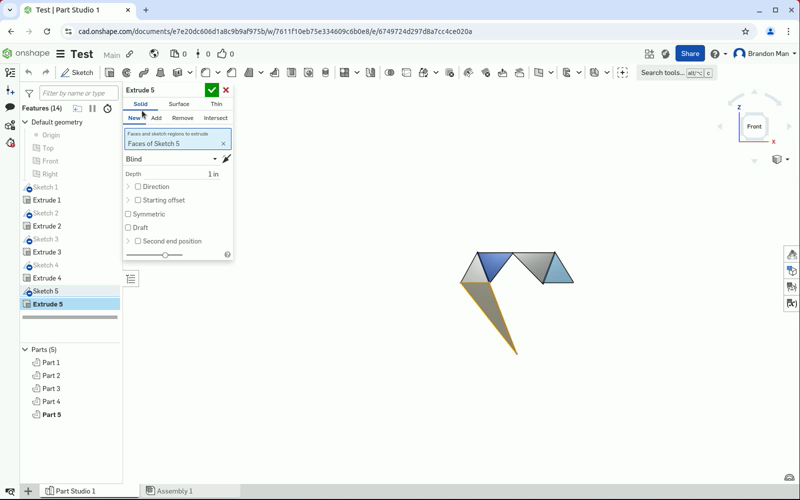
mouse_move(137, 120)
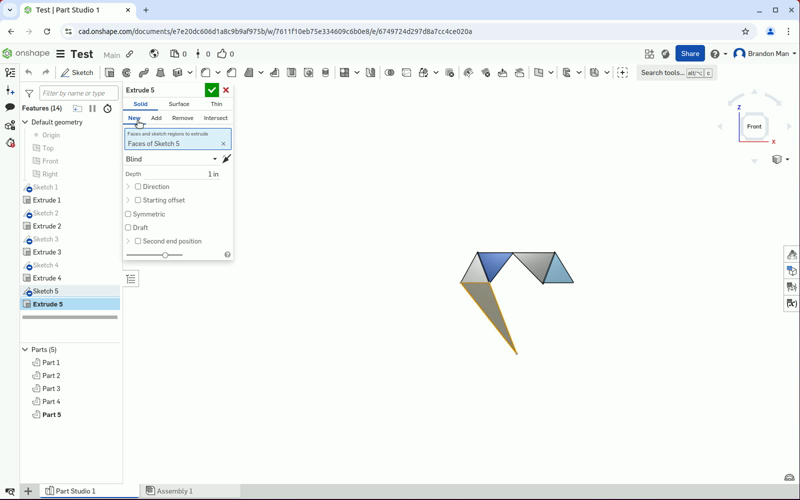
click(137, 120)
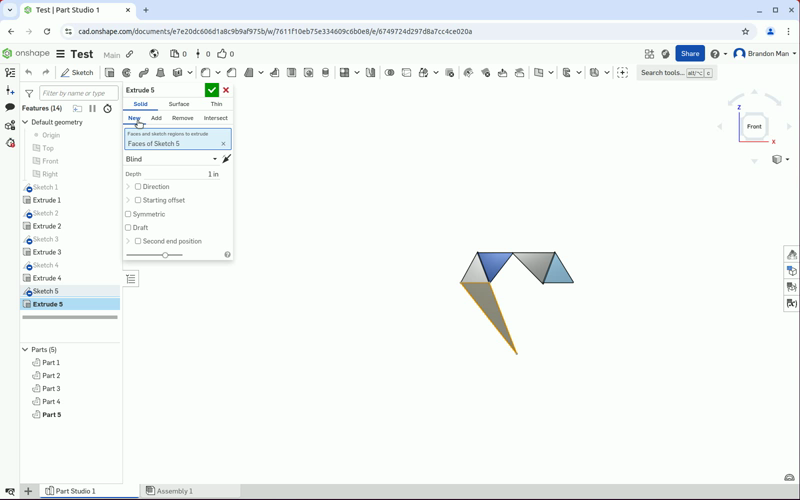
key(tab, 4)
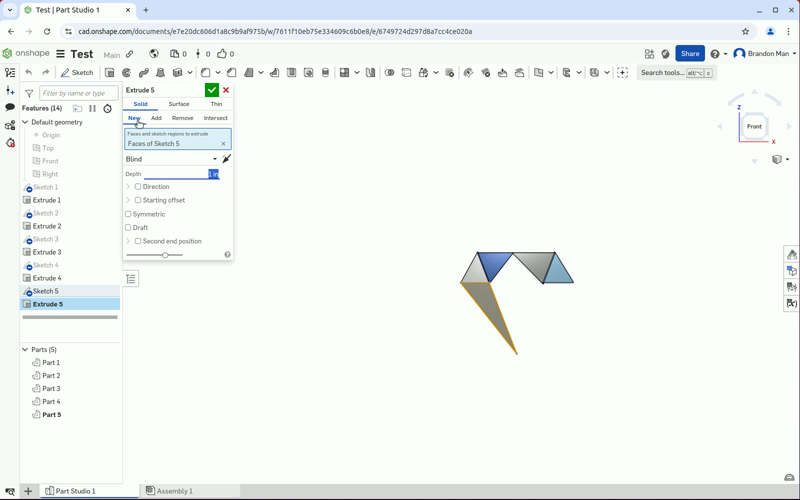
text(7.703)
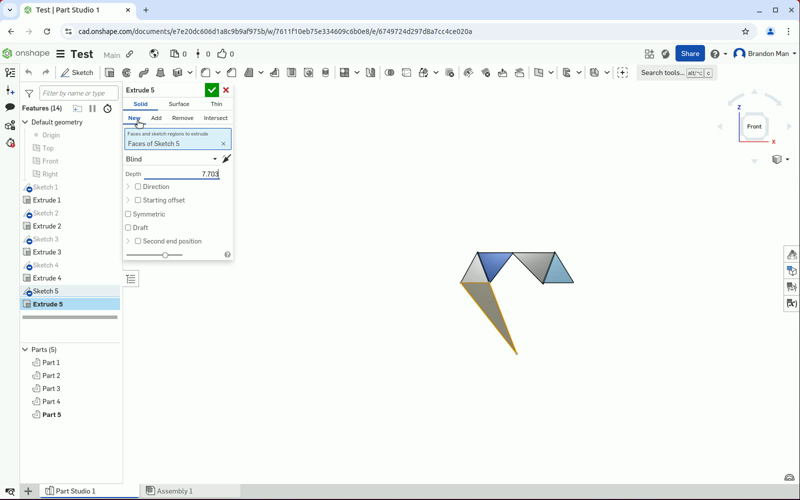
key(enter)
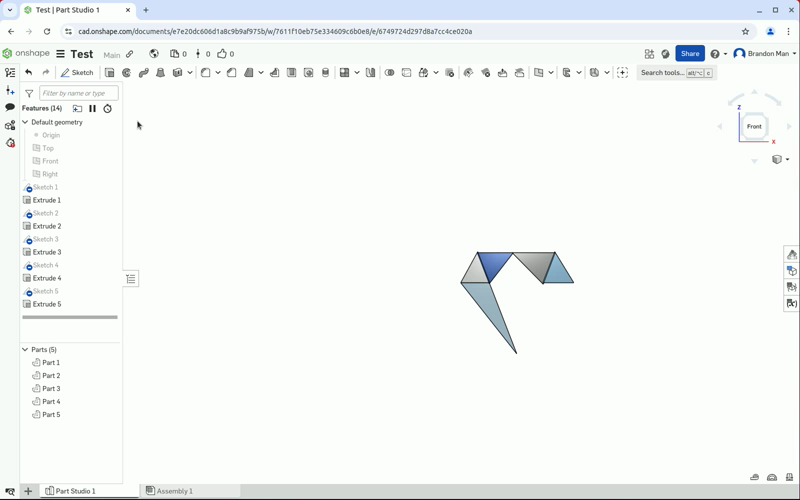
key(shift+h)
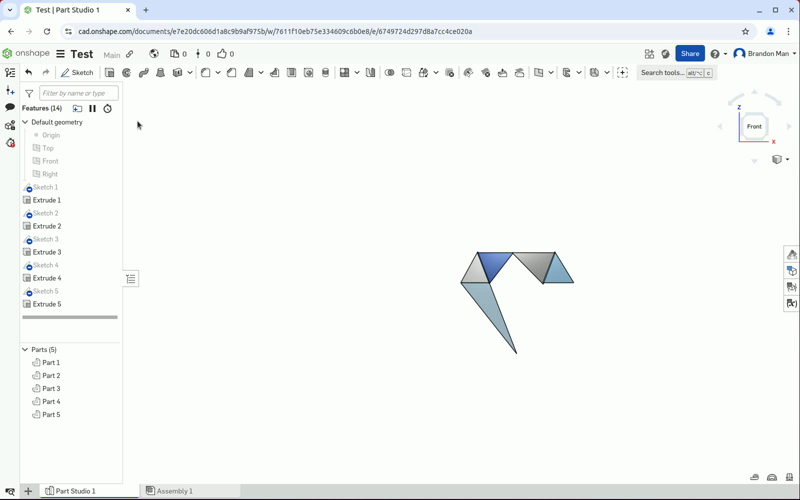
key(shift+h)
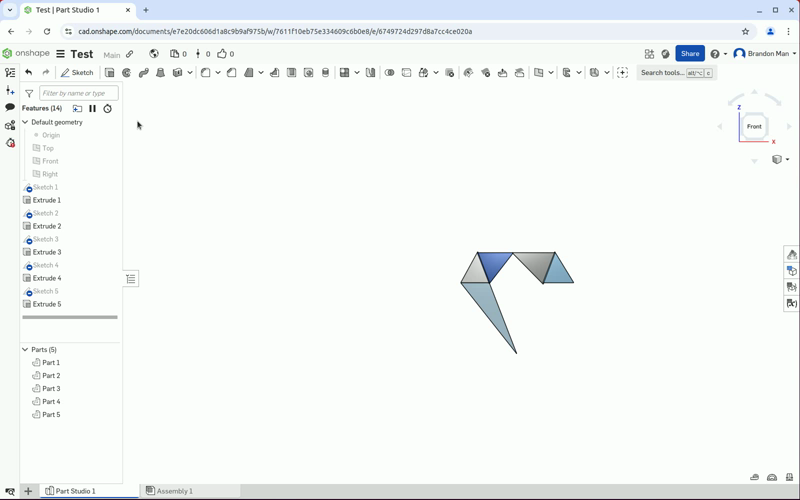
mouse_move(73, 189)
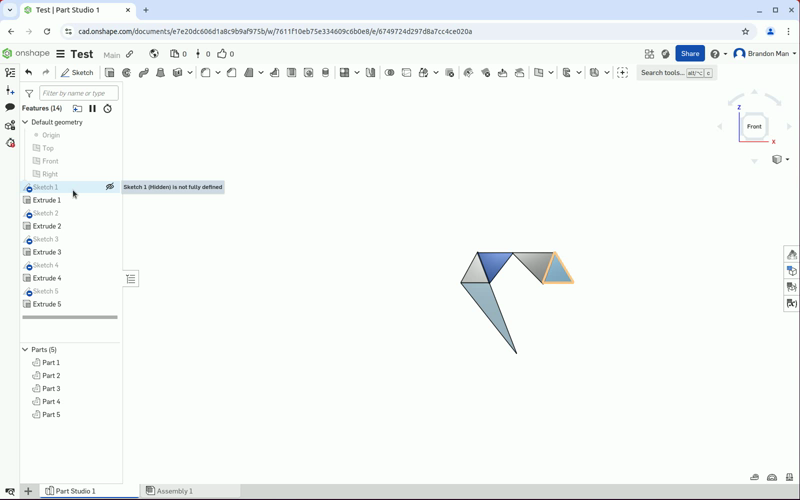
click(73, 189)
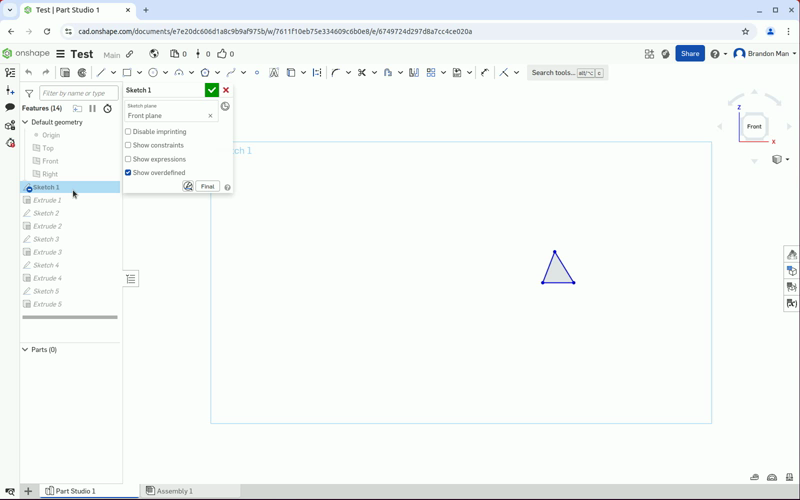
mouse_move(229, 92)
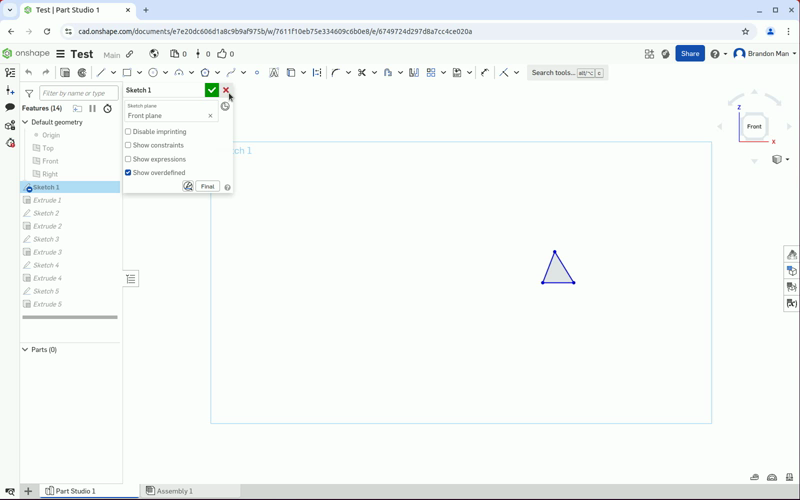
click(229, 92)
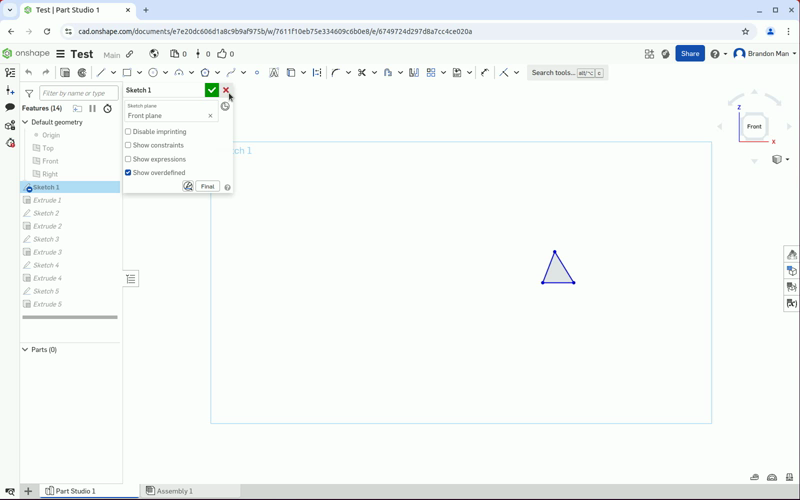
key(shift+s)
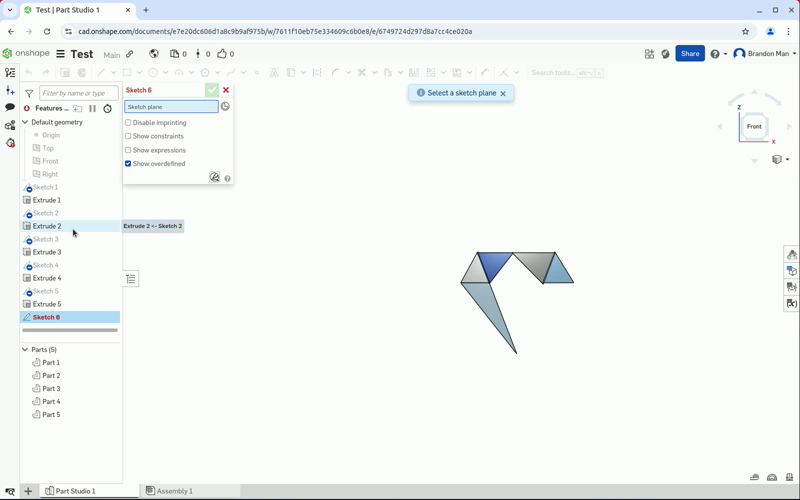
scroll(3)
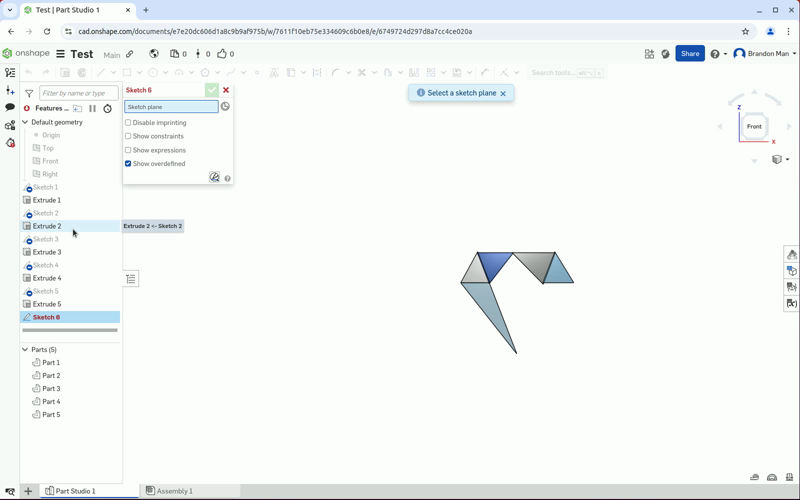
mouse_move(73, 163)
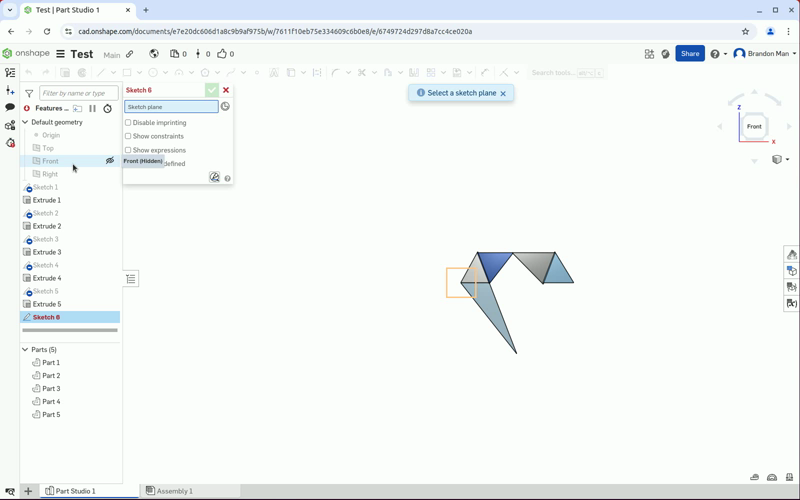
click(73, 163)
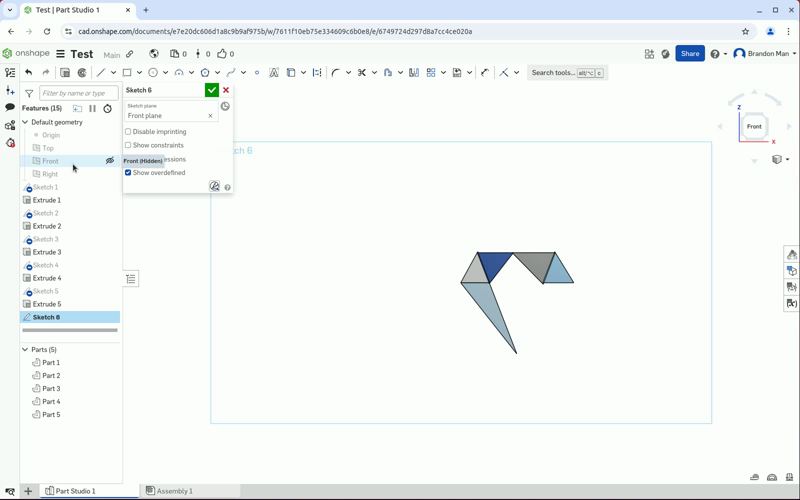
mouse_move(73, 352)
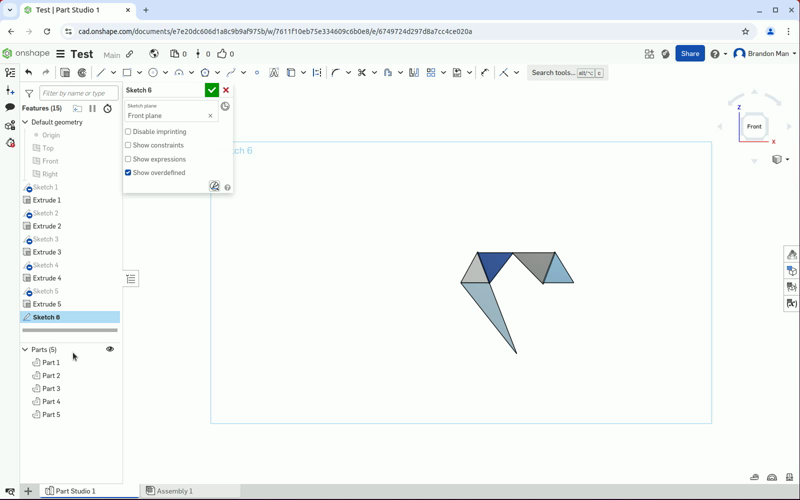
key(y)
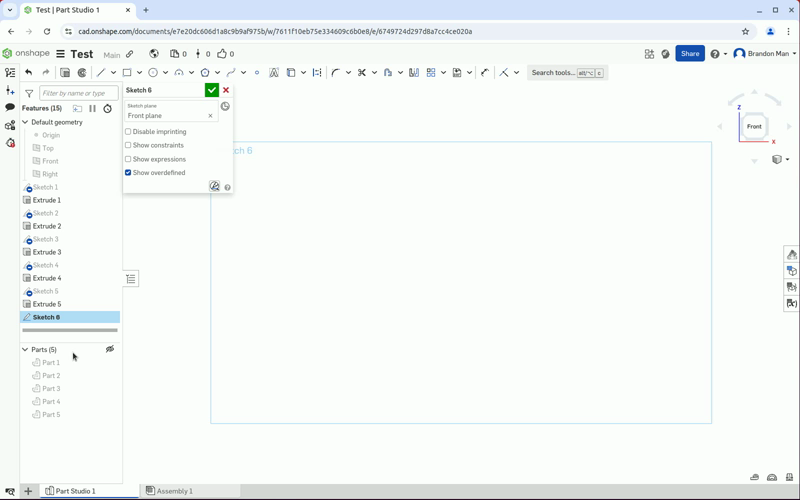
key(l)
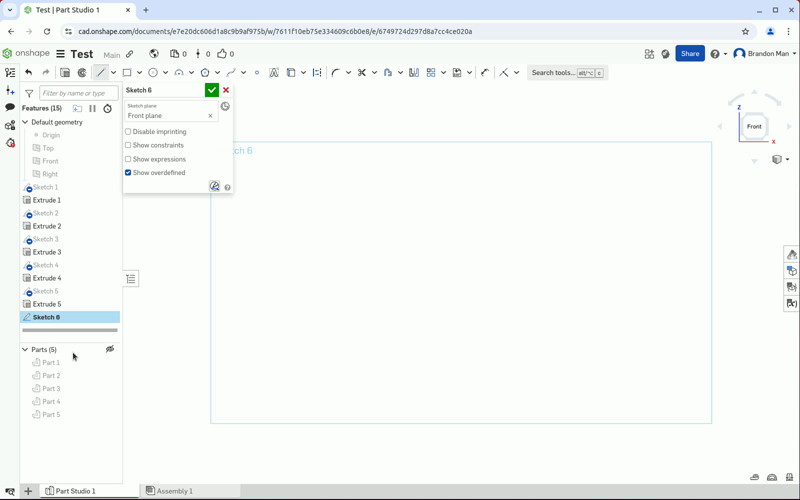
key_down(shift)
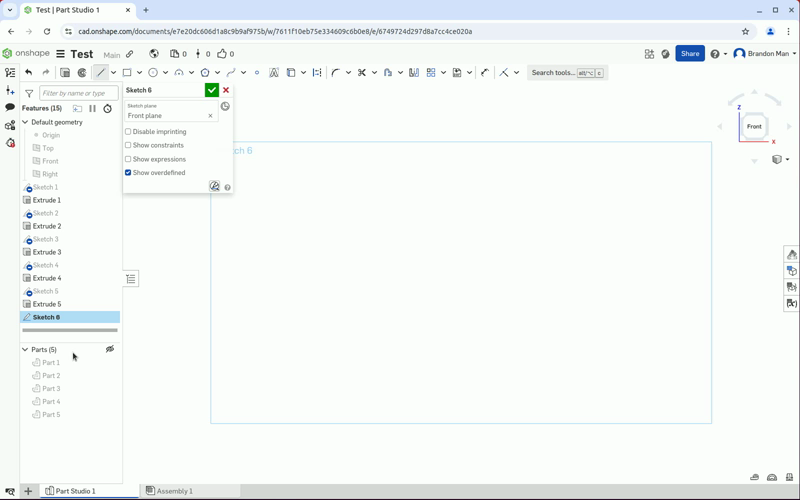
mouse_move(515, 353)
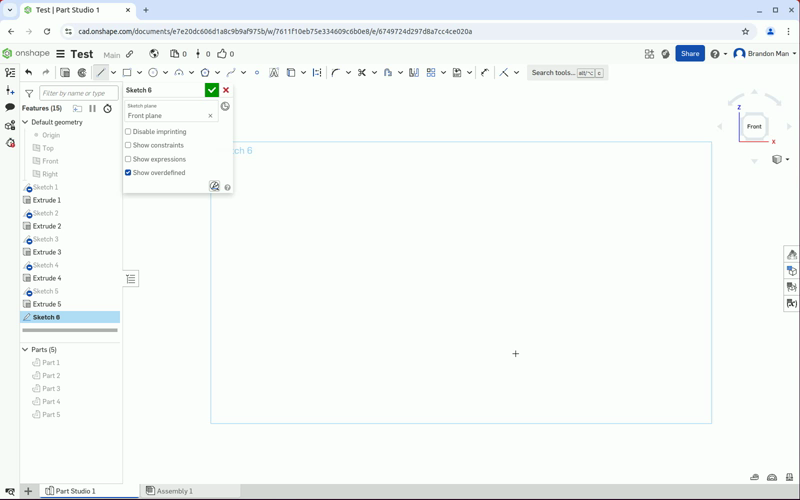
click(515, 353)
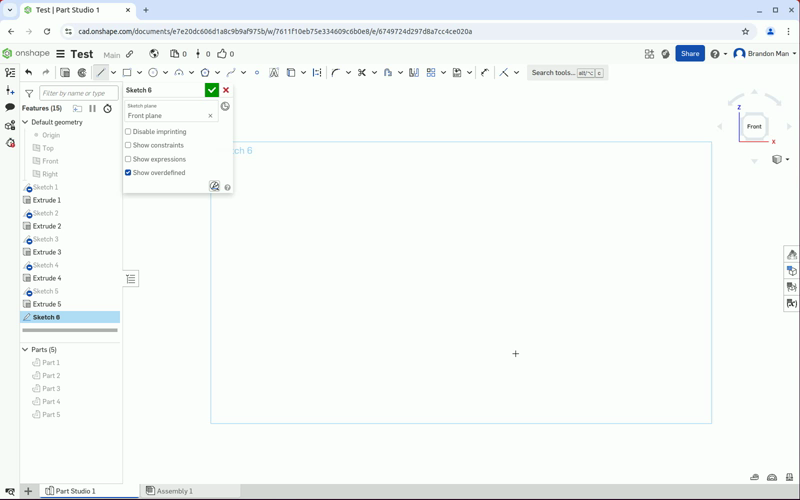
key_up(shift)
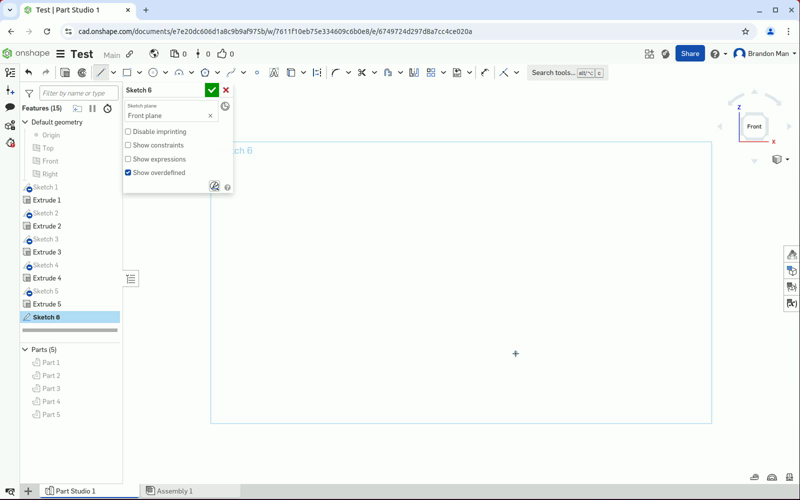
key_down(shift)
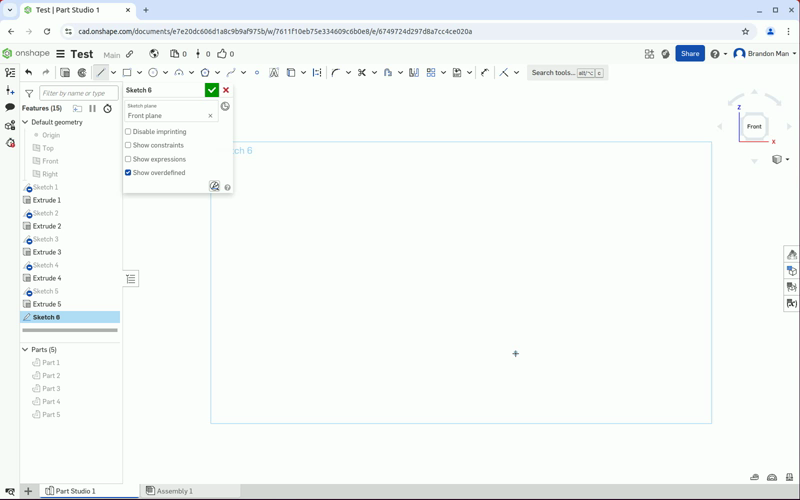
mouse_move(566, 290)
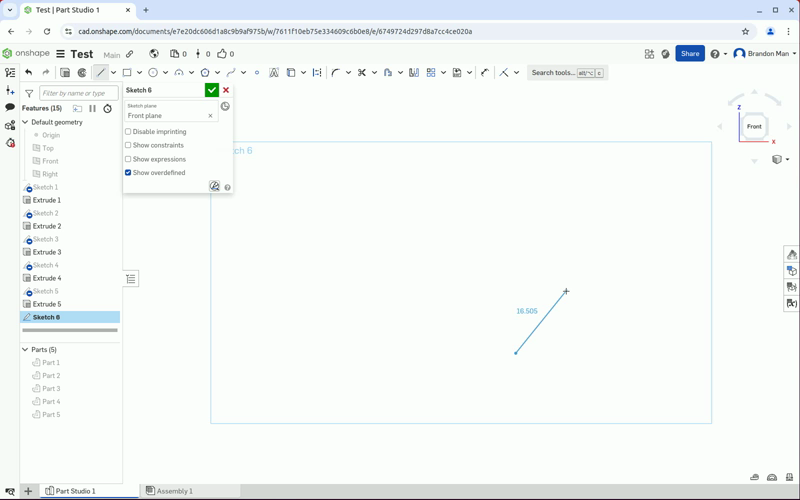
click(566, 290)
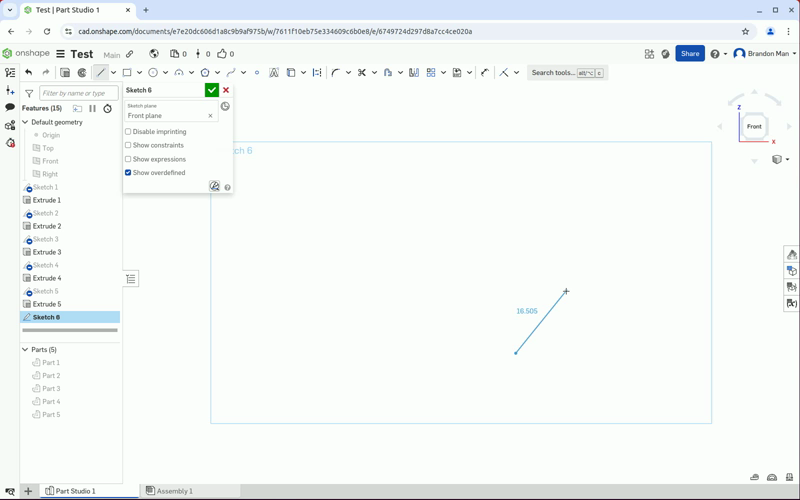
key_up(shift)
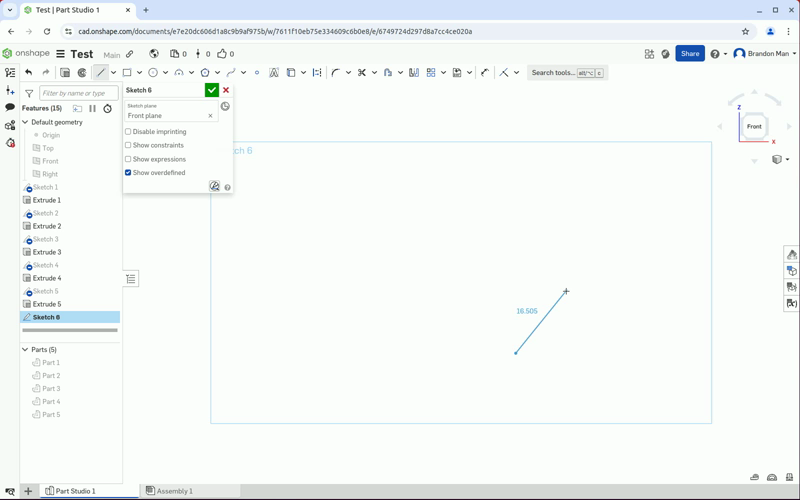
key_down(shift)
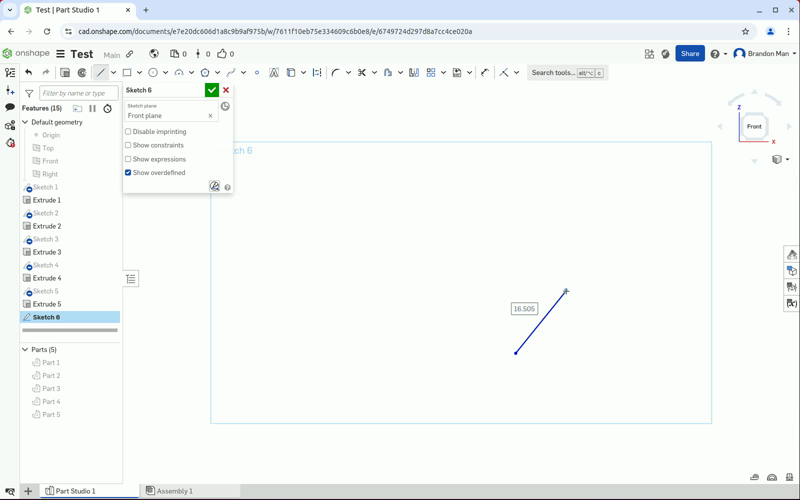
mouse_move(589, 290)
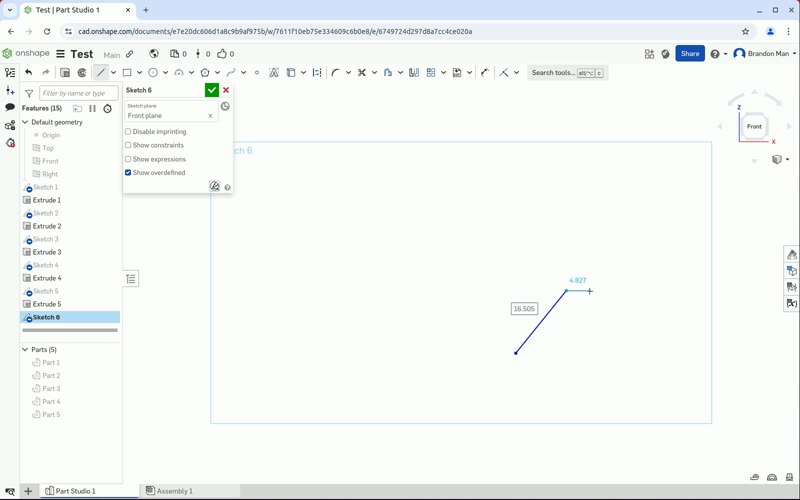
mouse_move(573, 282)
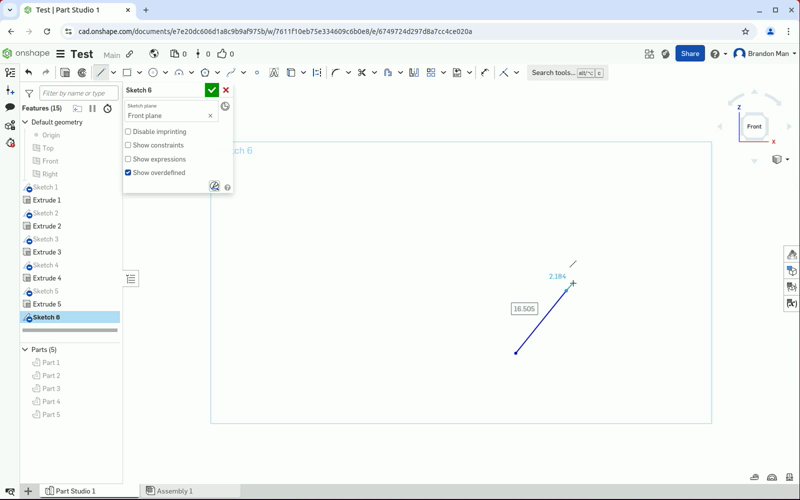
click(573, 282)
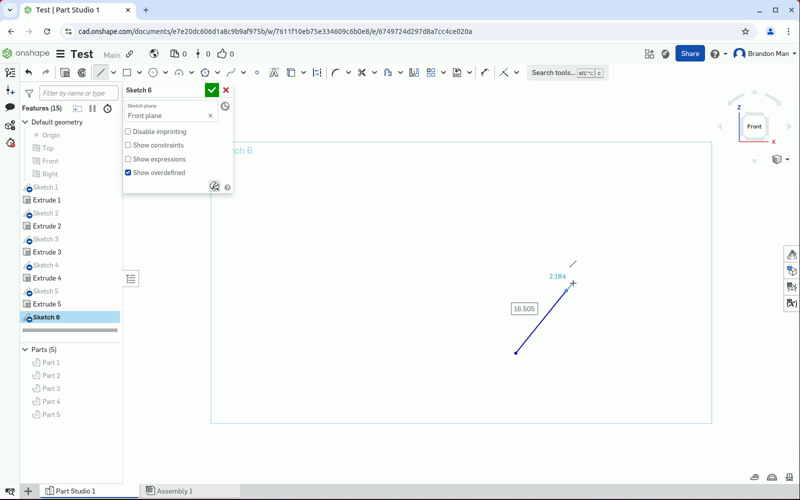
key_up(shift)
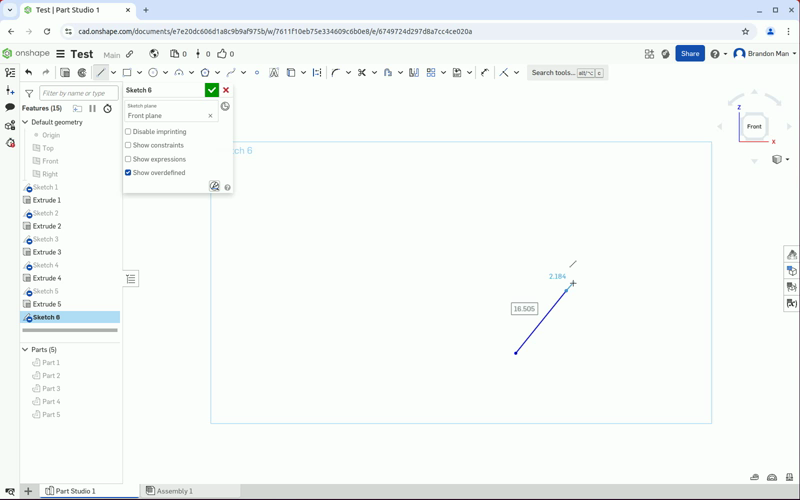
key_down(shift)
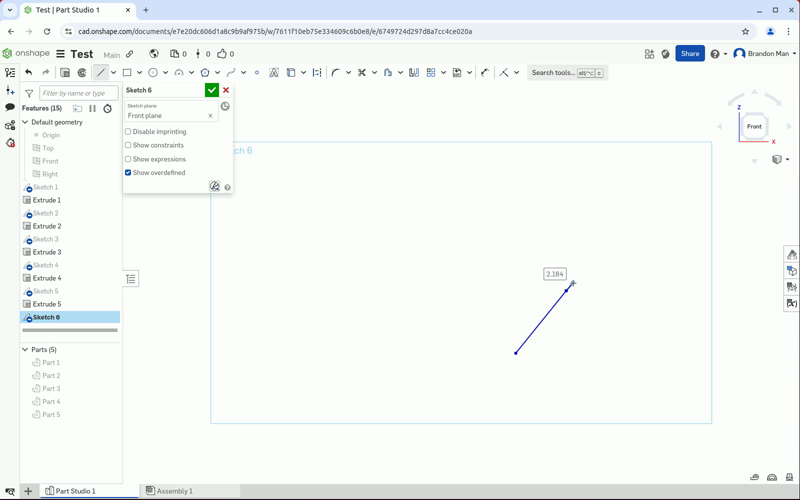
mouse_move(589, 282)
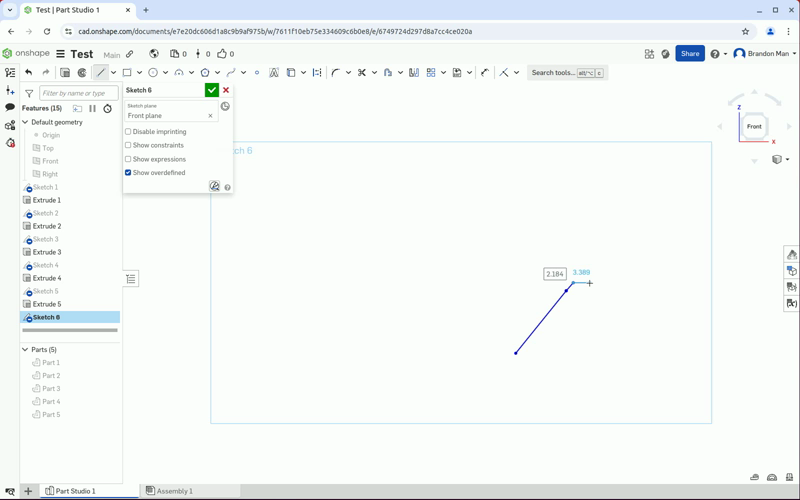
mouse_move(542, 282)
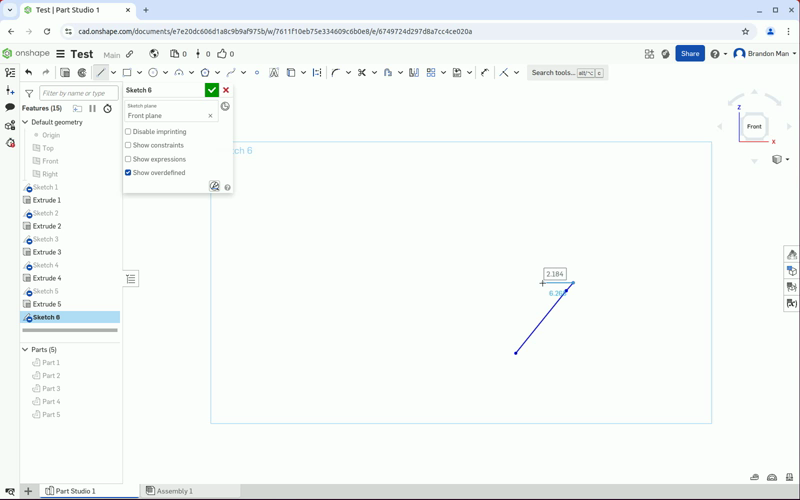
click(542, 282)
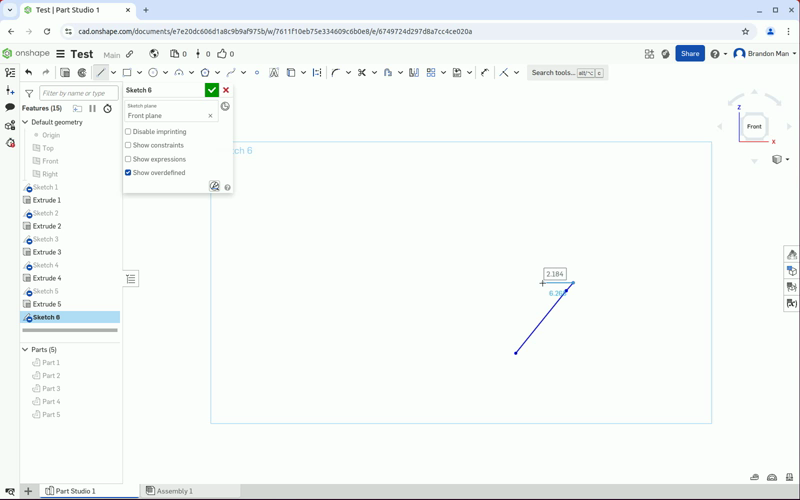
key_up(shift)
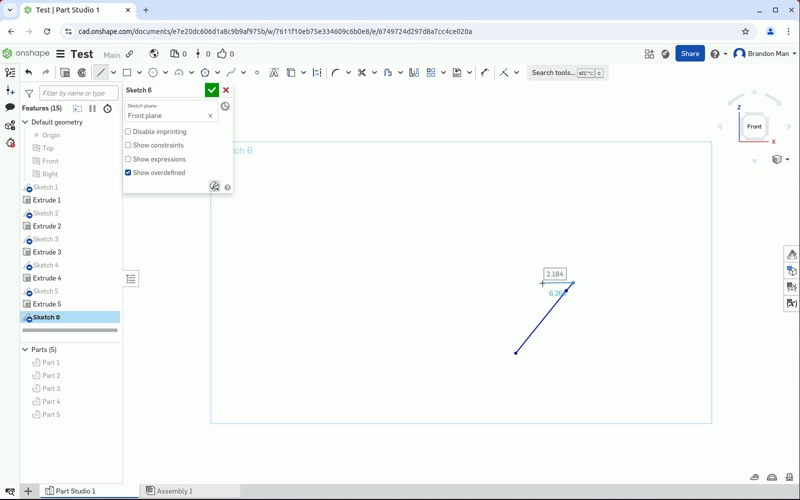
key_down(shift)
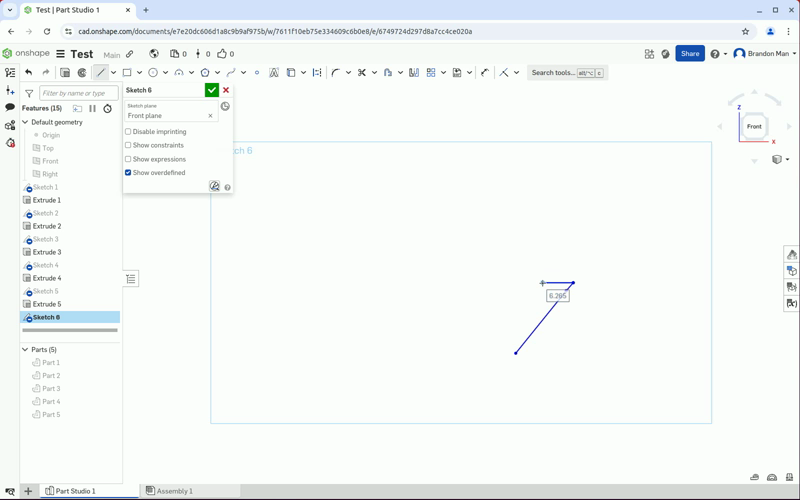
mouse_move(515, 353)
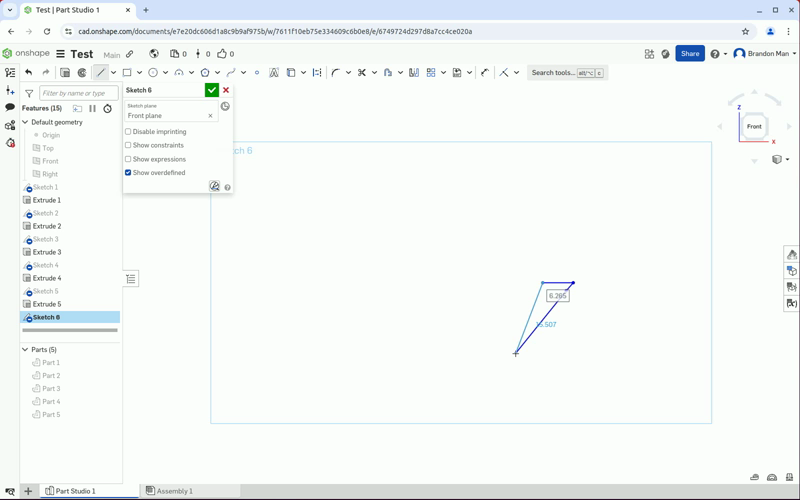
key_up(shift)
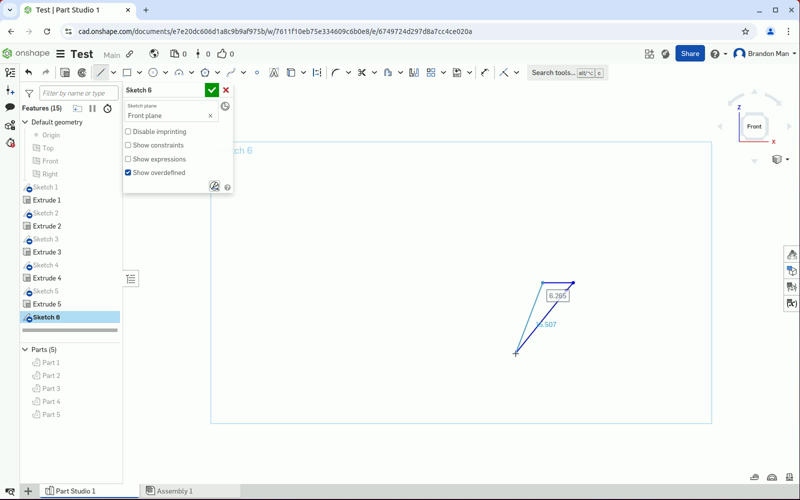
click(515, 353)
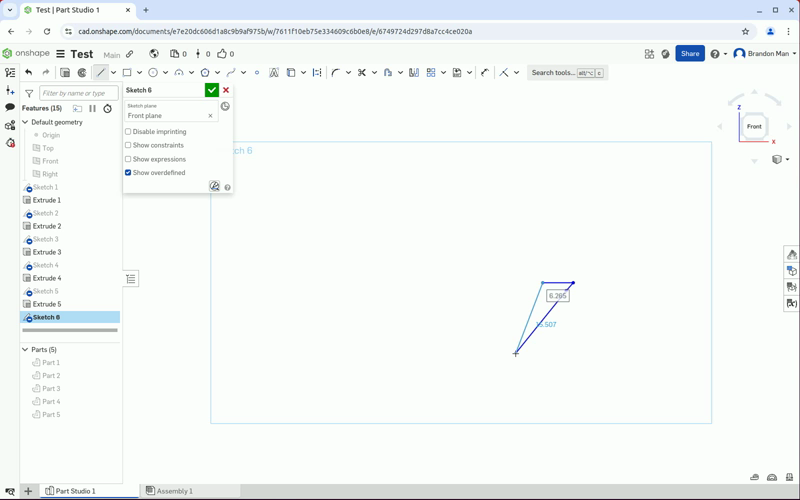
key(esc)
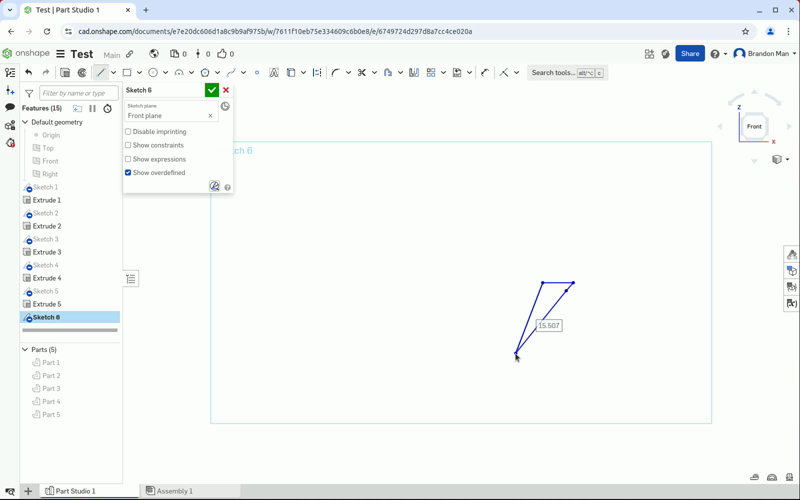
mouse_move(557, 292)
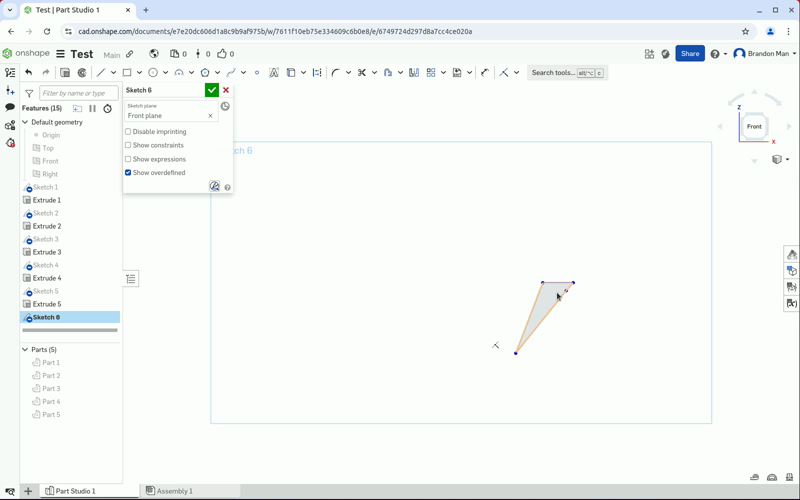
scroll(6)
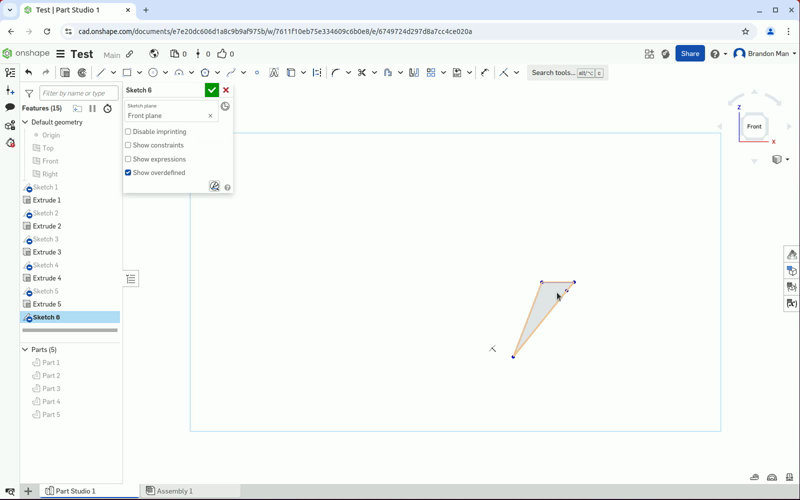
scroll(6)
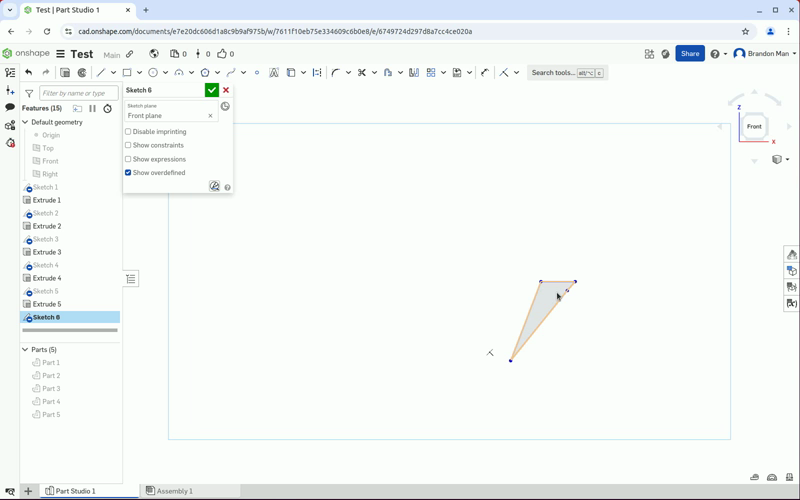
scroll(6)
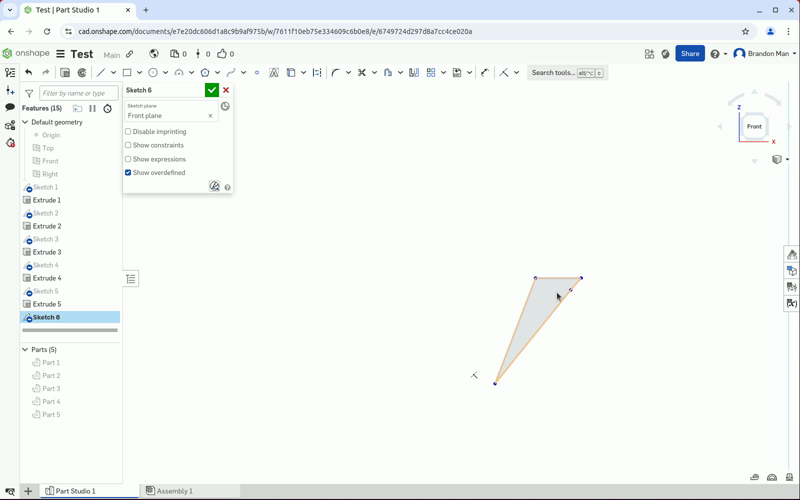
scroll(6)
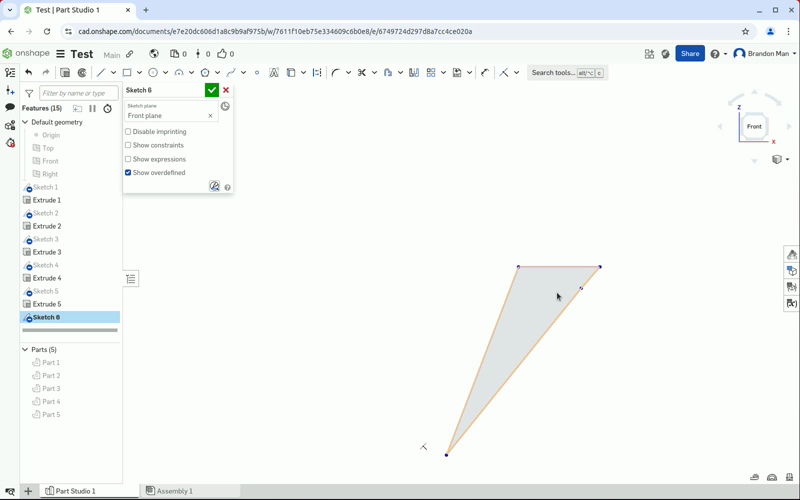
scroll(6)
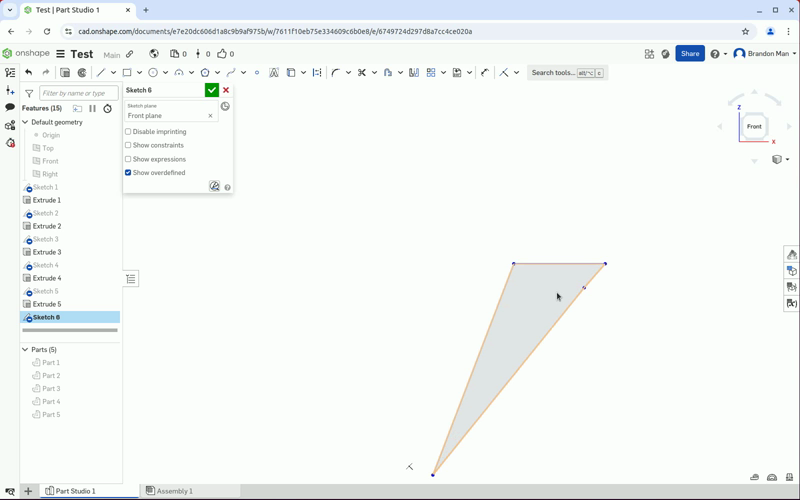
scroll(6)
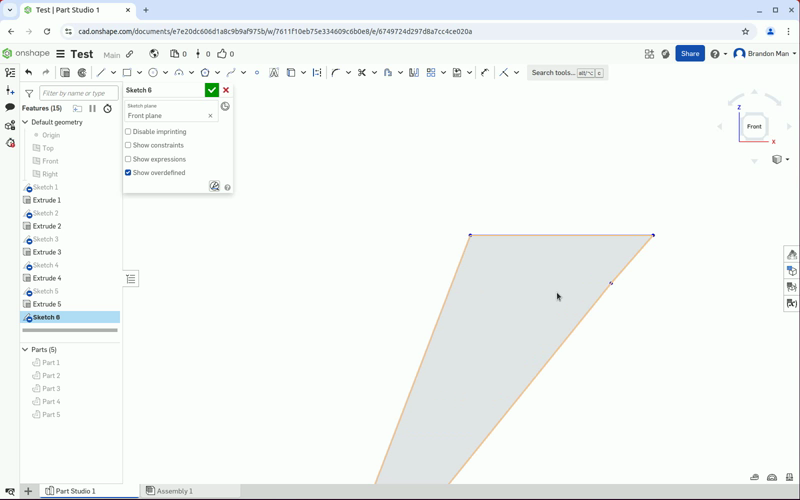
scroll(6)
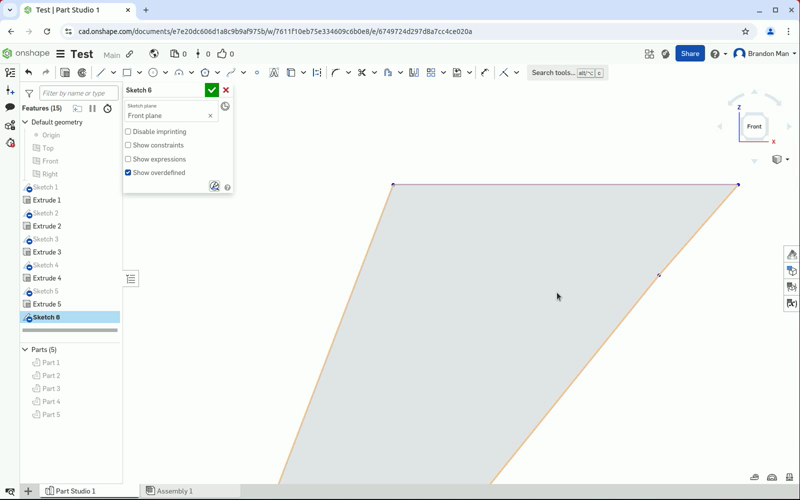
click(557, 292)
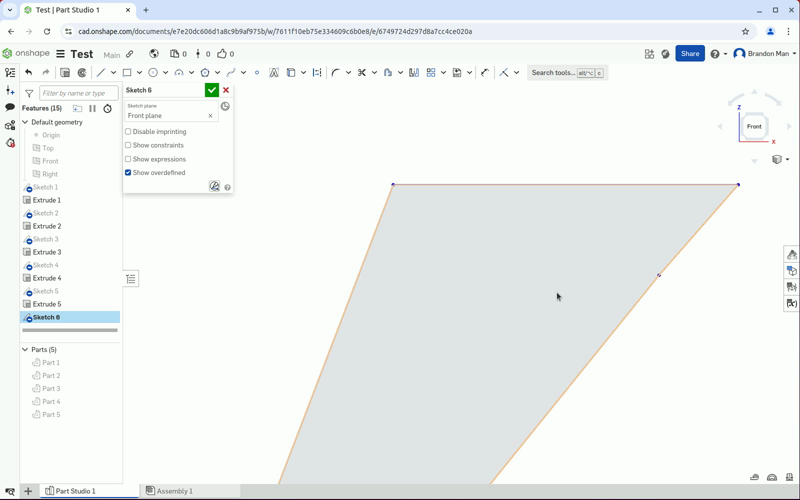
scroll(-6)
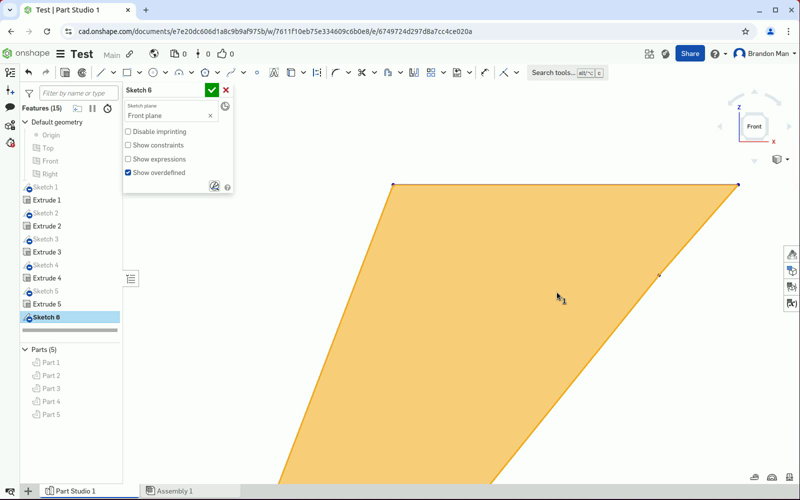
scroll(-6)
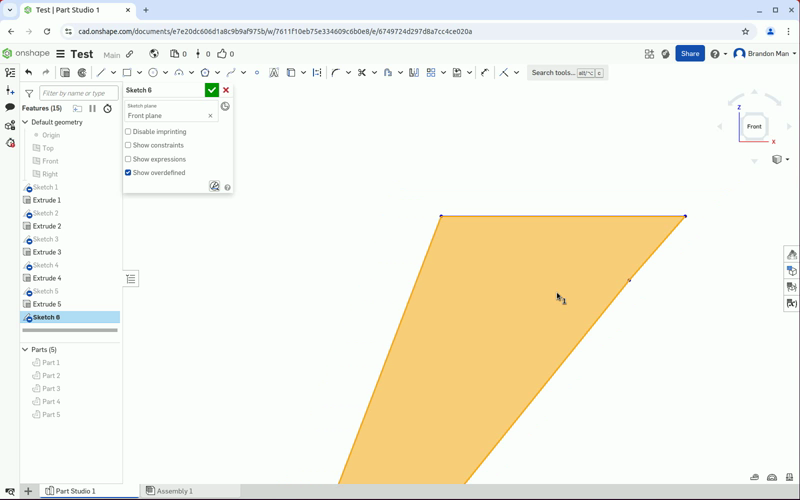
scroll(-6)
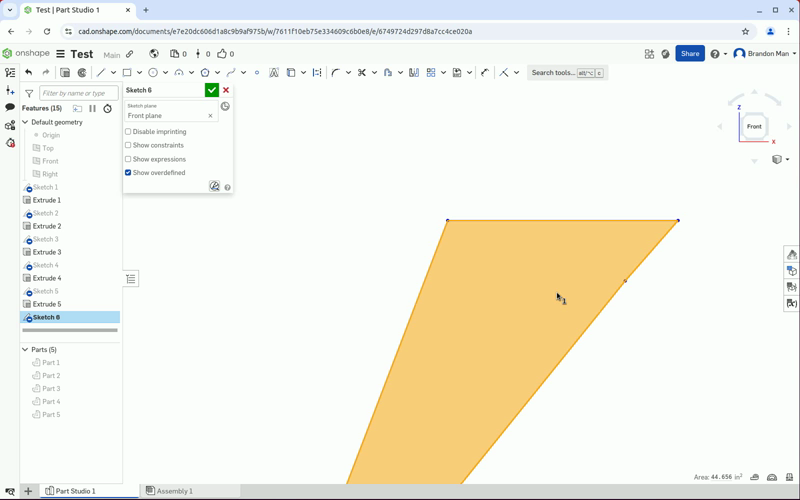
scroll(-6)
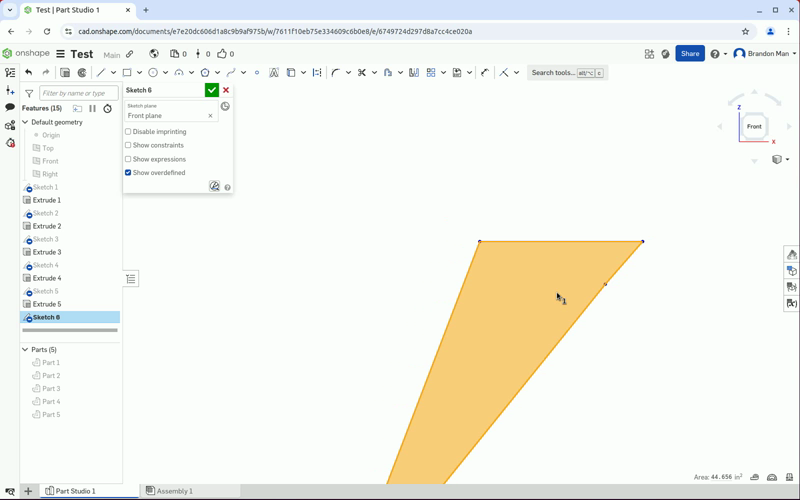
scroll(-6)
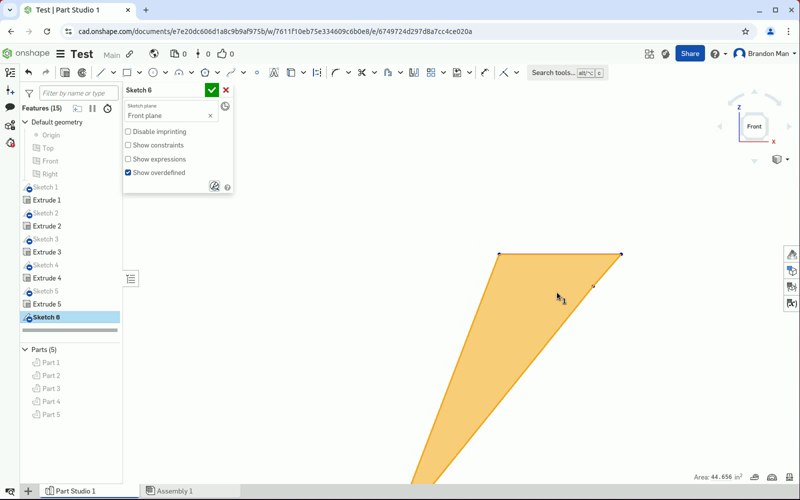
scroll(-6)
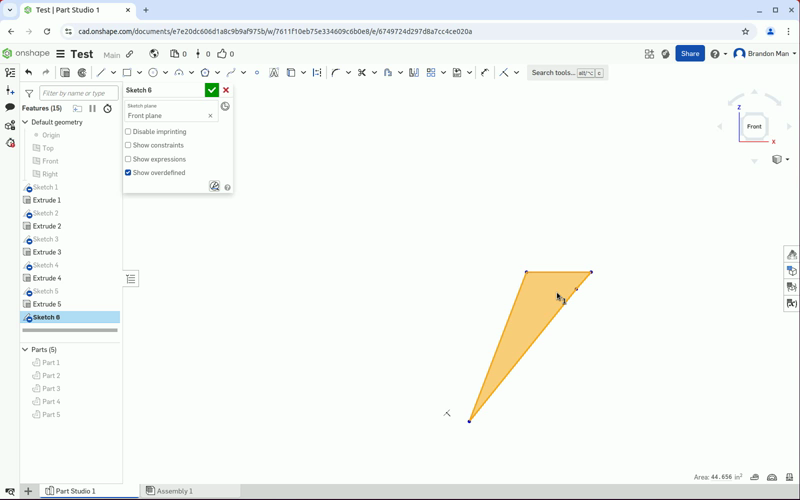
scroll(-6)
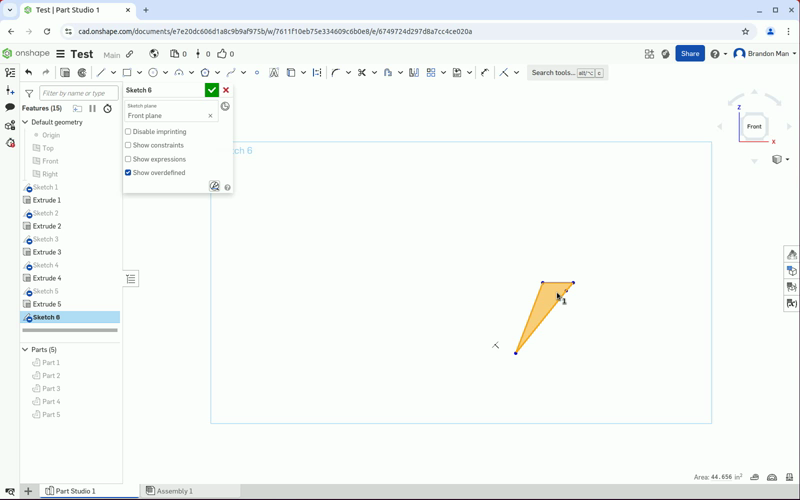
mouse_move(73, 352)
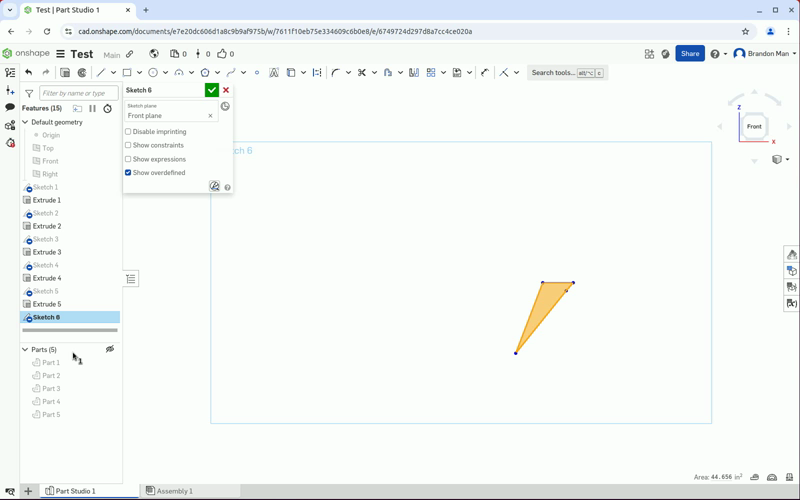
key(shift+y)
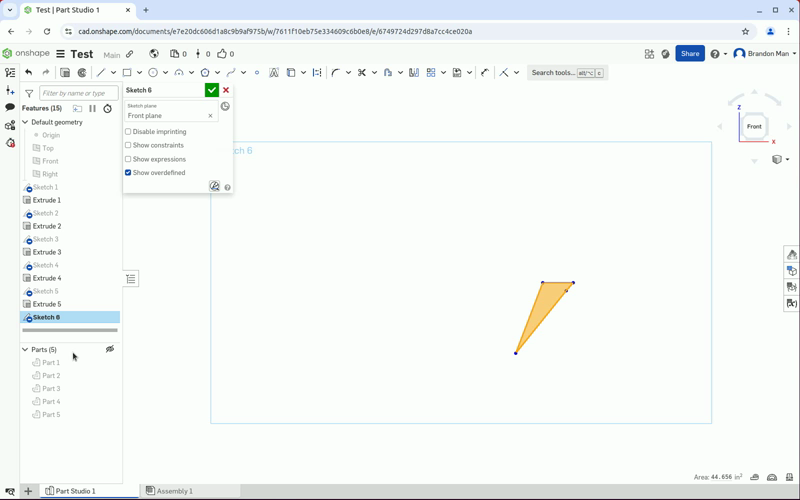
key(shift+e)
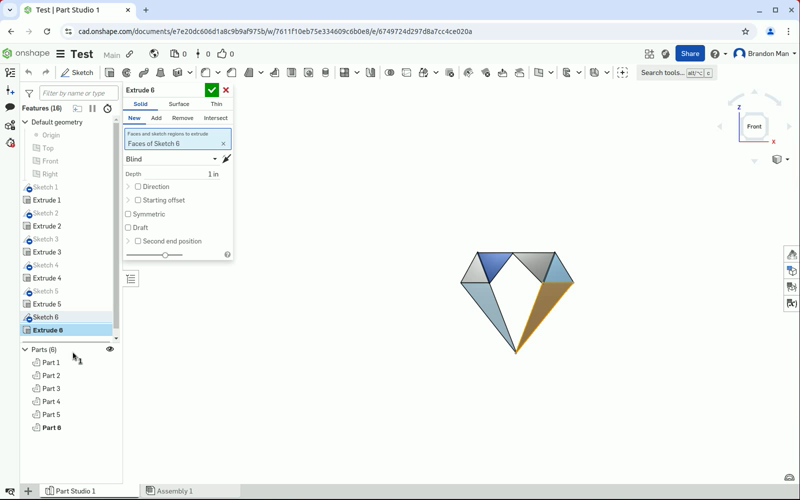
mouse_move(143, 106)
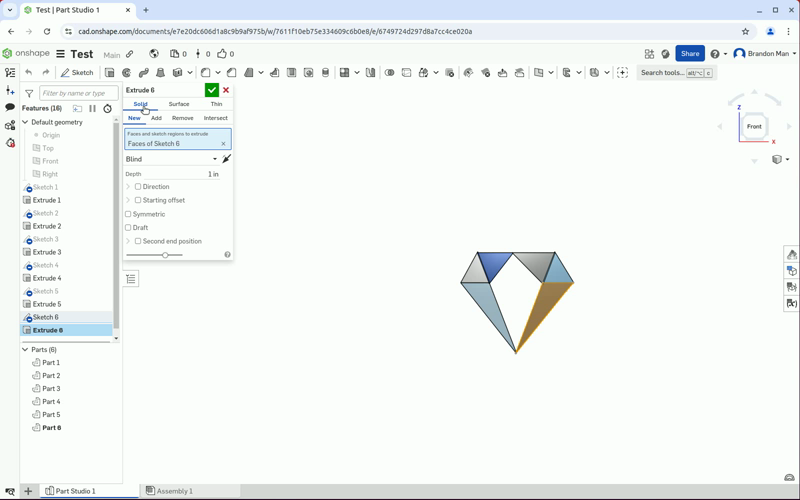
click(143, 106)
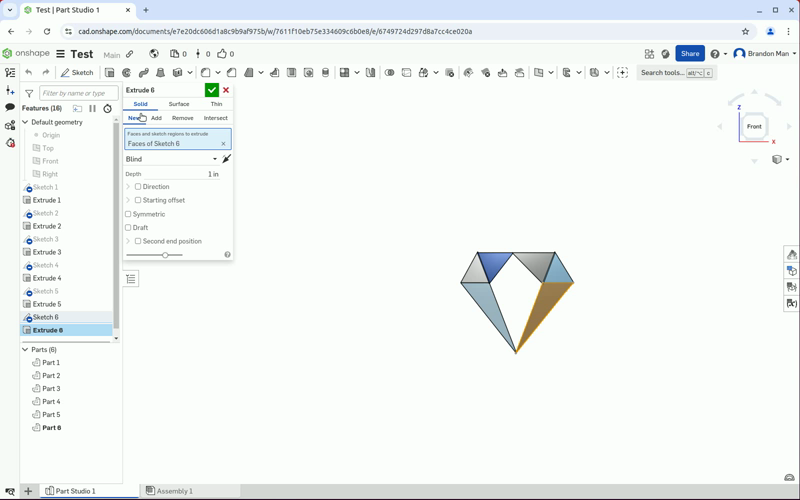
mouse_move(137, 120)
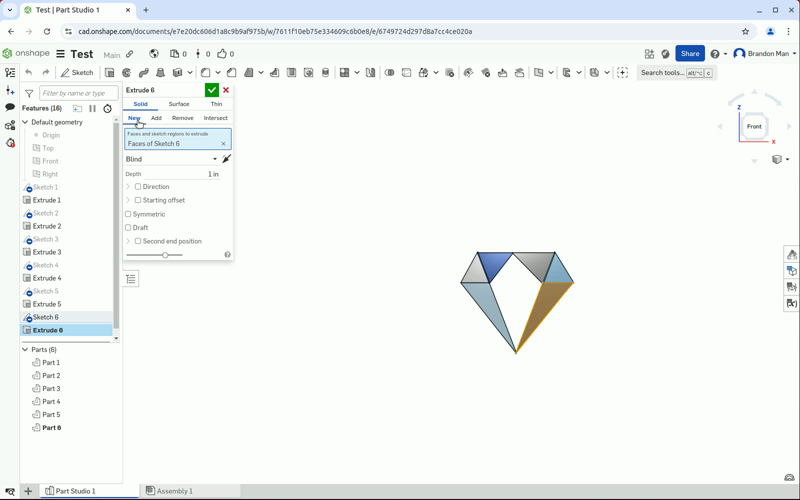
click(137, 120)
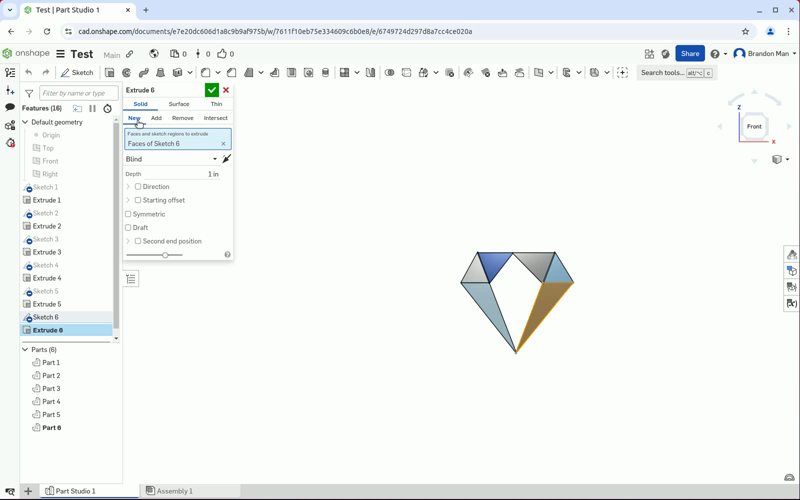
key(tab, 4)
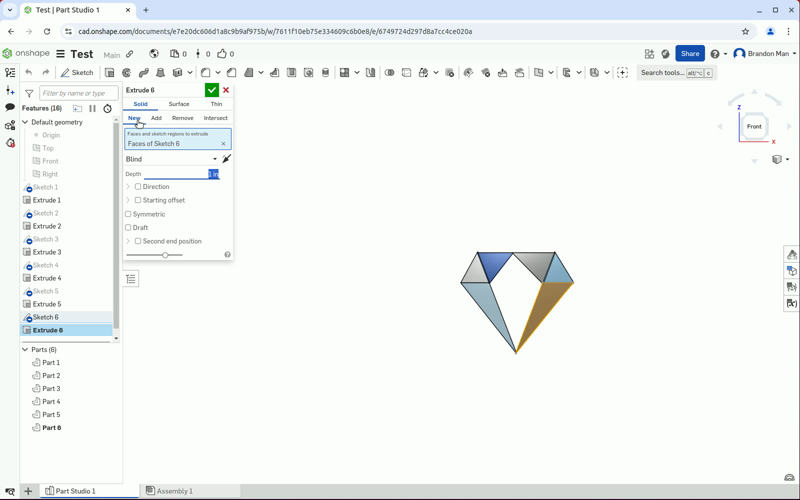
text(7.703)
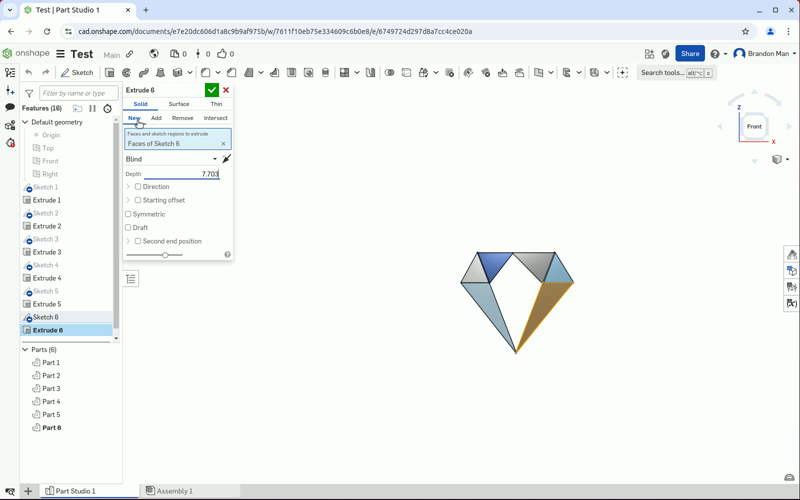
key(enter)
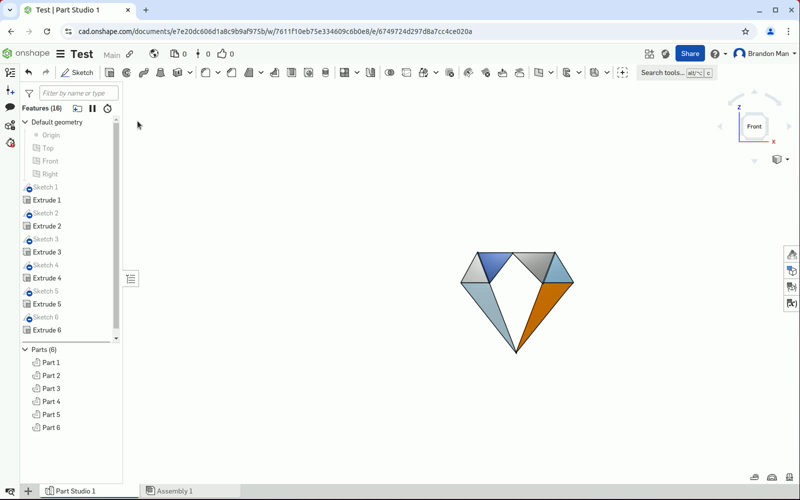
key(shift+h)
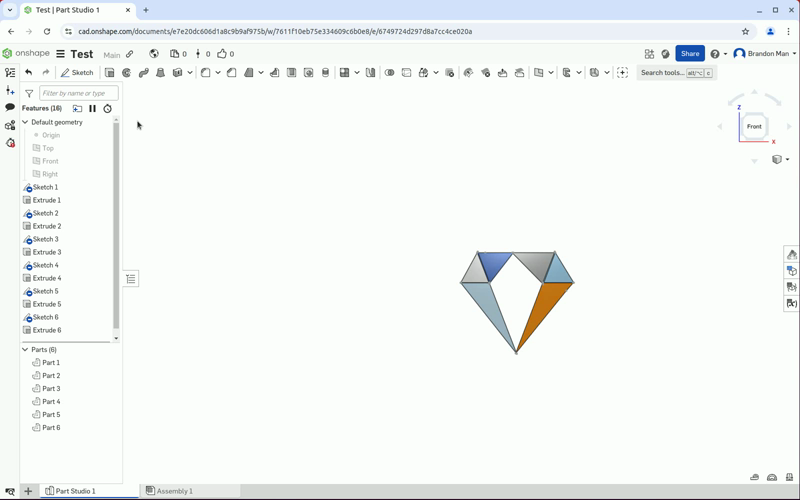
key(shift+h)
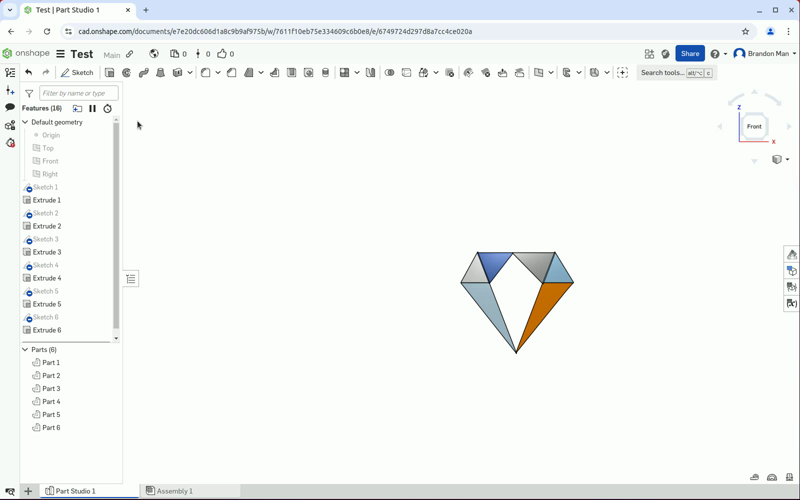
mouse_move(69, 189)
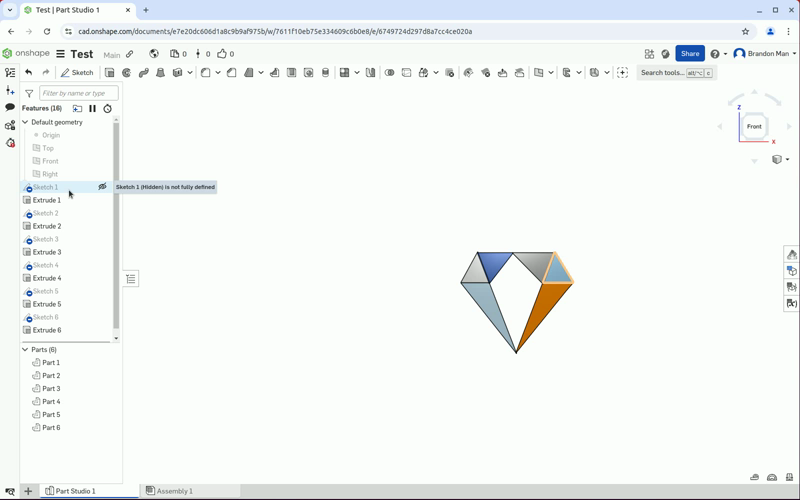
click(69, 189)
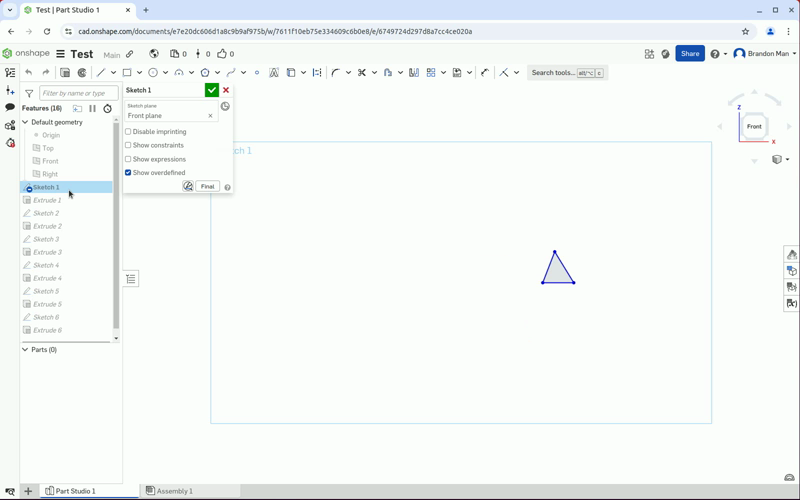
mouse_move(229, 92)
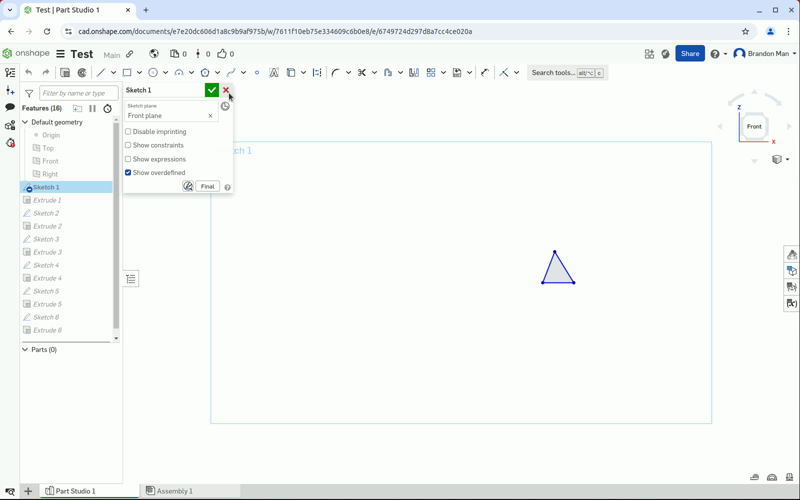
click(229, 92)
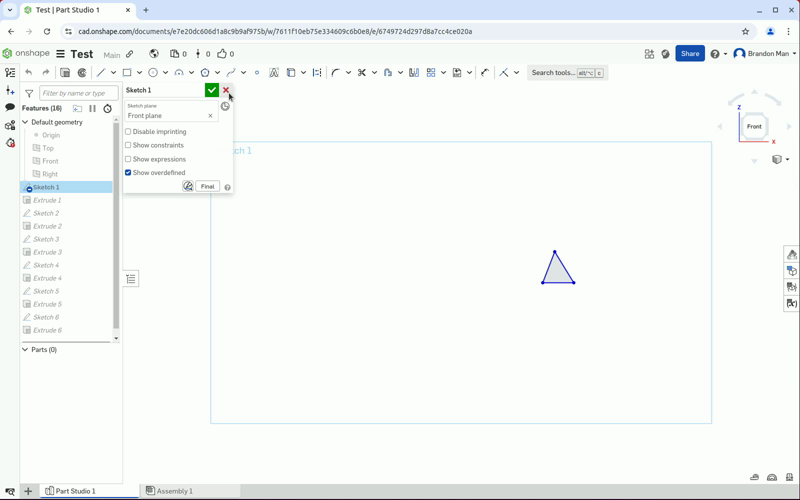
key(shift+s)
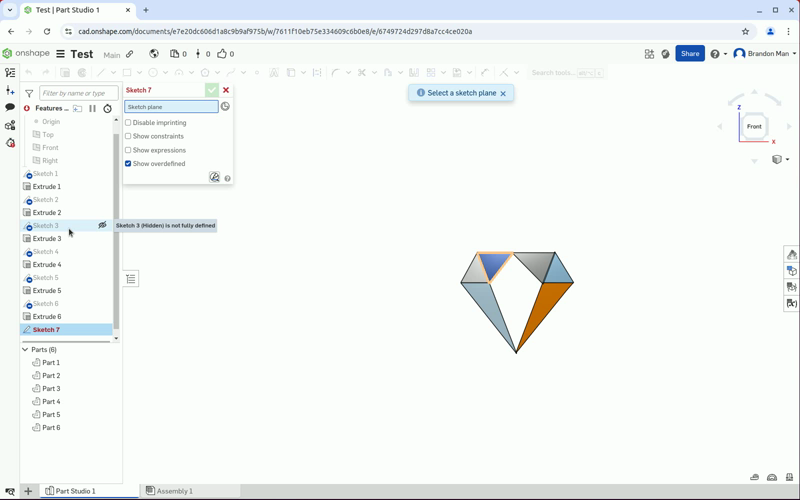
scroll(3)
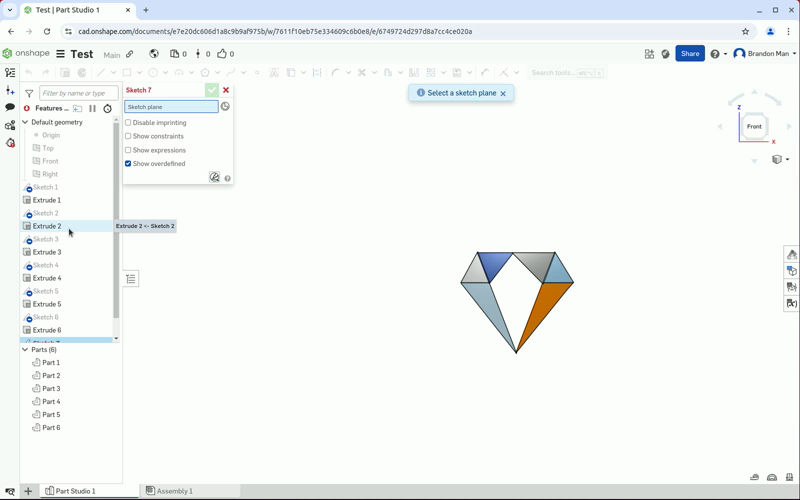
mouse_move(69, 163)
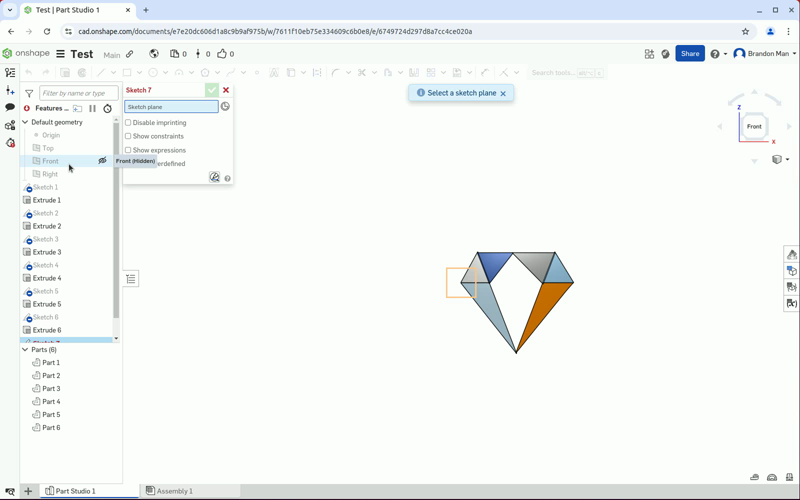
click(69, 163)
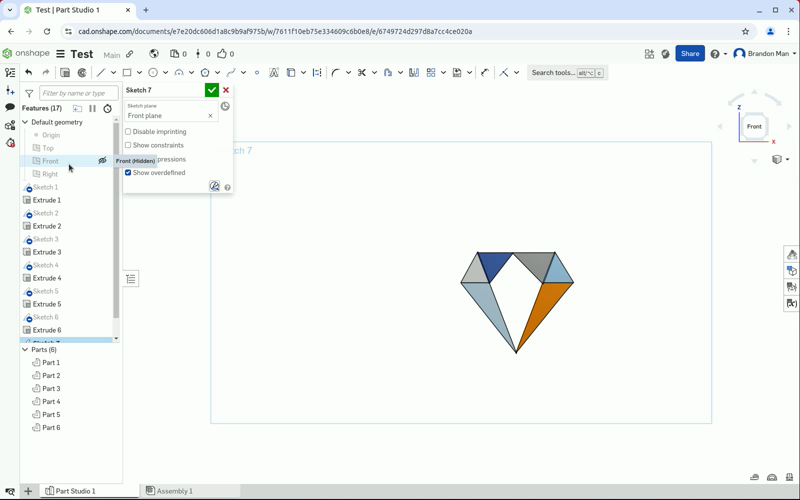
mouse_move(73, 352)
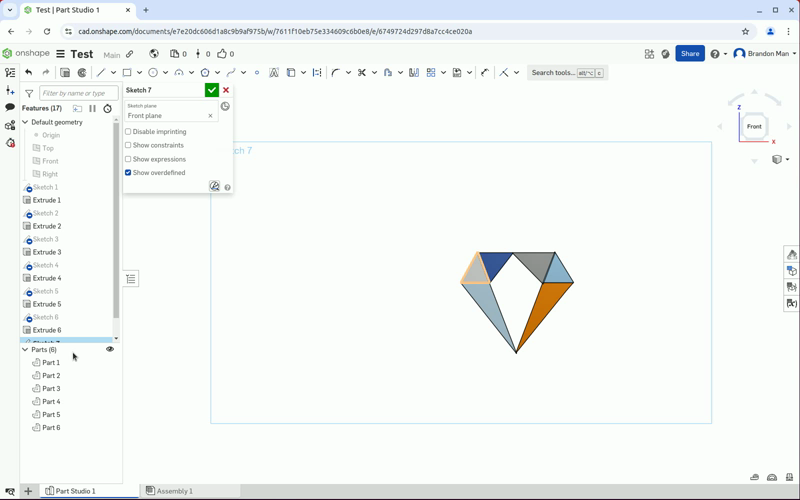
key(y)
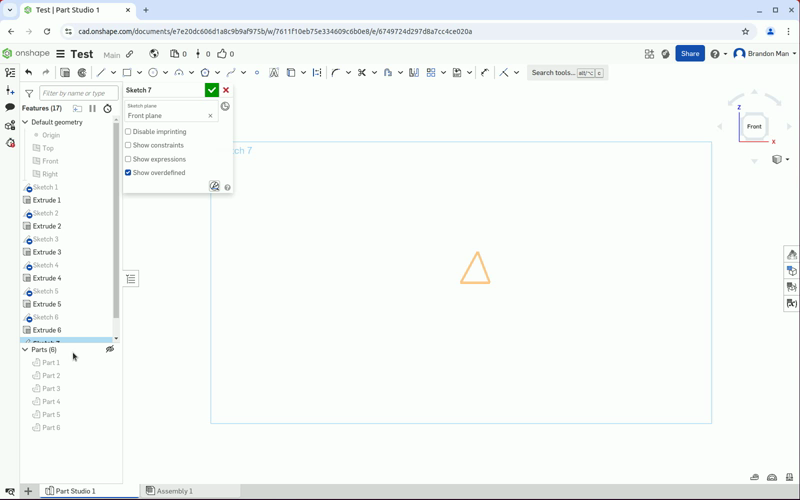
key(l)
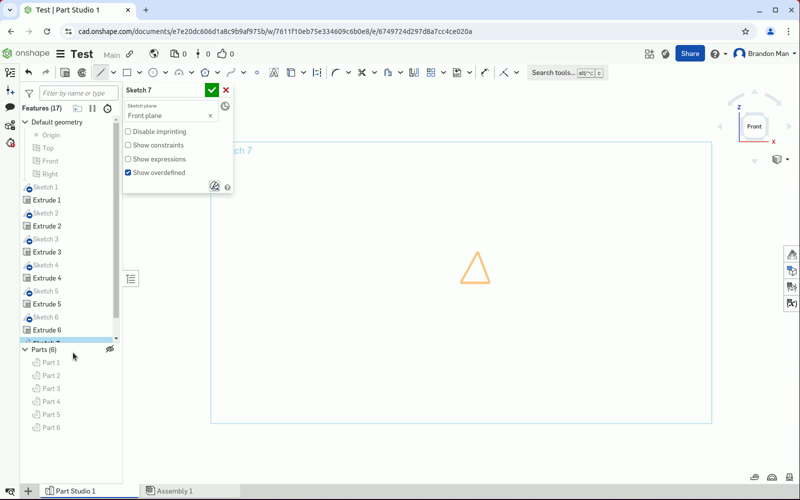
key_down(shift)
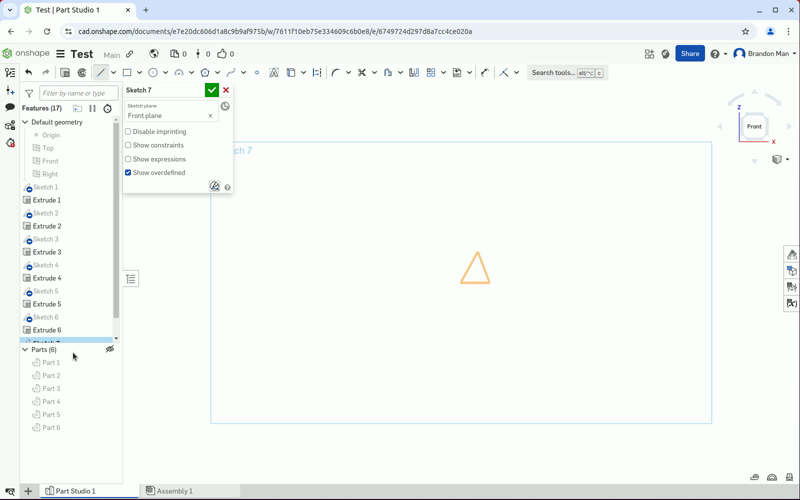
mouse_move(489, 282)
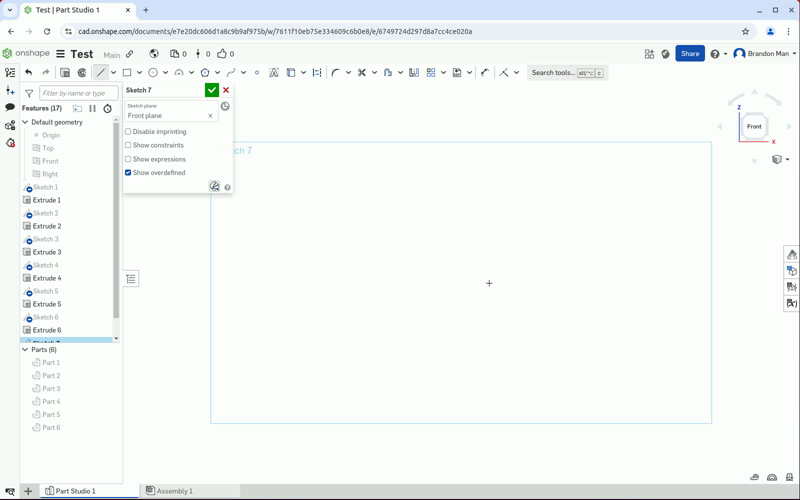
click(489, 282)
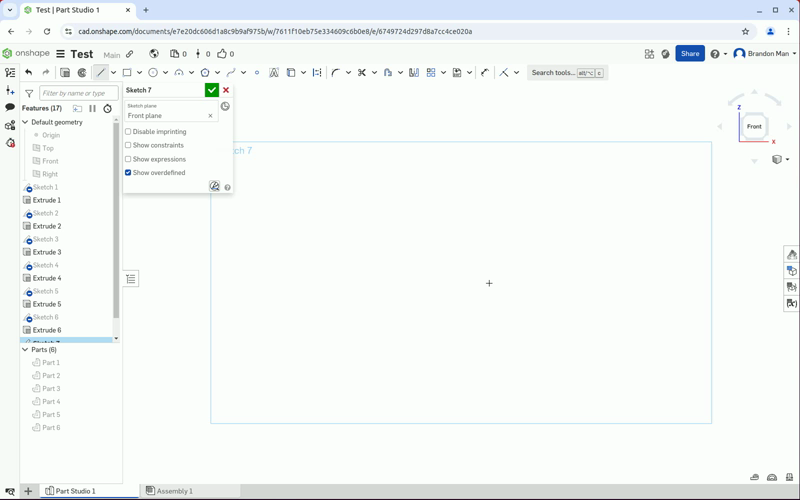
key_up(shift)
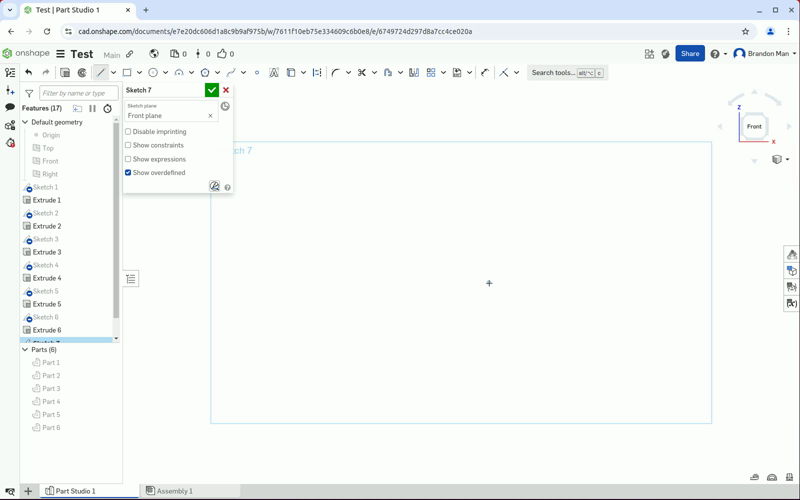
key_down(shift)
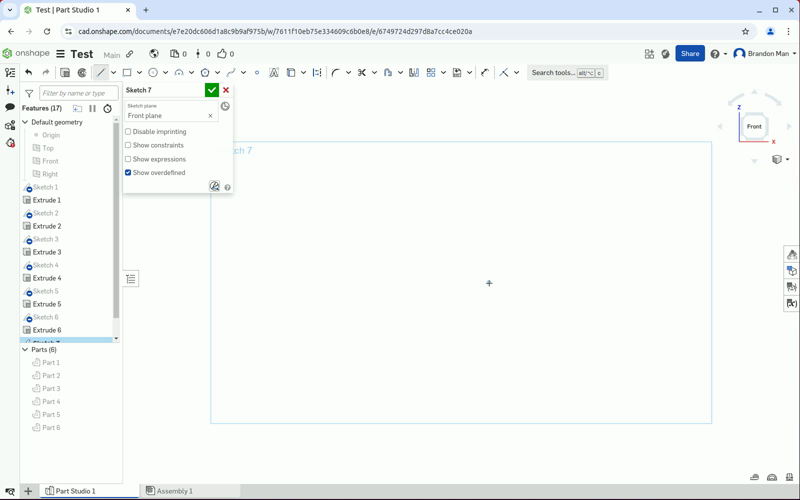
mouse_move(515, 353)
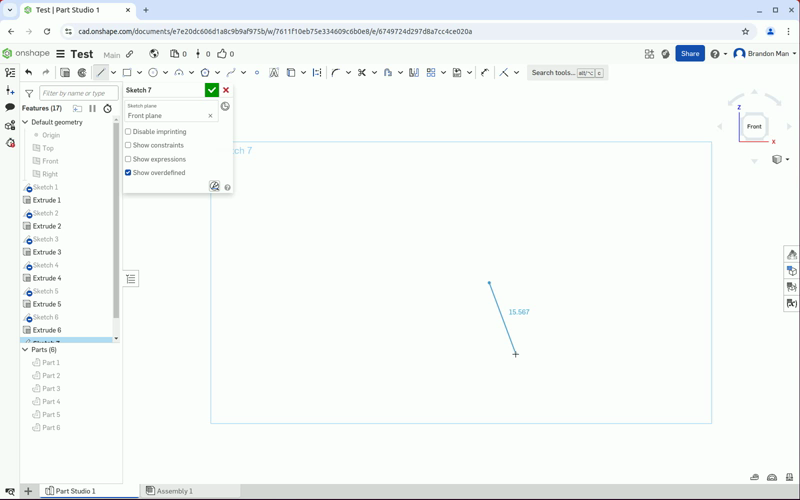
click(515, 353)
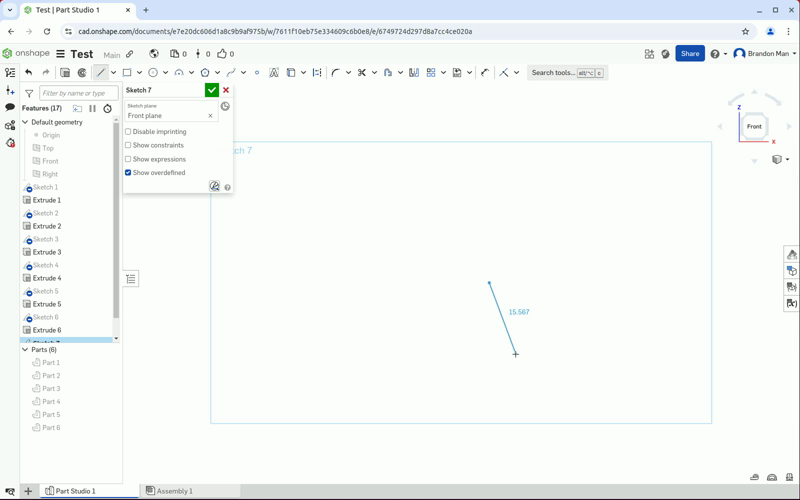
key_up(shift)
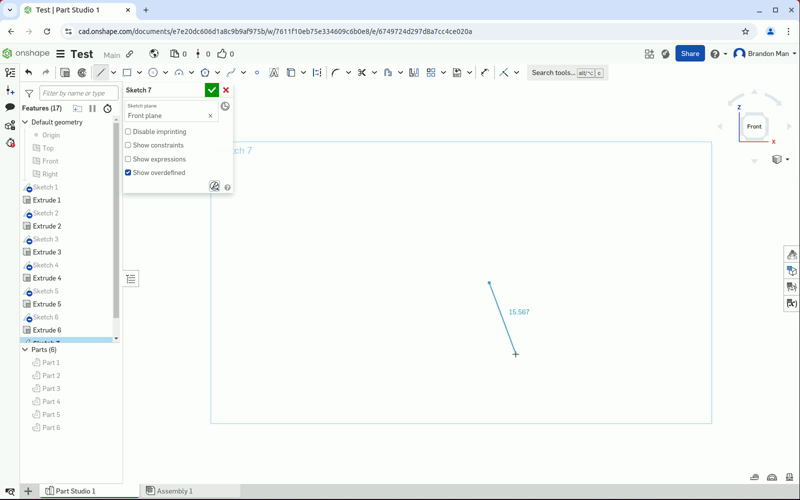
key_down(shift)
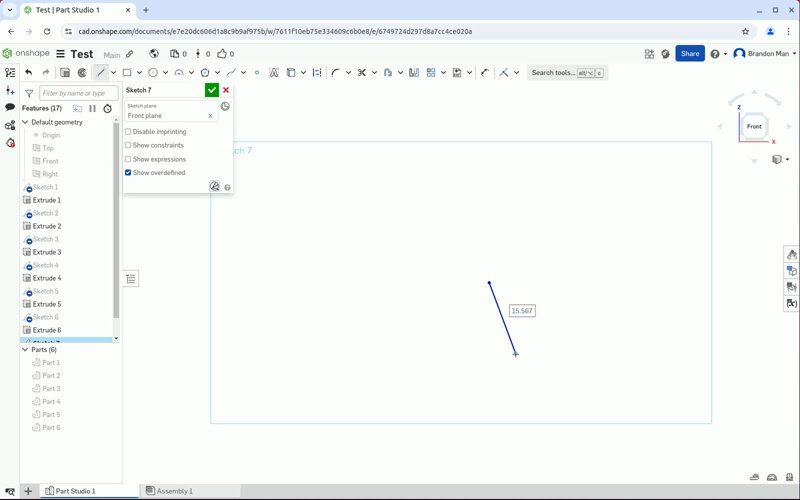
mouse_move(542, 282)
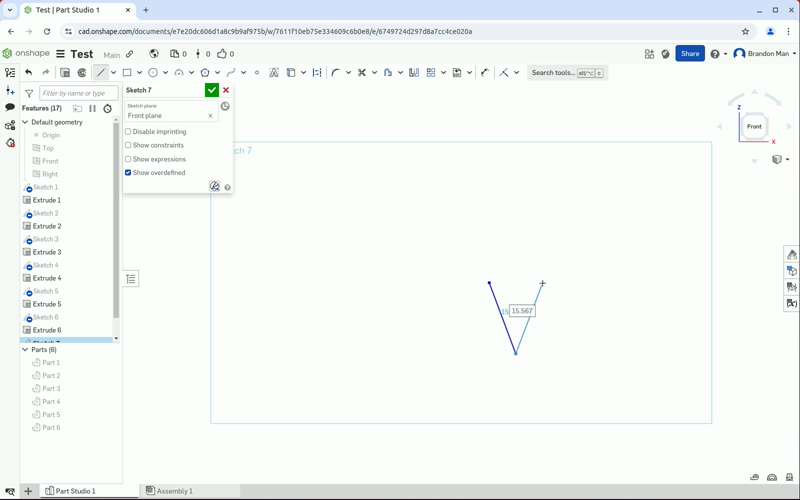
click(542, 282)
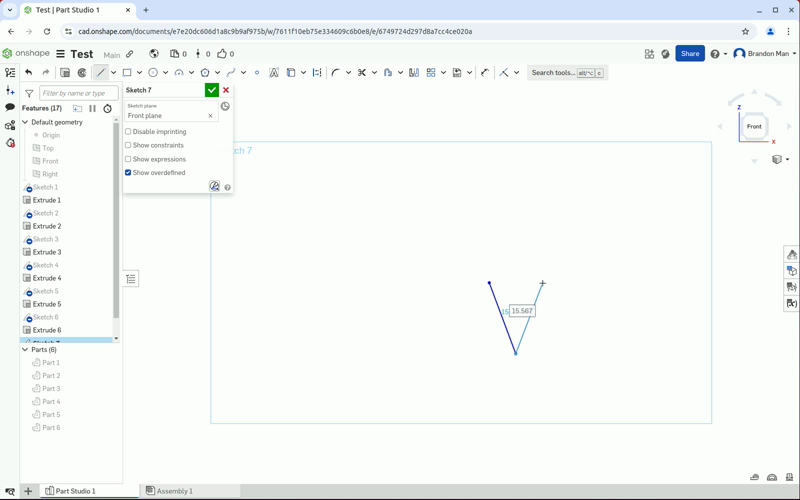
key_up(shift)
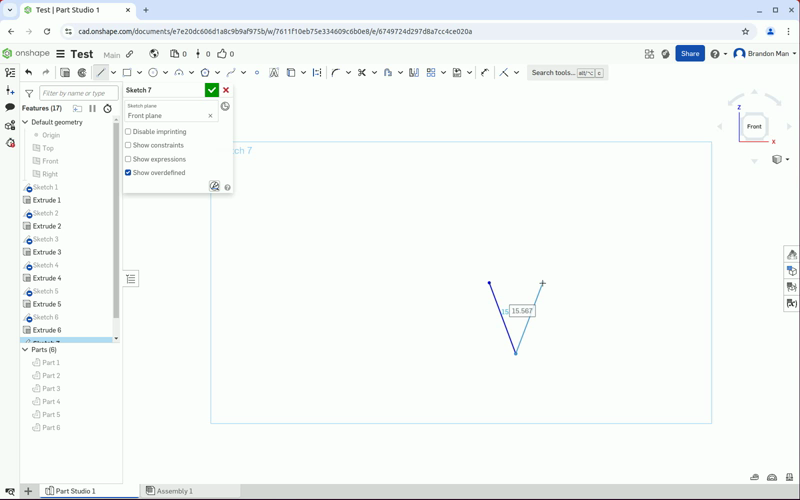
mouse_move(572, 282)
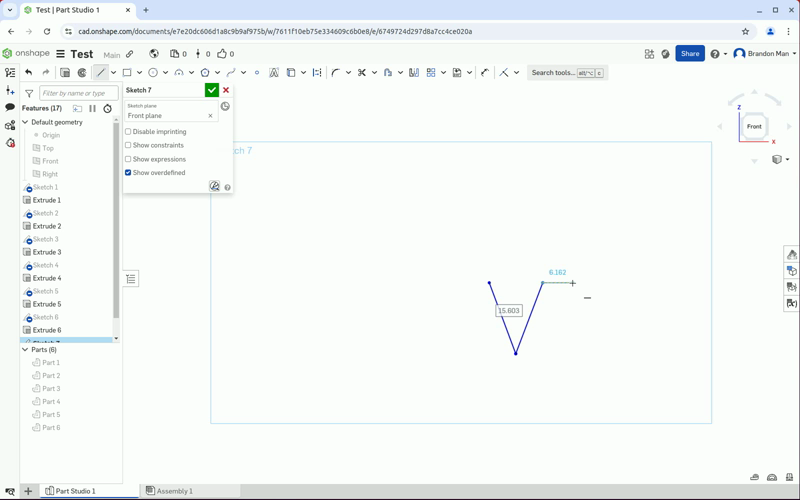
key_down(shift)
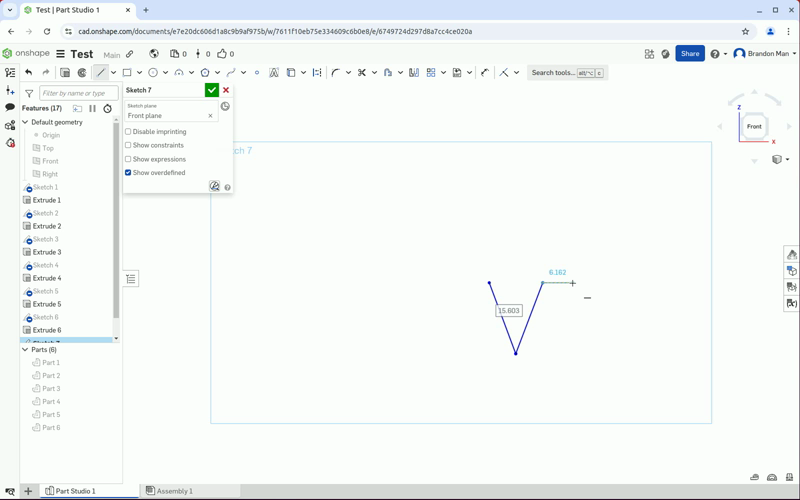
mouse_move(489, 282)
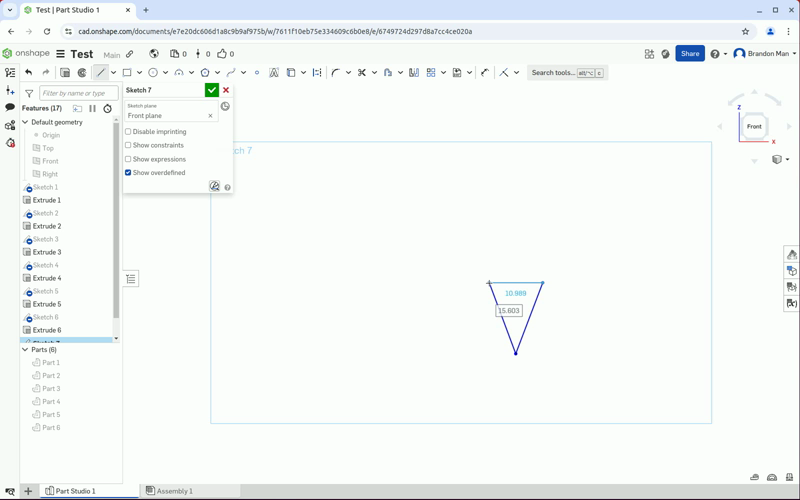
key_up(shift)
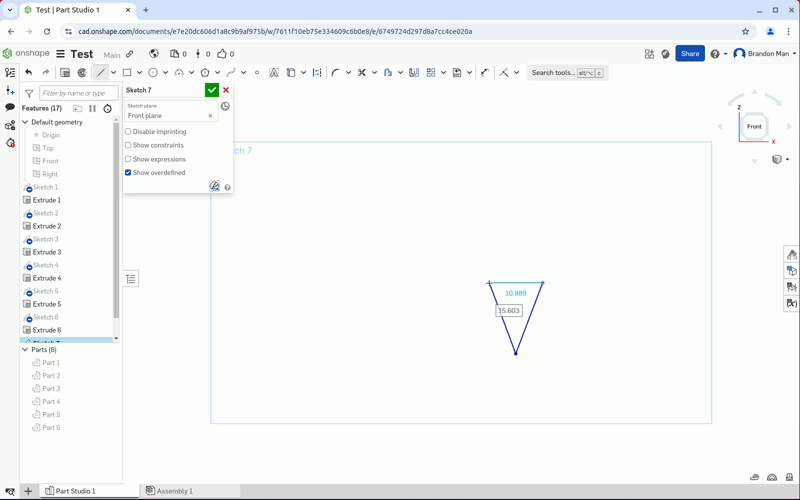
click(489, 282)
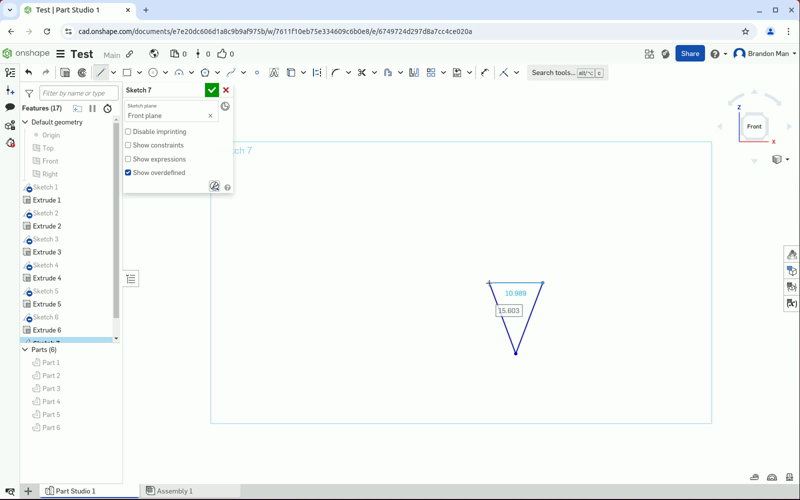
key(esc)
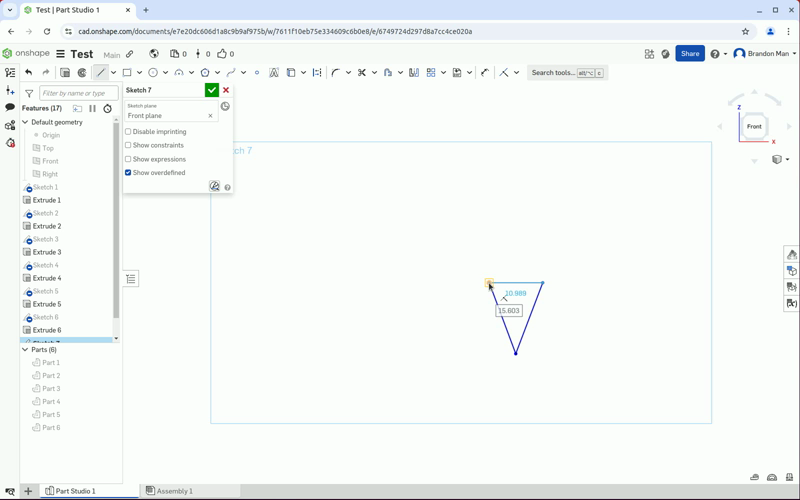
mouse_move(521, 310)
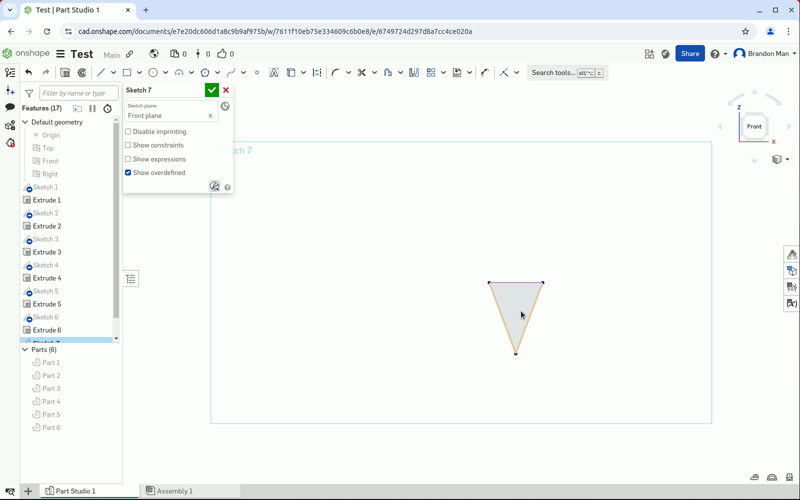
click(521, 310)
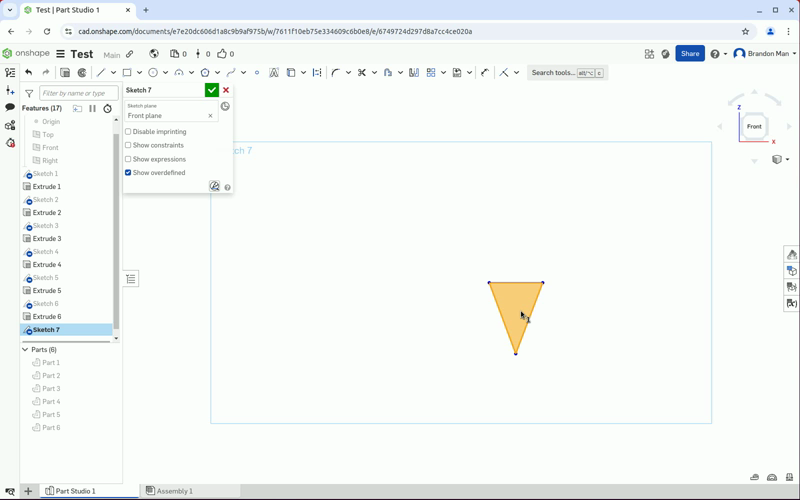
mouse_move(73, 352)
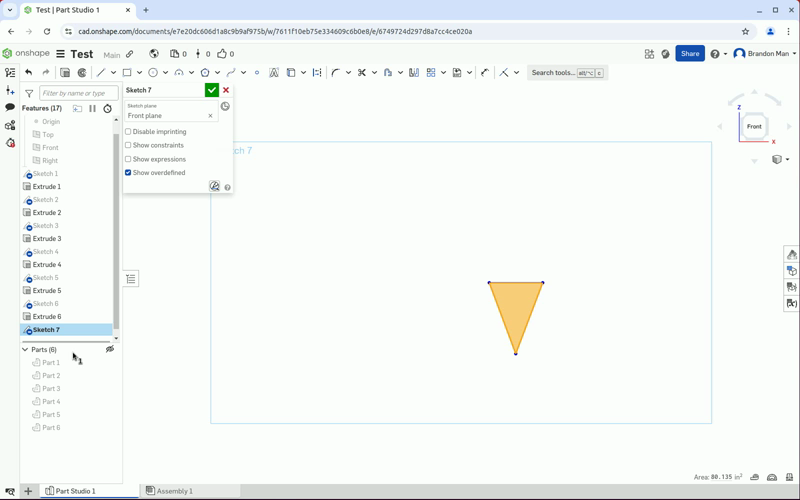
key(shift+y)
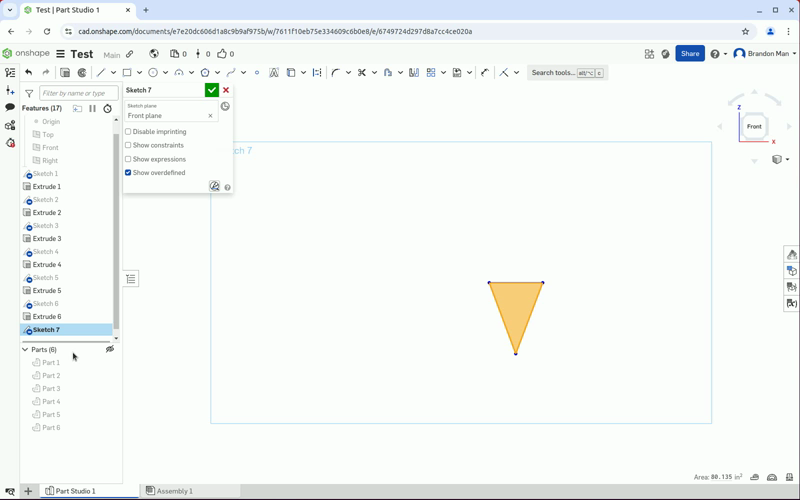
key(shift+e)
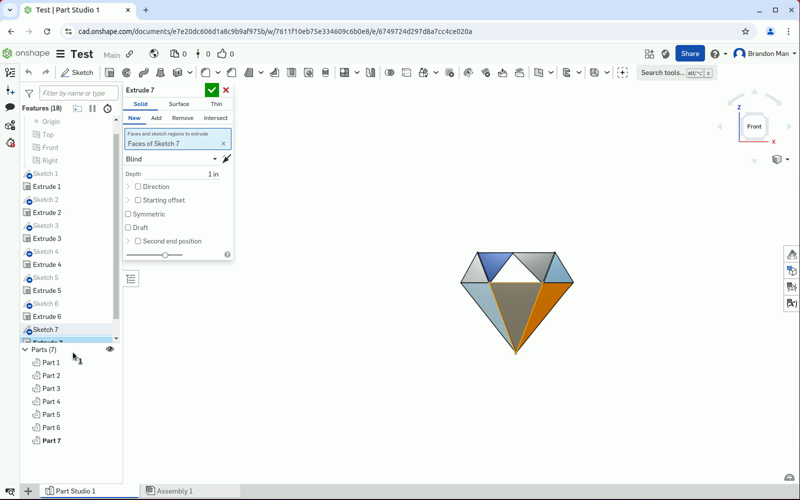
mouse_move(143, 106)
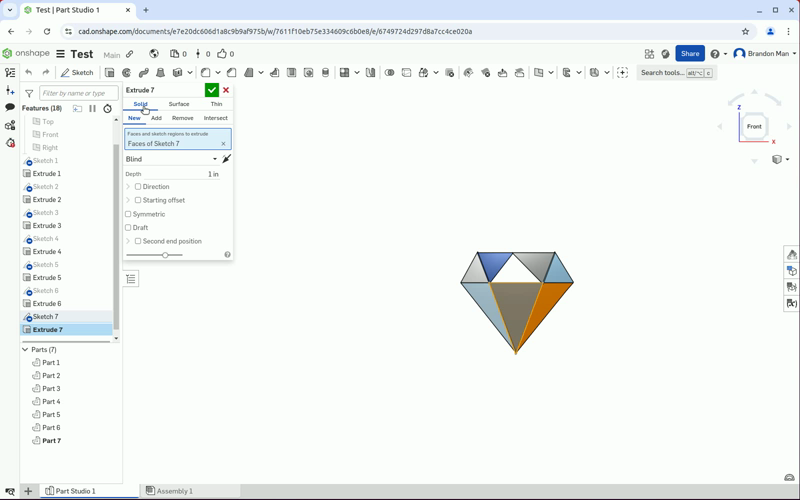
click(143, 106)
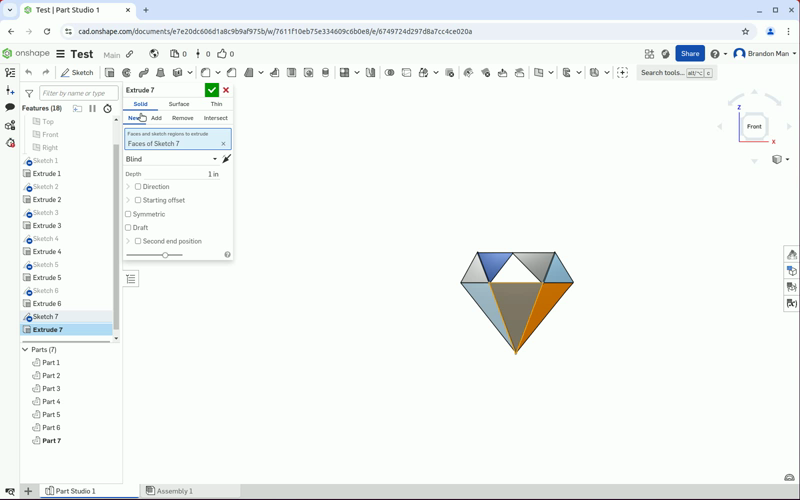
mouse_move(137, 120)
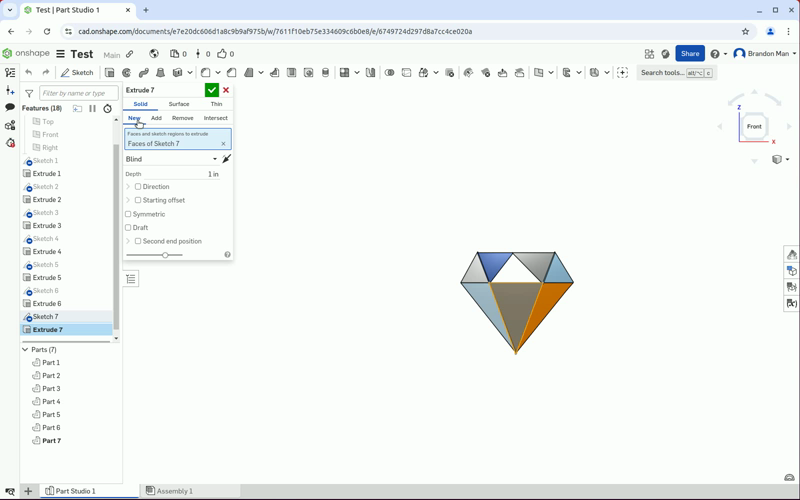
click(137, 120)
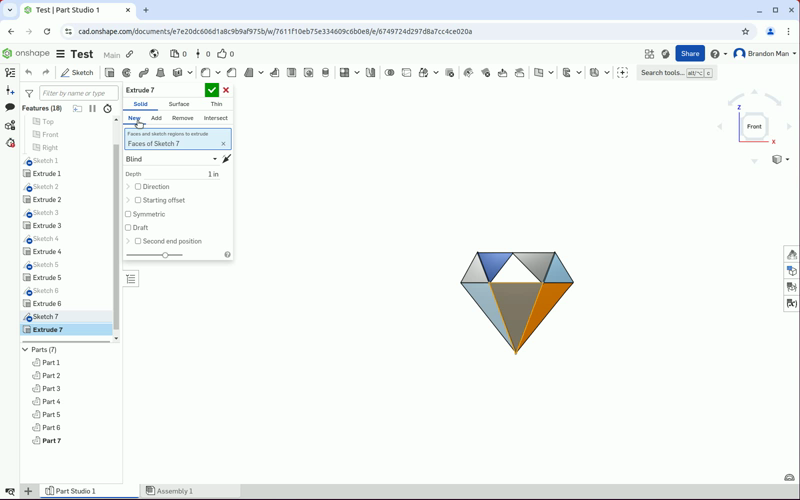
key(tab, 4)
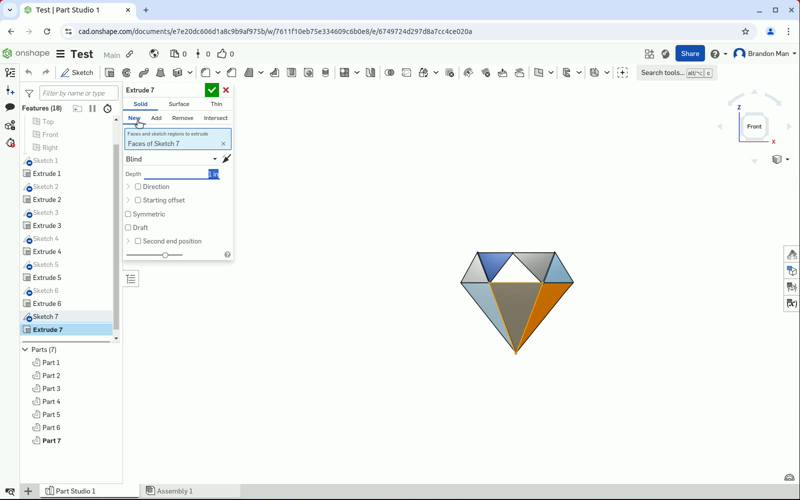
text(7.703)
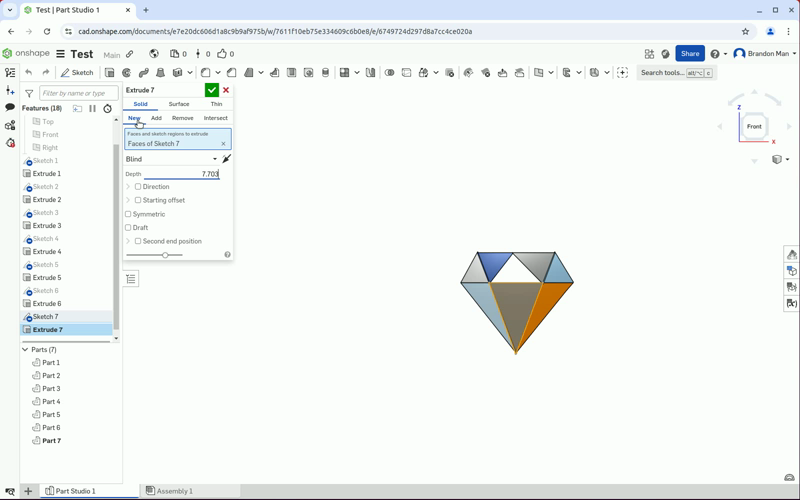
key(enter)
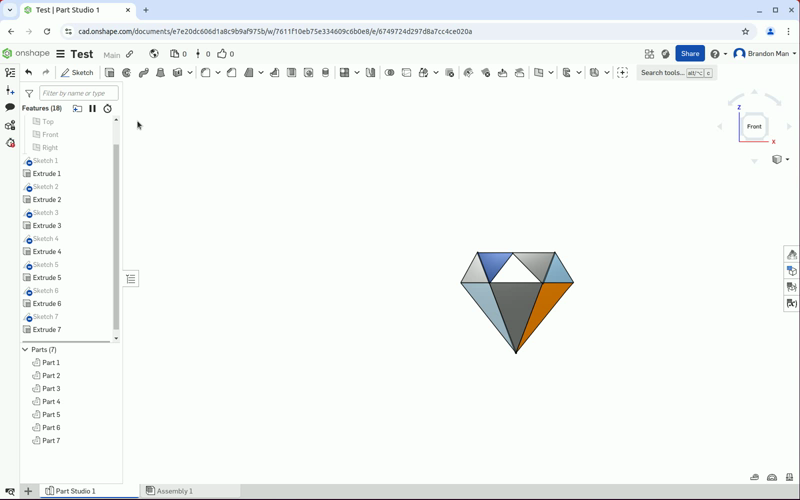
key(shift+h)
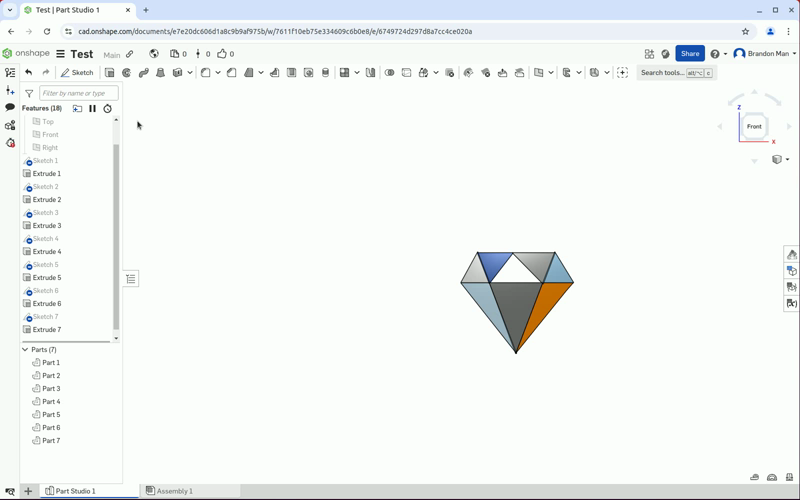
key(shift+h)
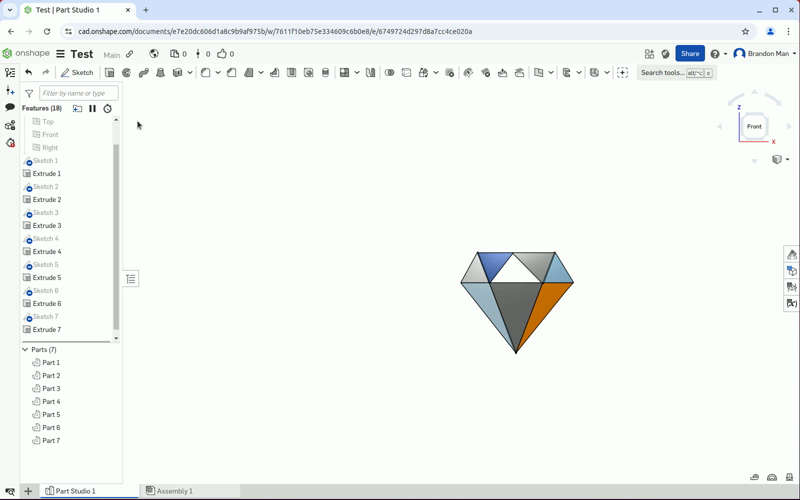
mouse_move(69, 163)
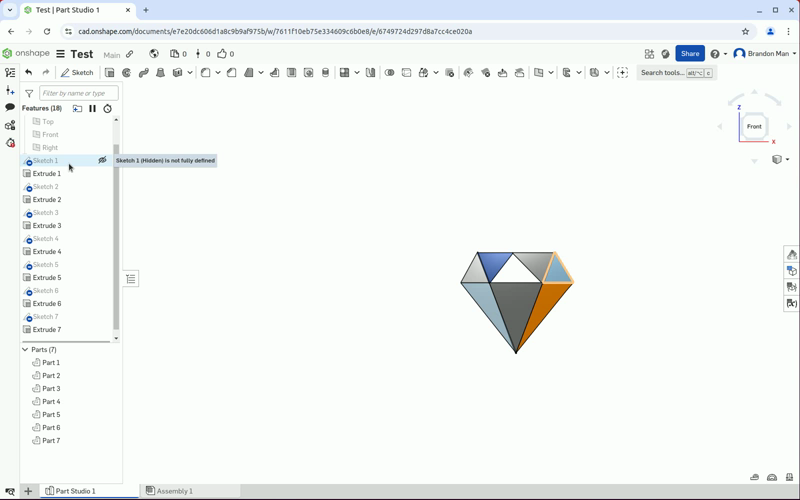
click(69, 163)
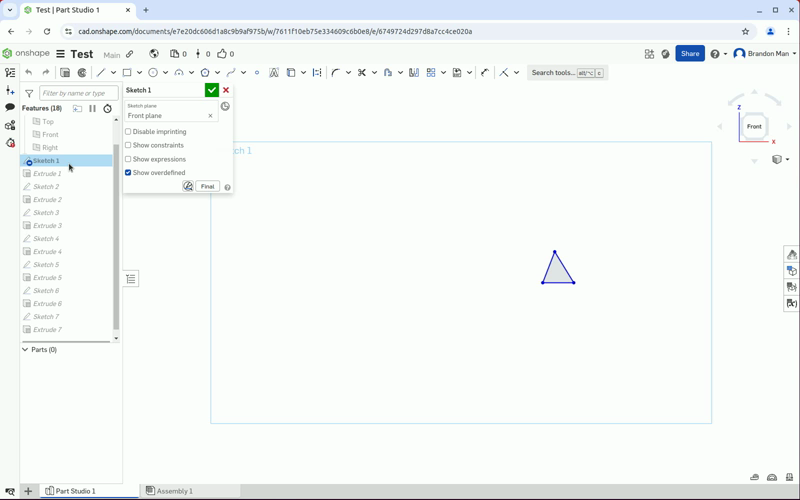
mouse_move(229, 92)
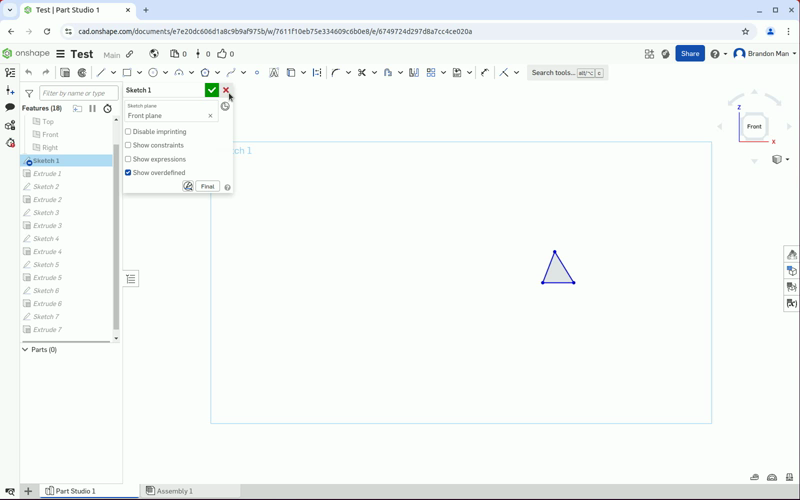
click(229, 92)
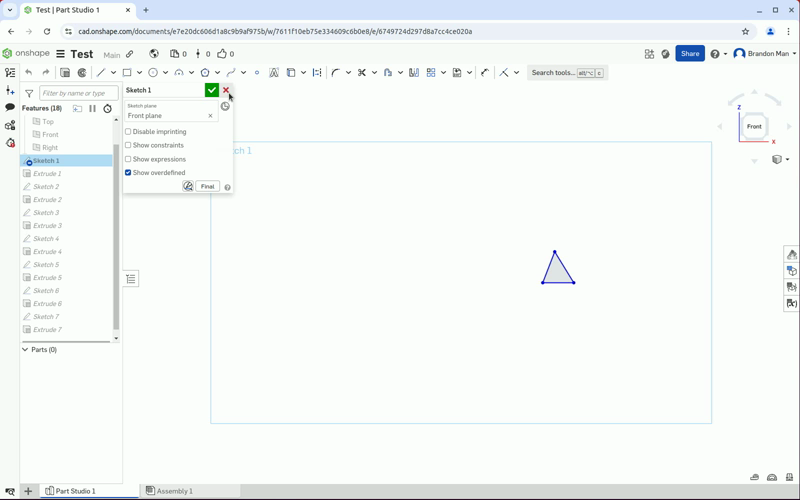
key(shift+s)
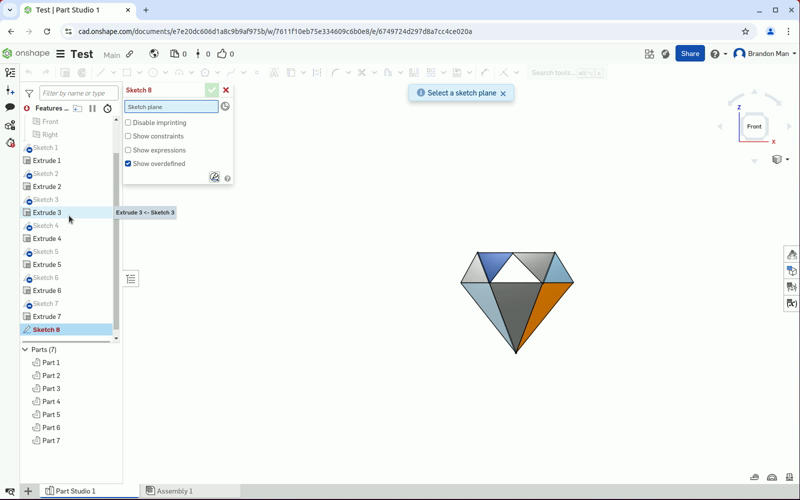
scroll(3)
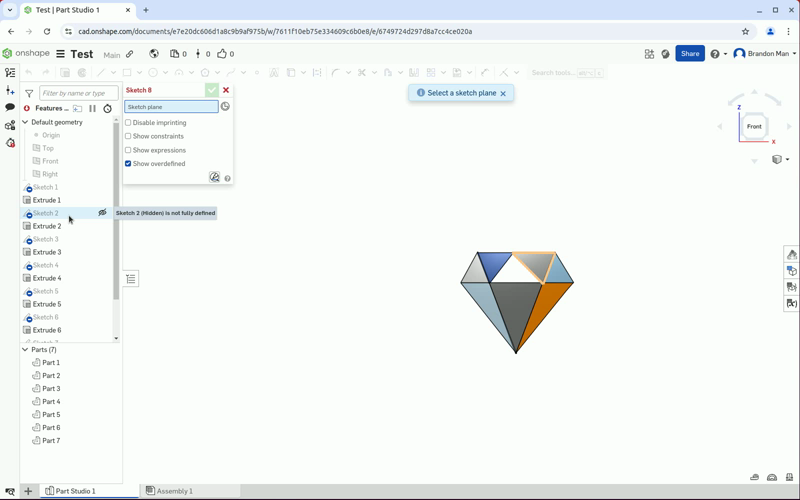
mouse_move(69, 163)
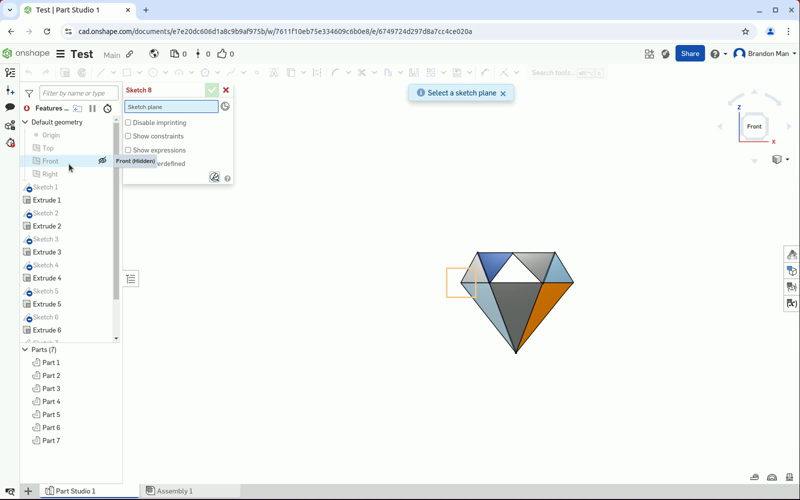
click(69, 163)
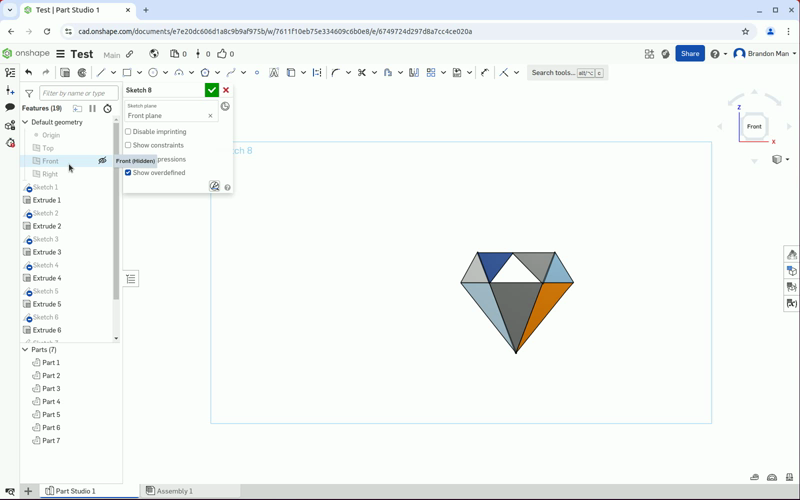
mouse_move(73, 352)
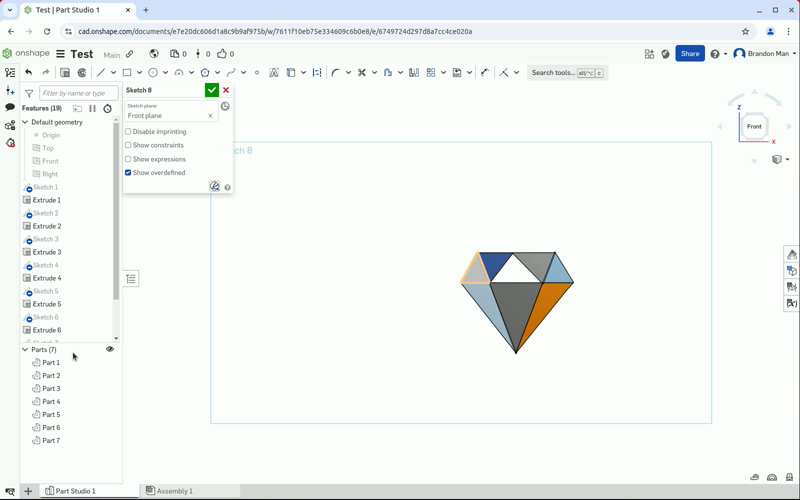
key(y)
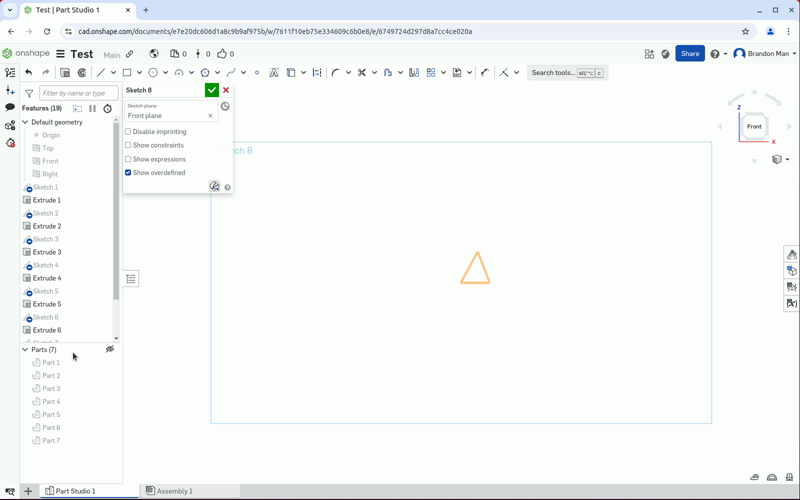
key(l)
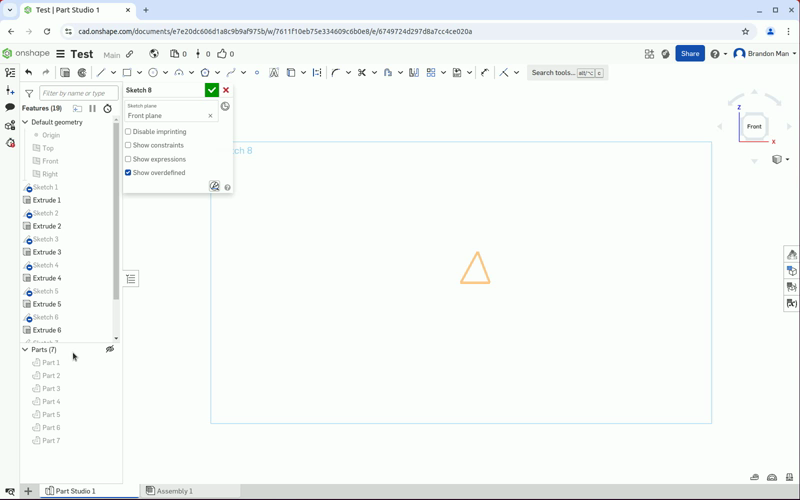
key_down(shift)
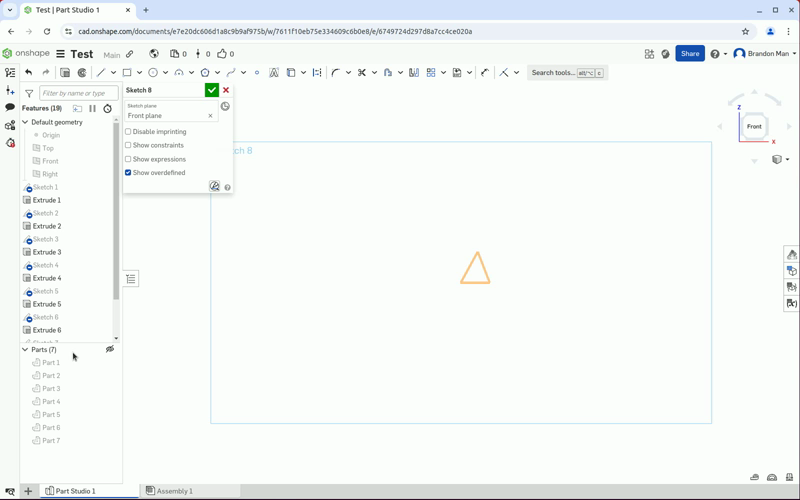
mouse_move(489, 282)
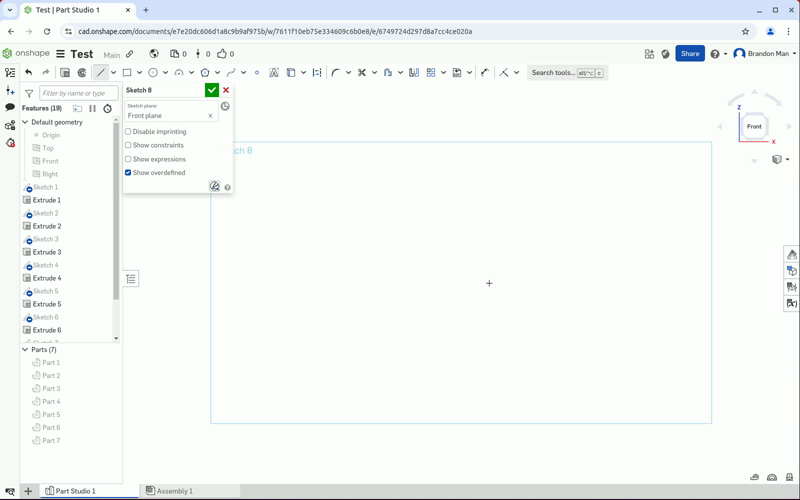
click(489, 282)
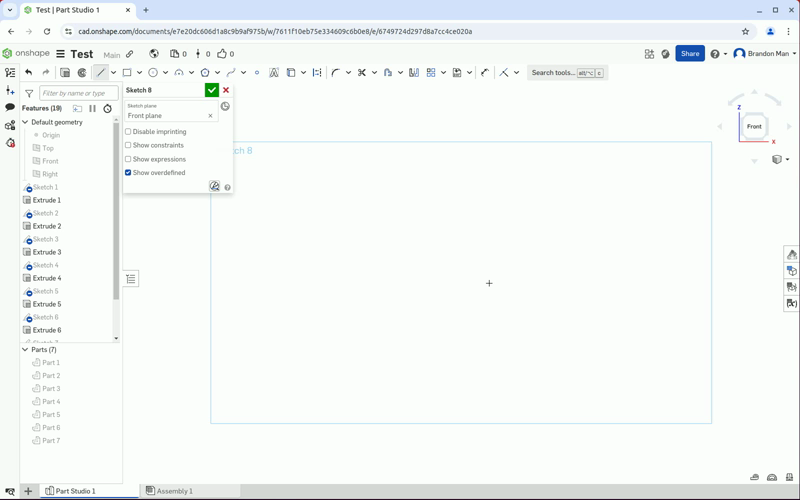
key_up(shift)
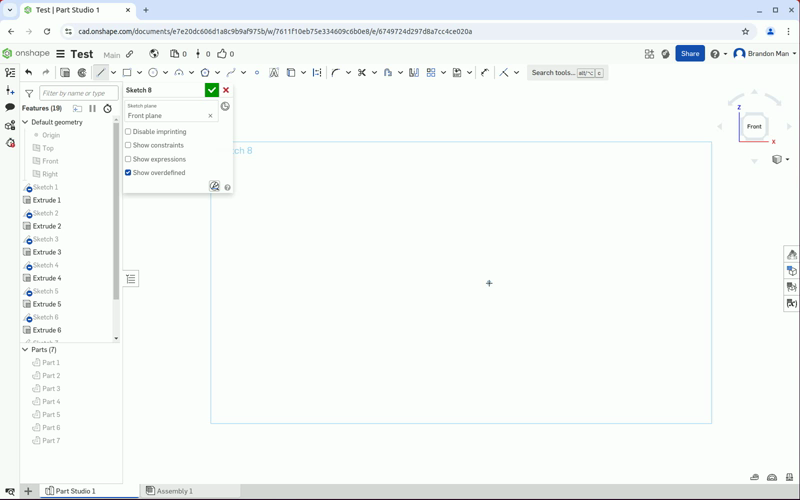
key_down(shift)
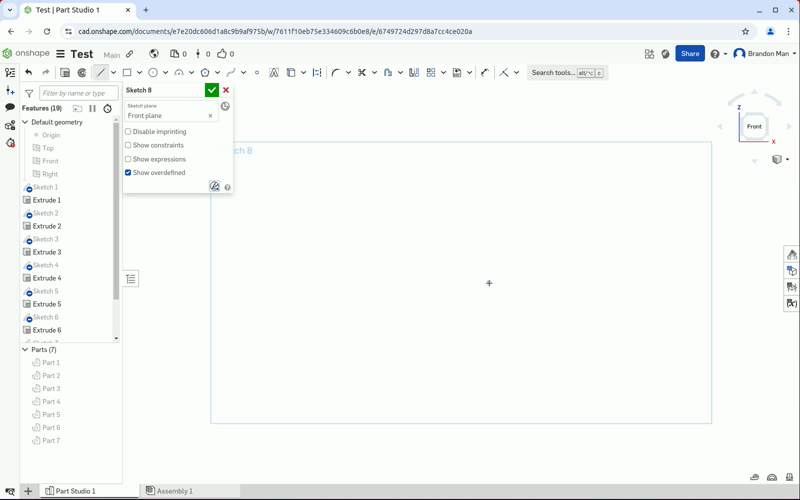
mouse_move(519, 282)
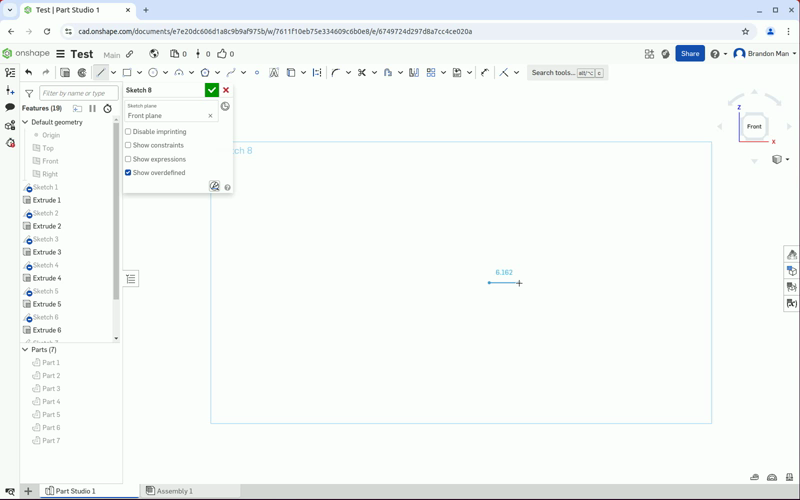
mouse_move(543, 282)
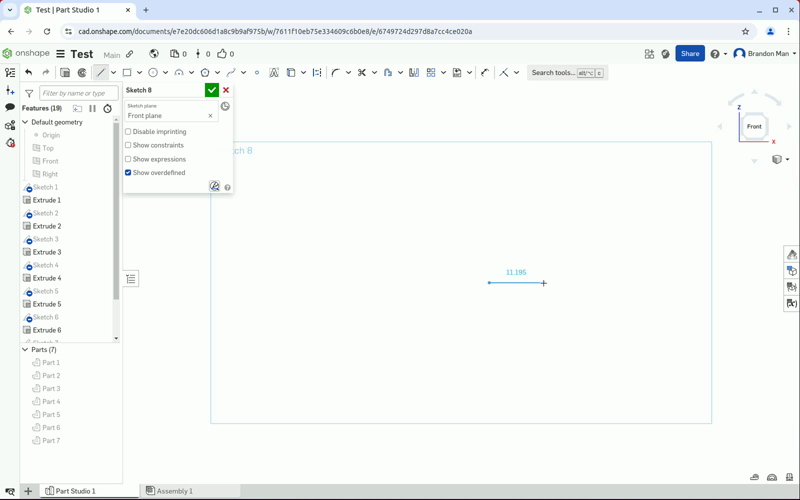
click(543, 282)
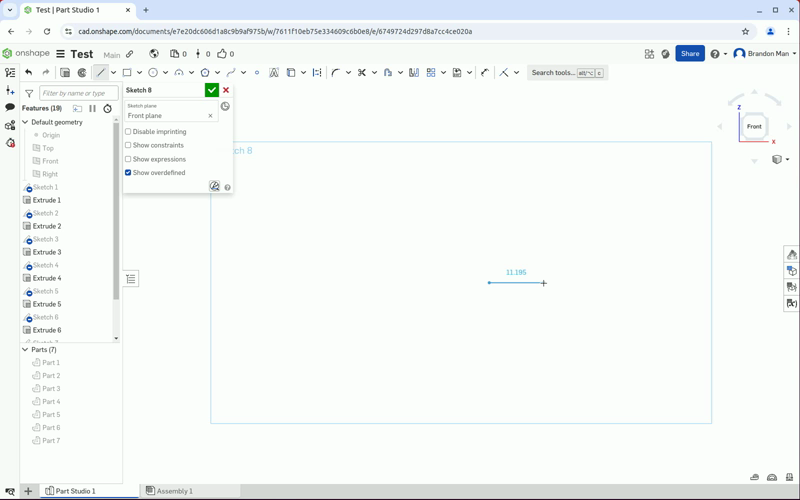
key_up(shift)
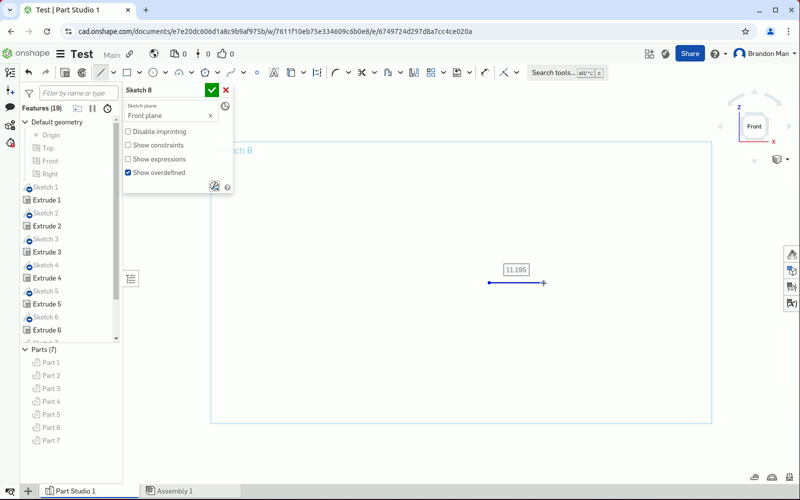
key_down(shift)
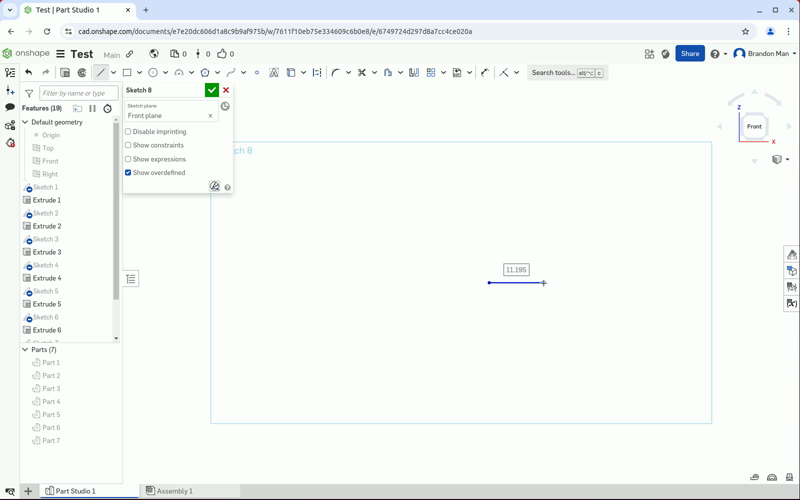
mouse_move(573, 282)
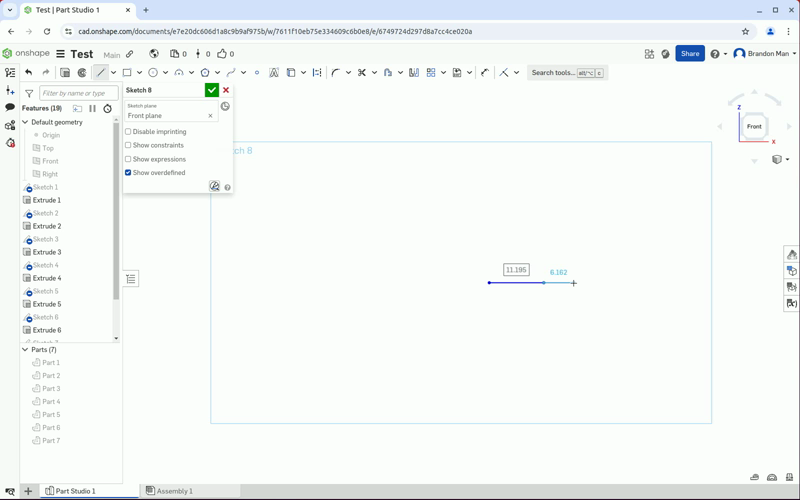
mouse_move(513, 251)
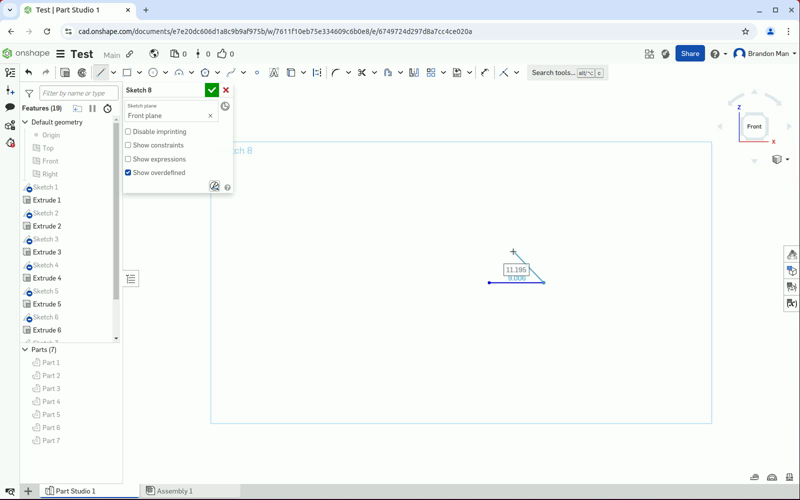
click(513, 251)
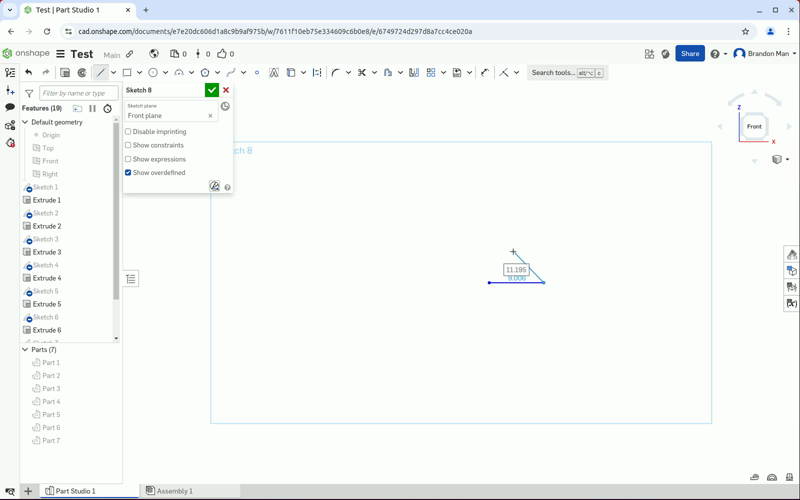
key_up(shift)
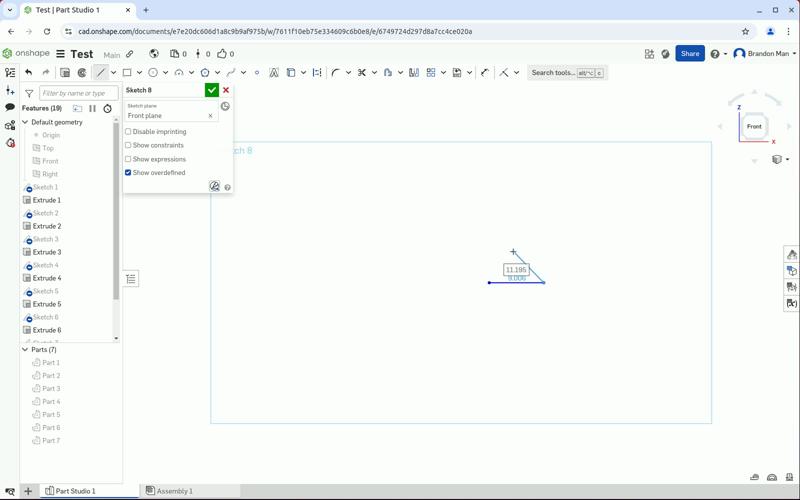
mouse_move(543, 251)
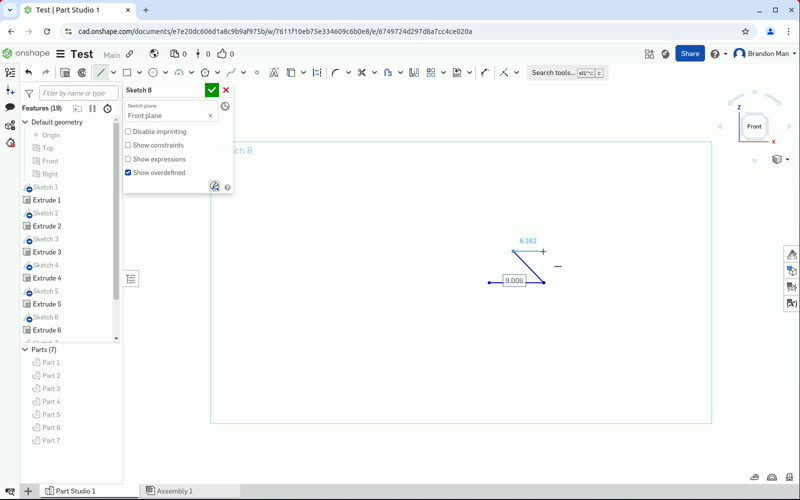
key_down(shift)
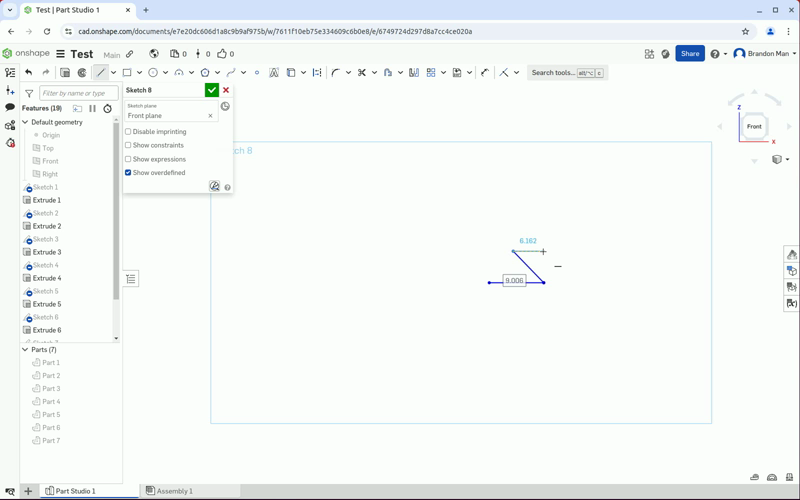
mouse_move(489, 282)
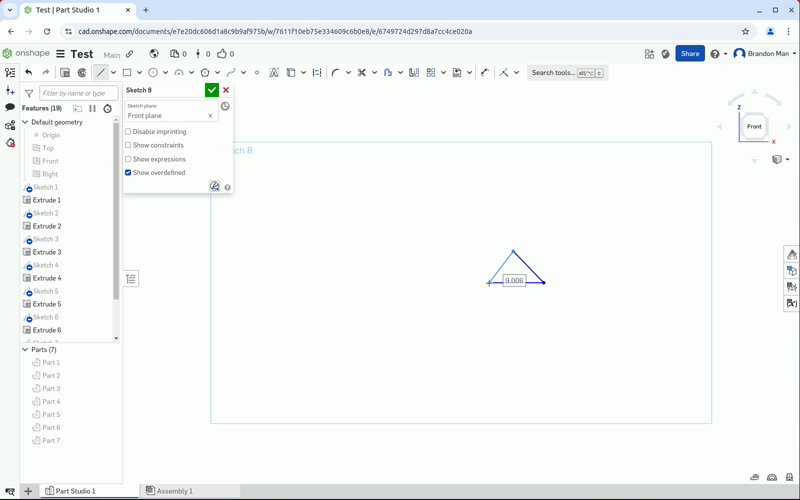
key_up(shift)
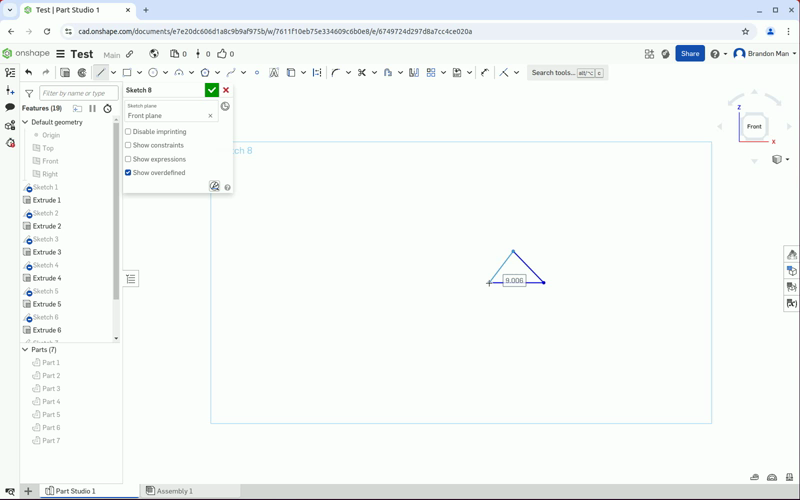
click(489, 282)
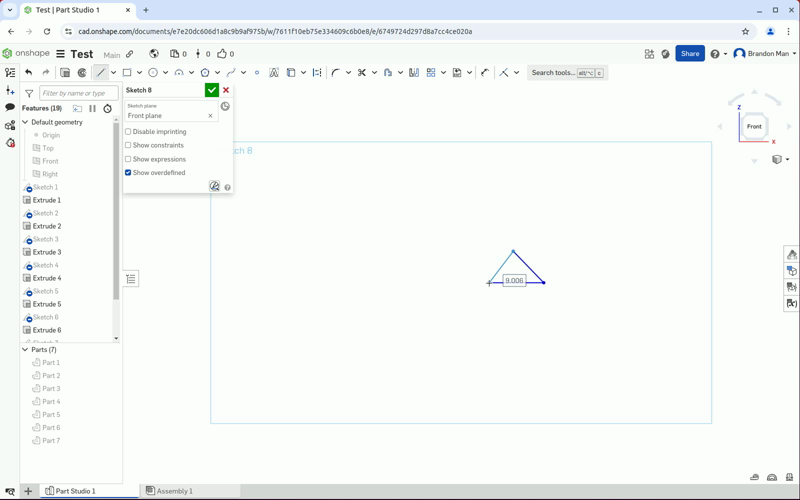
key(esc)
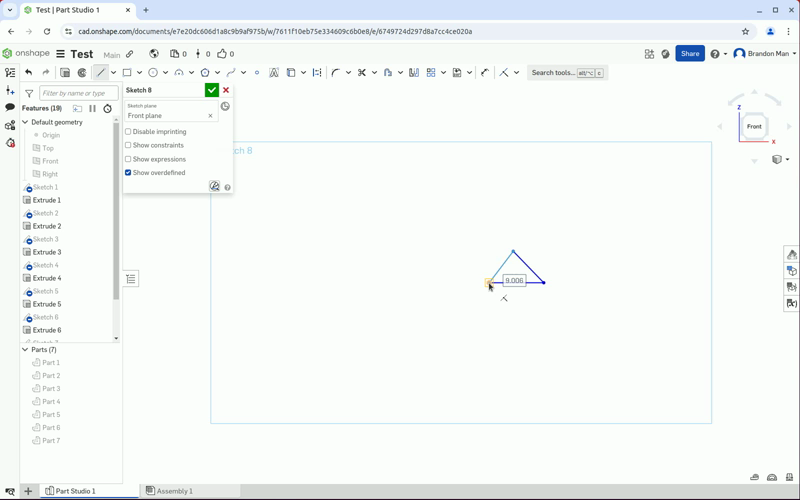
mouse_move(531, 281)
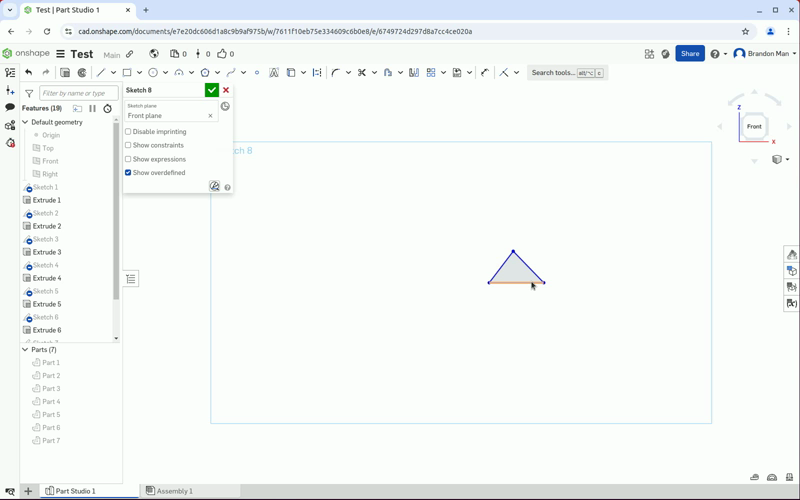
scroll(6)
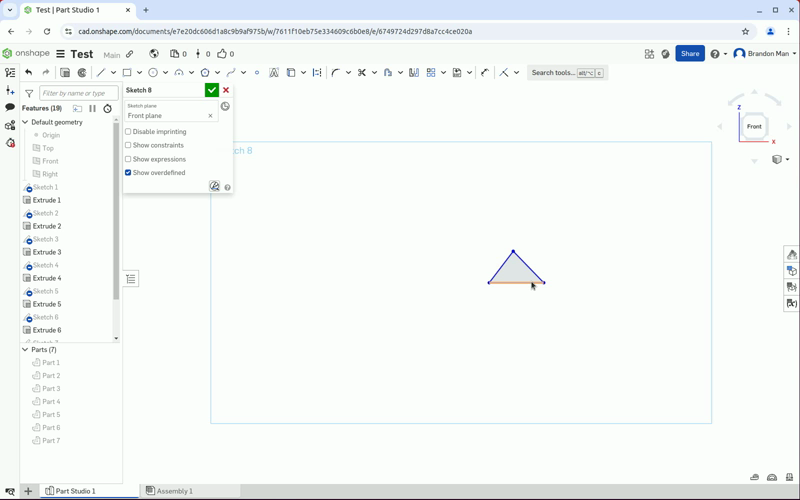
scroll(6)
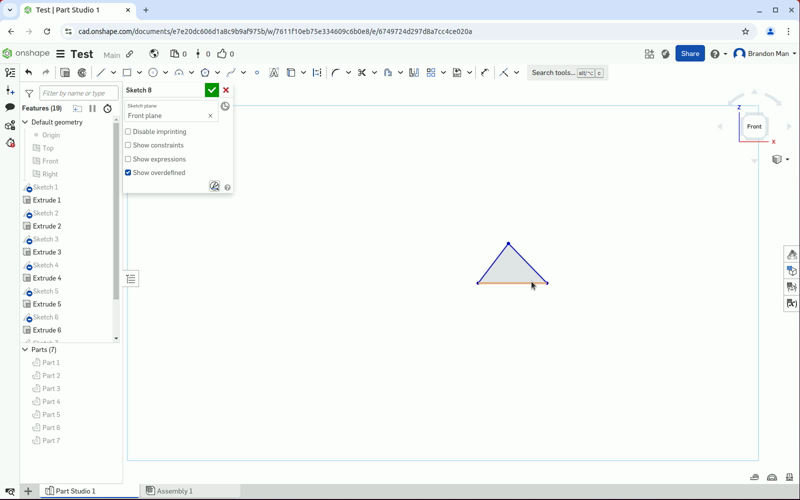
scroll(6)
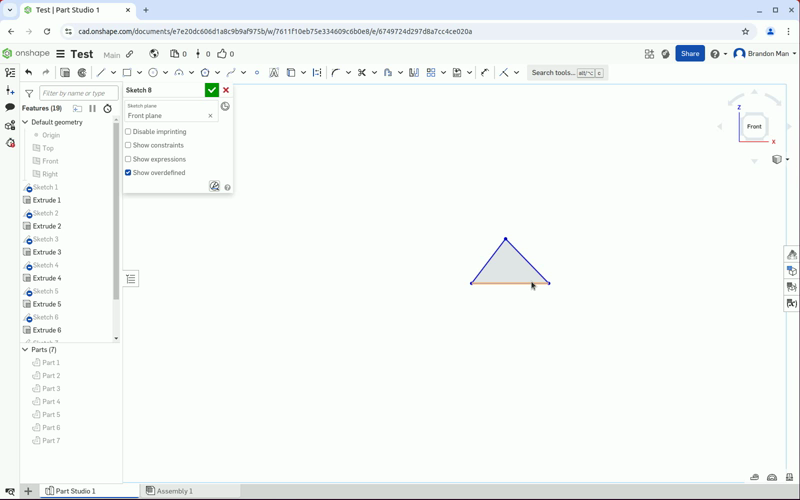
scroll(6)
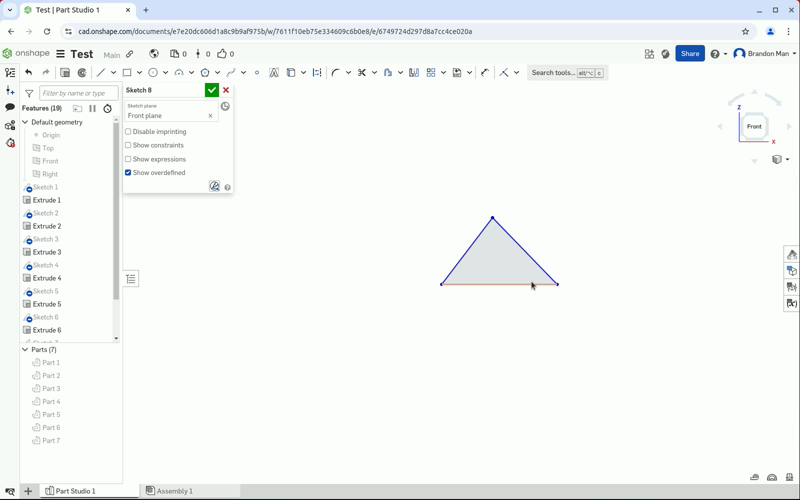
scroll(6)
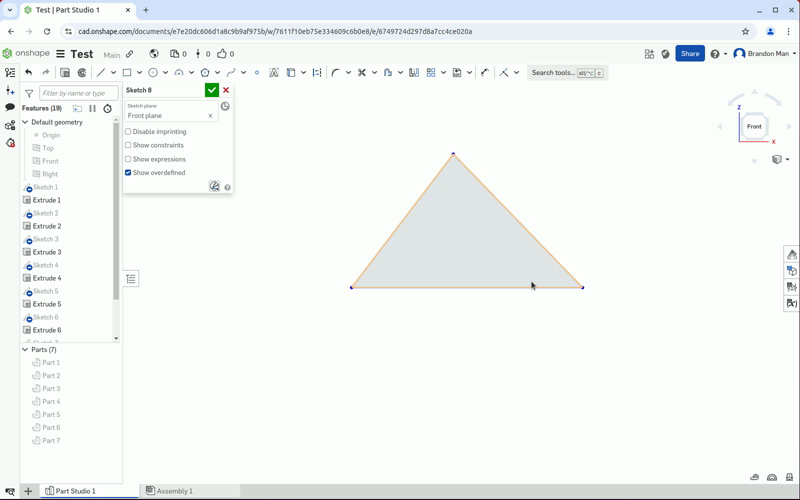
scroll(6)
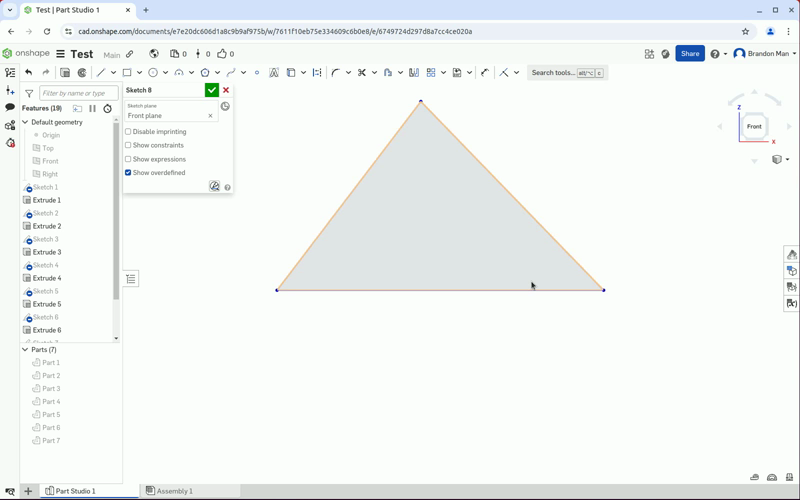
scroll(6)
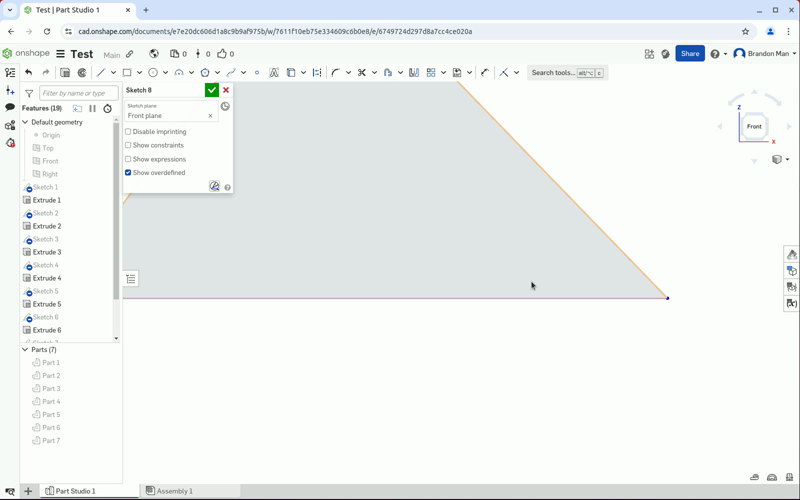
click(531, 281)
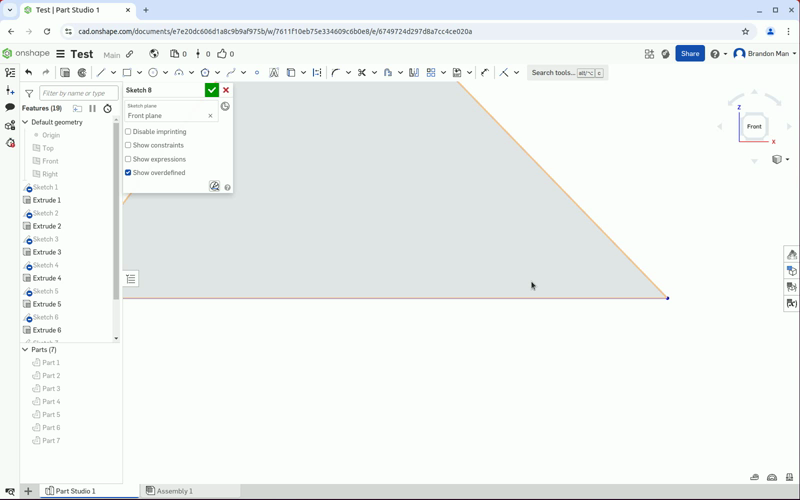
scroll(-6)
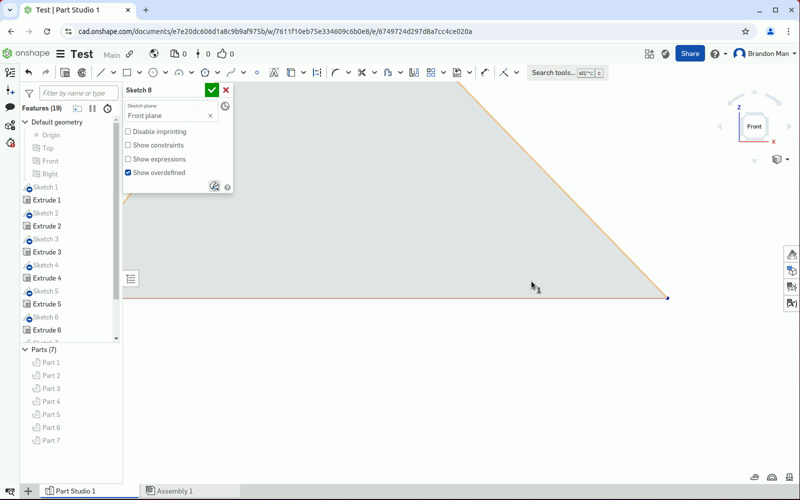
scroll(-6)
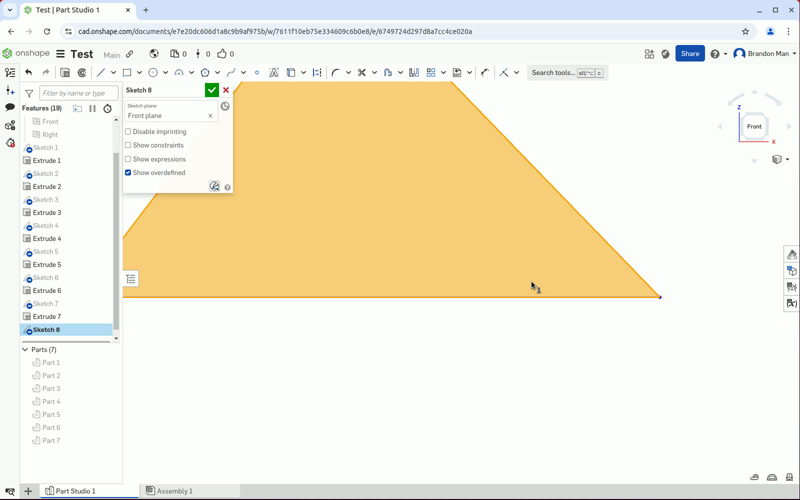
scroll(-6)
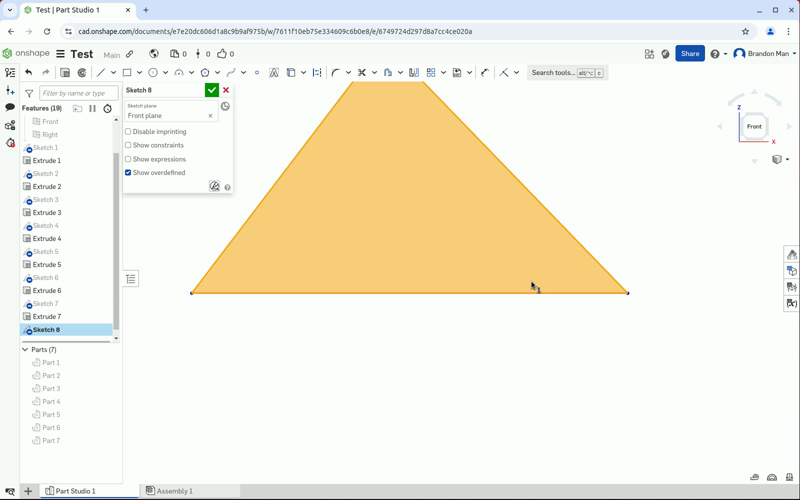
scroll(-6)
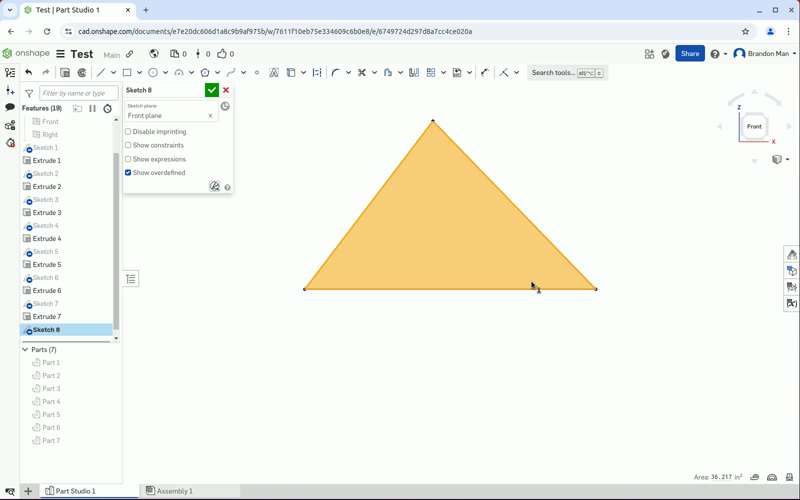
scroll(-6)
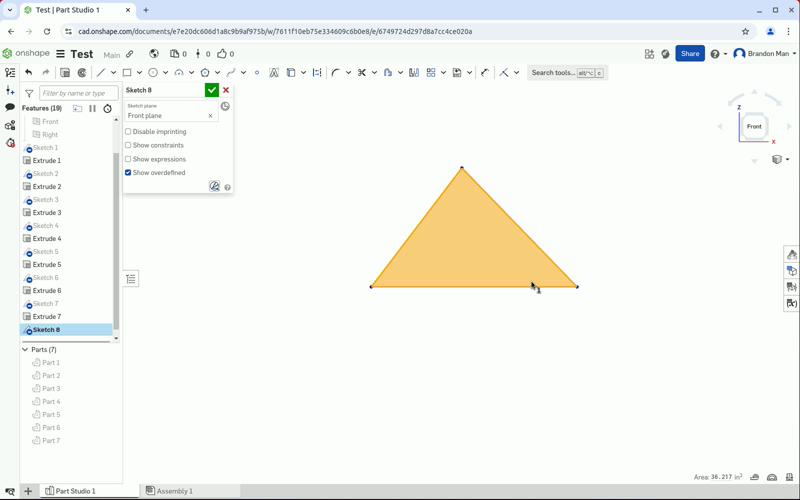
scroll(-6)
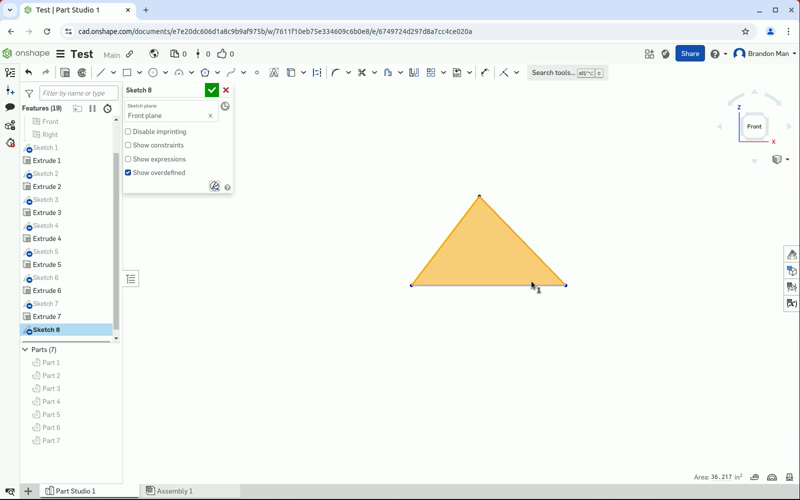
scroll(-6)
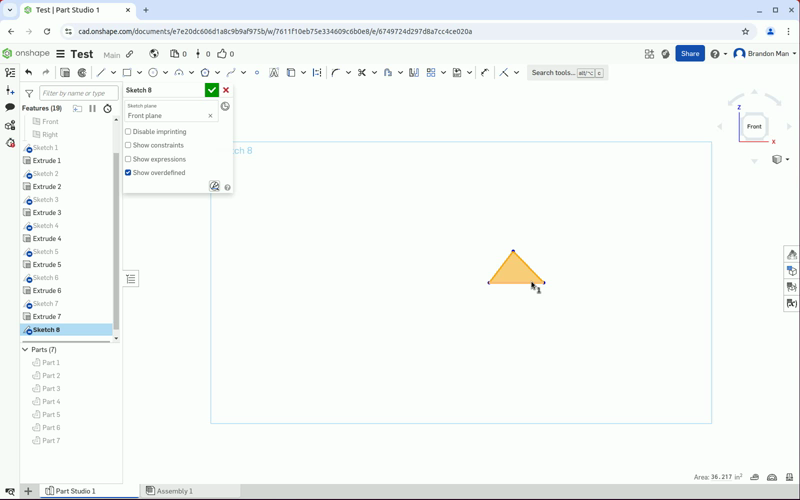
mouse_move(73, 352)
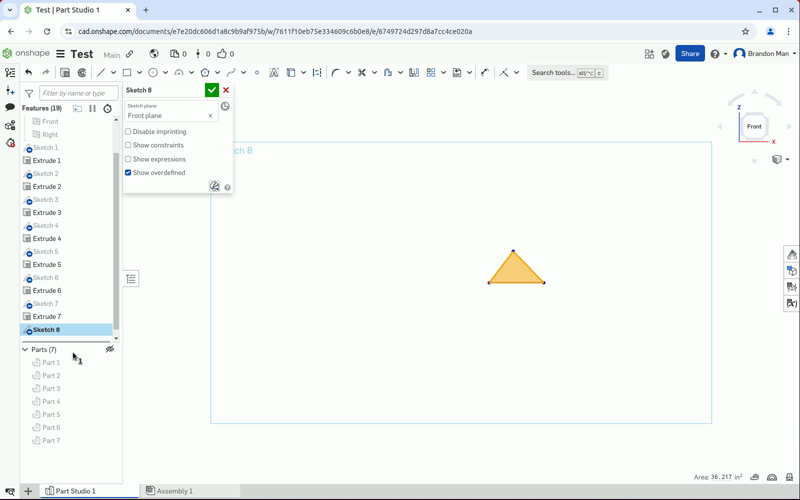
key(shift+y)
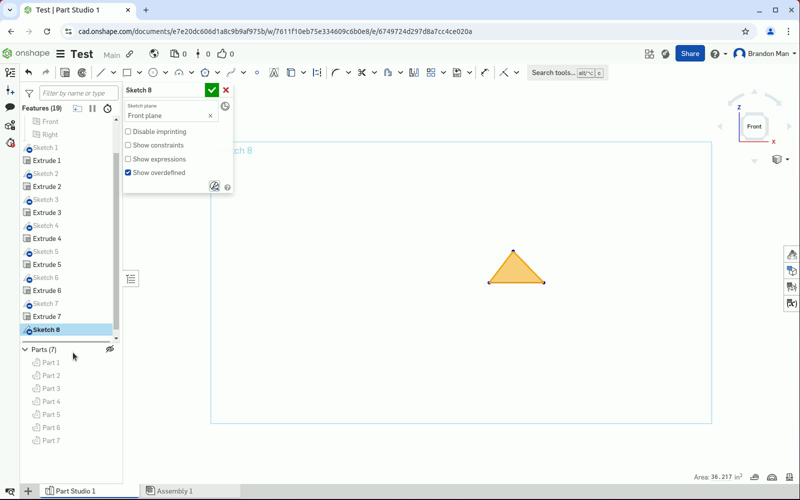
key(shift+e)
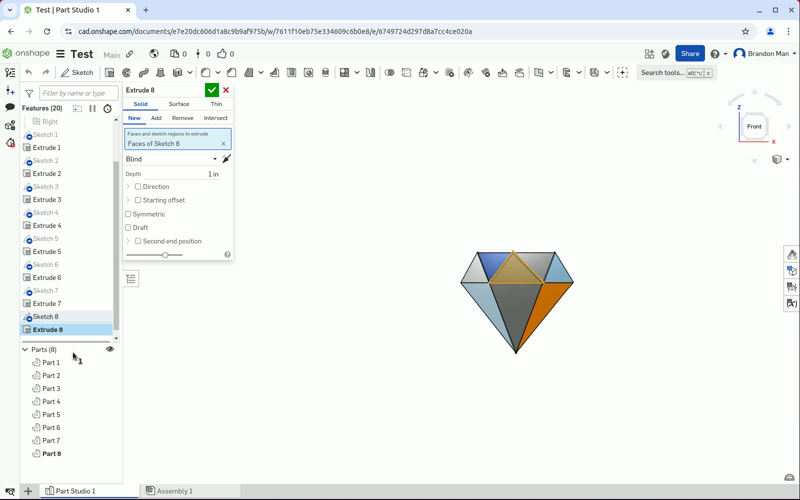
mouse_move(143, 106)
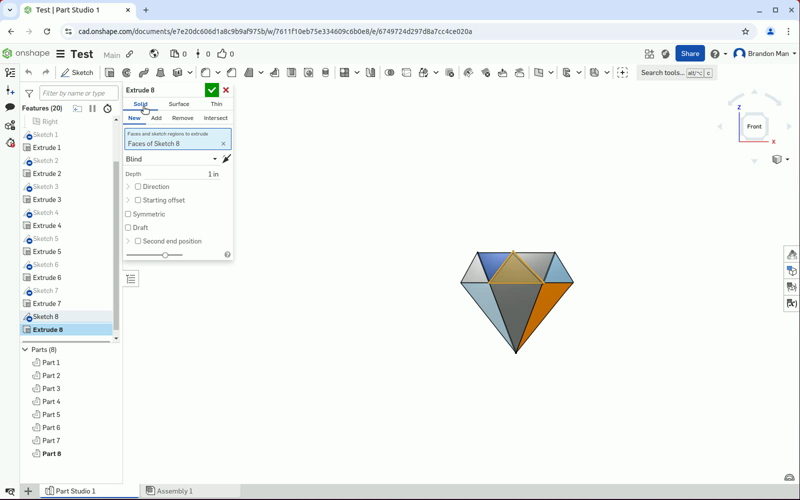
click(143, 106)
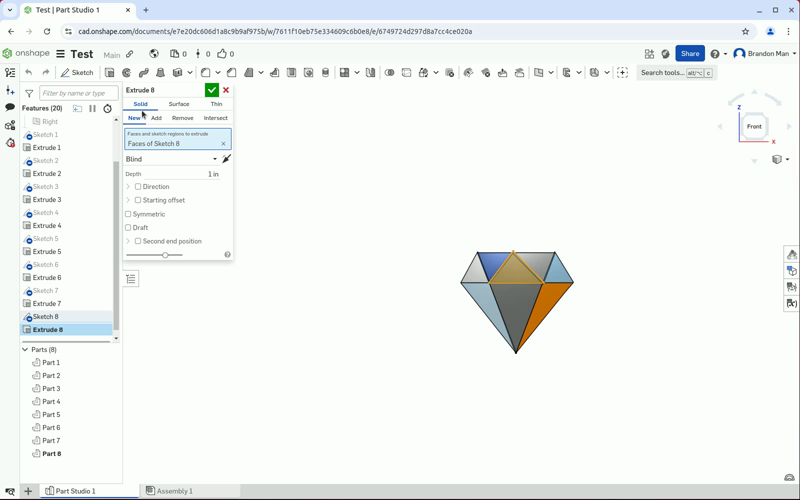
mouse_move(137, 120)
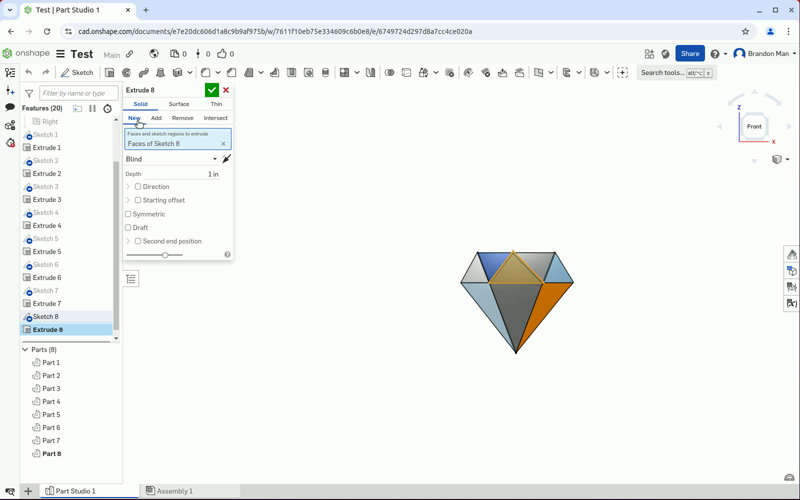
click(137, 120)
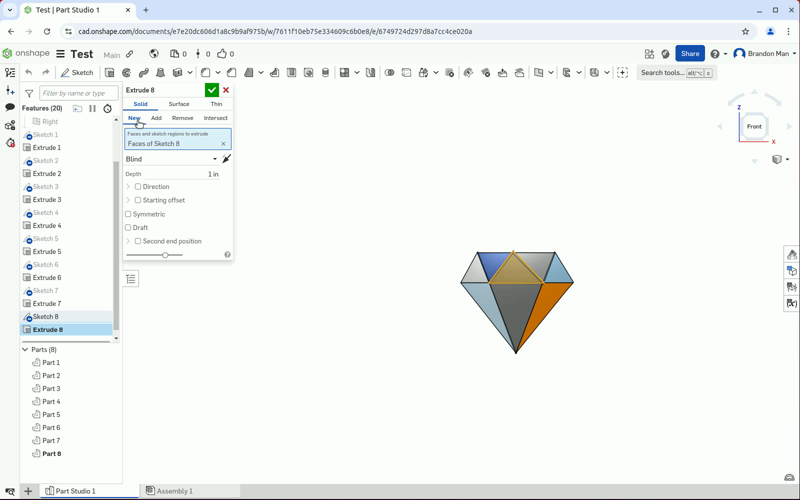
key(tab, 4)
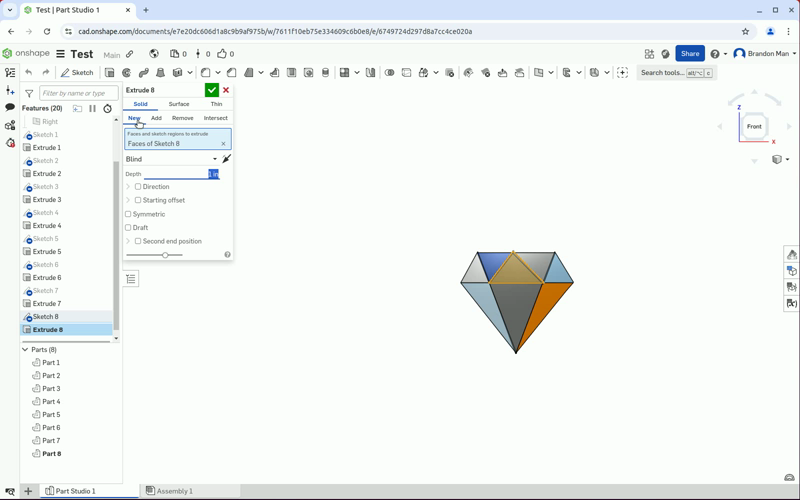
text(7.703)
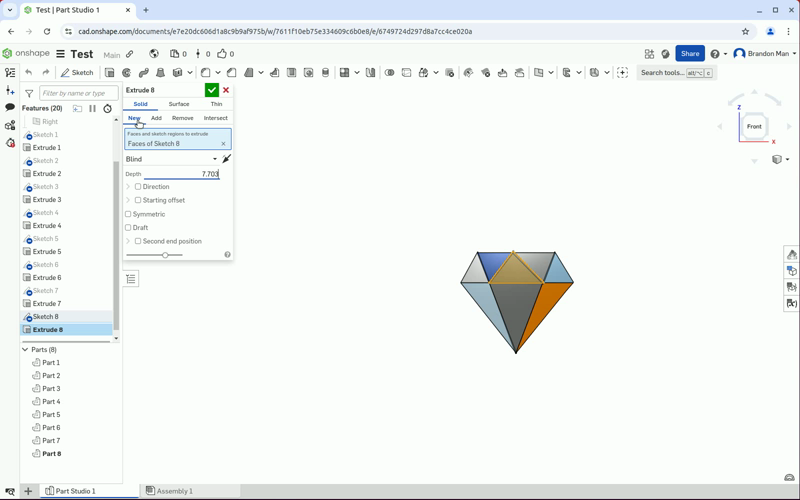
key(enter)
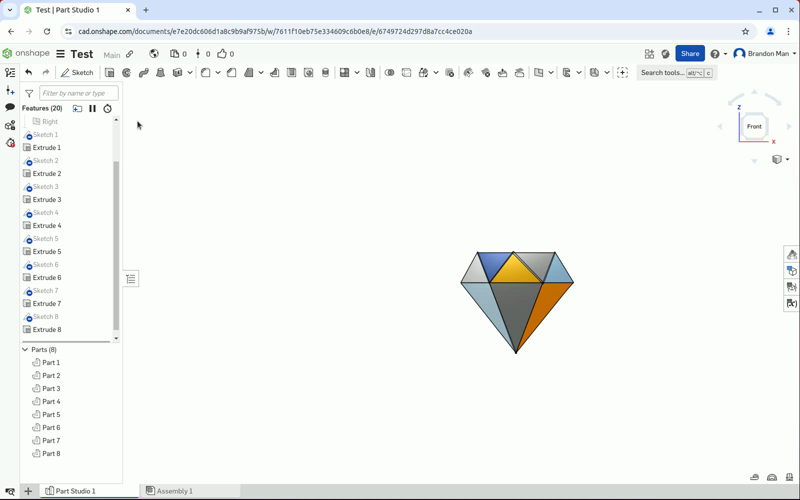
key(shift+h)
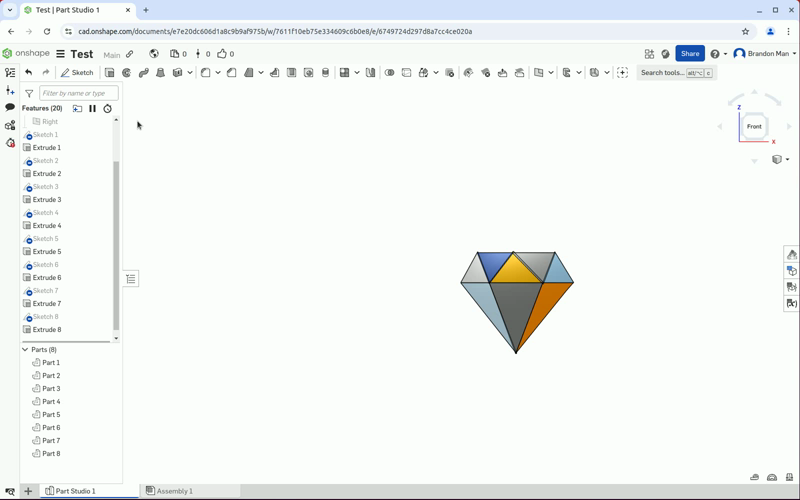
key(shift+h)
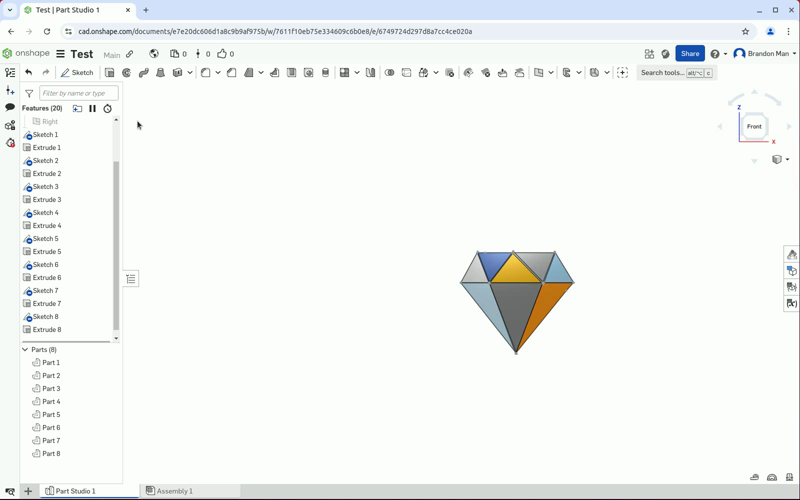
key(shift+7)
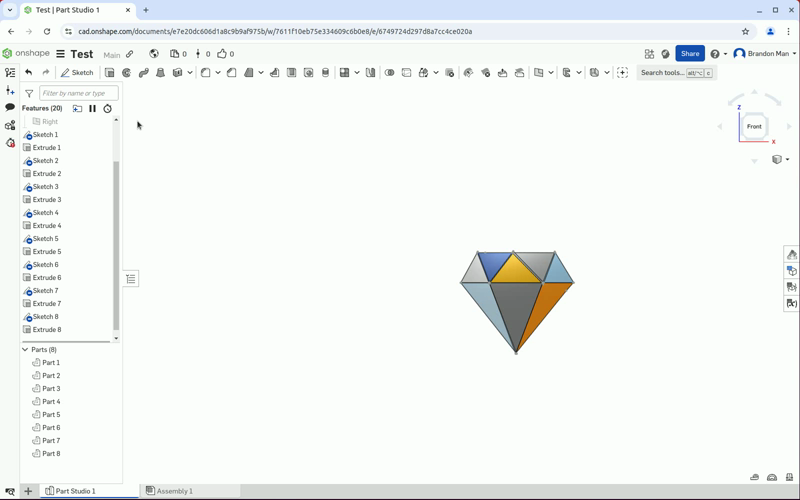
key(left, 2)
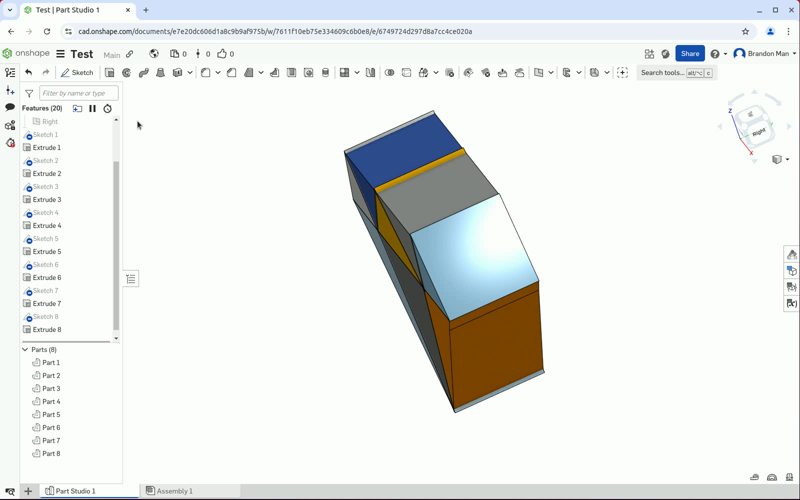
key(down, 2)
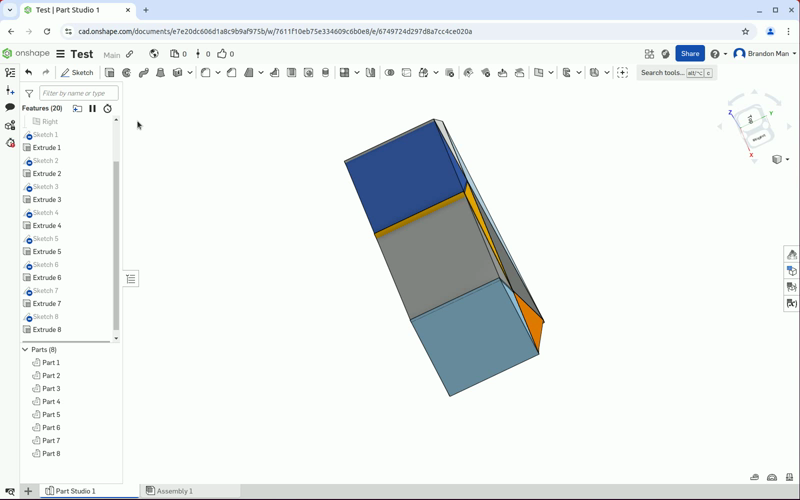
key(up, 2)
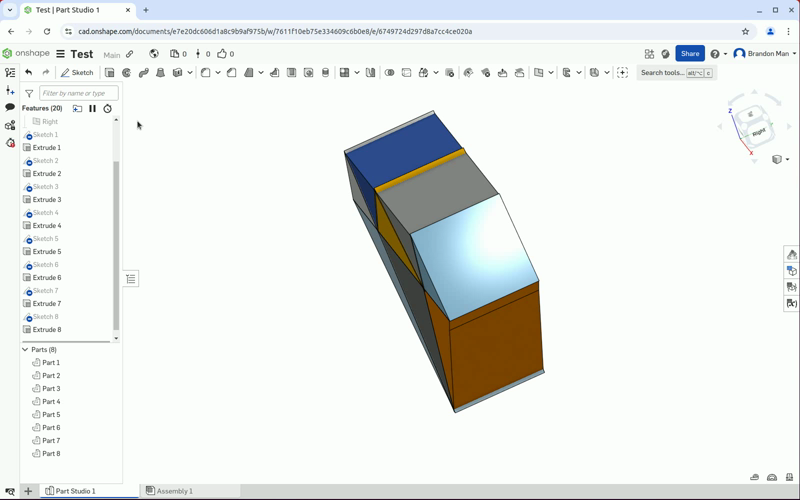
key(right, 2)
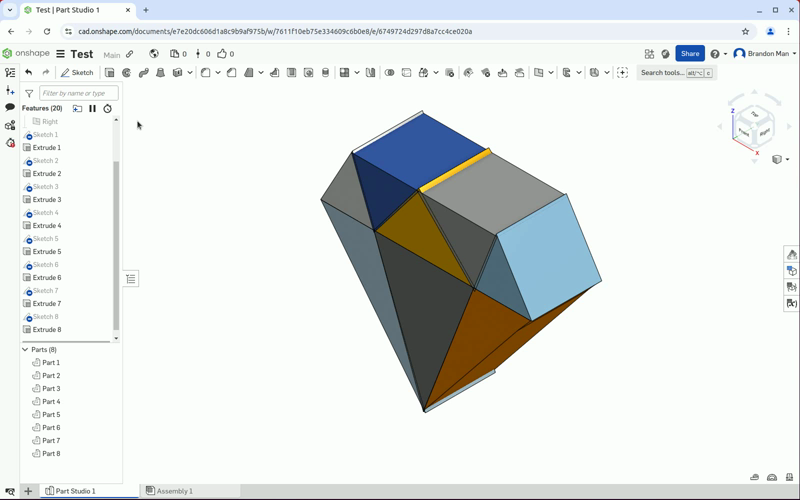
mouse_move(69, 137)
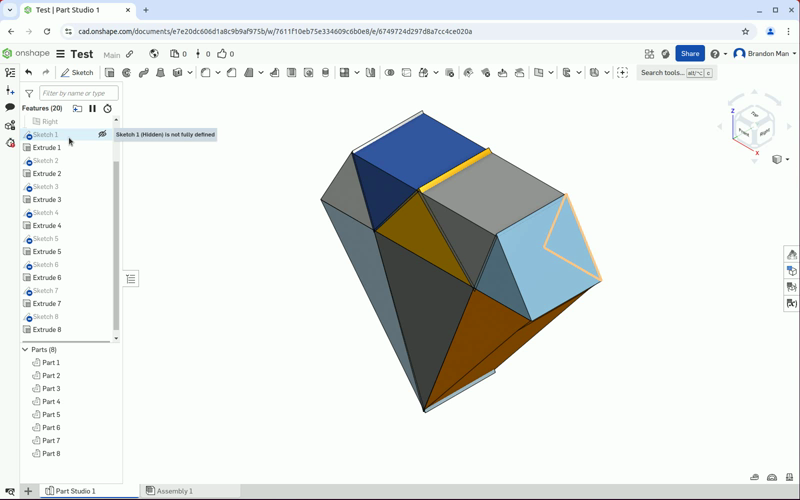
click(69, 137)